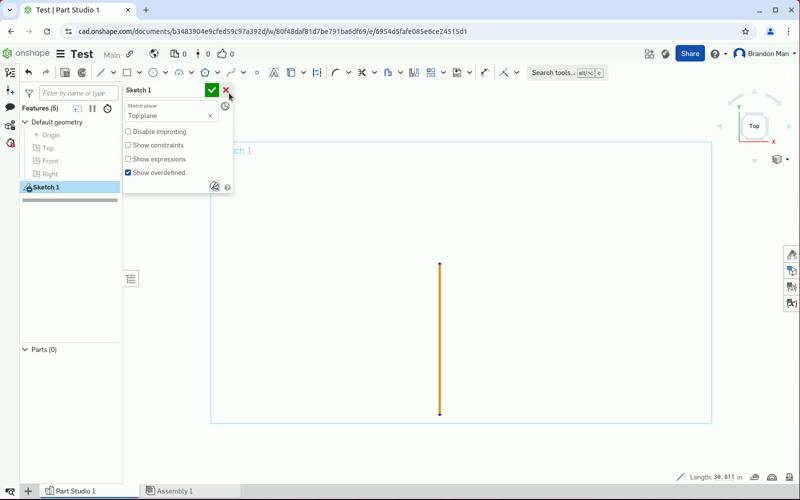
key(shift+h)
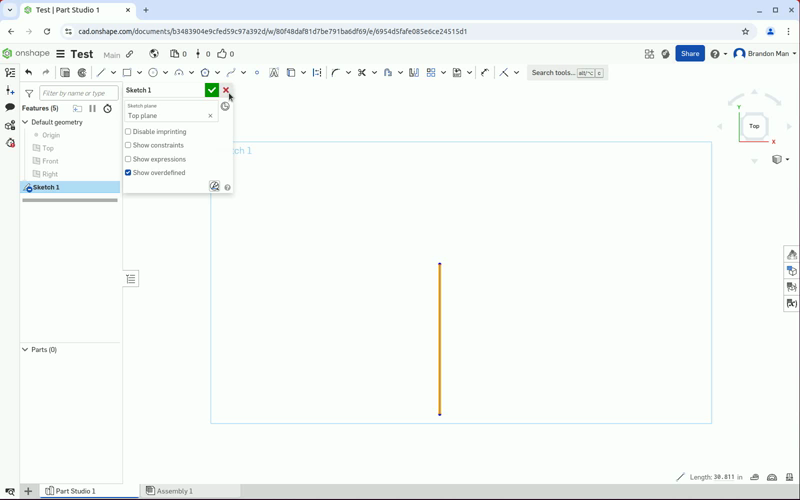
mouse_move(73, 352)
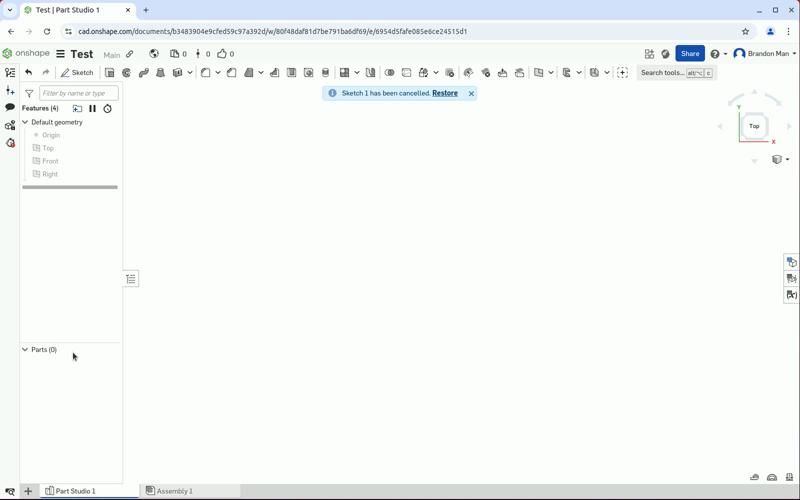
key(y)
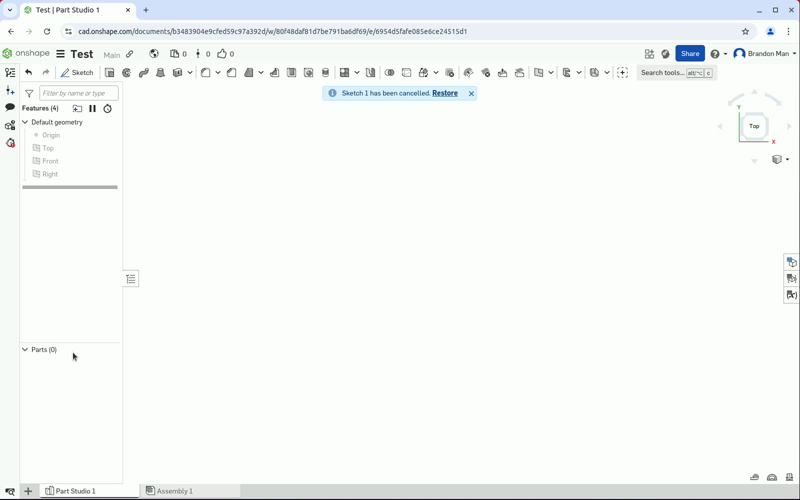
key(shift+p)
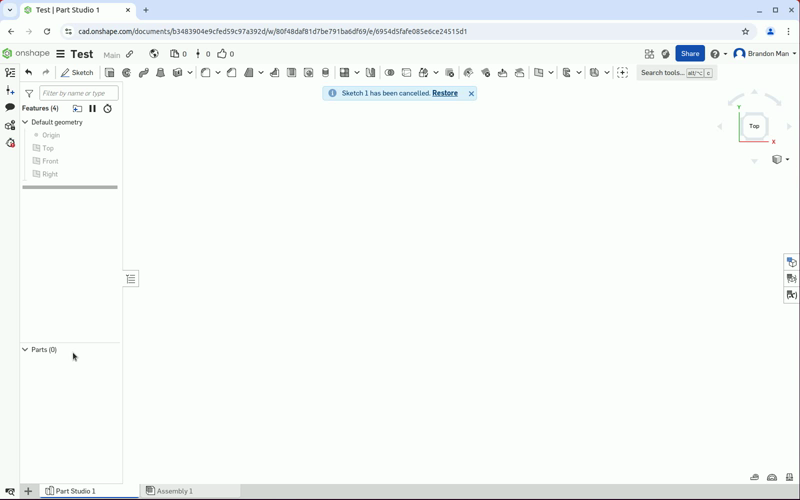
key(space)
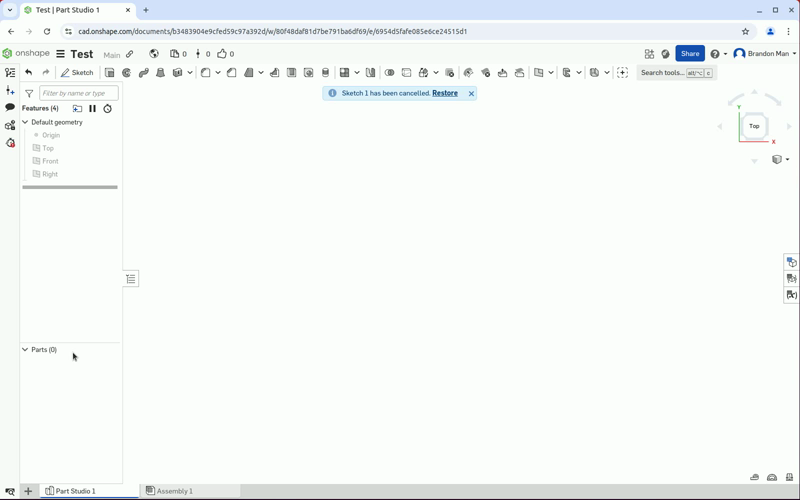
key_down(shift)
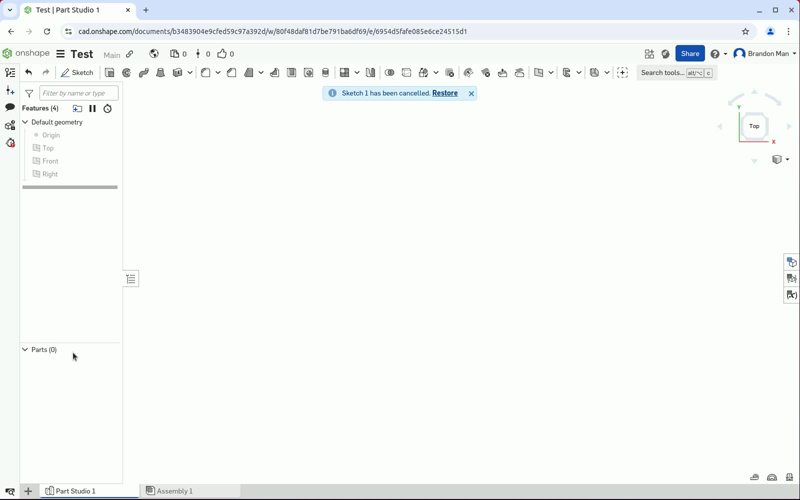
key(up)
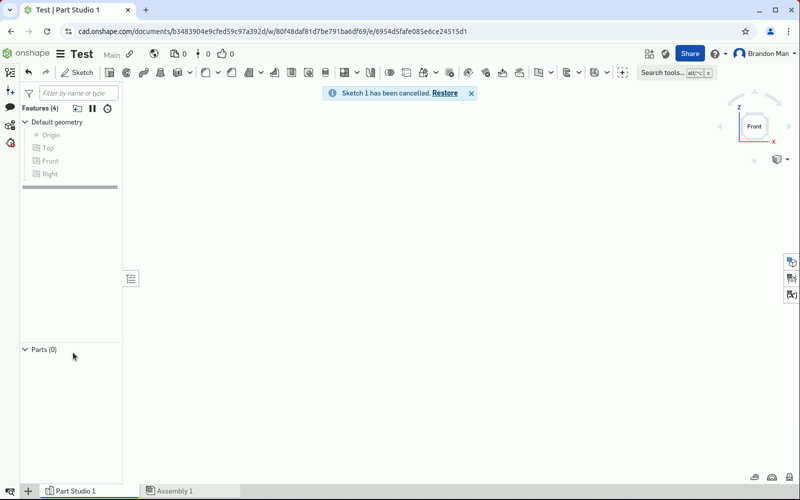
key_up(shift)
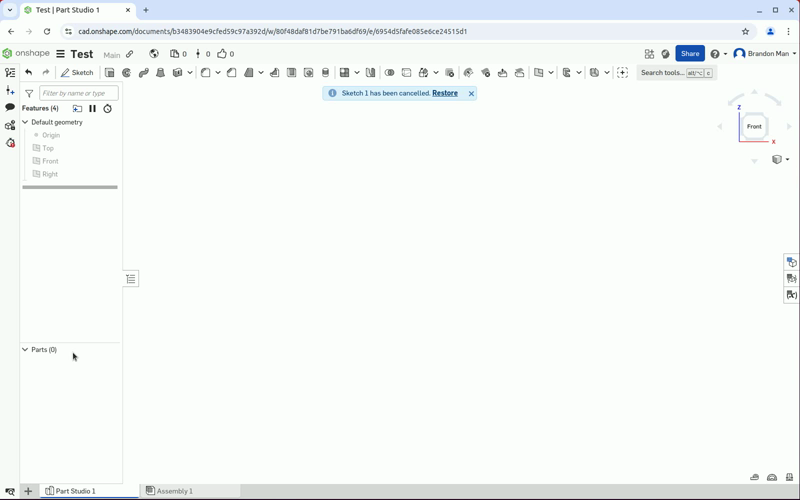
mouse_move(73, 352)
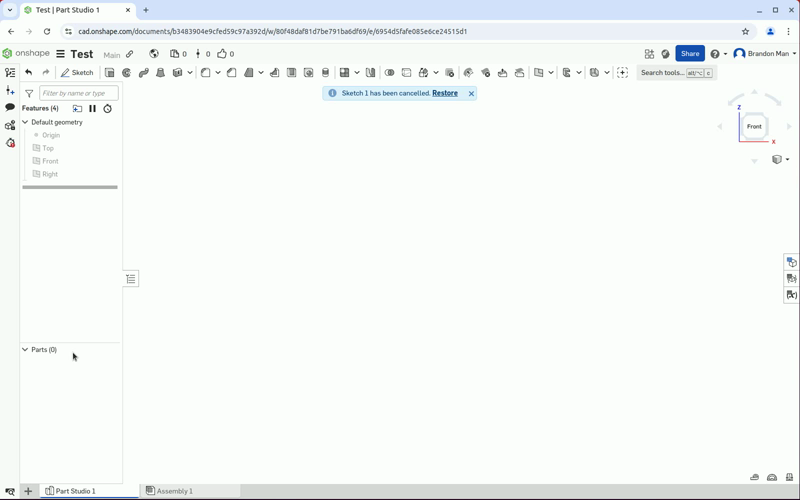
key(shift+y)
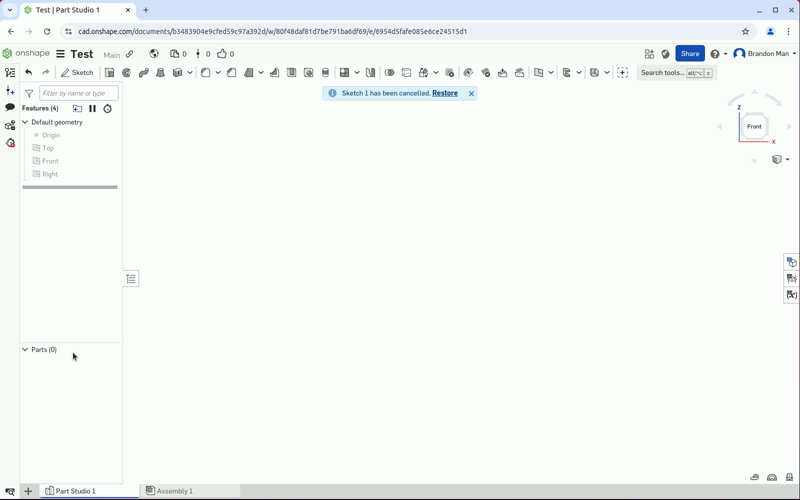
key(shift+s)
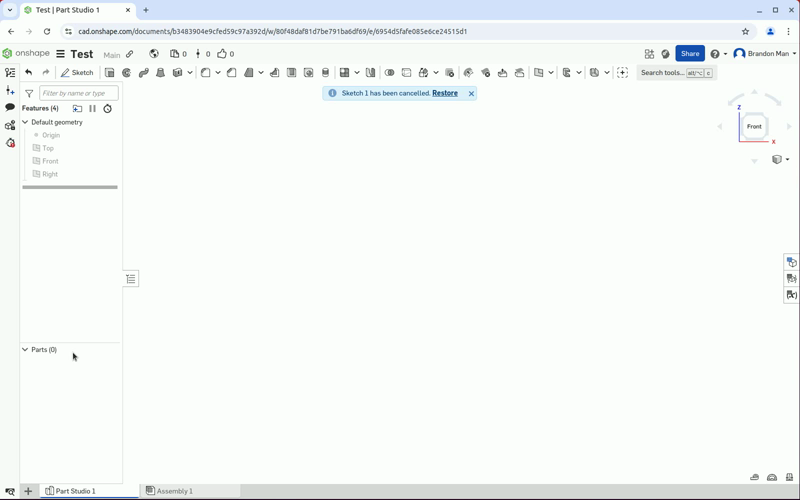
mouse_move(73, 163)
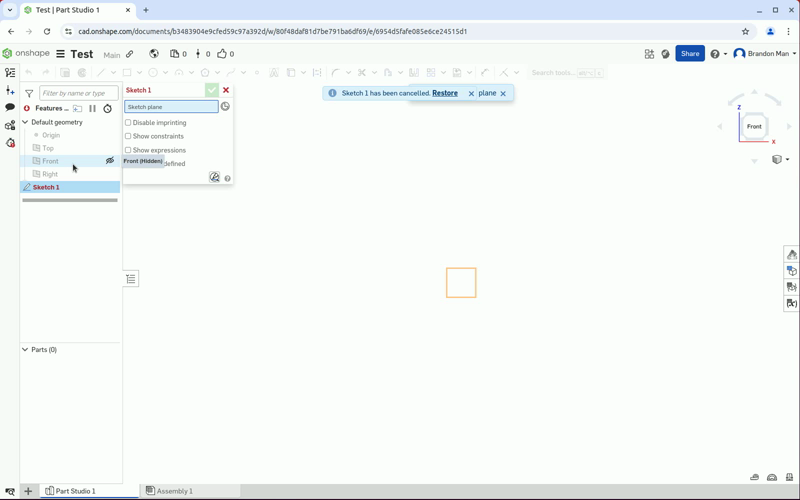
click(73, 163)
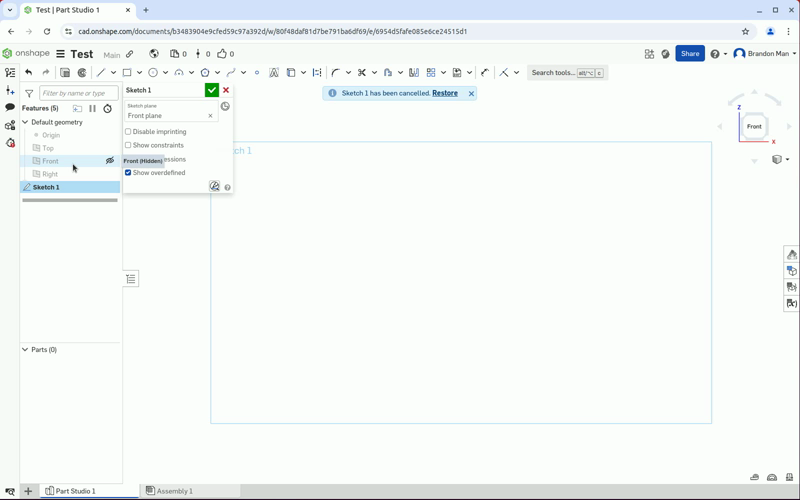
mouse_move(73, 352)
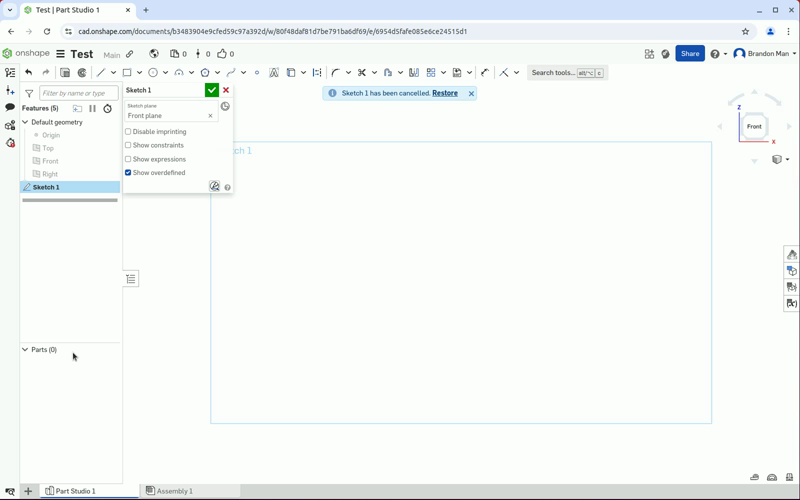
key(y)
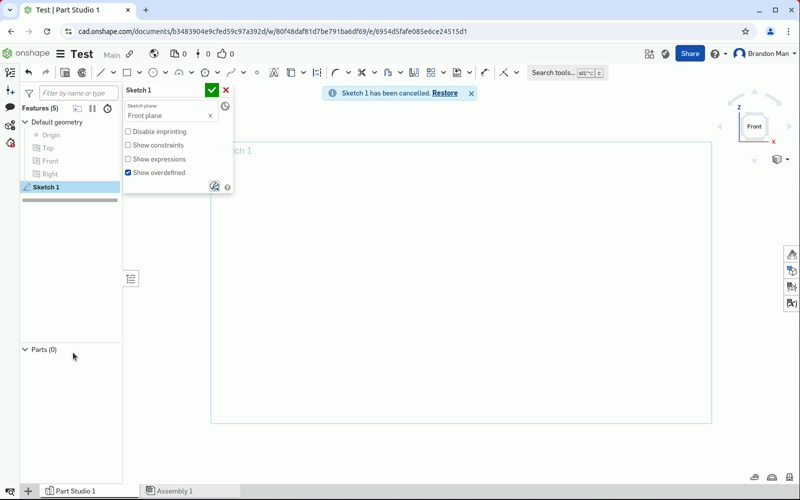
key(l)
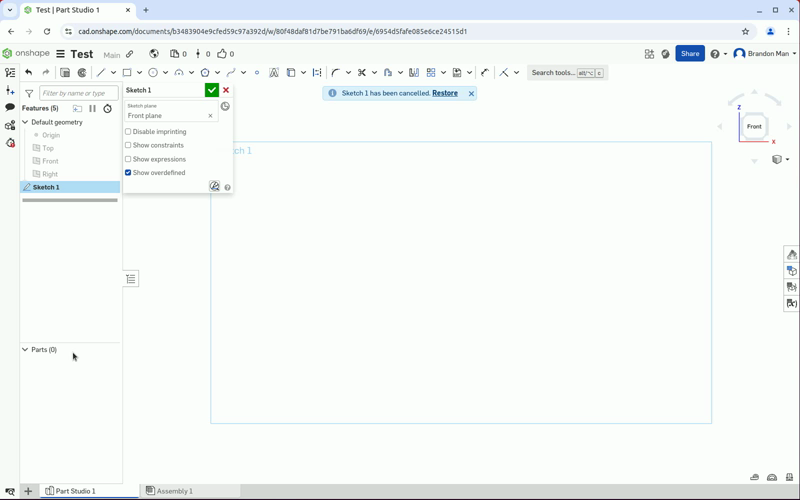
key_down(shift)
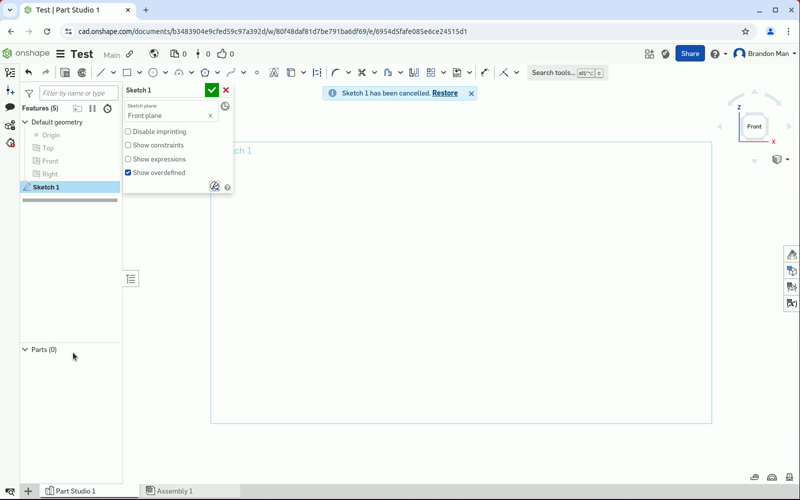
mouse_move(371, 395)
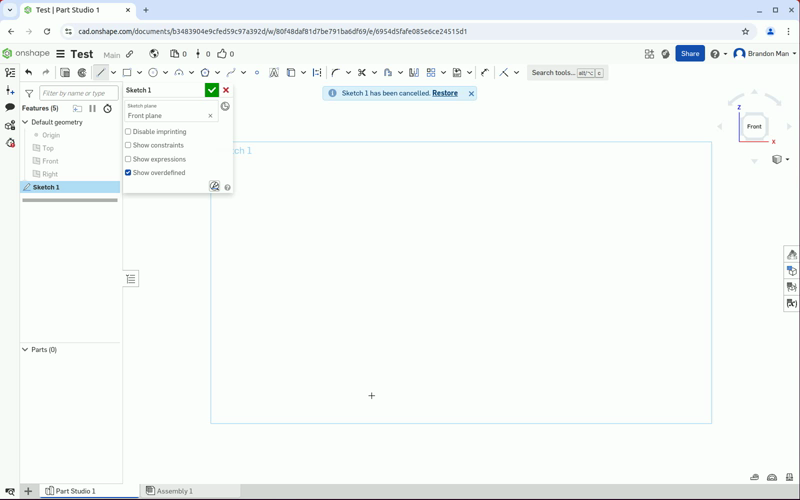
click(371, 395)
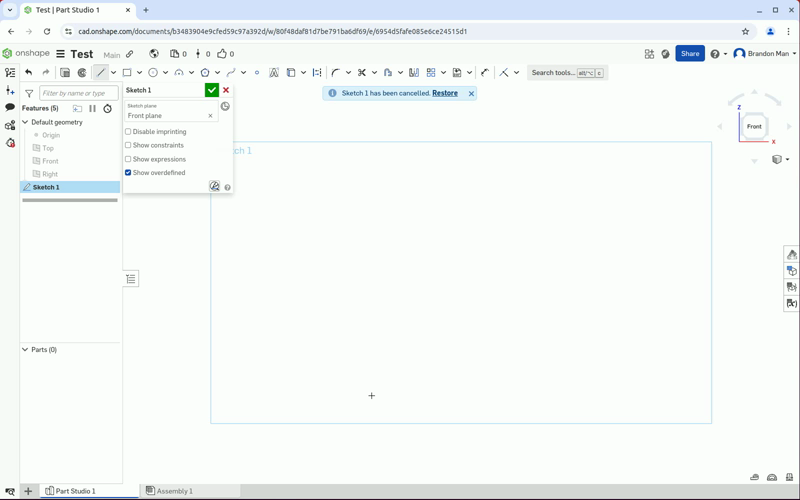
key_up(shift)
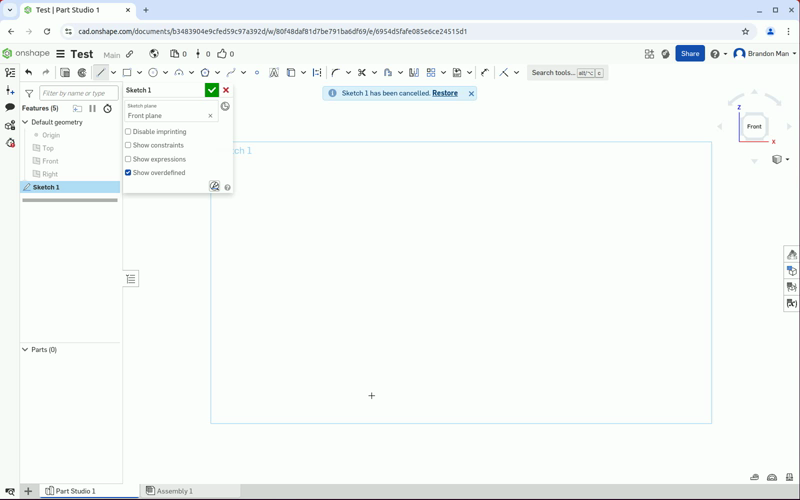
key_down(shift)
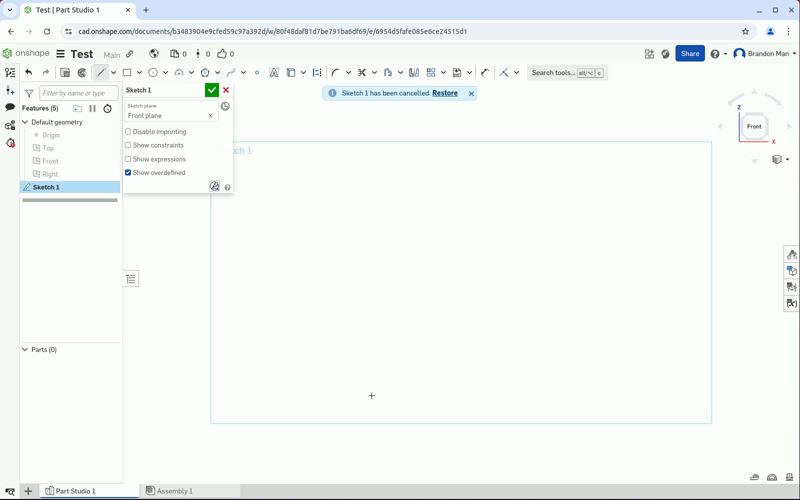
mouse_move(548, 395)
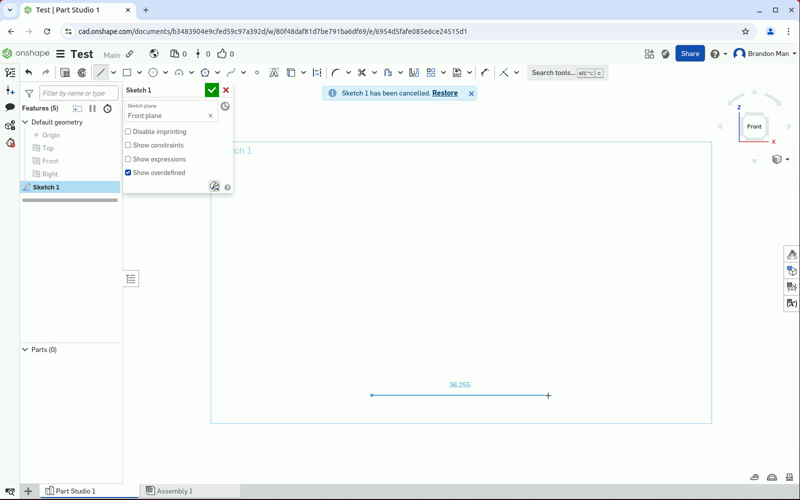
click(548, 395)
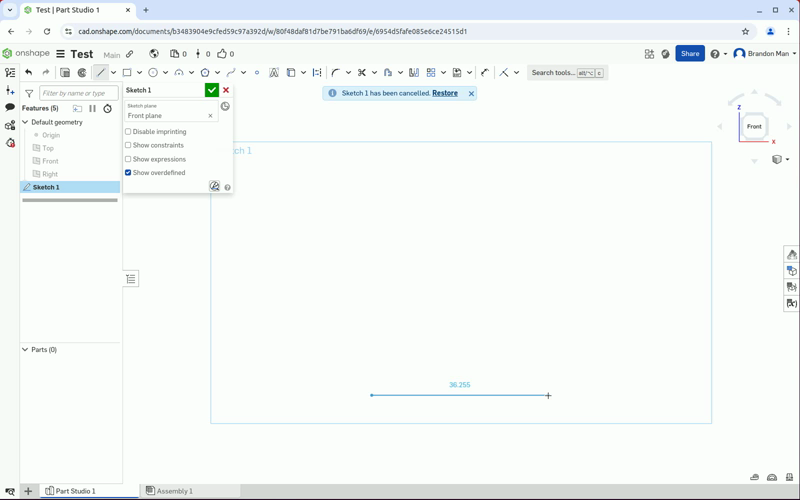
key_up(shift)
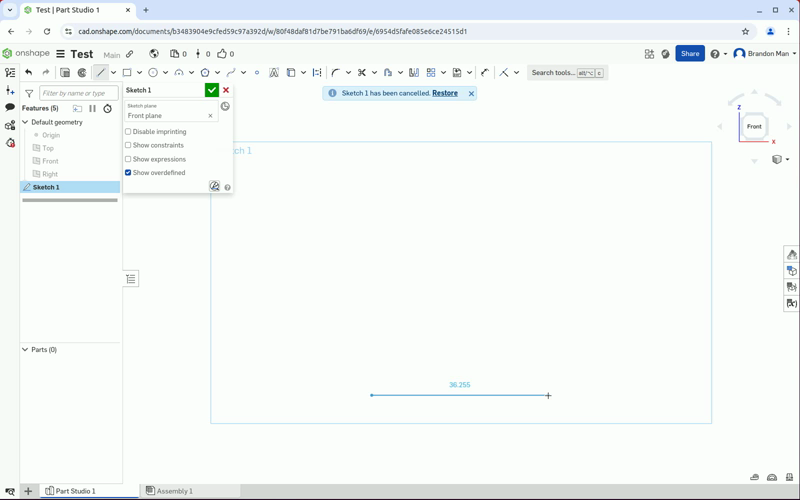
key_down(shift)
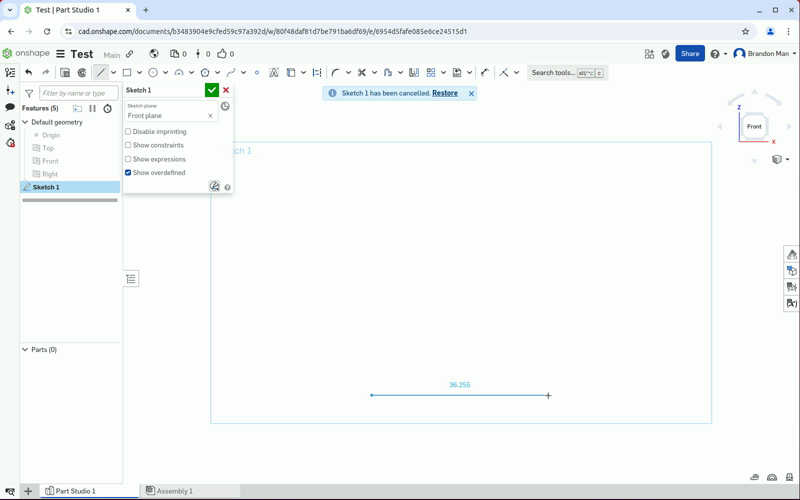
mouse_move(548, 171)
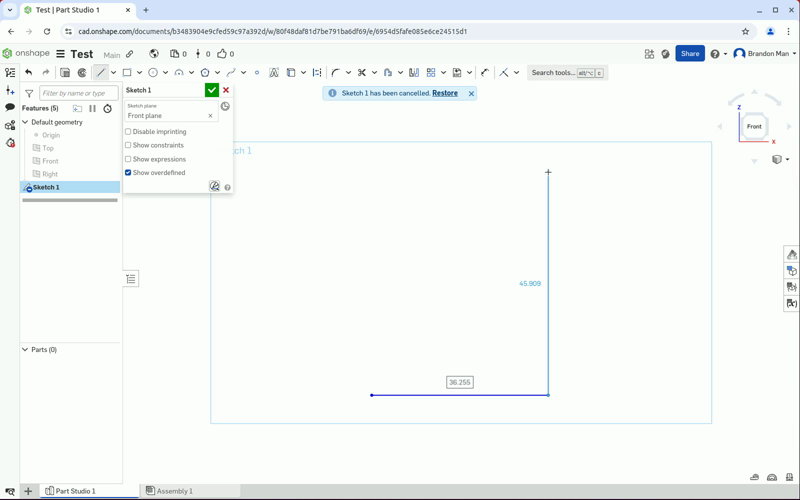
click(548, 171)
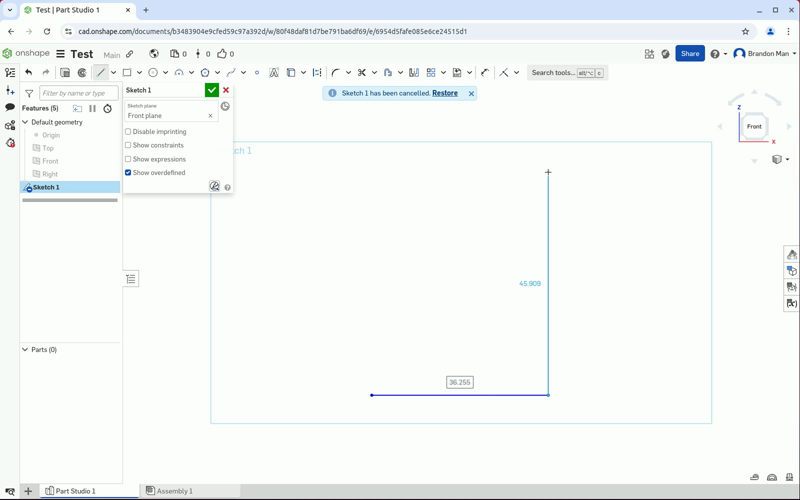
key_up(shift)
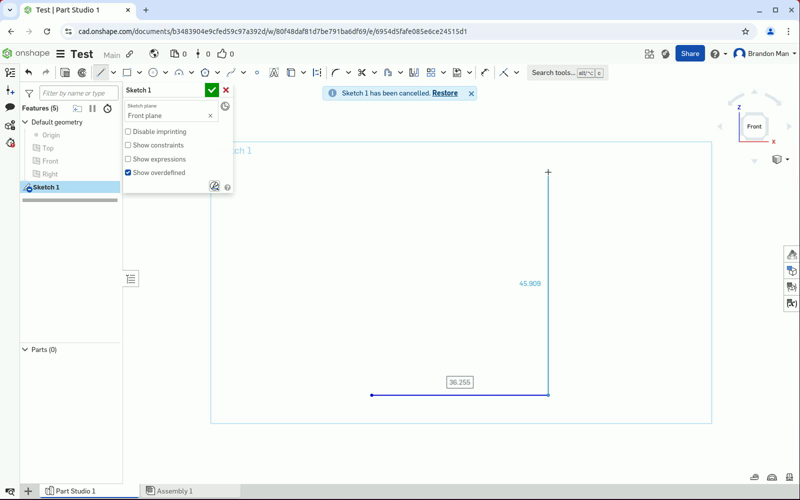
key_down(shift)
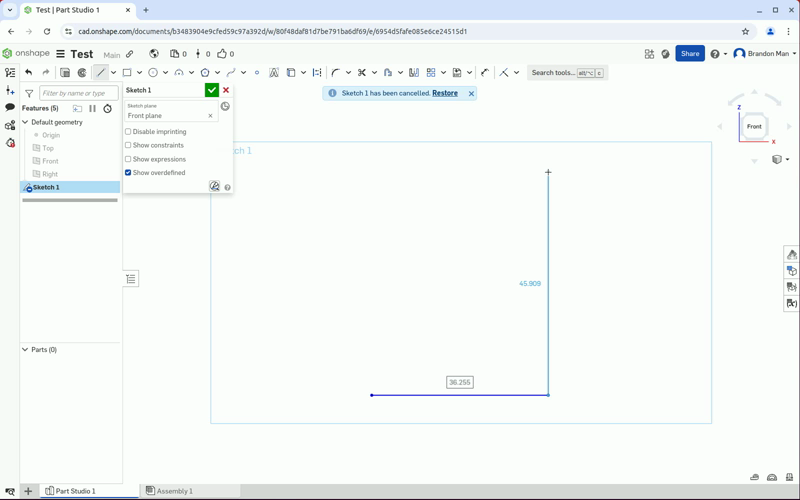
mouse_move(371, 171)
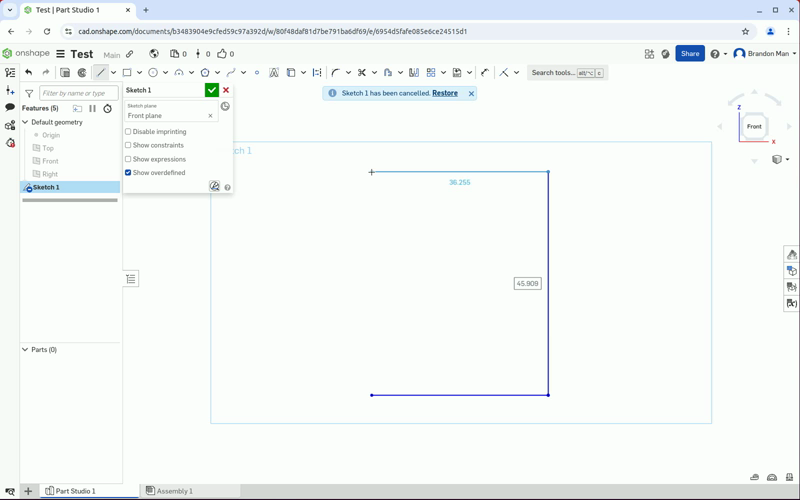
click(371, 171)
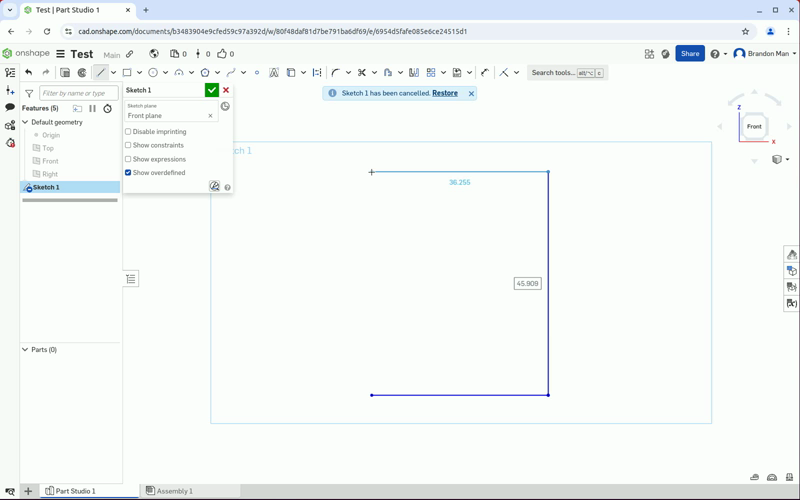
key_up(shift)
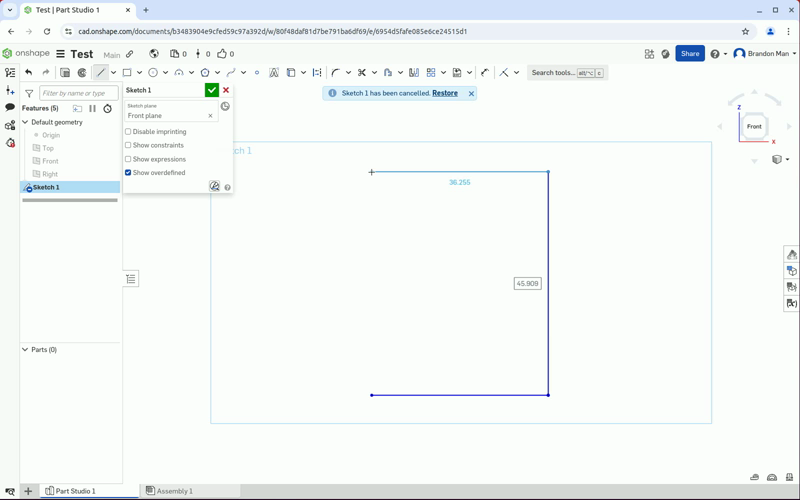
key_down(shift)
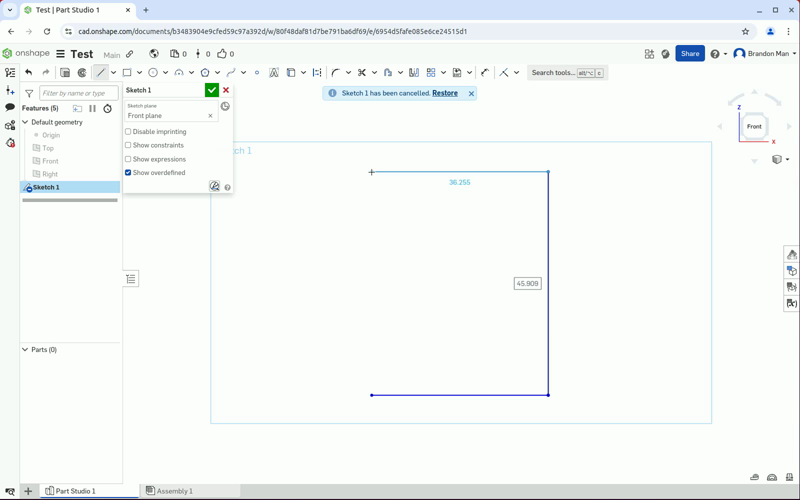
mouse_move(371, 395)
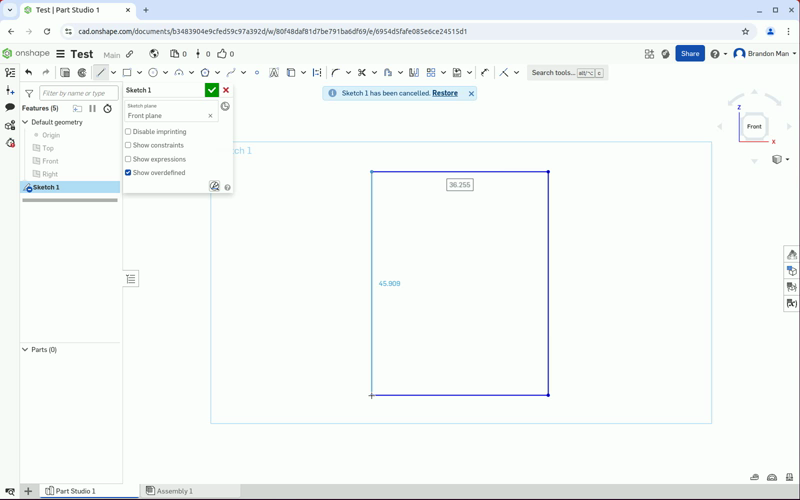
key_up(shift)
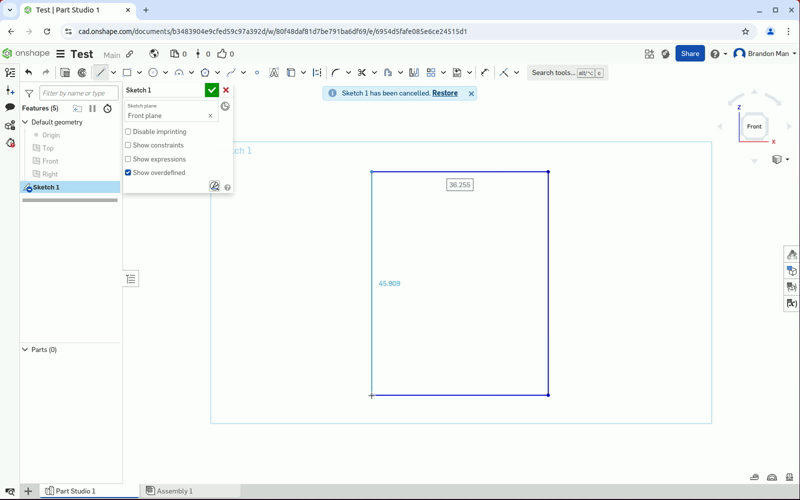
click(371, 395)
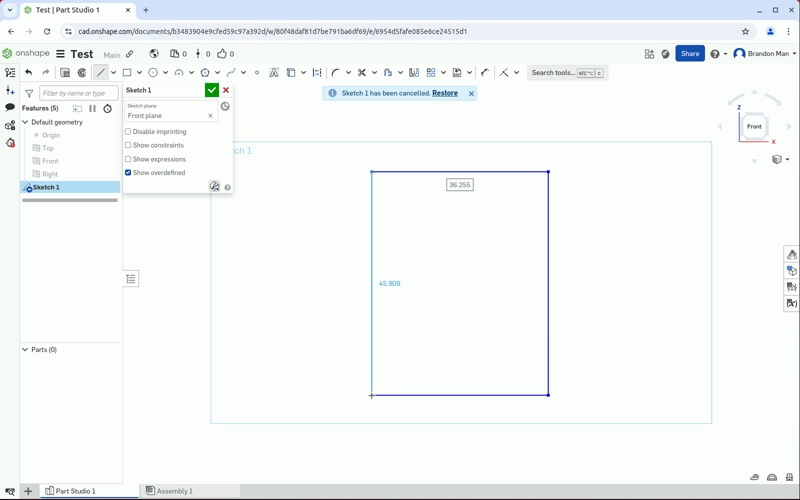
key(esc)
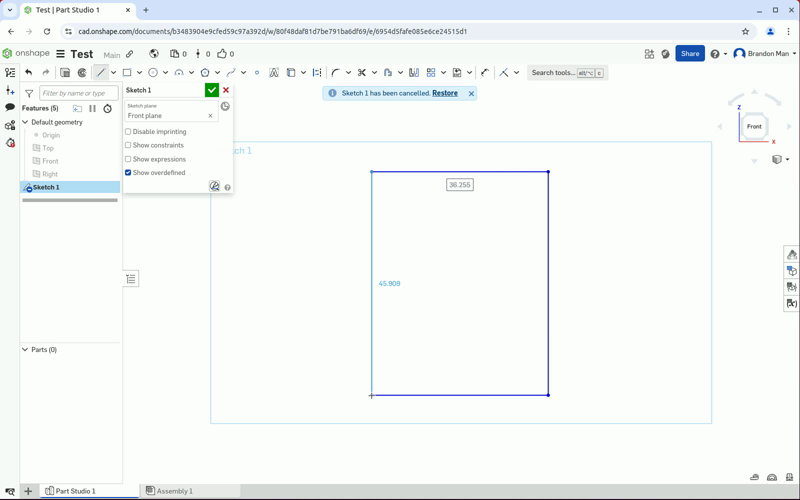
mouse_move(421, 347)
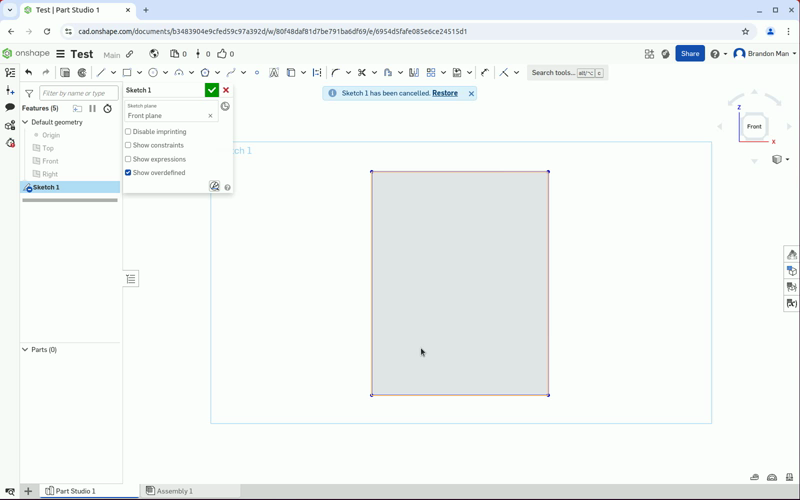
click(421, 347)
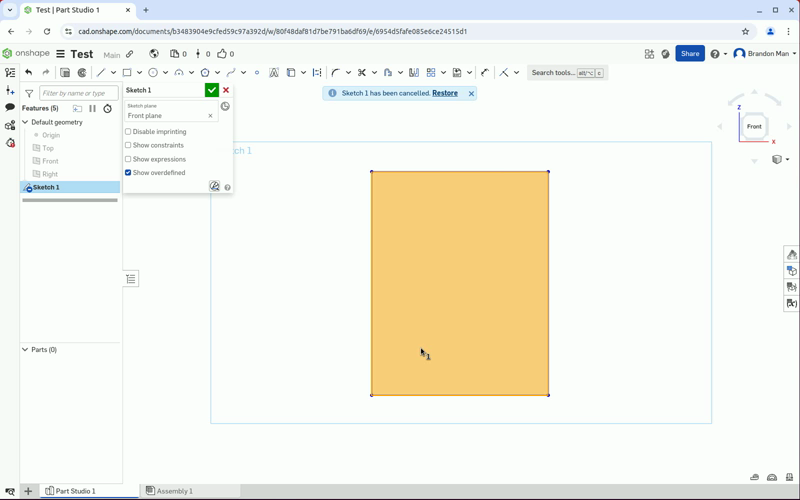
mouse_move(73, 352)
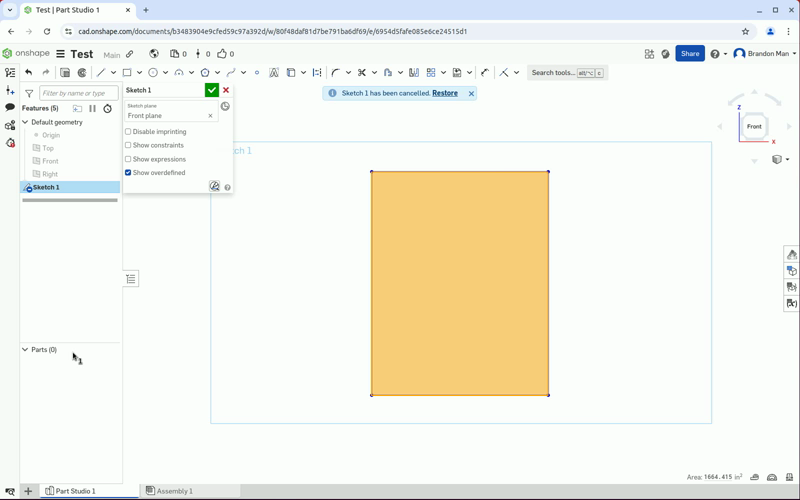
key(shift+y)
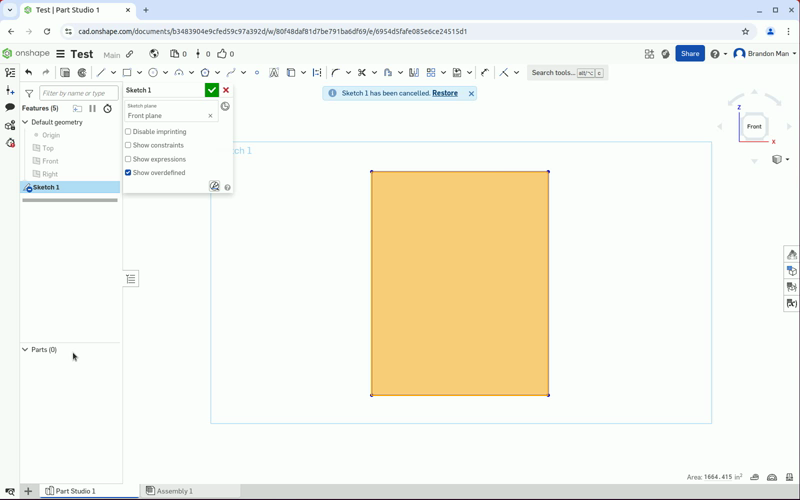
key(shift+e)
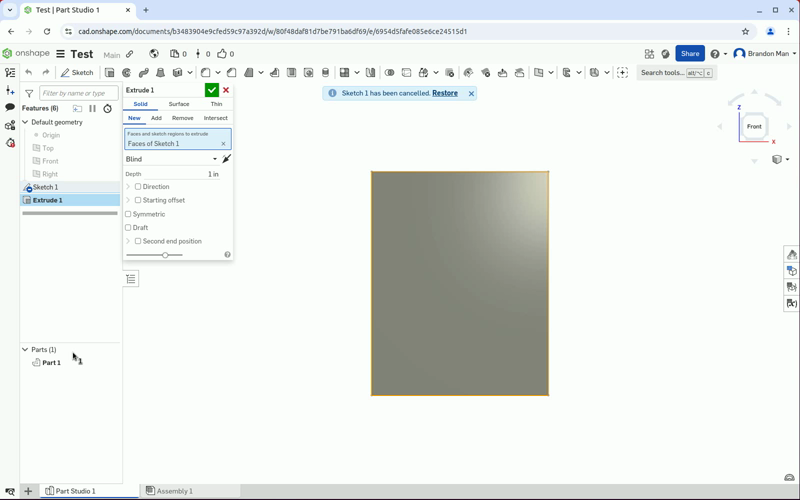
mouse_move(143, 106)
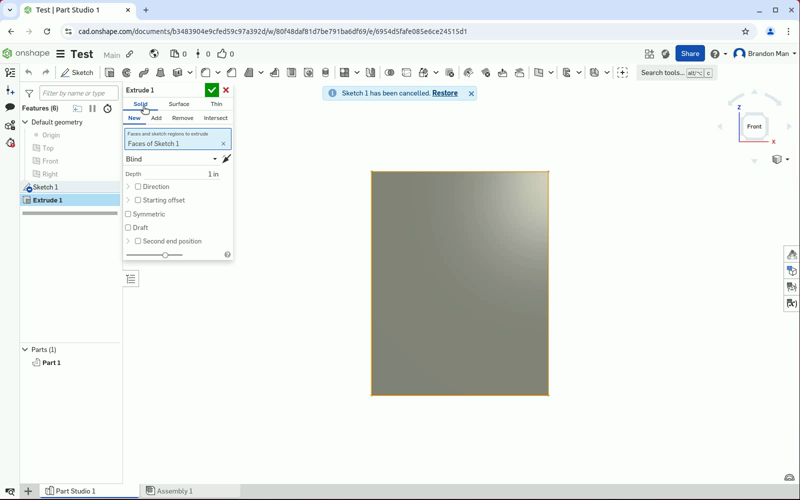
click(143, 106)
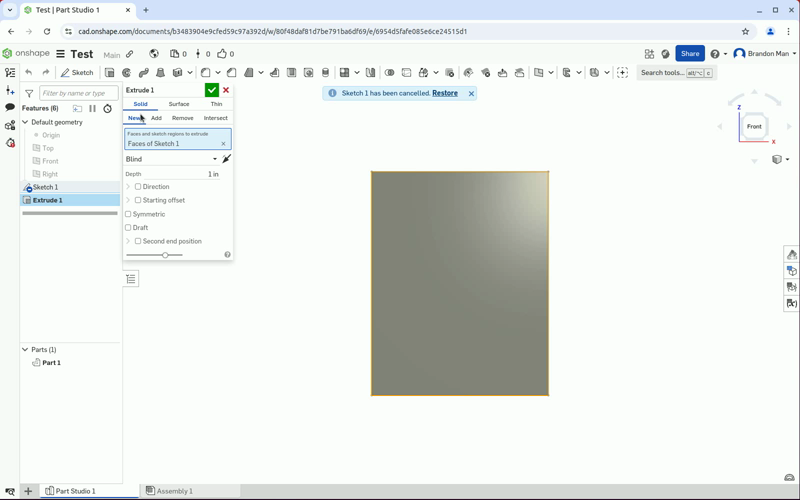
mouse_move(137, 120)
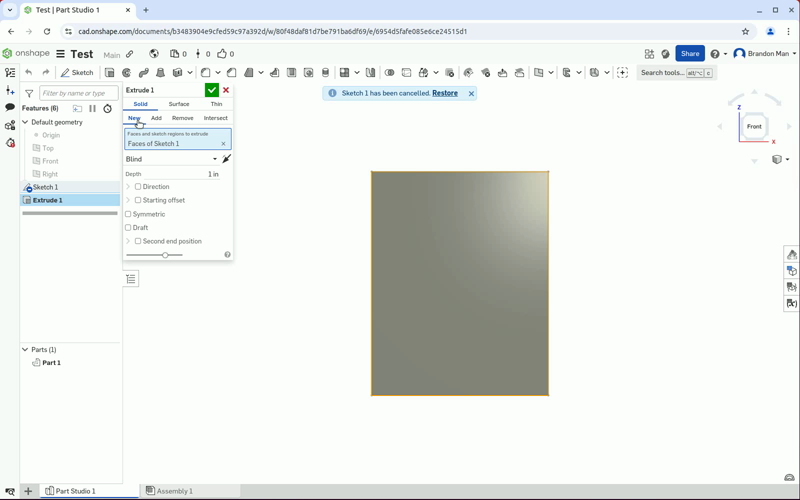
click(137, 120)
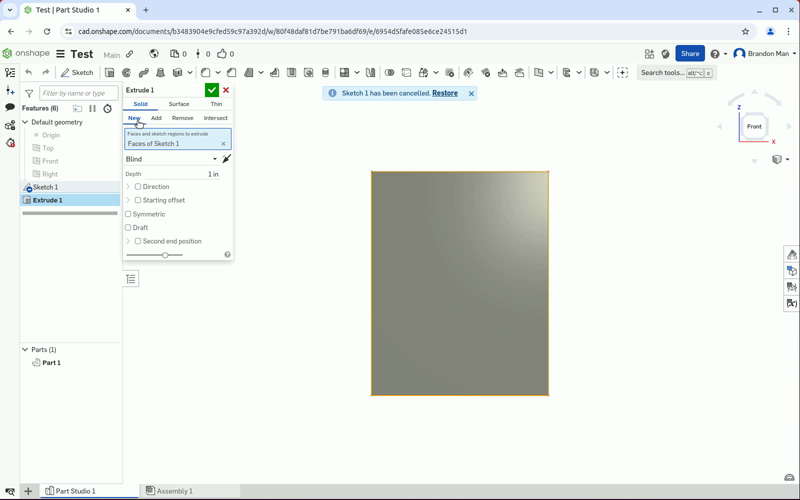
key(tab, 4)
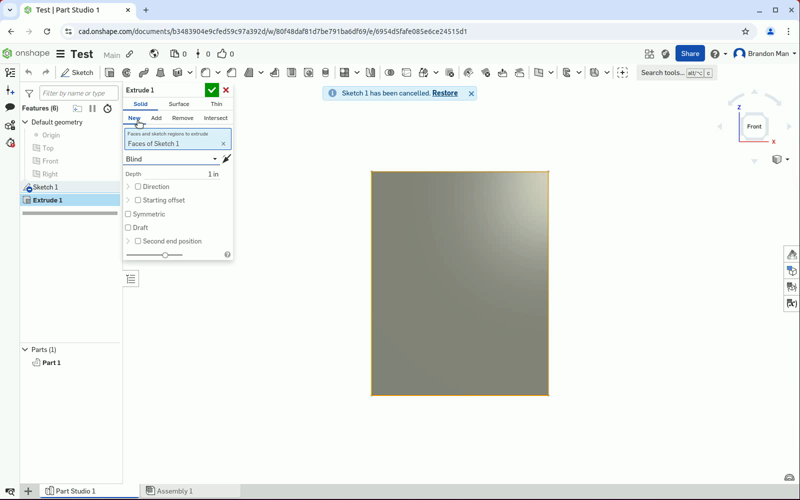
text(6.74)
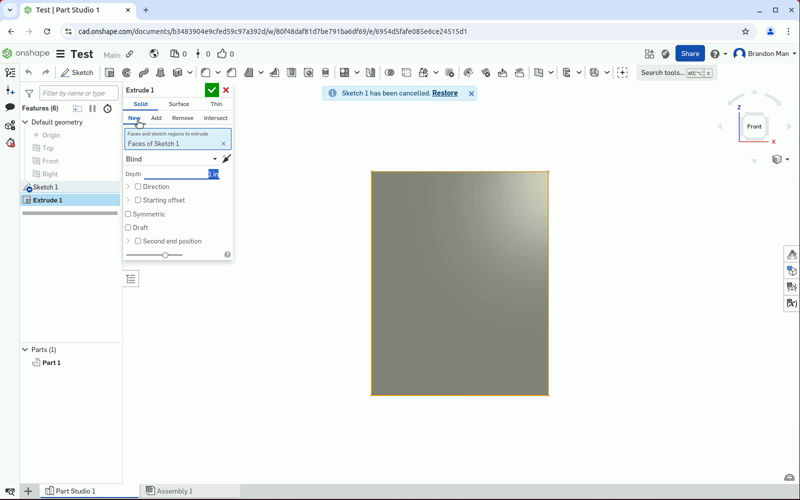
key(enter)
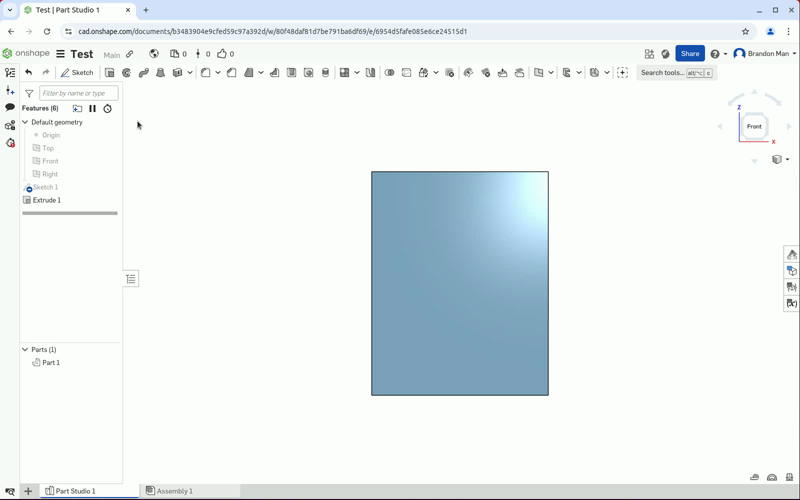
key(shift+h)
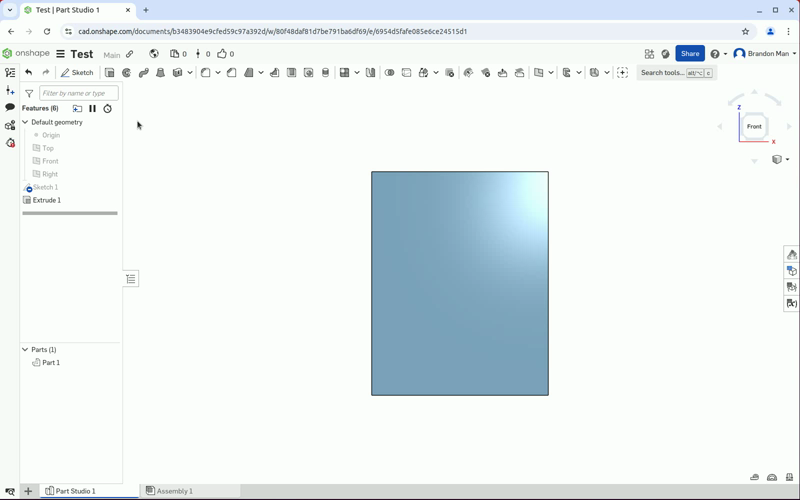
key(shift+h)
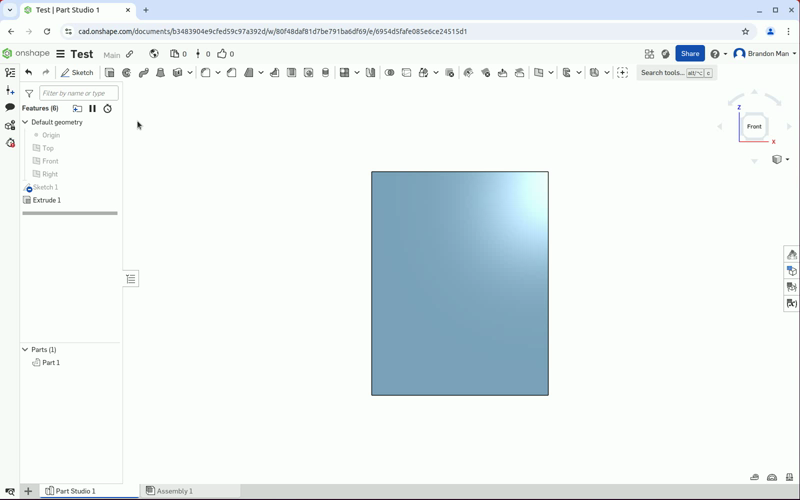
mouse_move(73, 189)
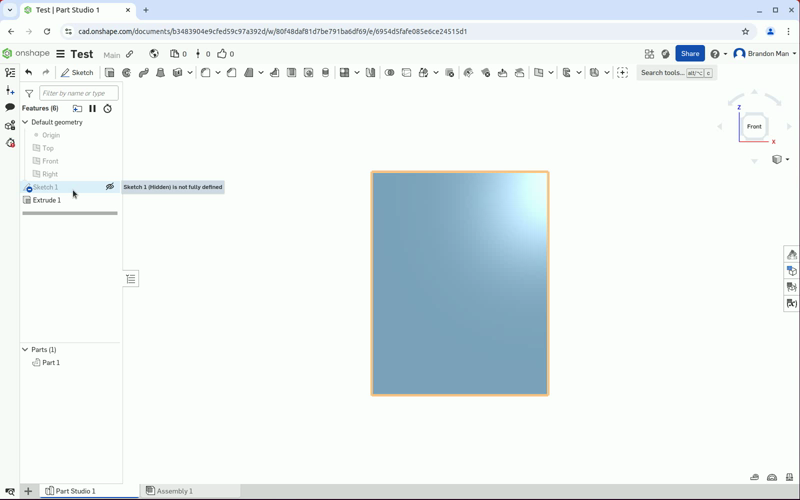
click(73, 189)
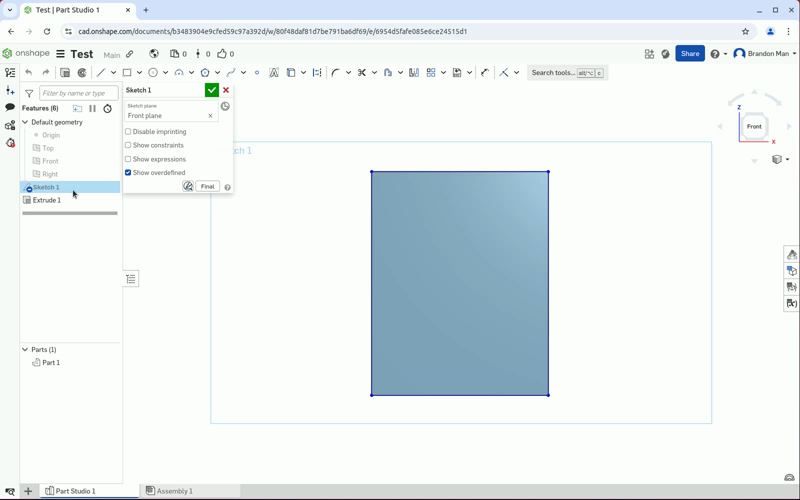
mouse_move(229, 92)
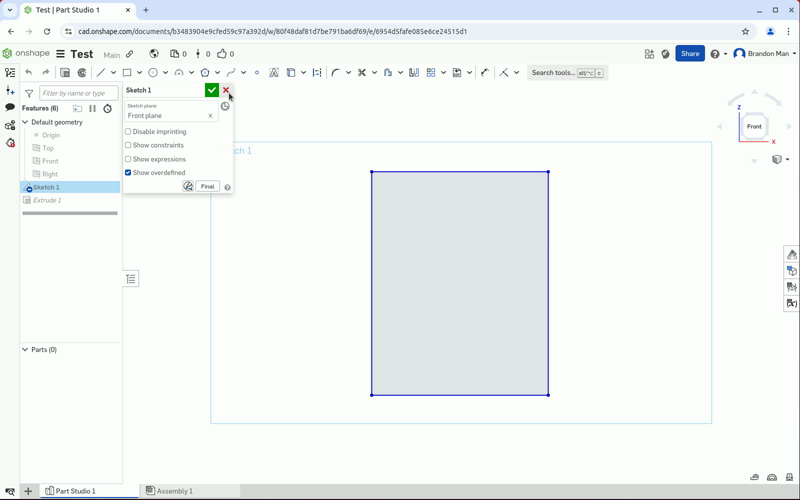
click(229, 92)
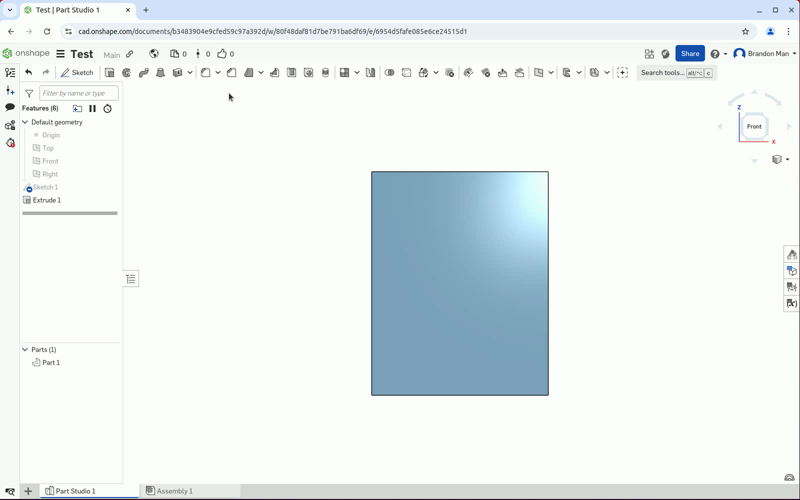
mouse_move(541, 75)
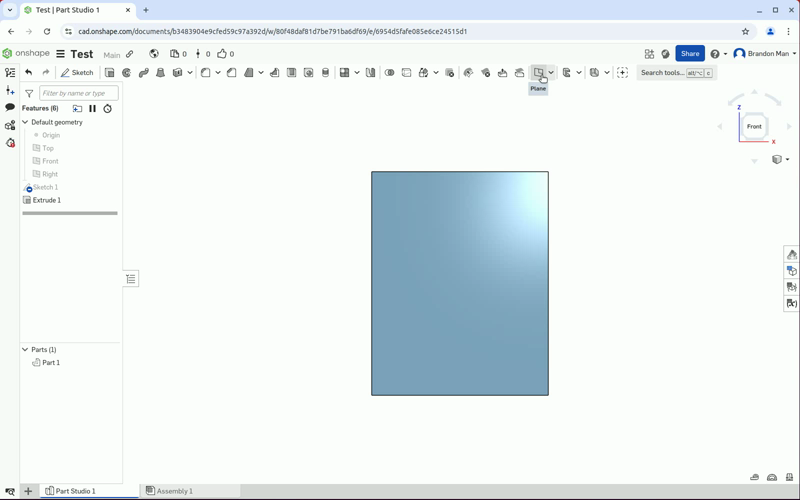
click(541, 75)
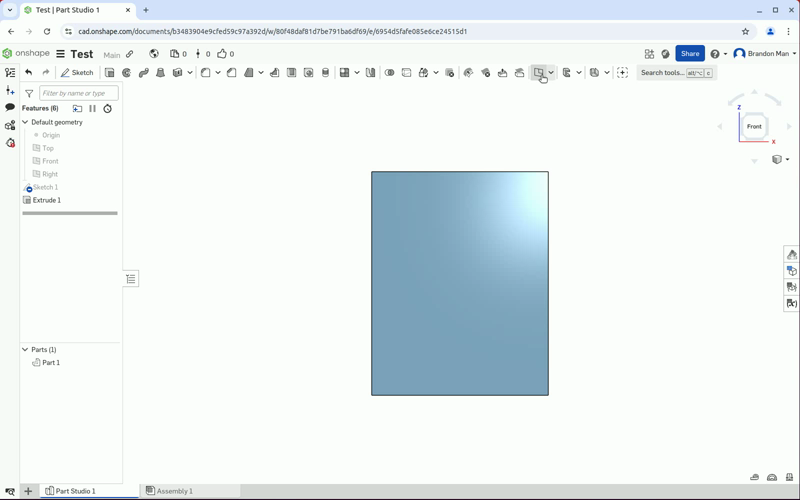
mouse_move(73, 163)
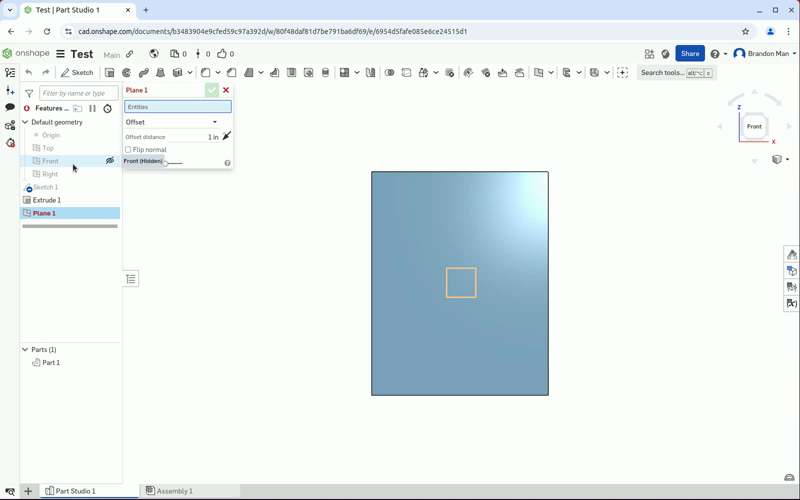
click(73, 163)
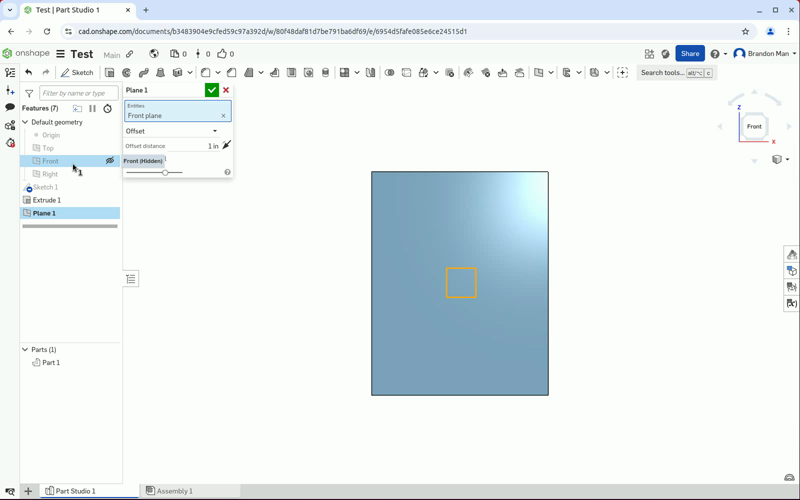
key(tab, 2)
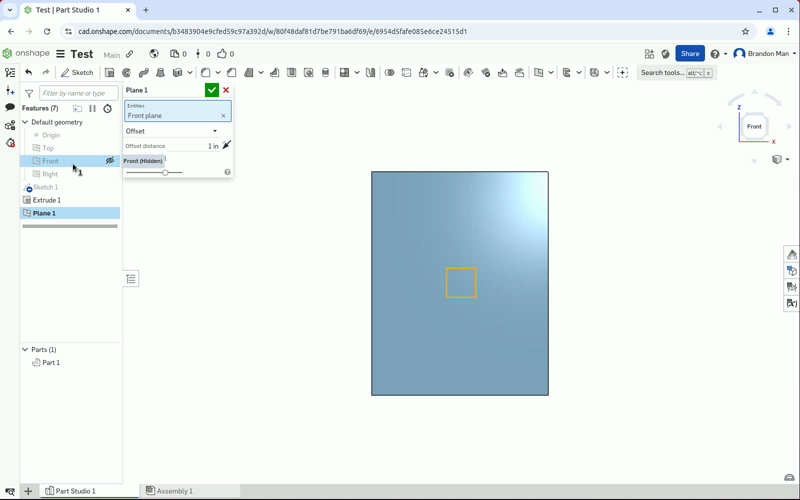
text(6.748)
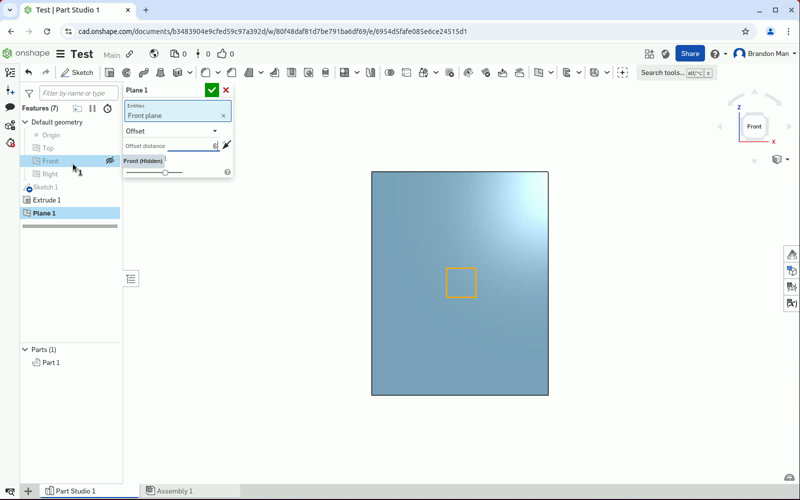
key(enter, 2)
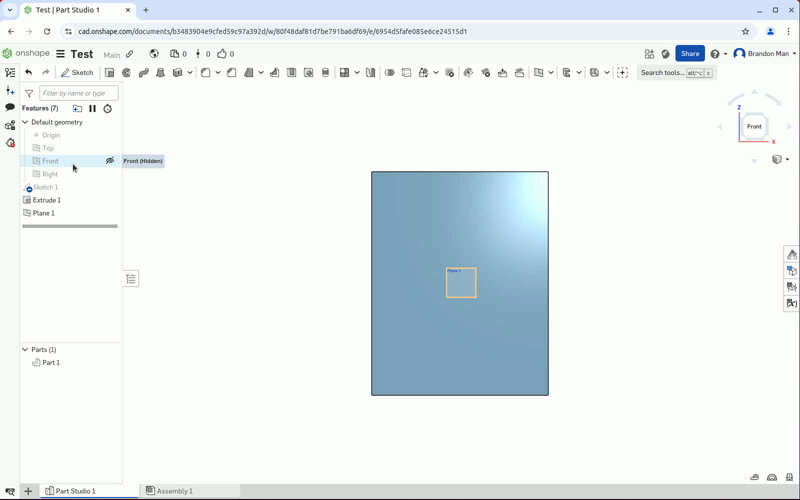
key(shift+s)
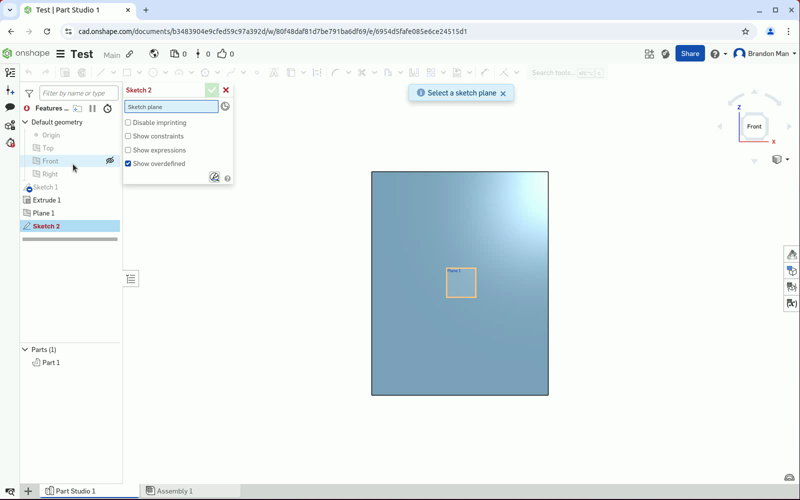
mouse_move(73, 215)
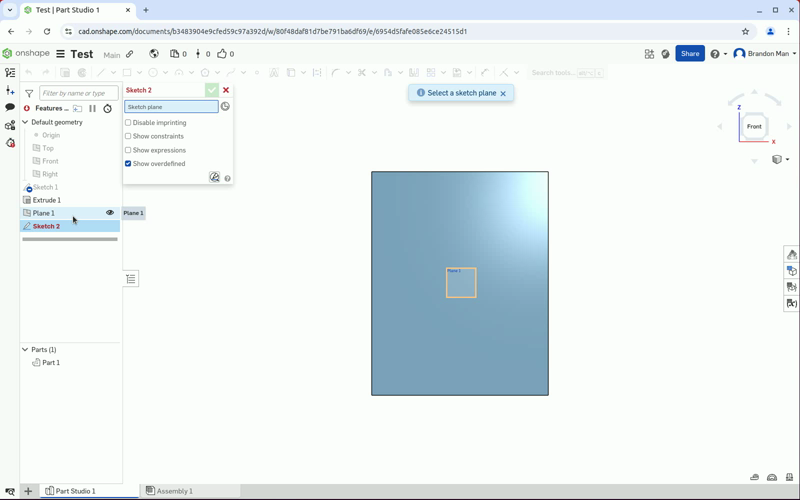
click(73, 215)
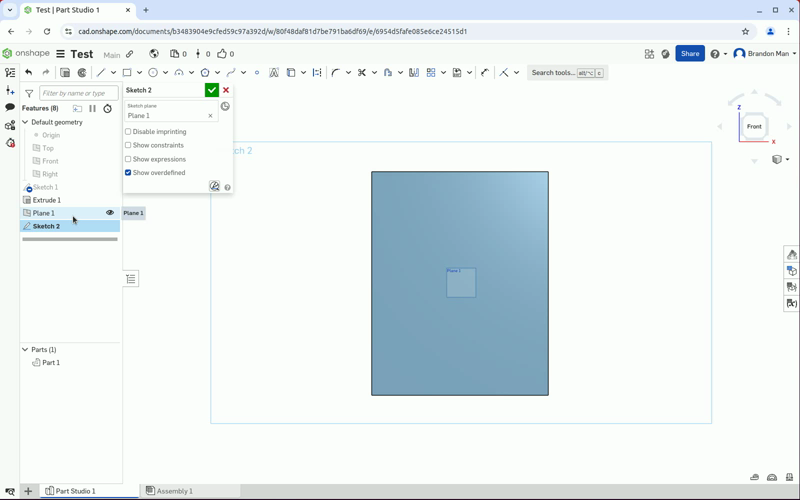
mouse_move(73, 352)
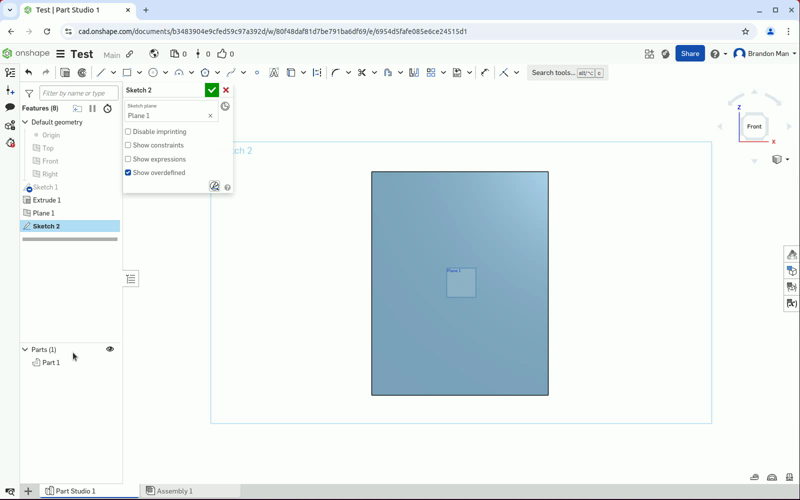
key(y)
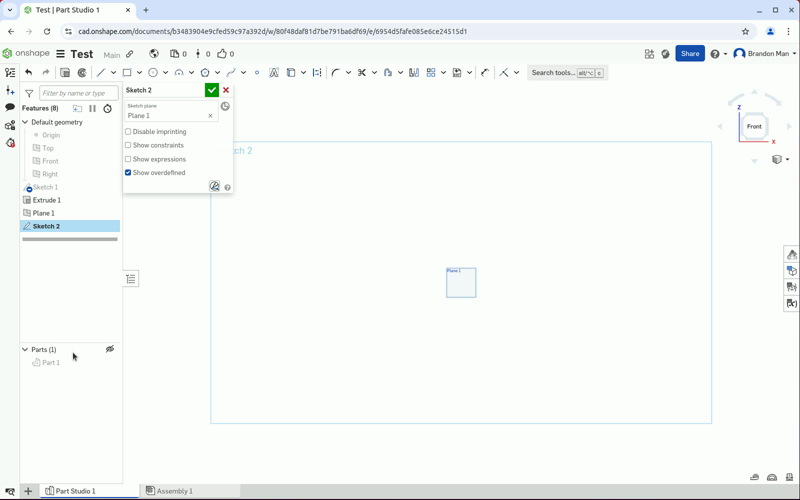
key(l)
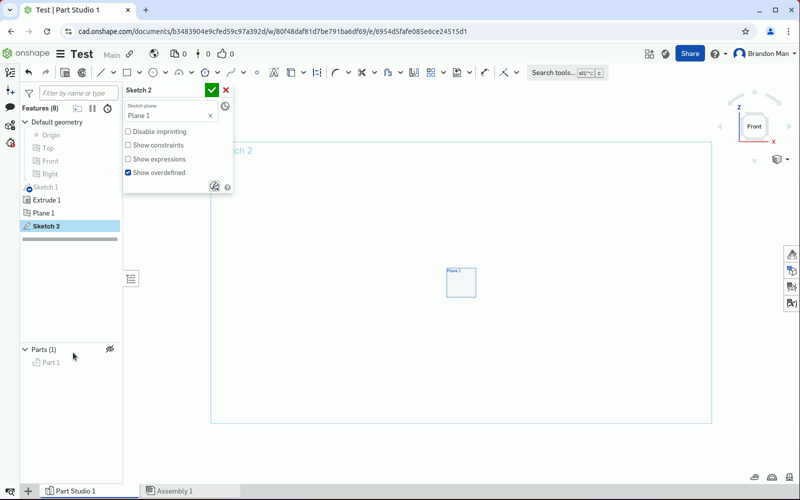
key_down(shift)
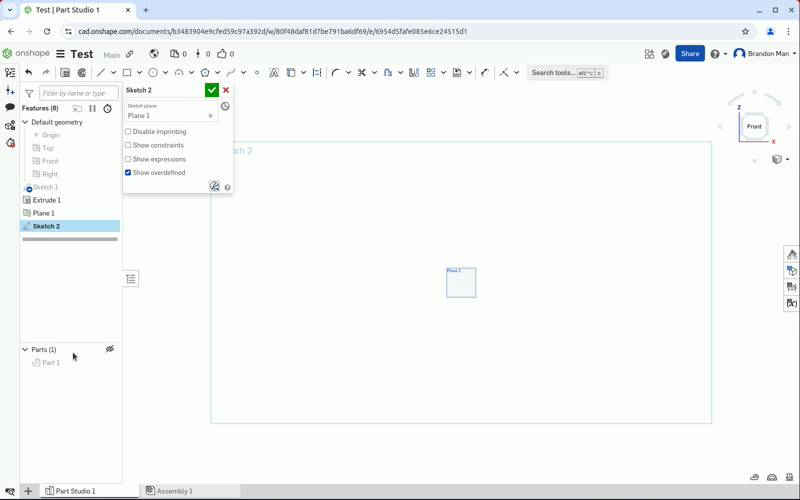
mouse_move(378, 388)
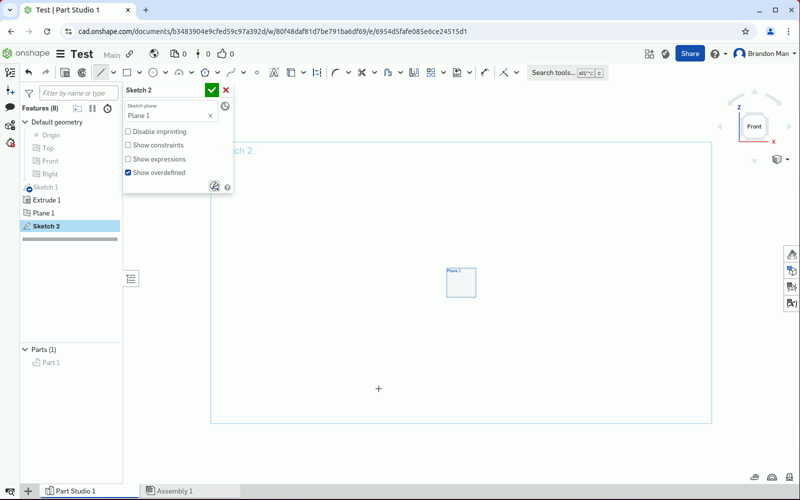
click(378, 388)
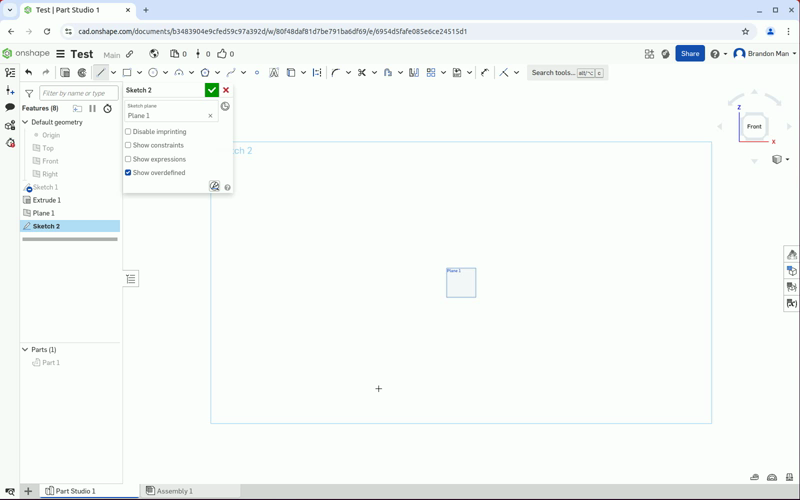
key_up(shift)
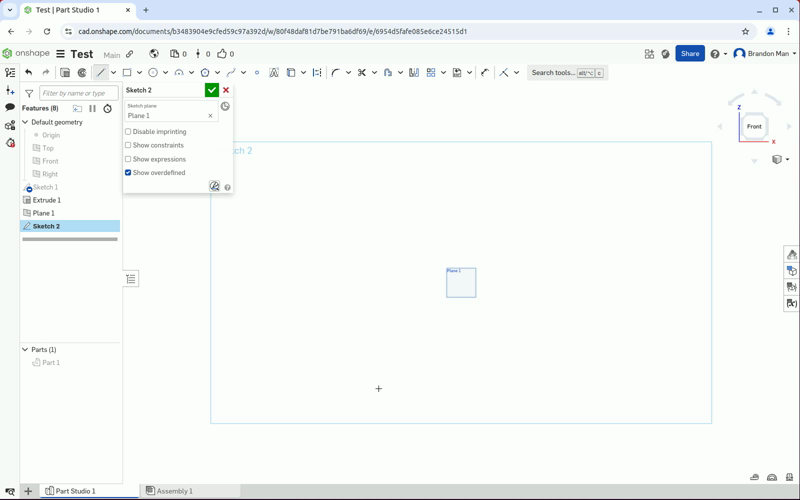
key_down(shift)
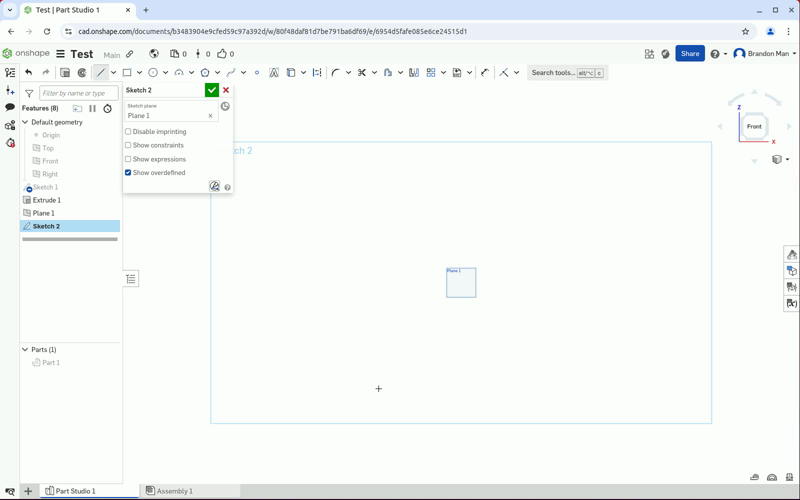
mouse_move(541, 388)
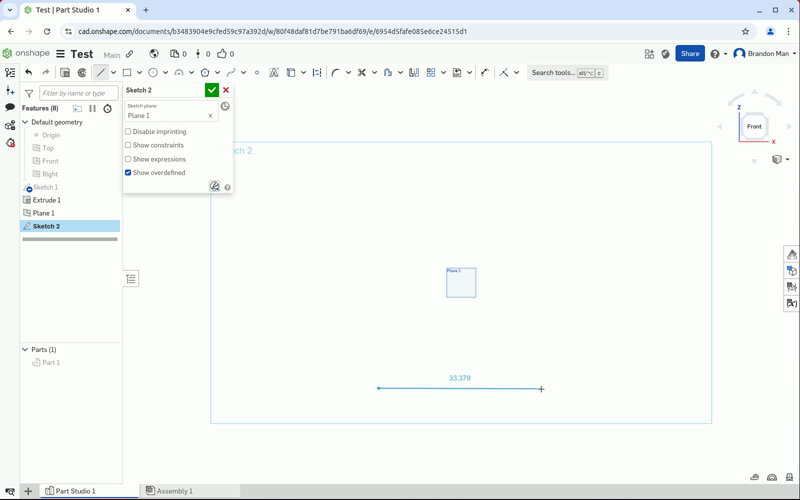
click(541, 388)
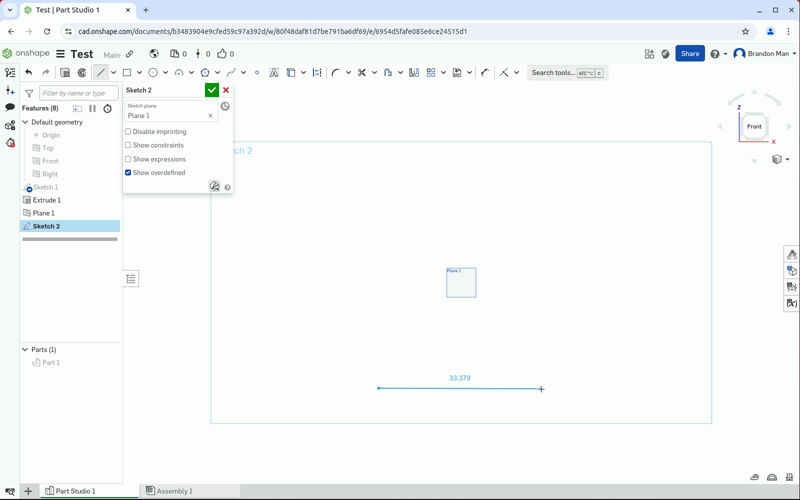
key_up(shift)
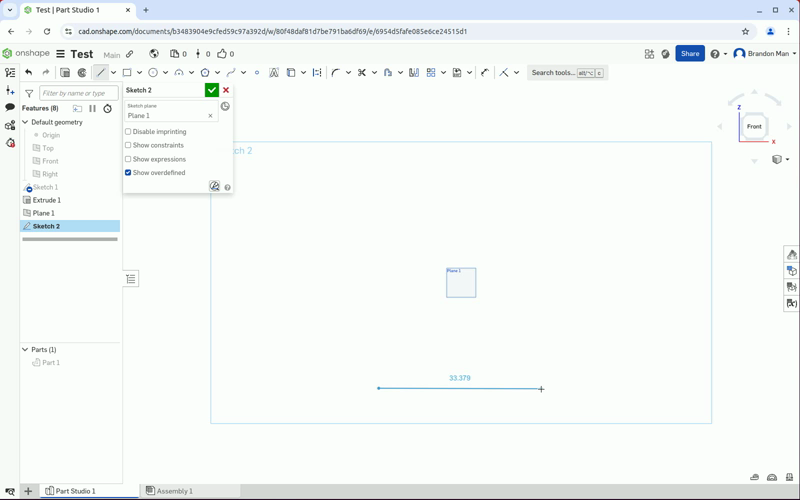
key_down(shift)
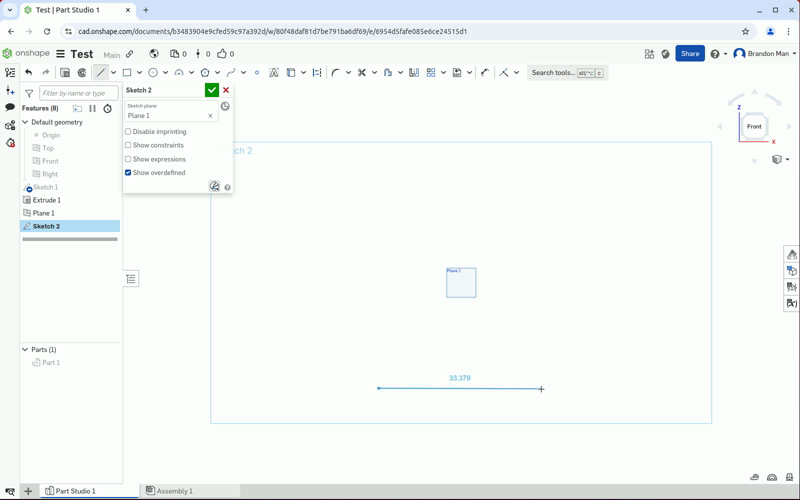
mouse_move(541, 179)
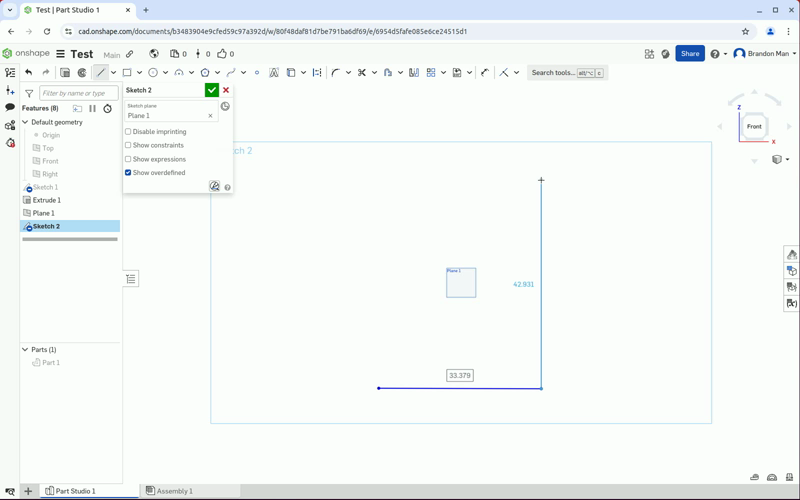
click(541, 179)
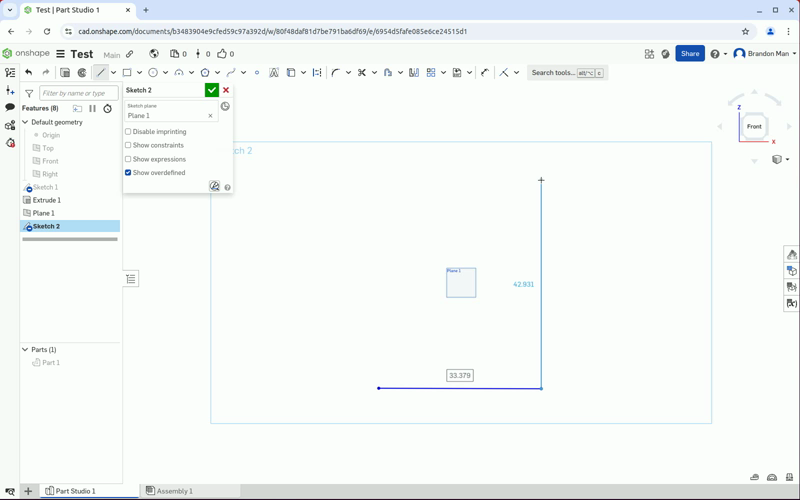
key_up(shift)
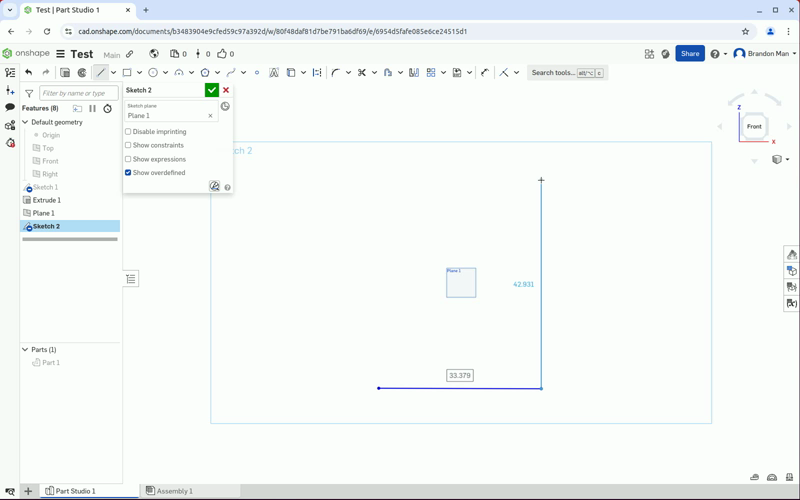
key_down(shift)
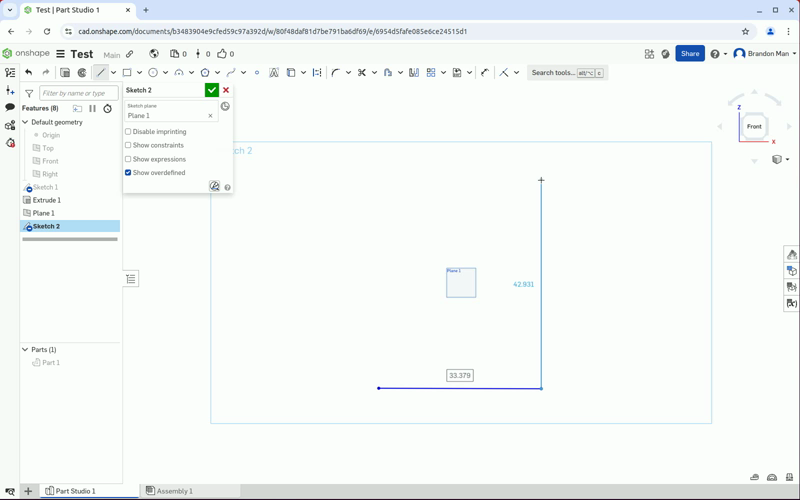
mouse_move(378, 179)
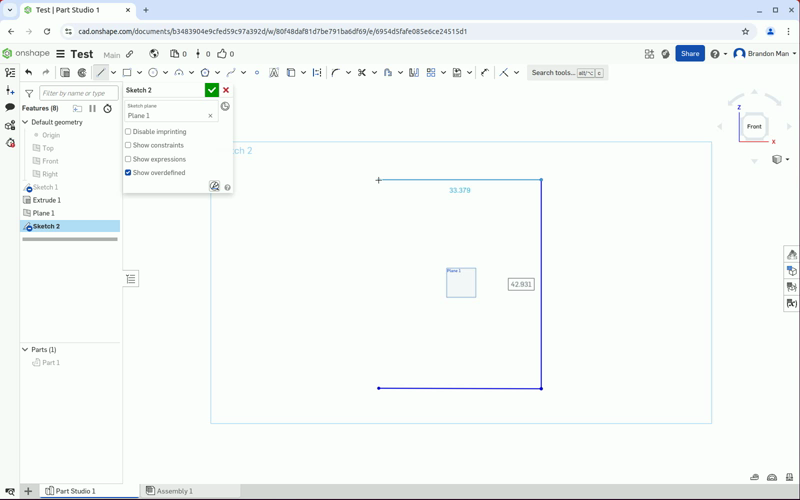
click(378, 179)
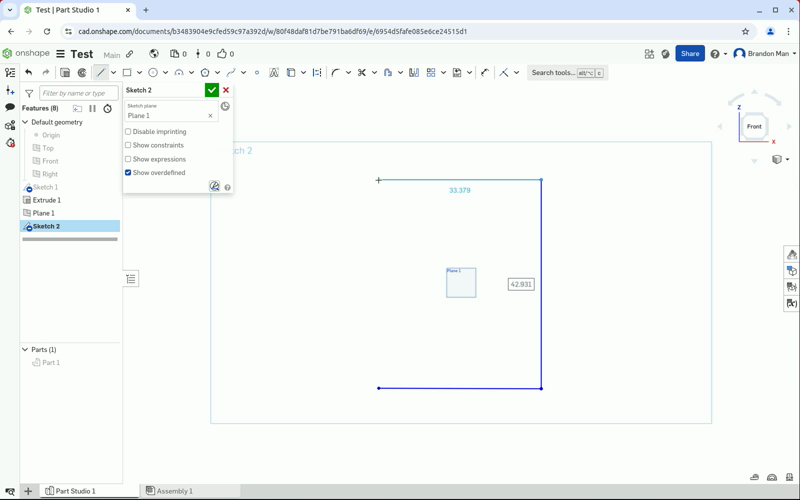
key_up(shift)
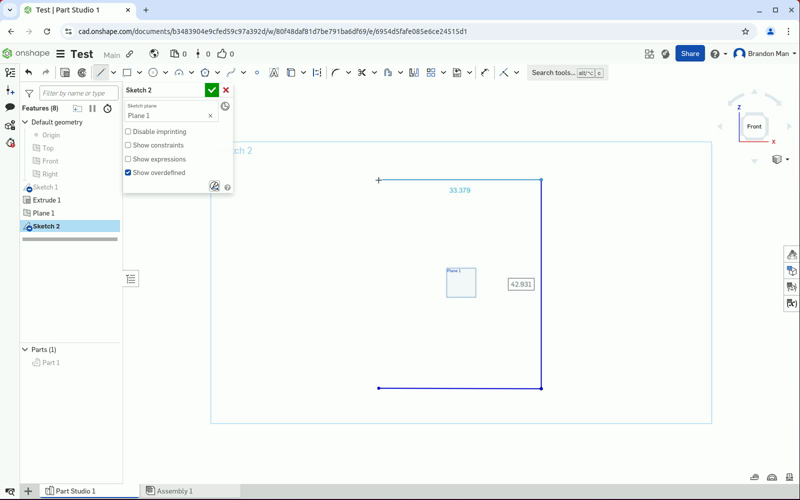
key_down(shift)
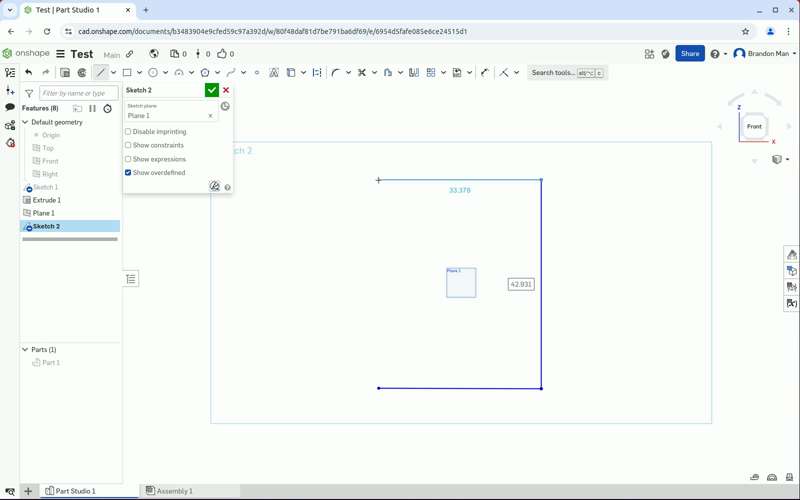
mouse_move(378, 388)
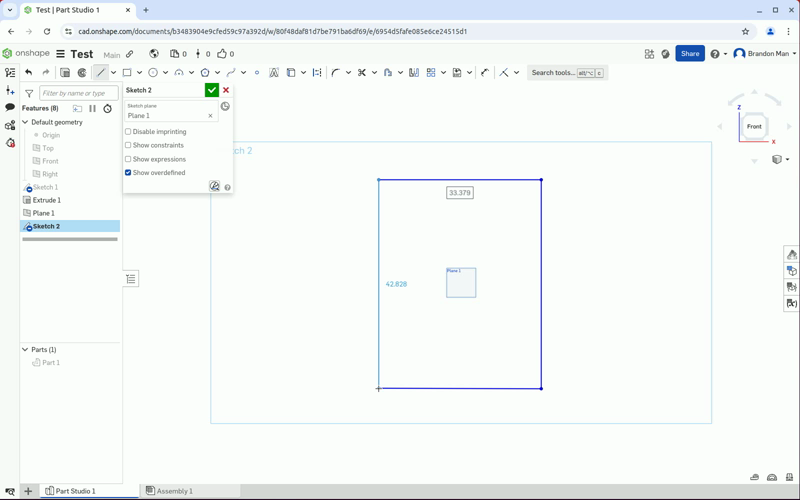
key_up(shift)
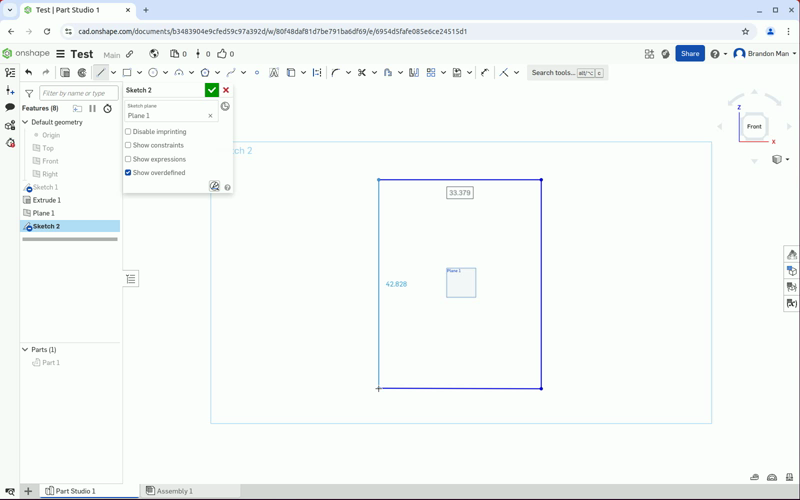
click(378, 388)
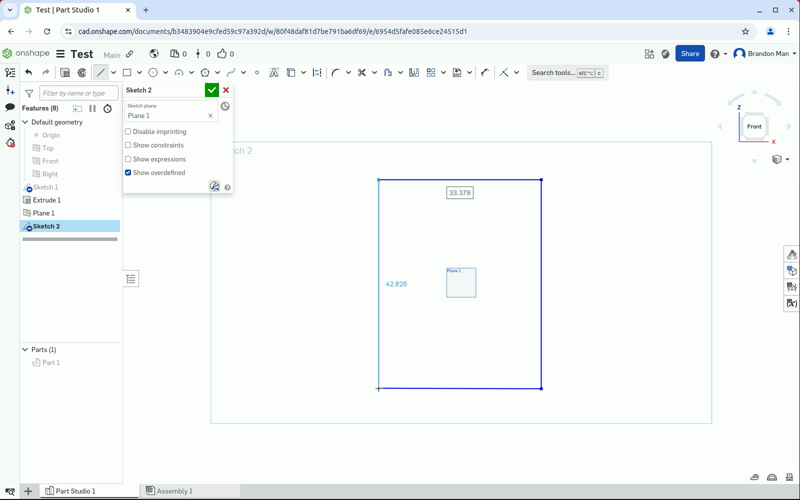
key(esc)
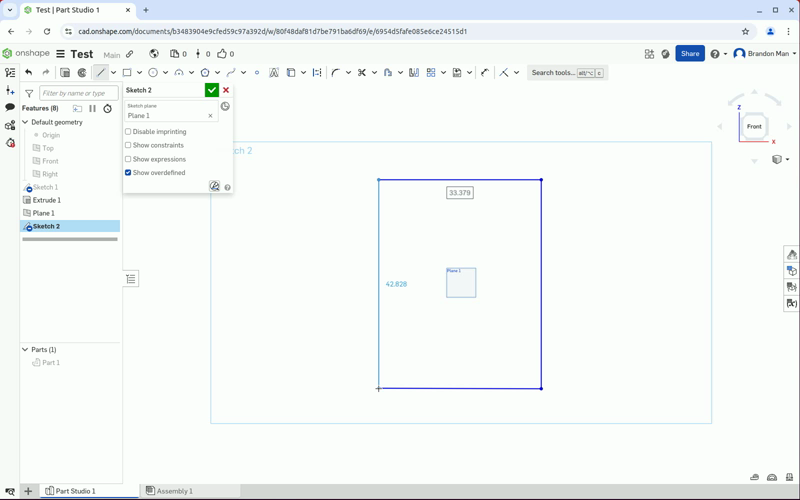
mouse_move(458, 250)
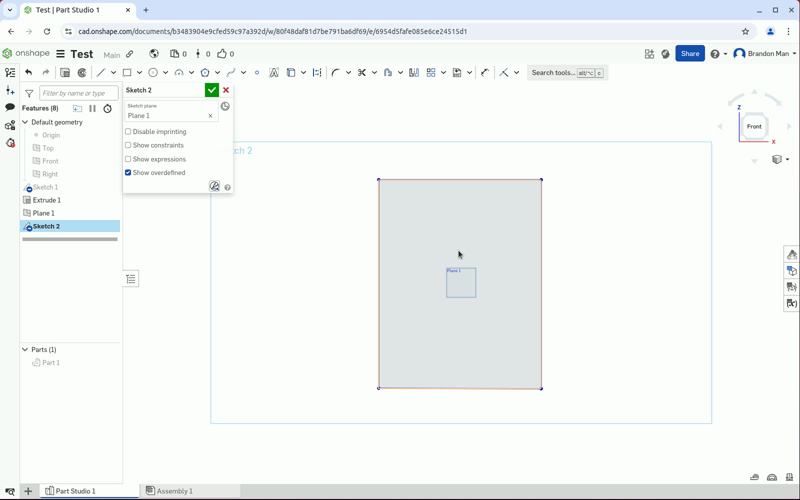
click(458, 250)
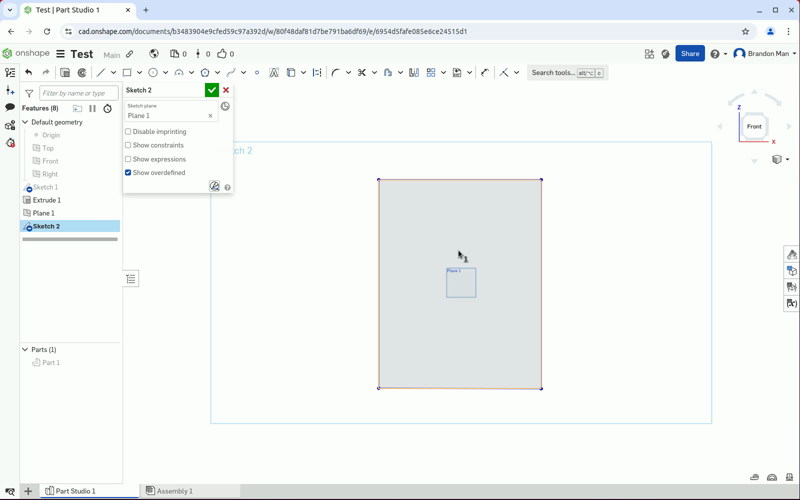
mouse_move(73, 352)
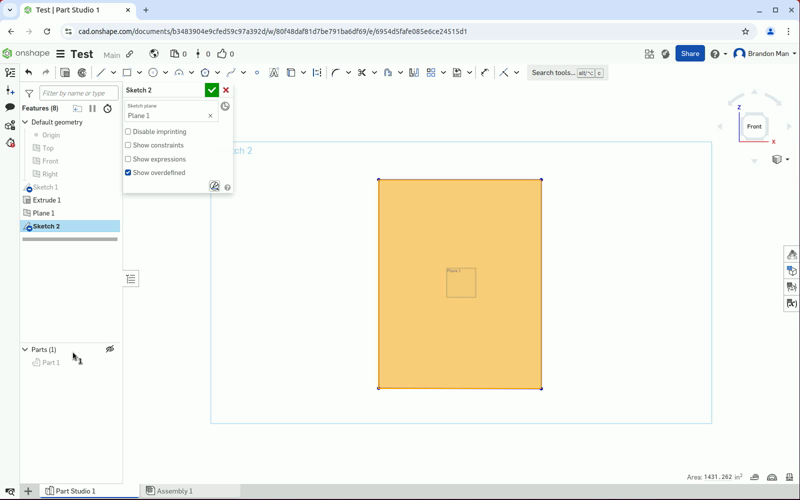
key(shift+y)
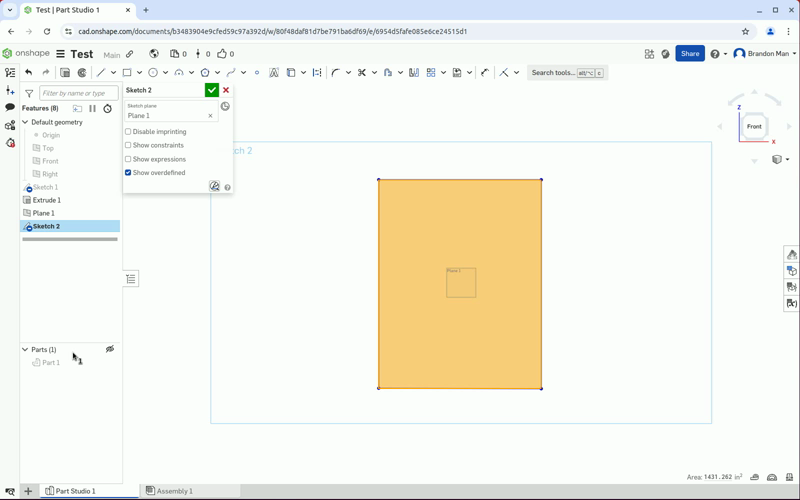
key(shift+e)
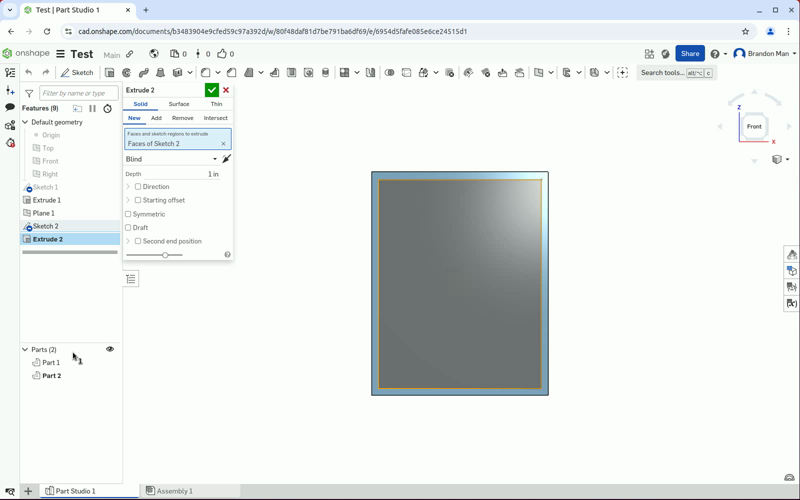
mouse_move(143, 106)
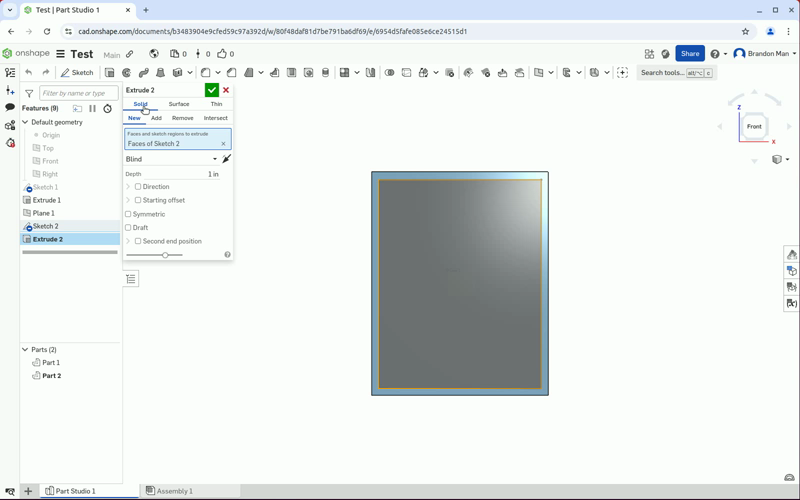
click(143, 106)
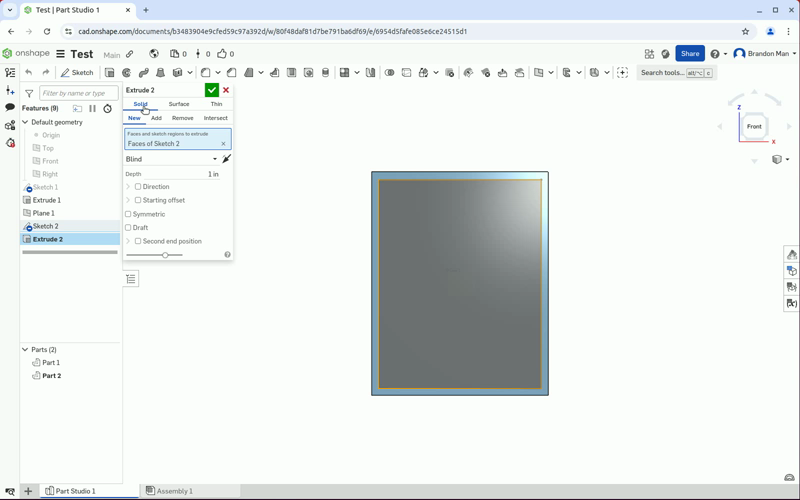
mouse_move(186, 120)
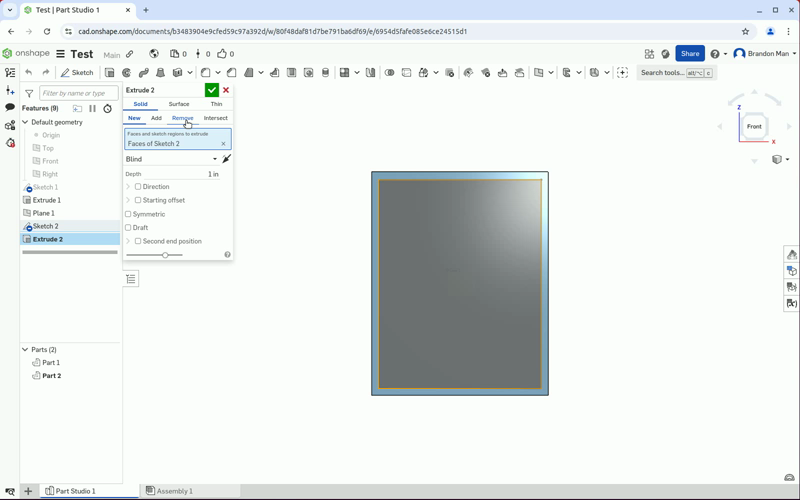
click(186, 120)
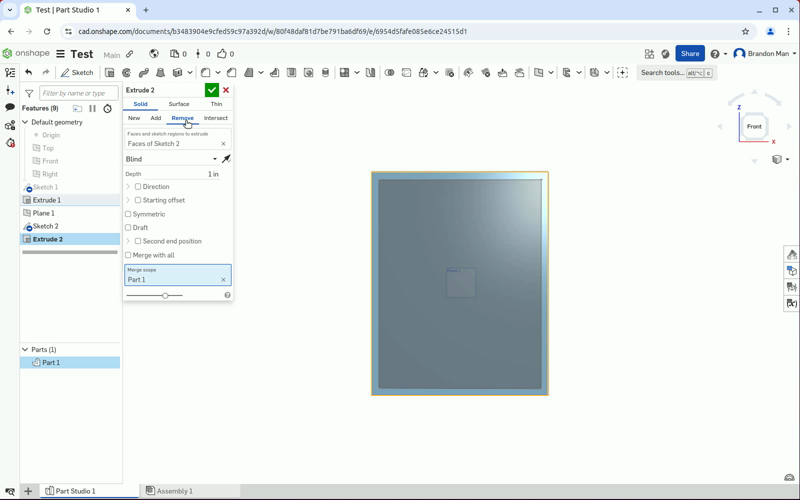
key(tab, 4)
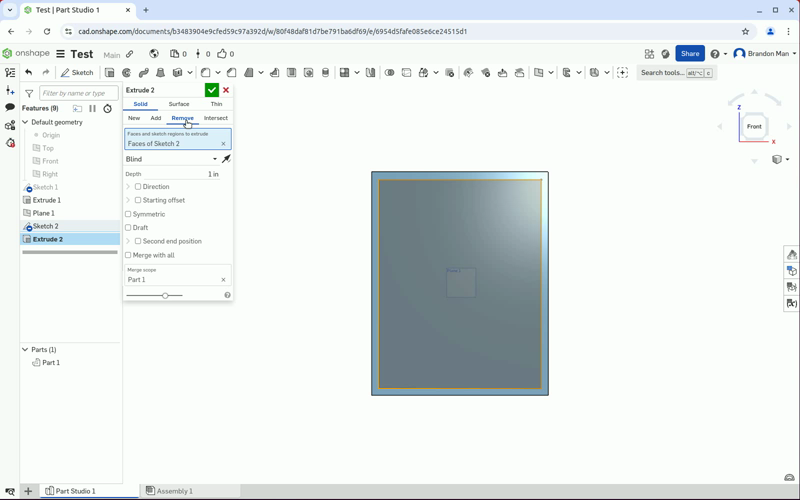
text(4.574)
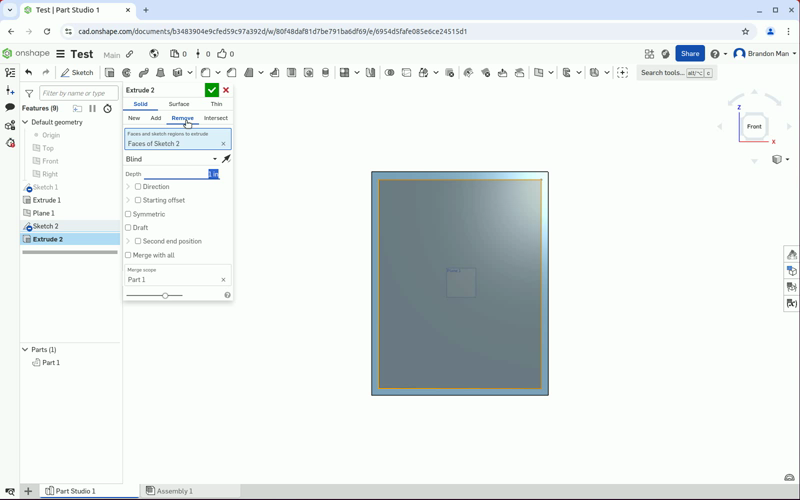
key(tab, 6)
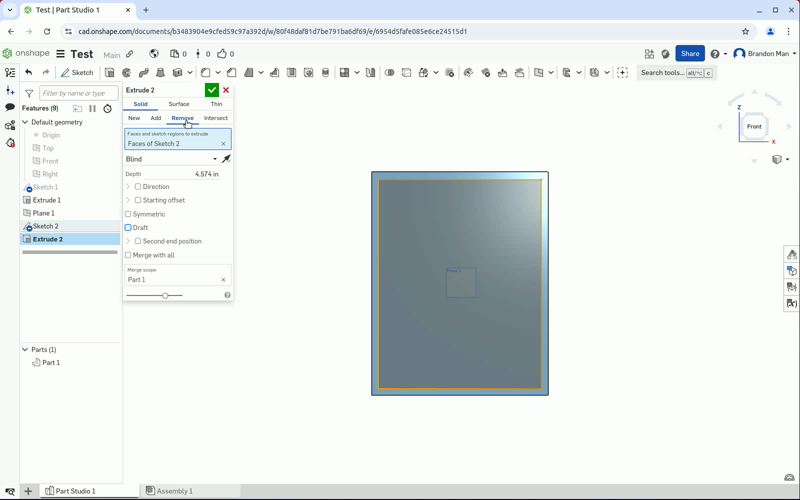
key(space)
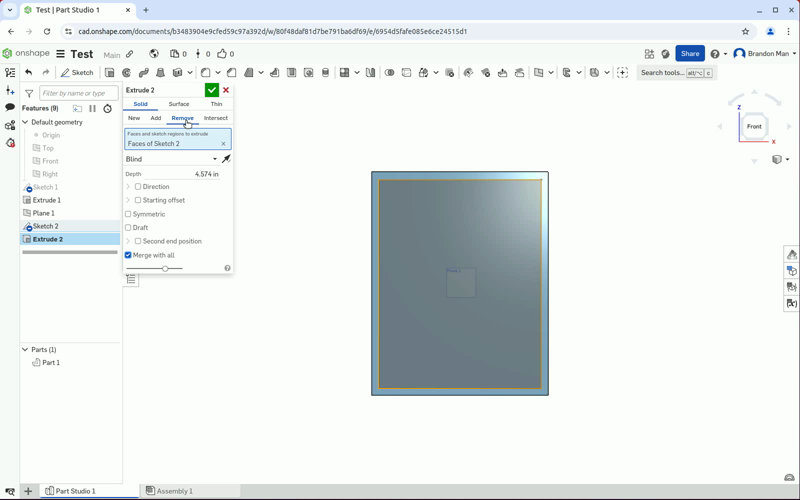
key(enter)
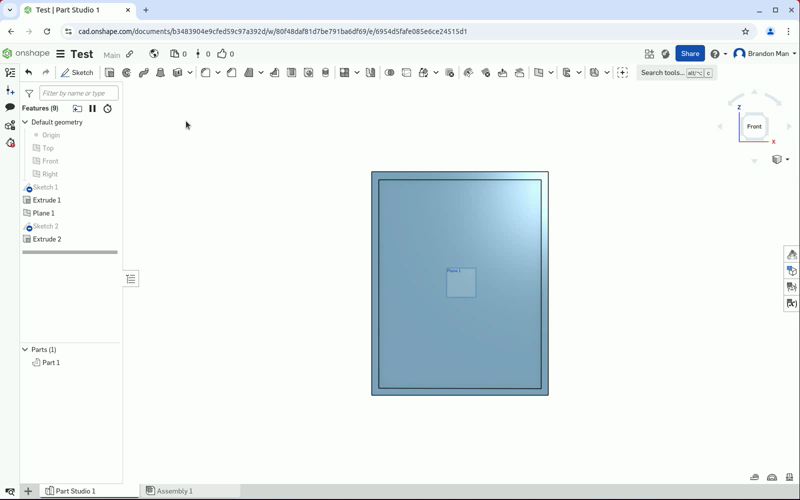
key(shift+h)
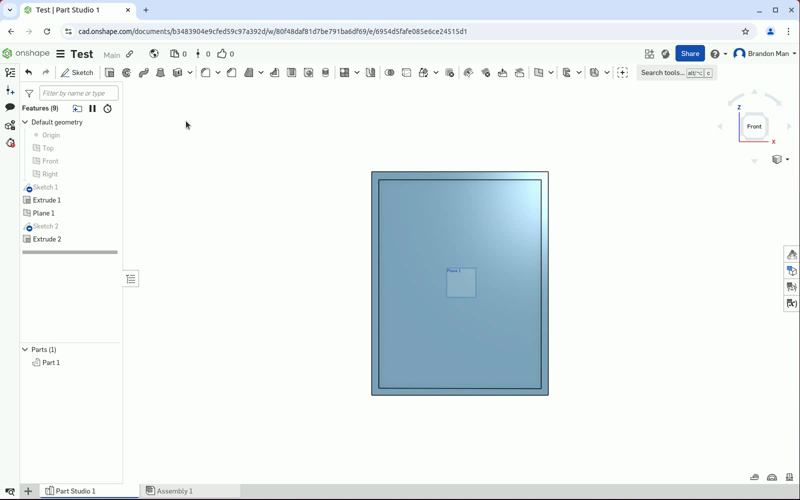
key(shift+h)
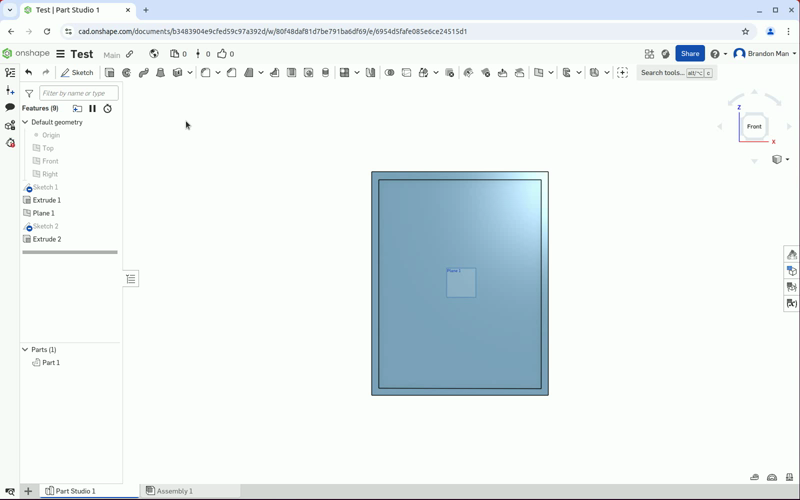
mouse_move(73, 189)
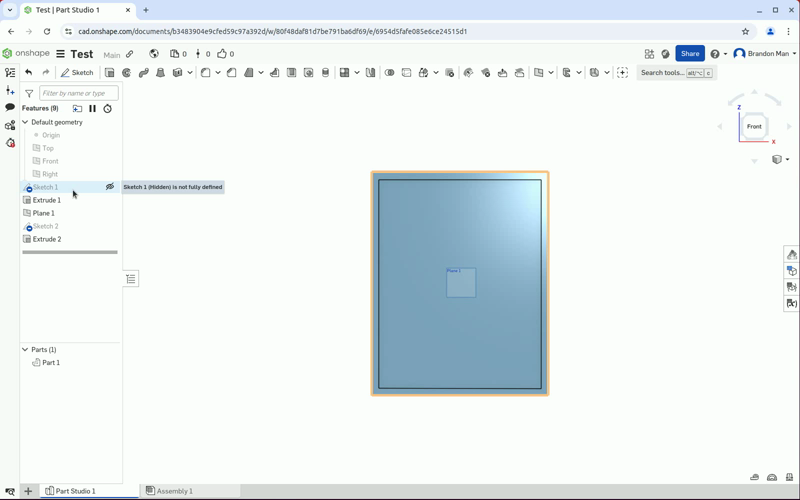
click(73, 189)
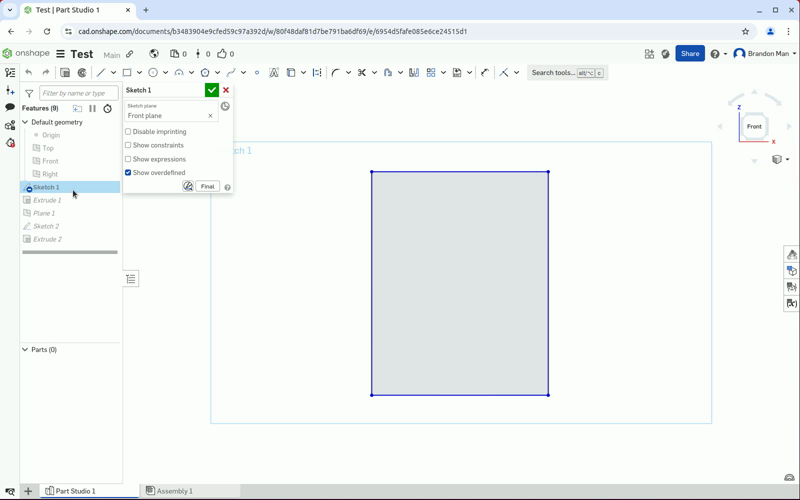
mouse_move(229, 92)
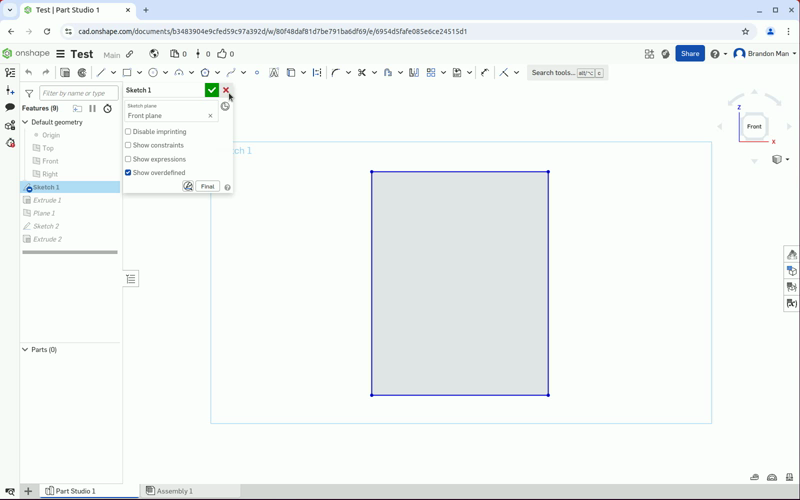
click(229, 92)
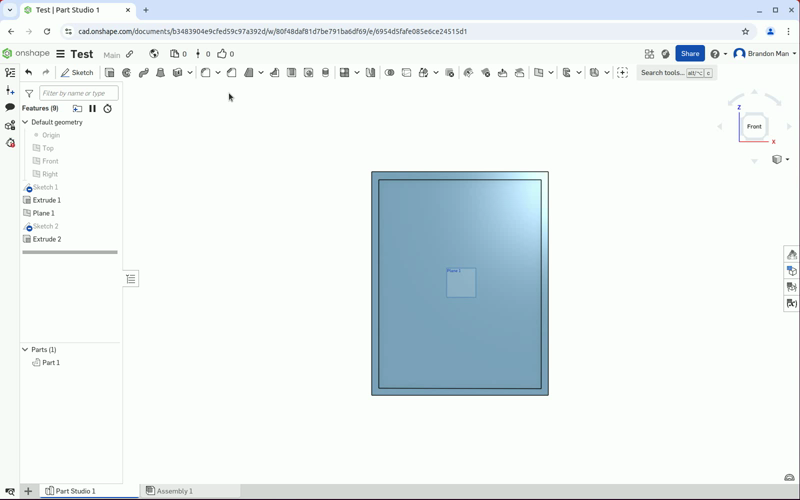
mouse_move(73, 352)
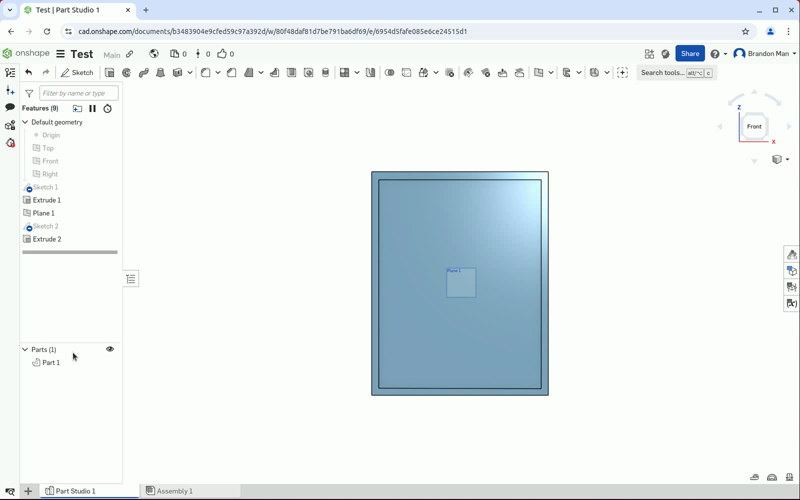
key(y)
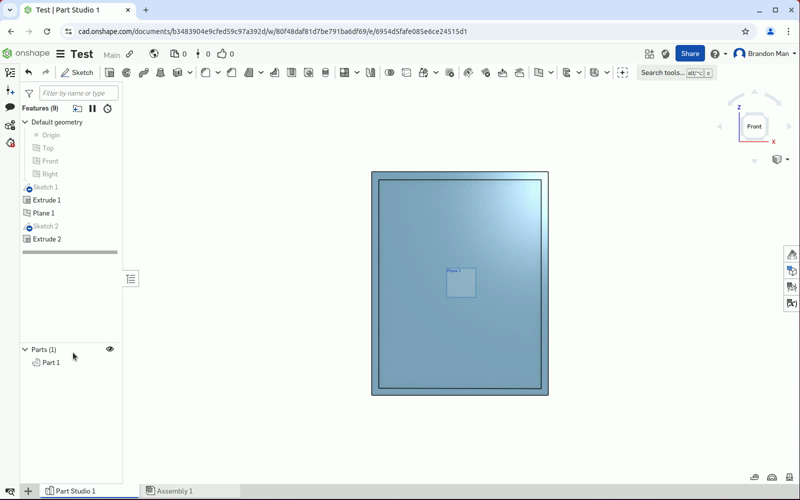
key(shift+p)
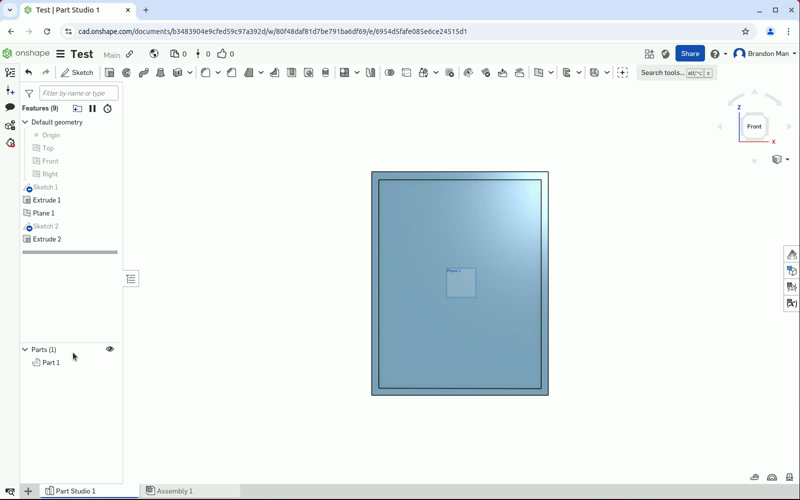
key(space)
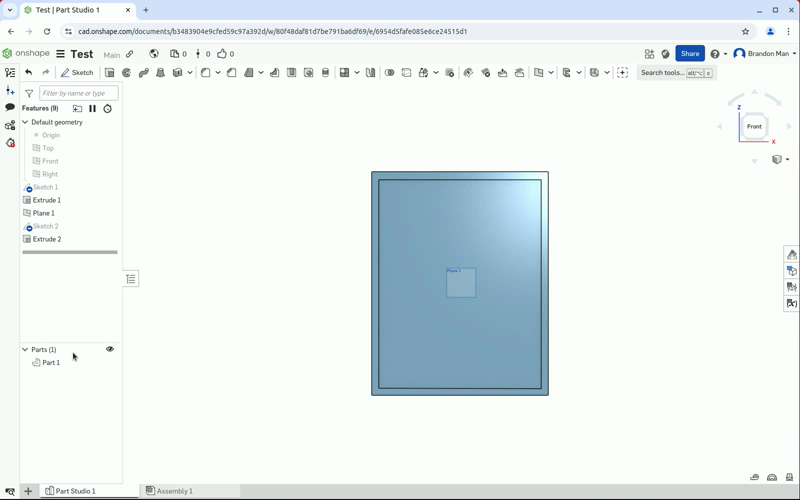
key_down(shift)
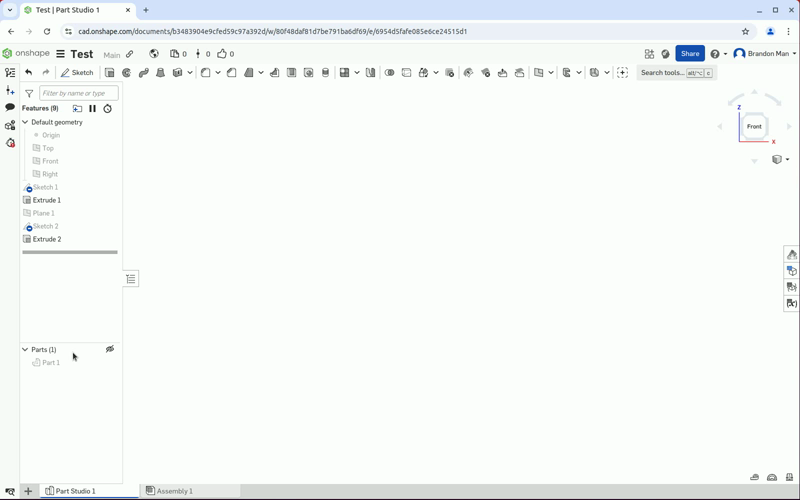
key(left)
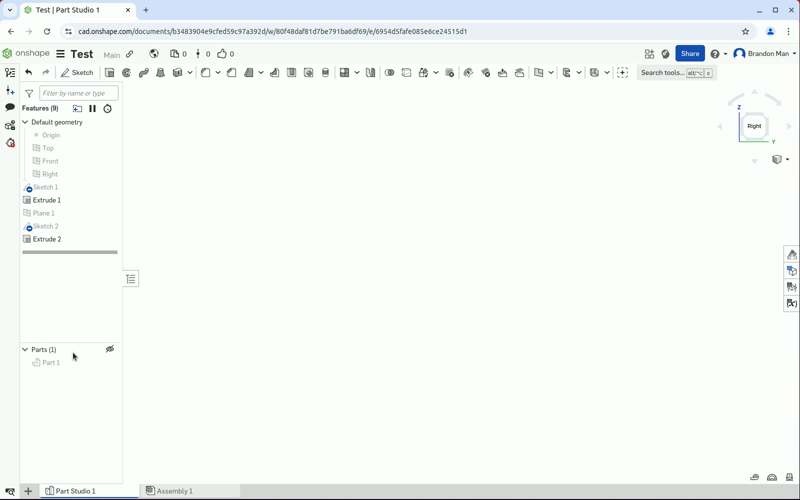
key_up(shift)
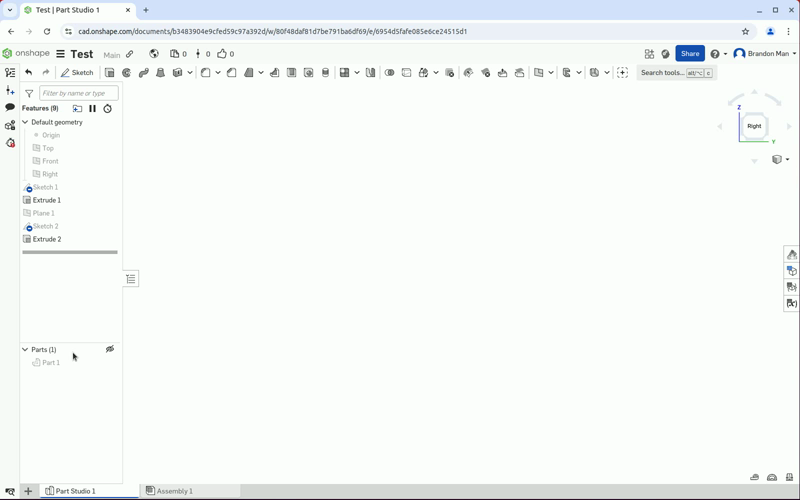
mouse_move(73, 352)
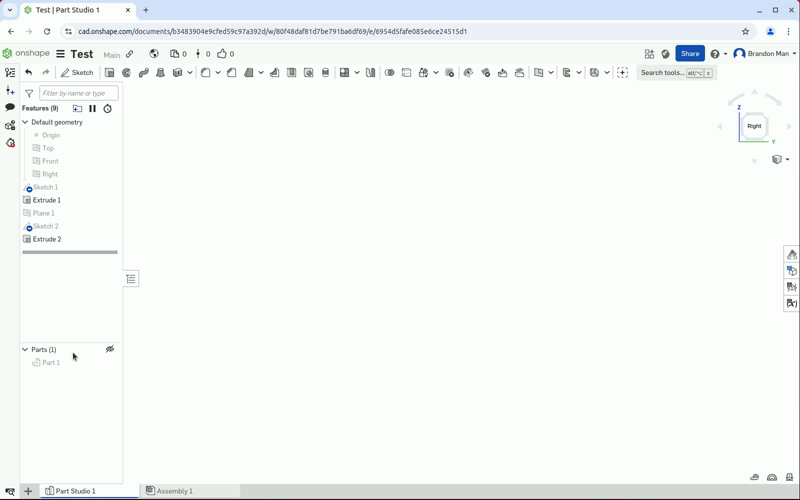
key(shift+y)
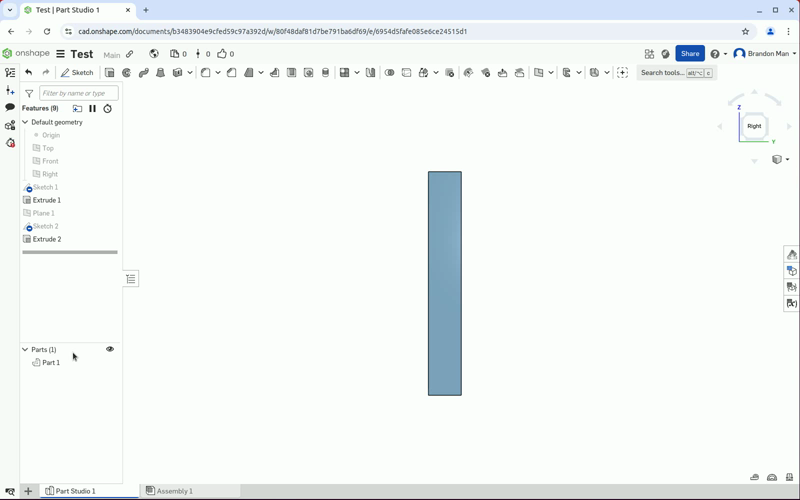
mouse_move(541, 75)
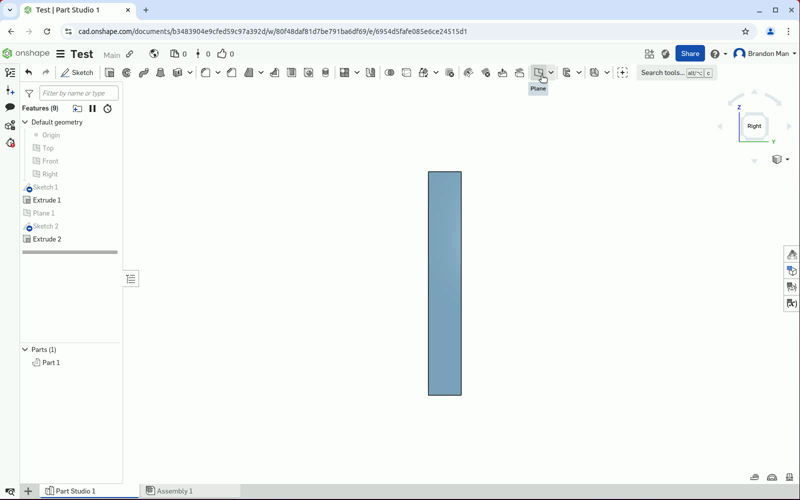
click(541, 75)
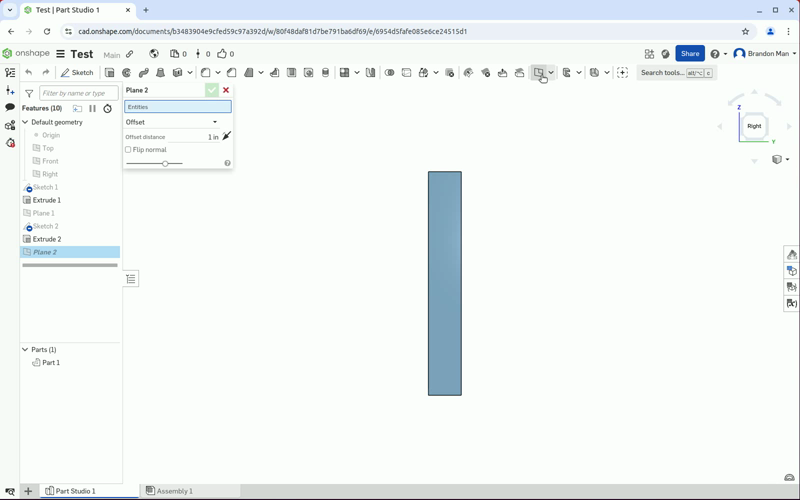
mouse_move(73, 176)
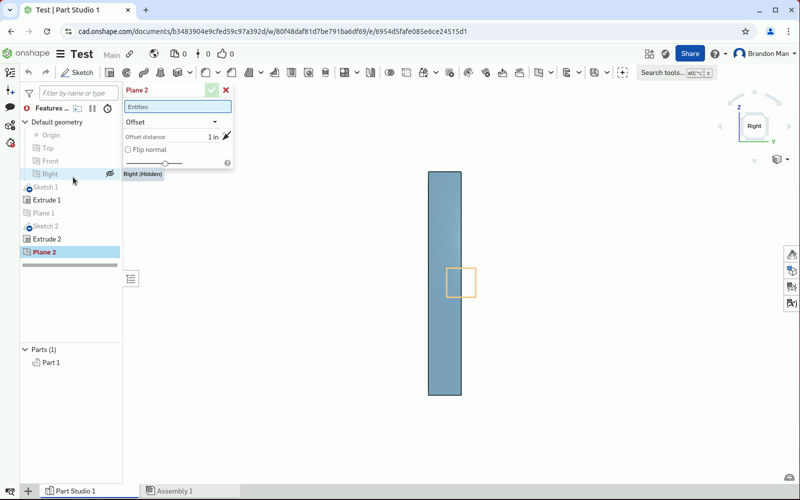
click(73, 176)
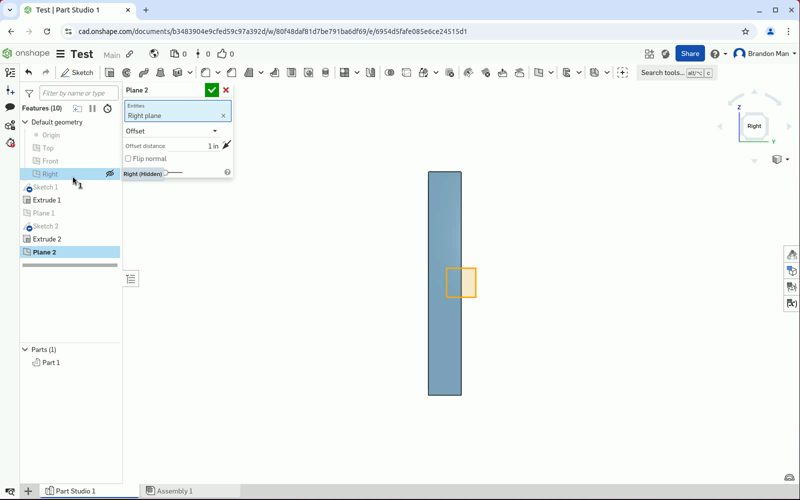
key(tab, 2)
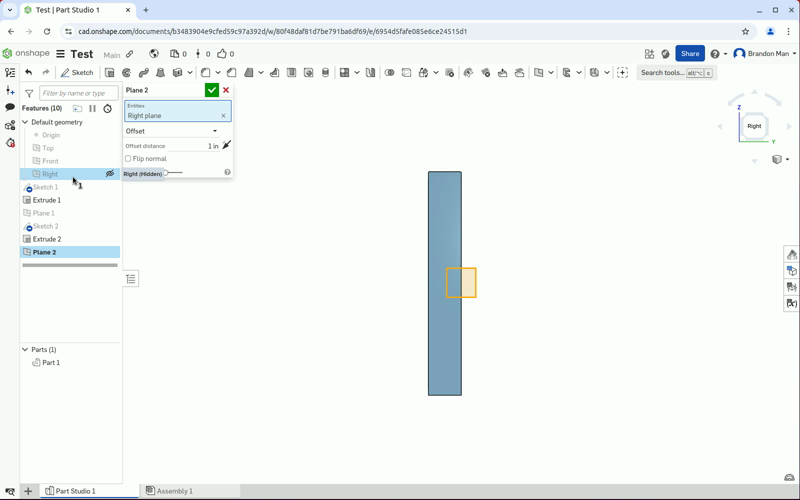
text(18.302)
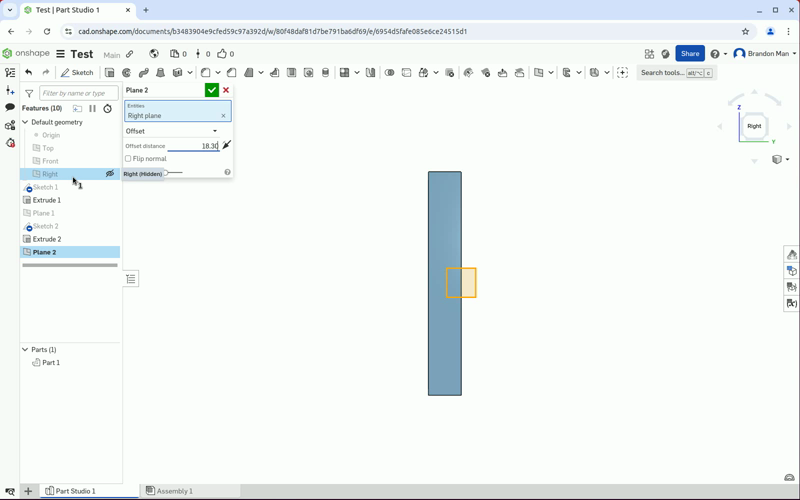
key(enter, 2)
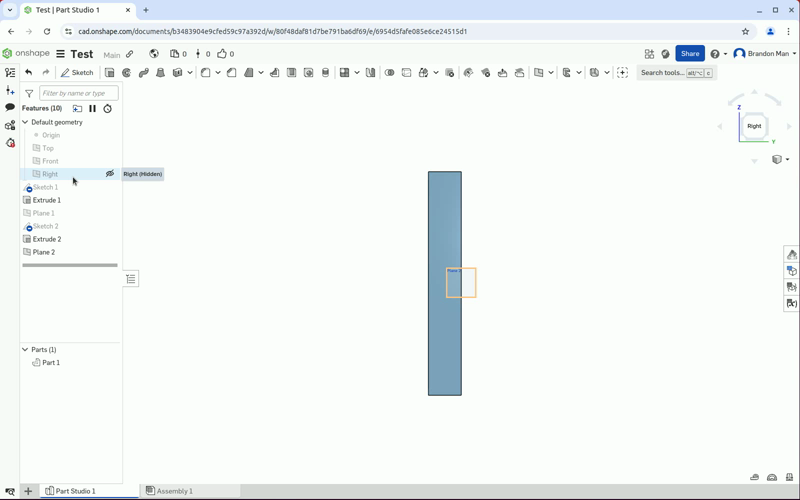
key(shift+s)
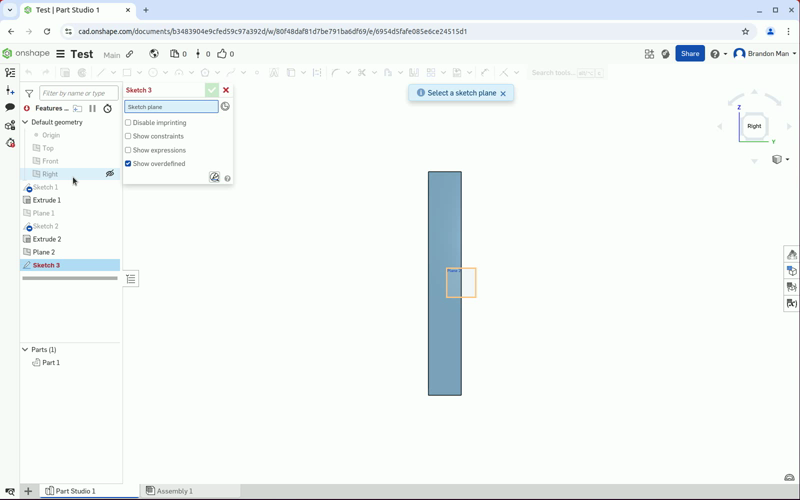
mouse_move(73, 254)
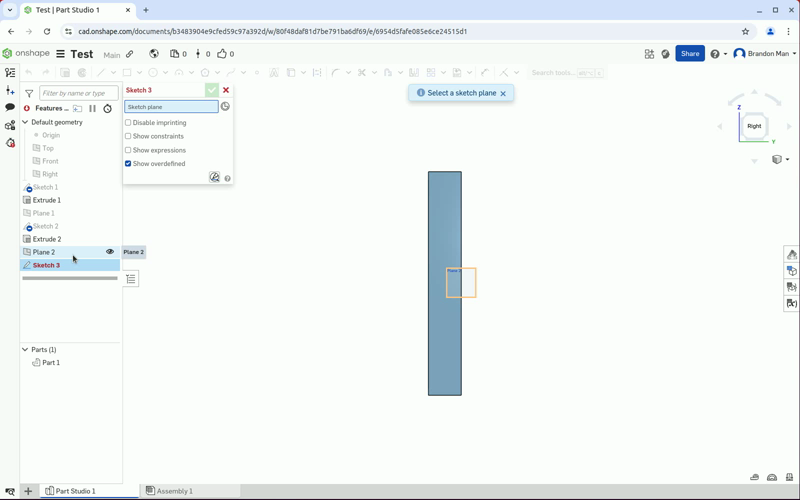
click(73, 254)
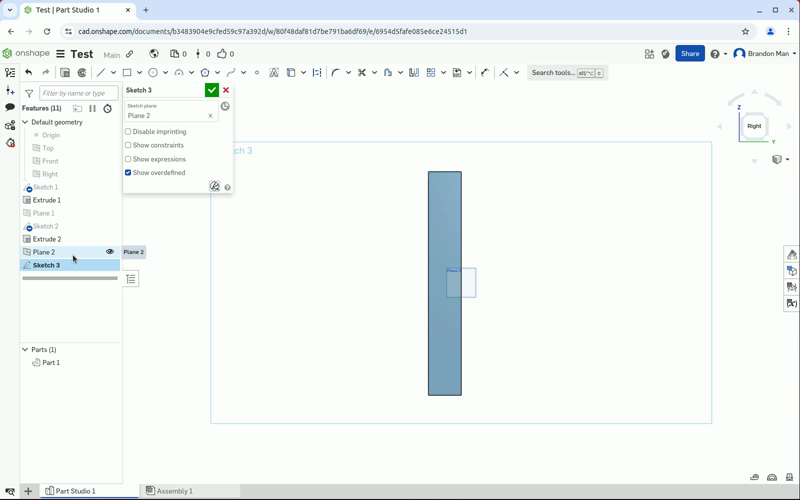
mouse_move(73, 352)
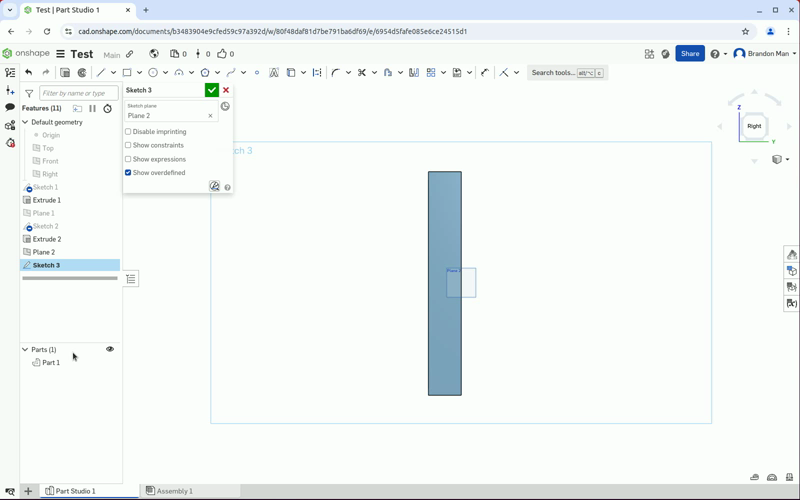
key(y)
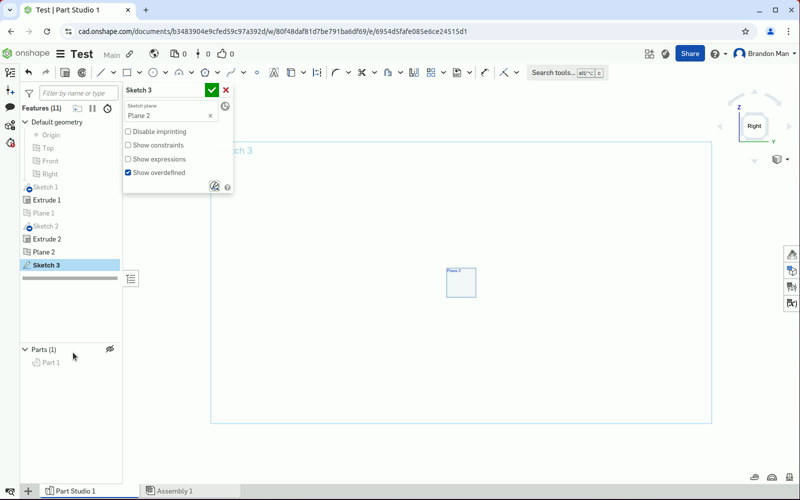
key(l)
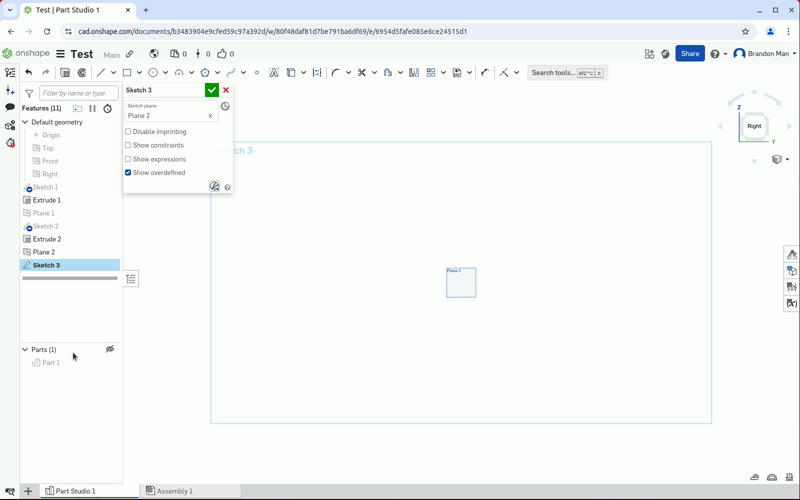
key_down(shift)
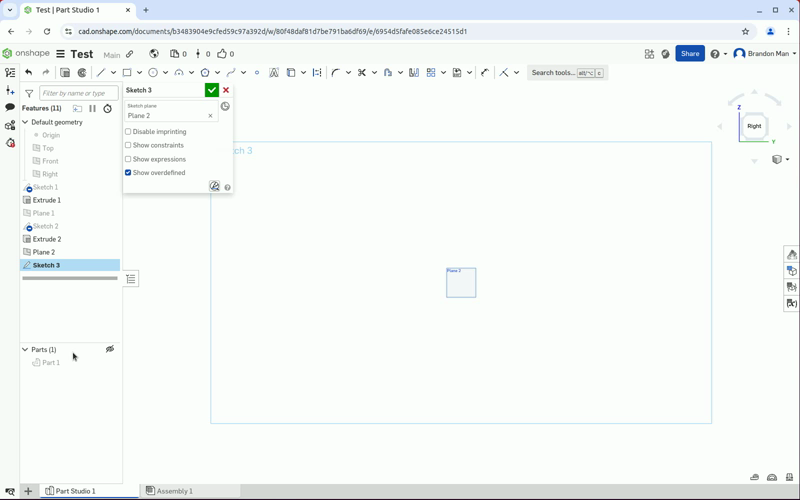
mouse_move(427, 380)
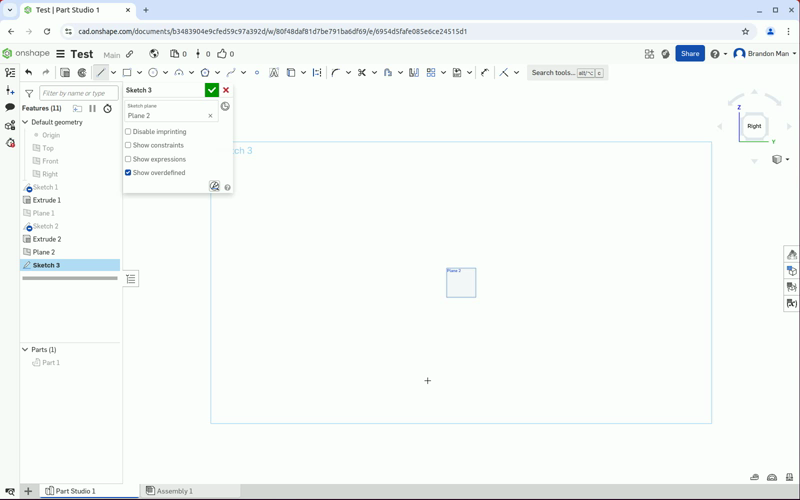
click(427, 380)
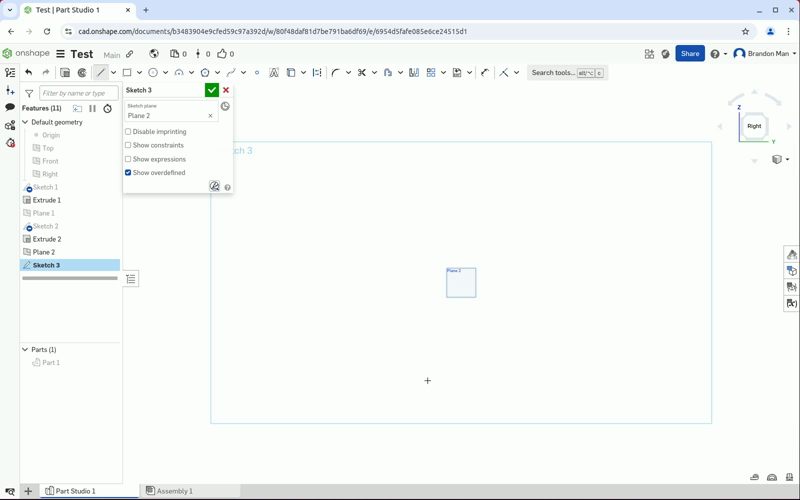
key_up(shift)
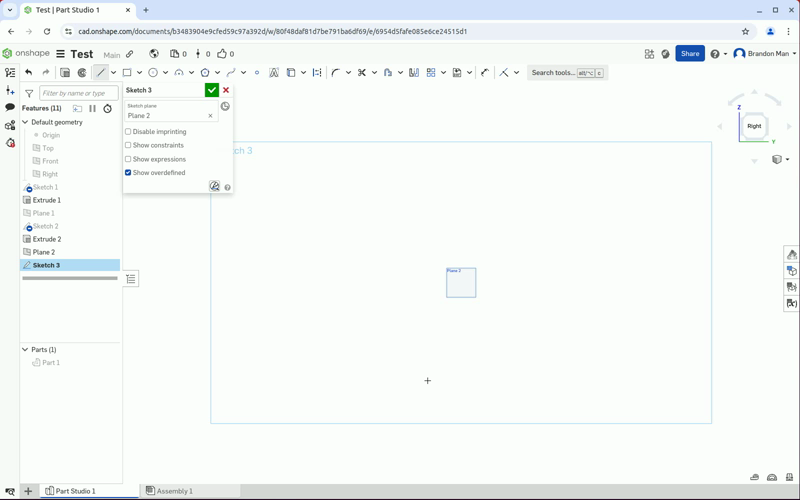
key_down(shift)
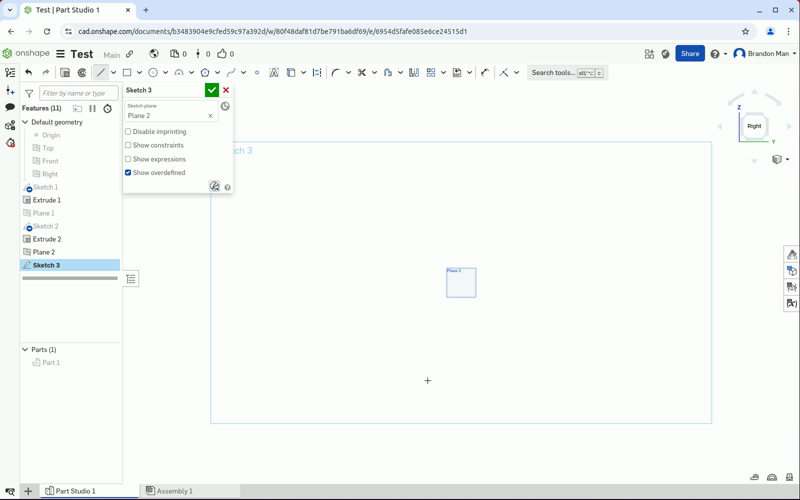
mouse_move(457, 380)
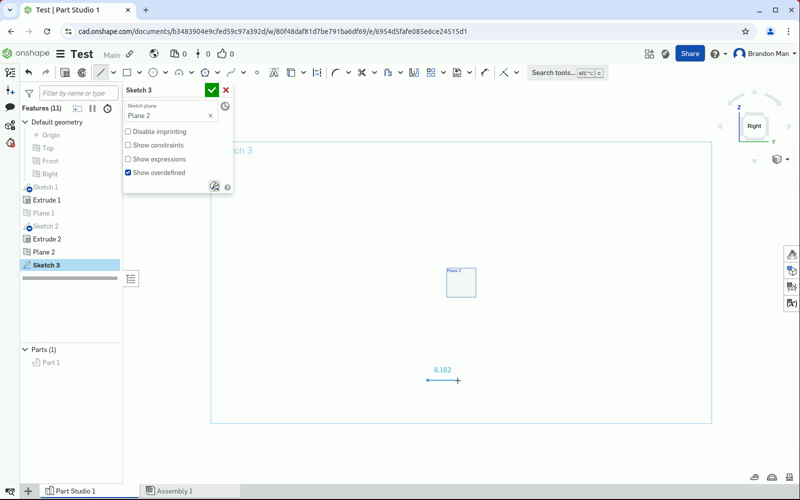
mouse_move(442, 380)
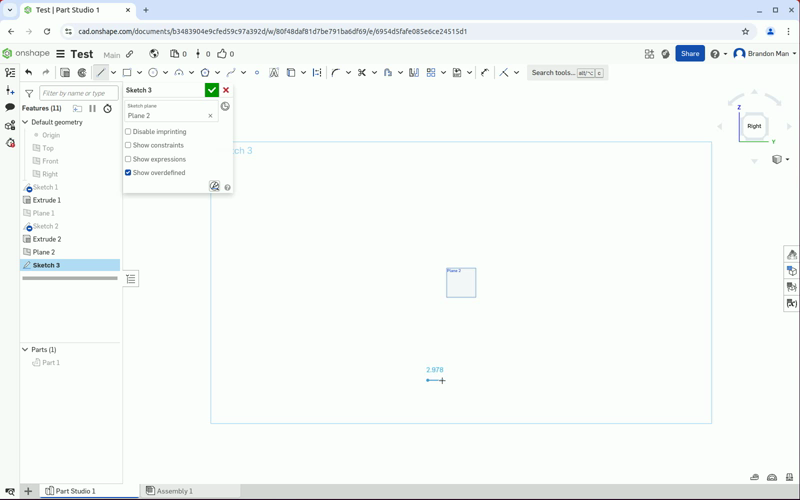
click(442, 380)
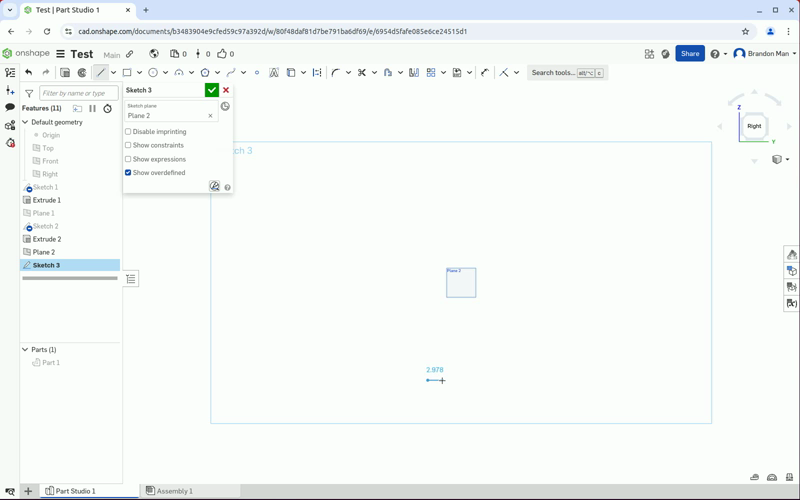
key_up(shift)
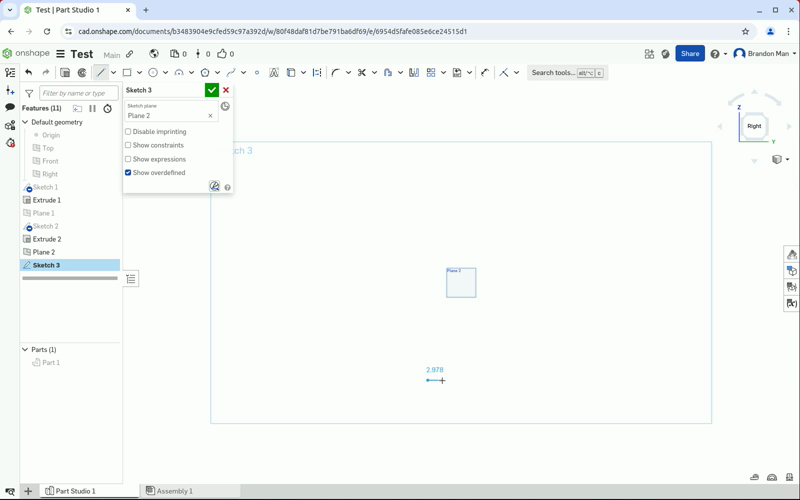
key_down(shift)
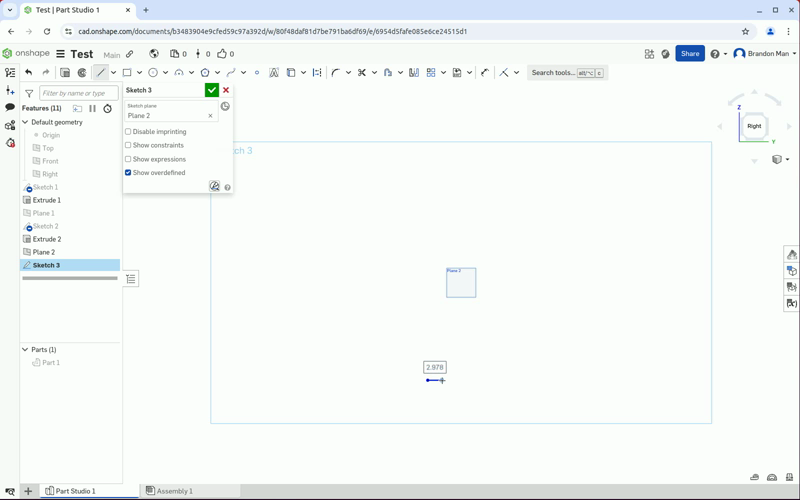
mouse_move(442, 282)
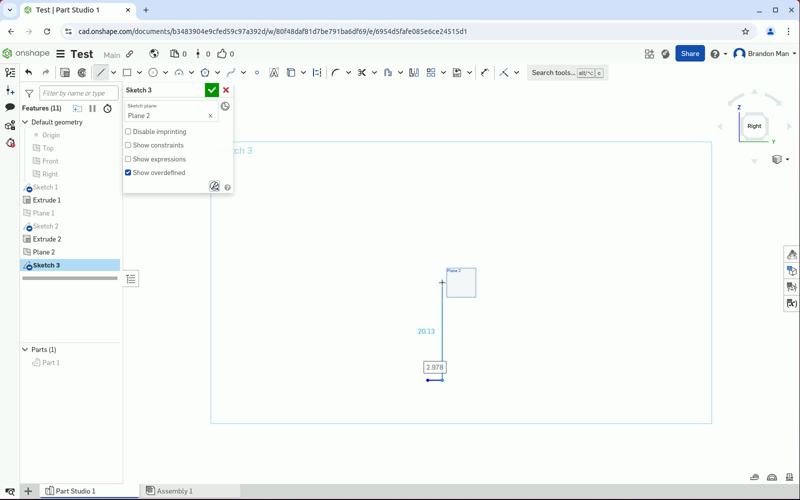
click(442, 282)
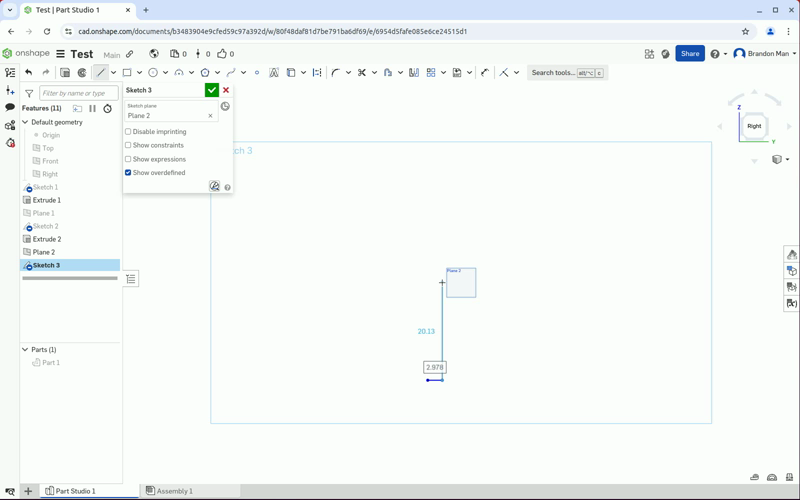
key_up(shift)
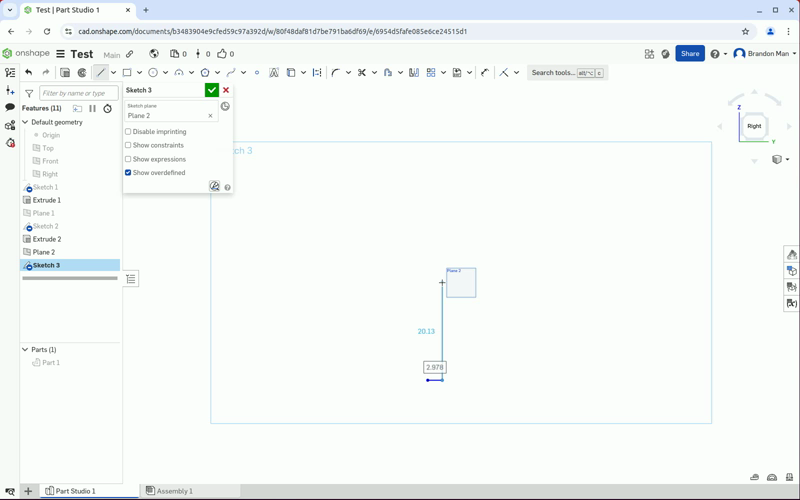
key_down(shift)
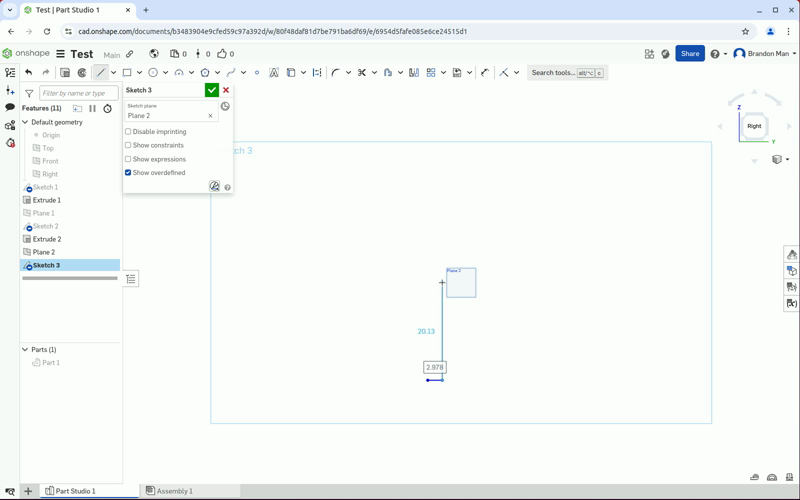
mouse_move(442, 186)
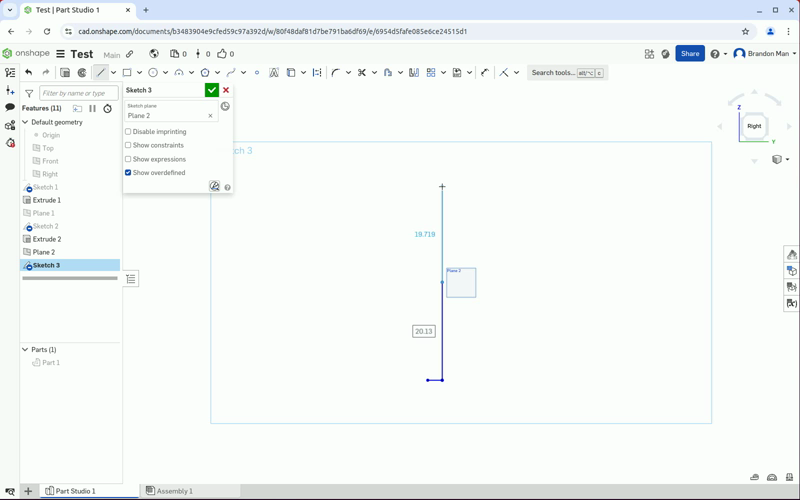
click(442, 186)
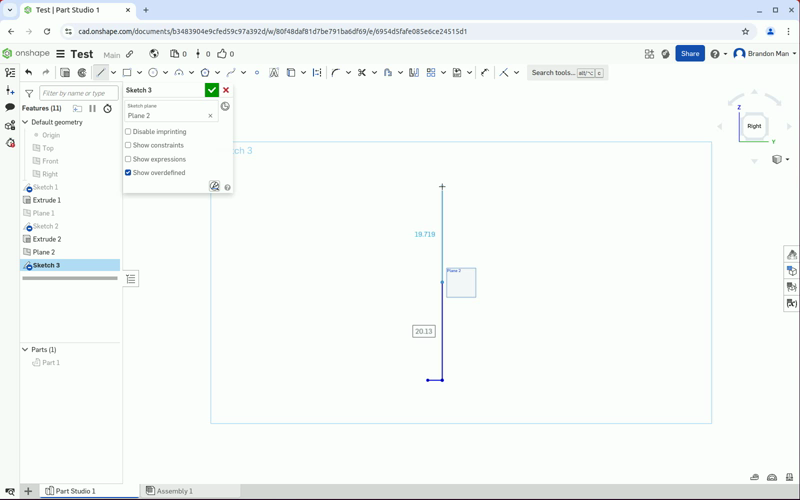
key_up(shift)
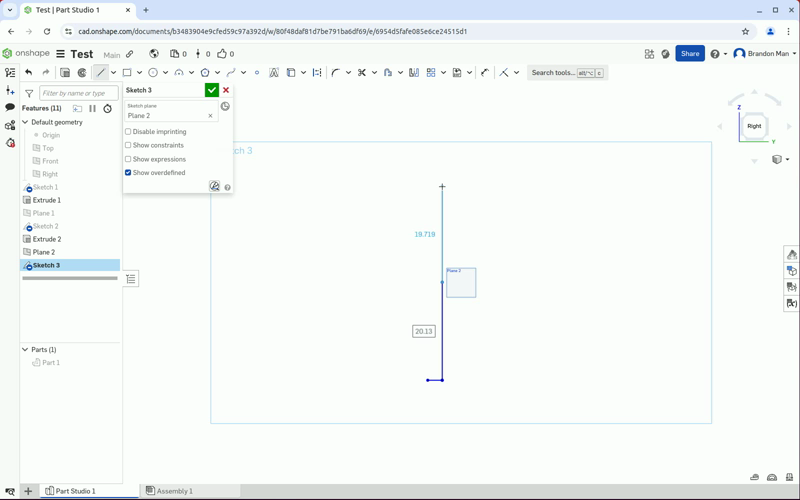
key_down(shift)
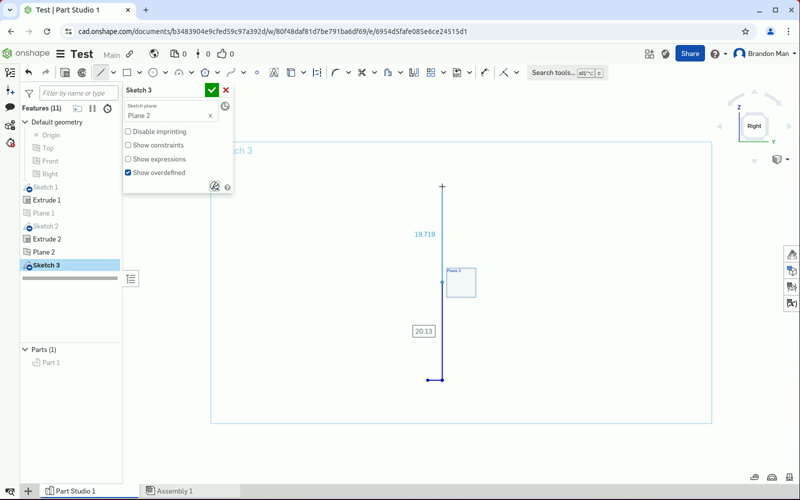
mouse_move(472, 186)
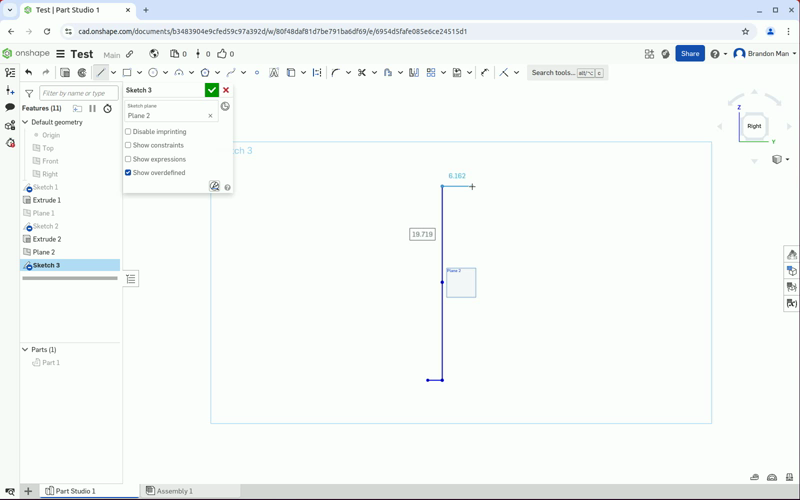
mouse_move(428, 186)
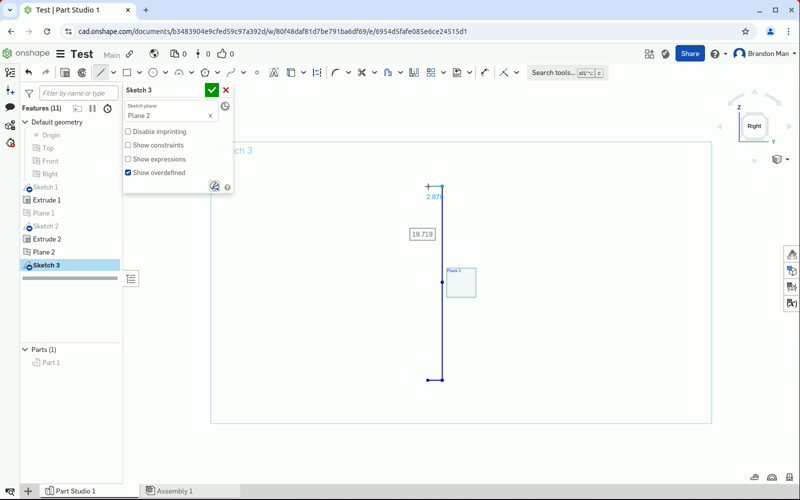
click(428, 186)
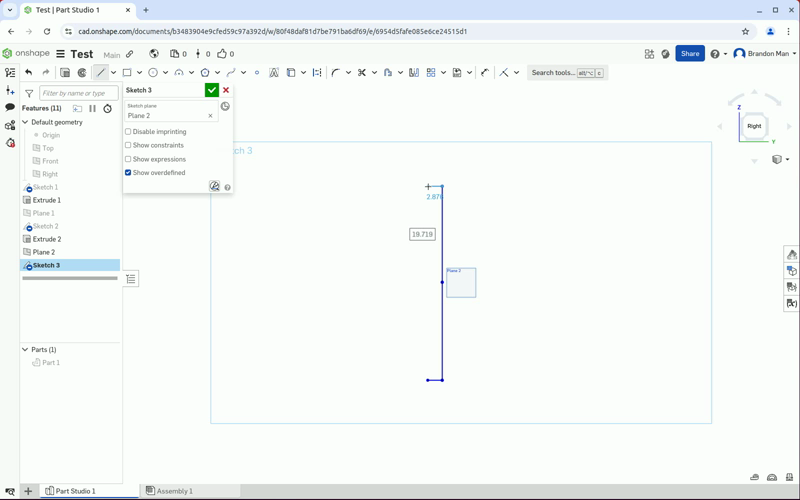
key_up(shift)
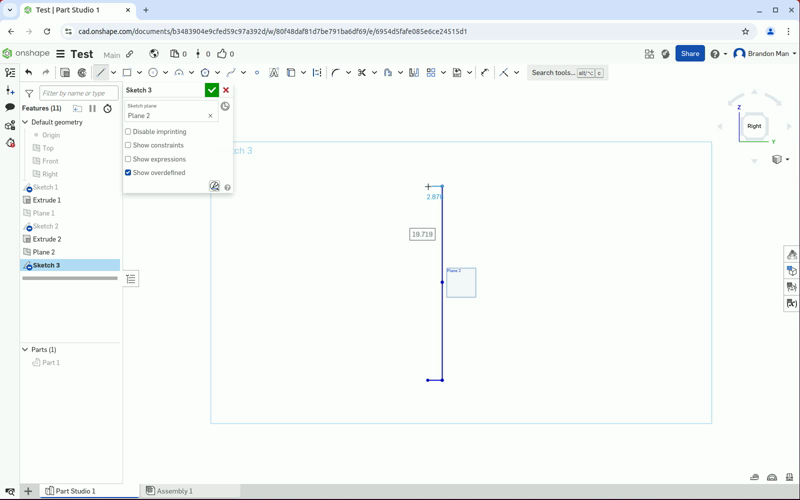
key_down(shift)
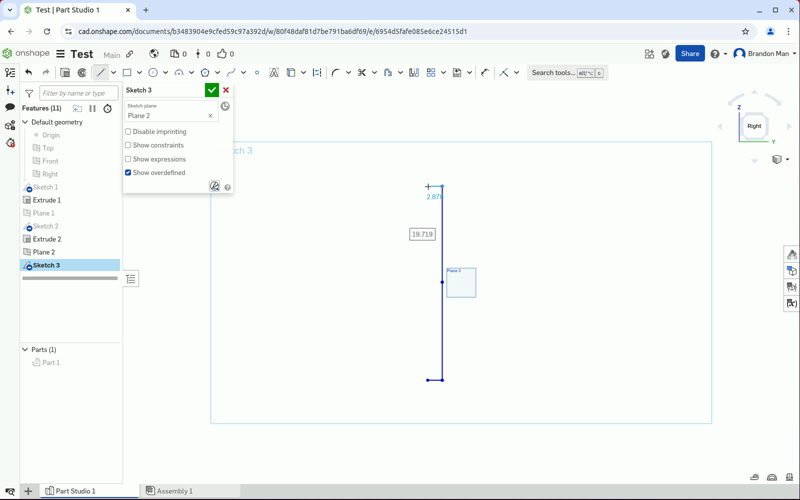
mouse_move(427, 282)
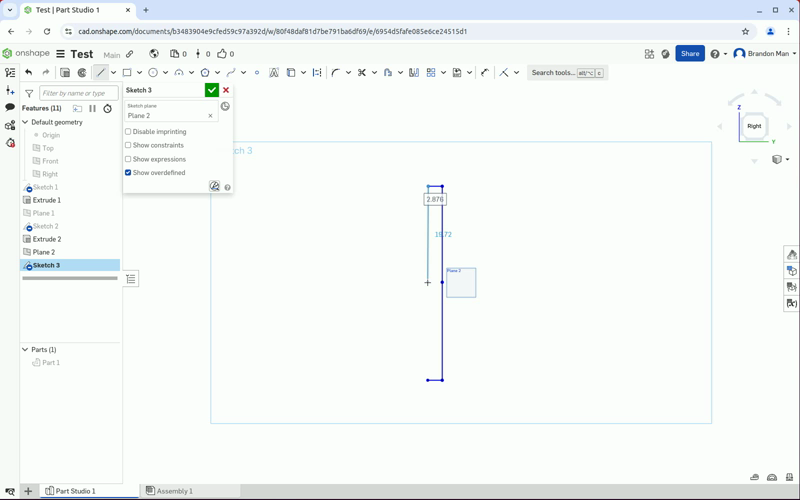
click(427, 282)
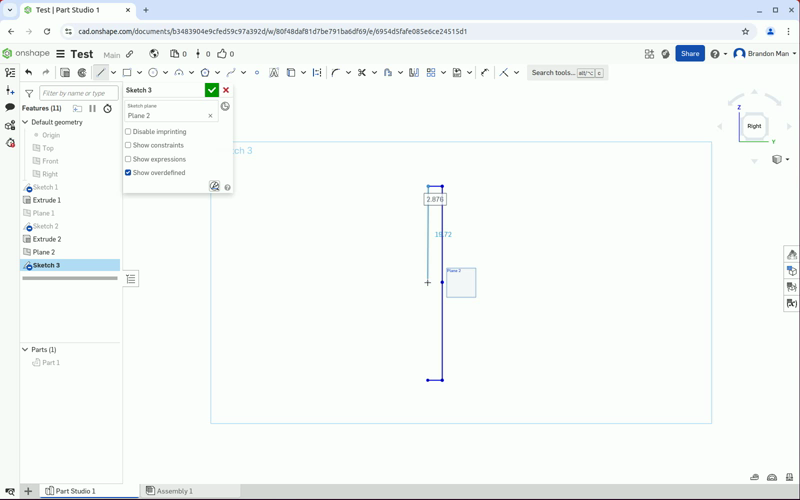
key_up(shift)
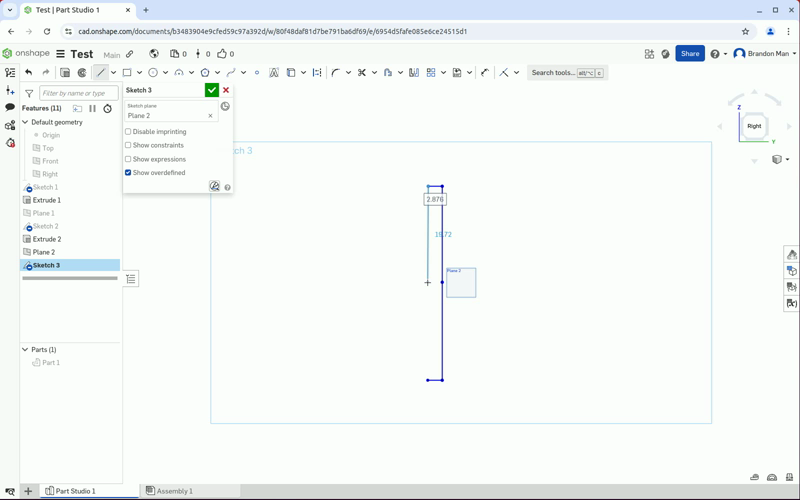
key_down(shift)
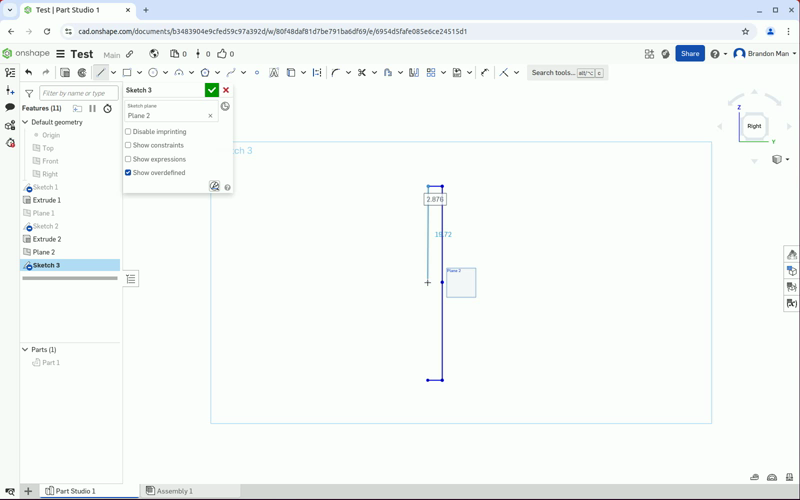
mouse_move(427, 380)
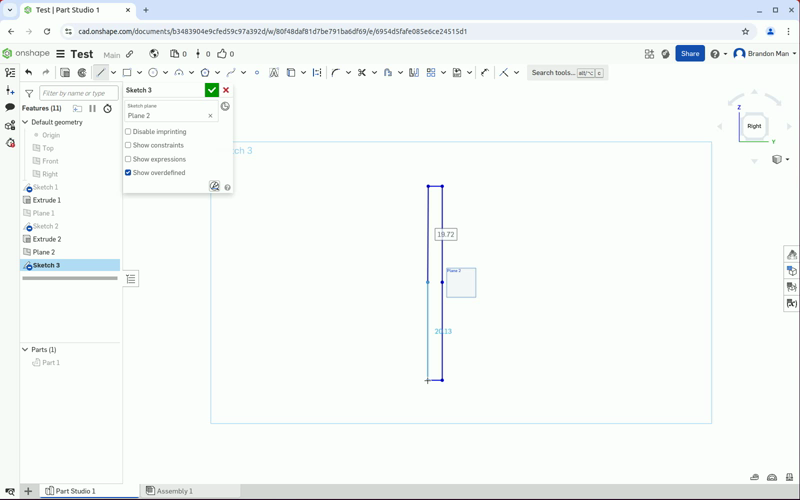
key_up(shift)
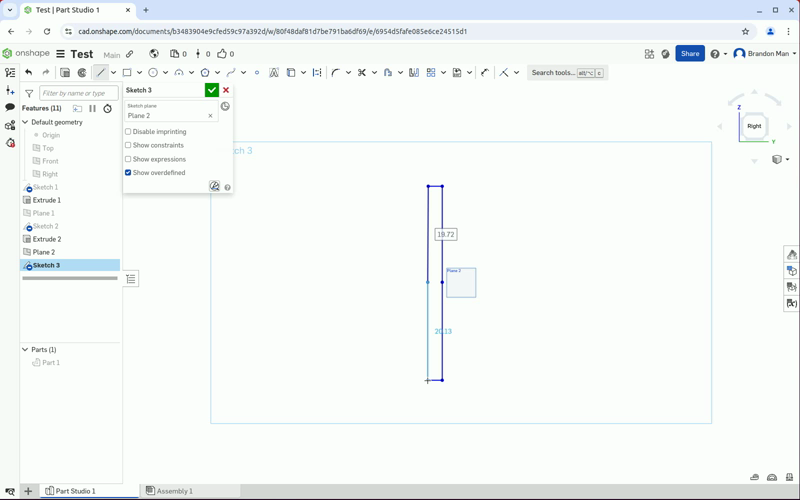
click(427, 380)
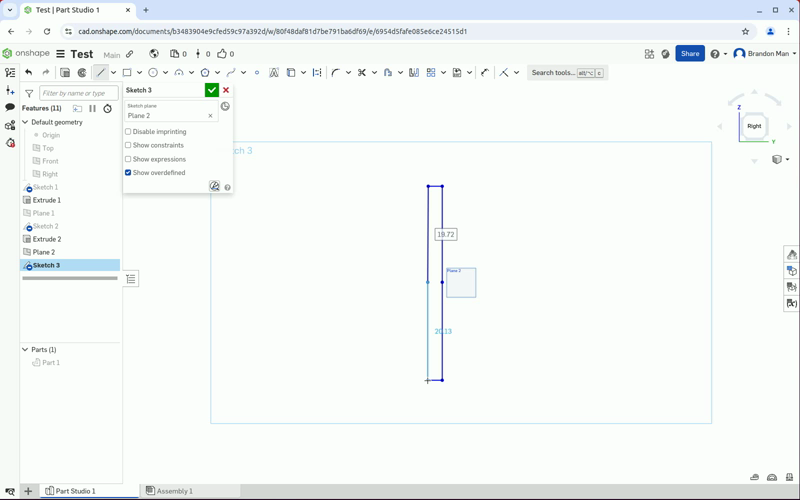
key(esc)
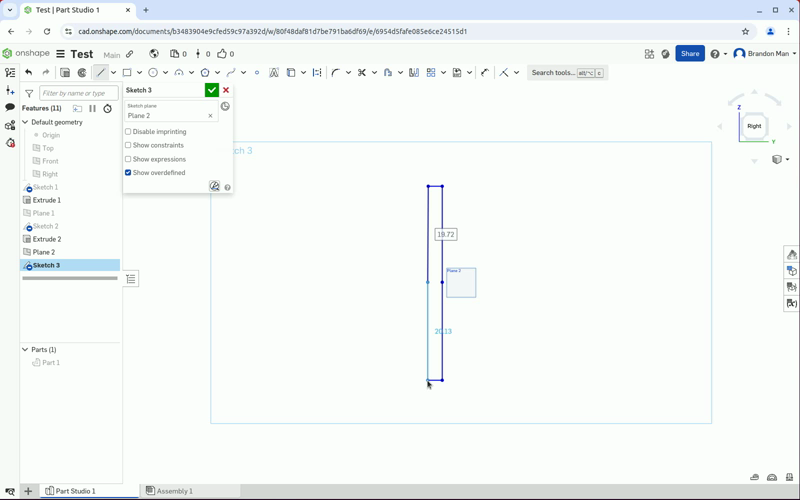
mouse_move(437, 276)
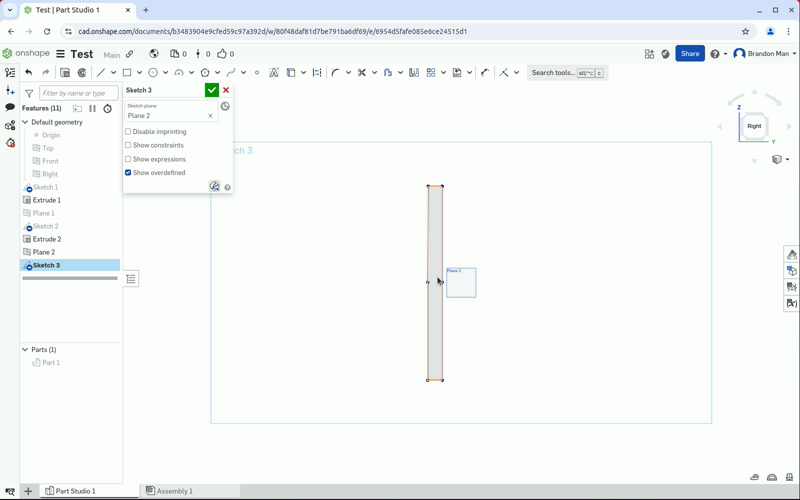
click(437, 276)
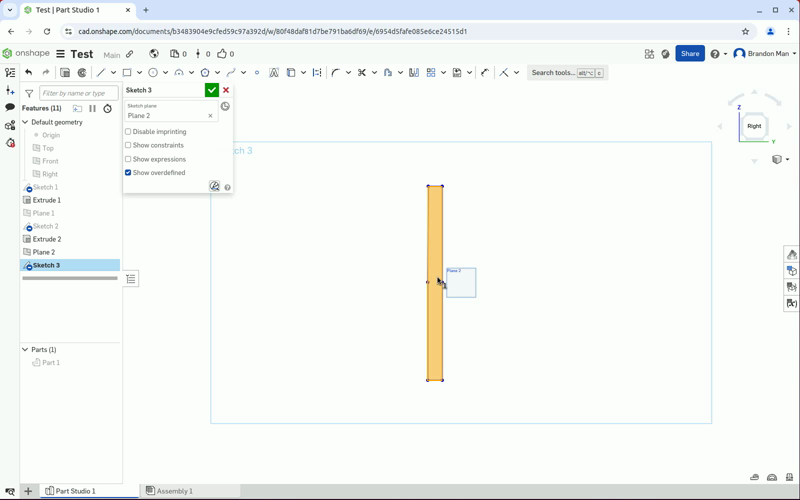
mouse_move(73, 352)
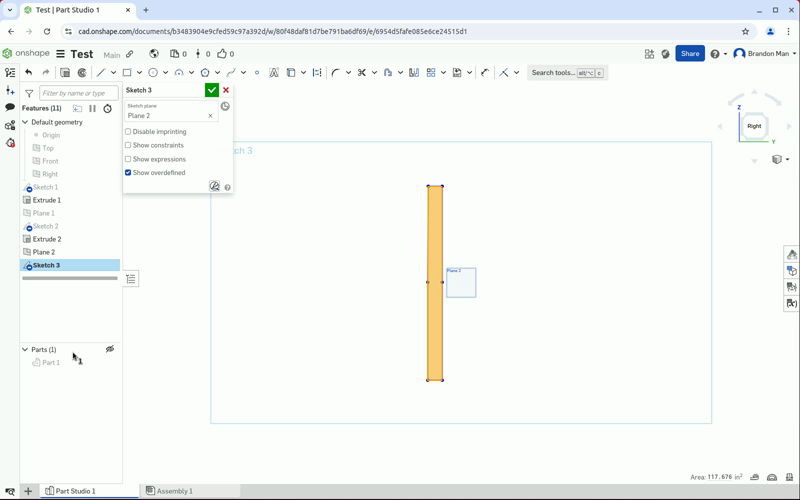
key(shift+y)
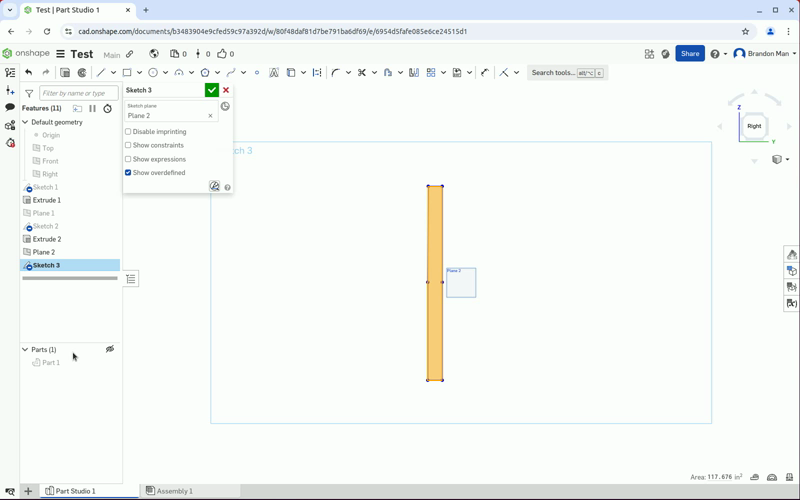
key(shift+e)
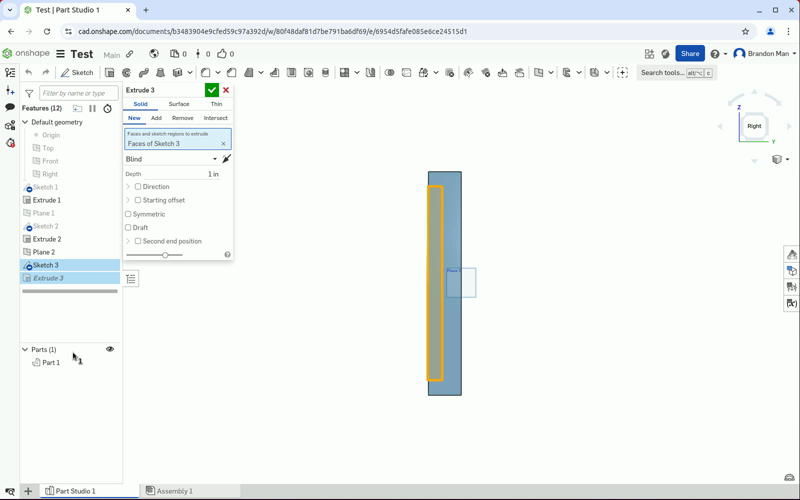
mouse_move(143, 106)
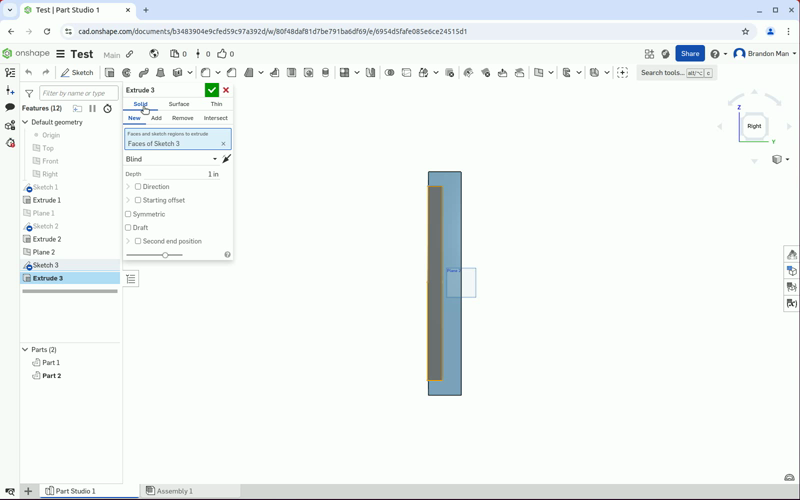
click(143, 106)
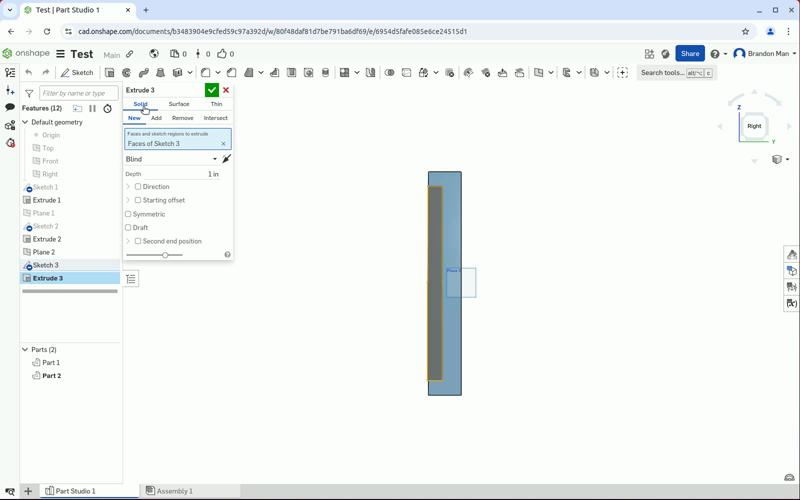
mouse_move(186, 120)
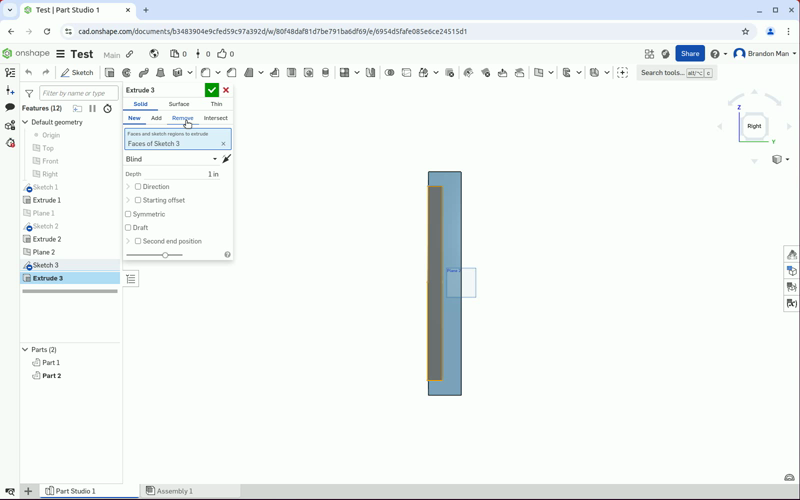
click(186, 120)
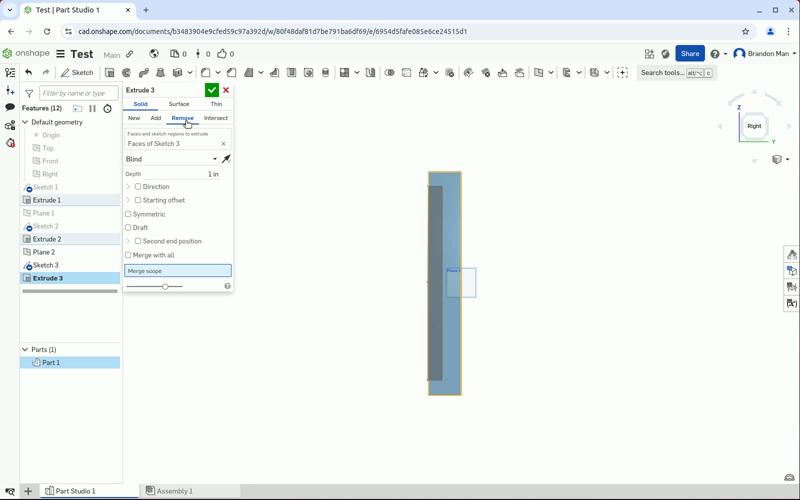
key(tab, 4)
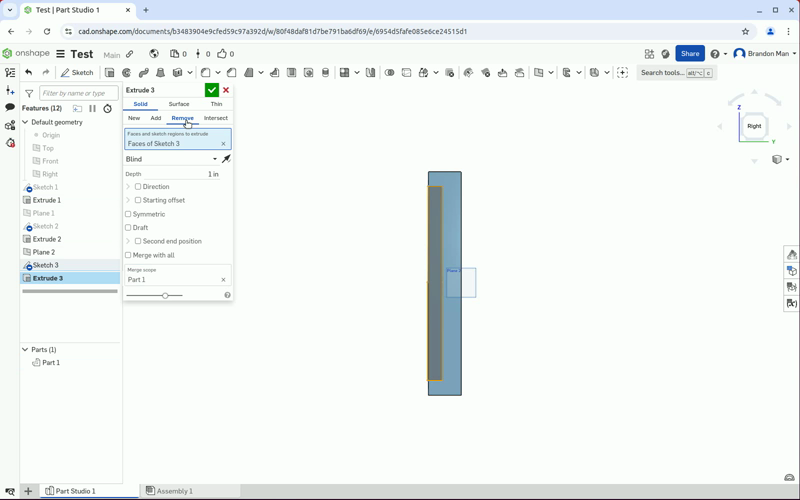
text(7.703)
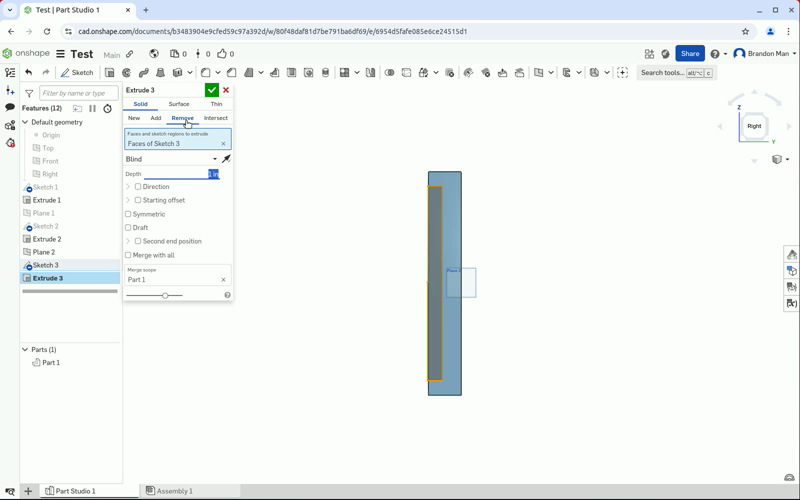
key(tab, 6)
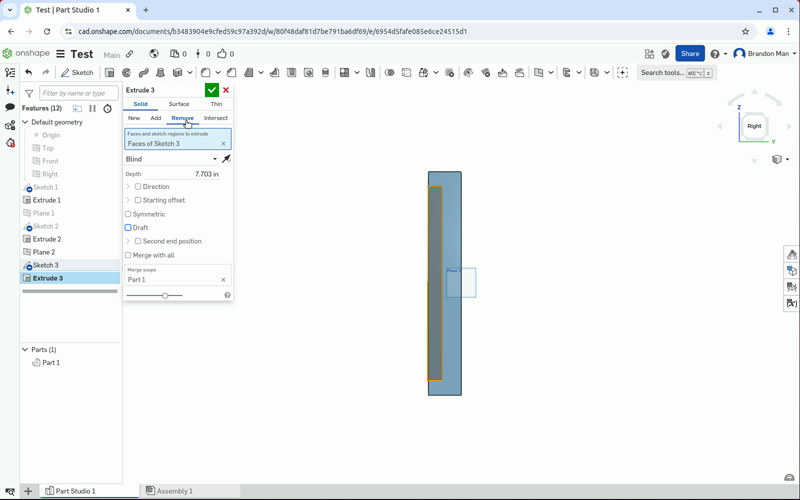
key(space)
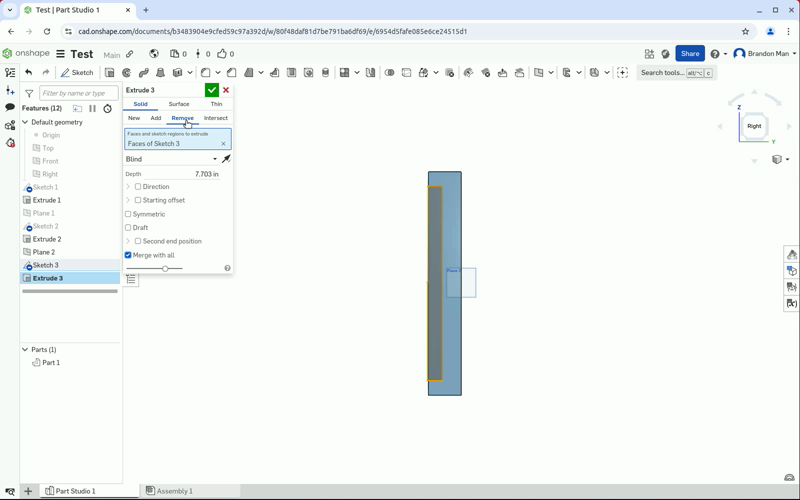
key(enter)
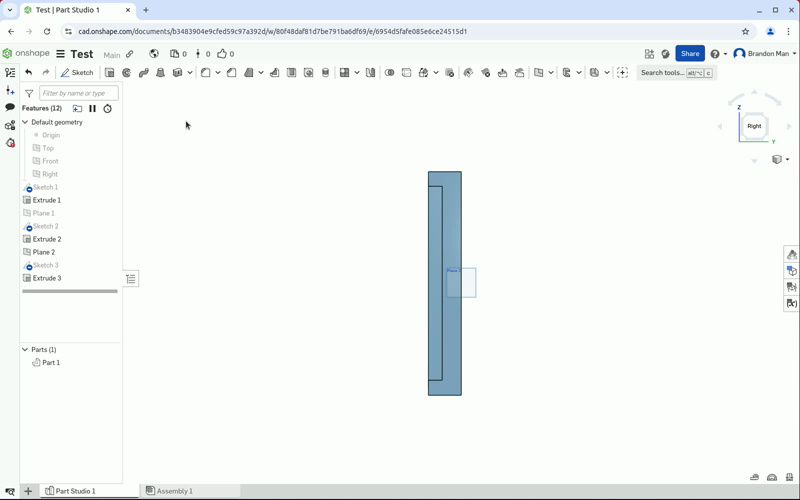
key(shift+h)
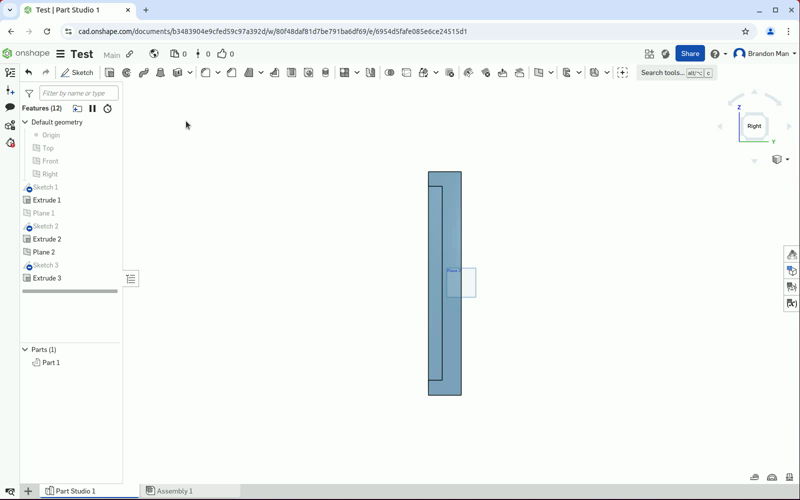
key(shift+h)
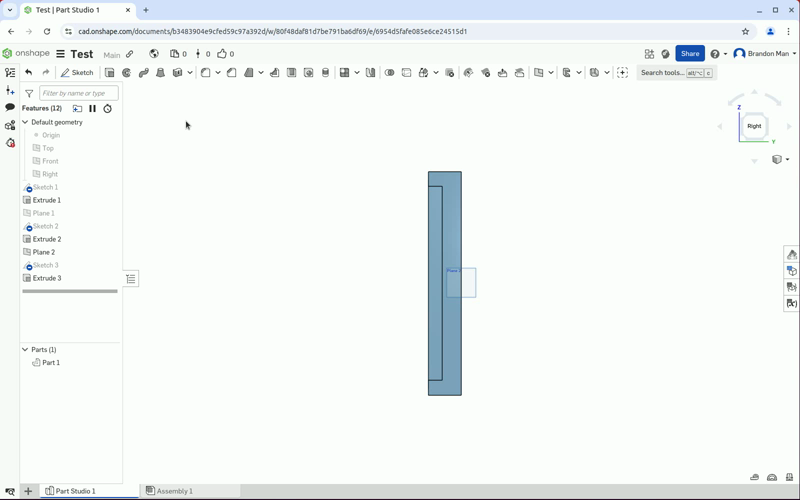
mouse_move(73, 189)
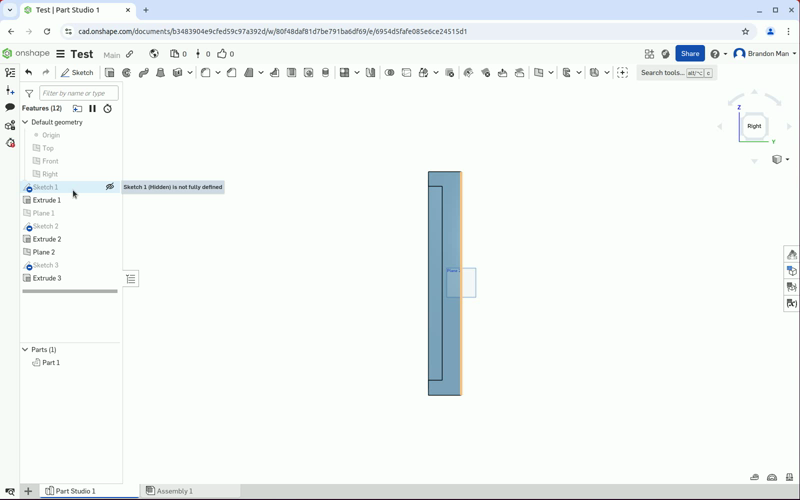
click(73, 189)
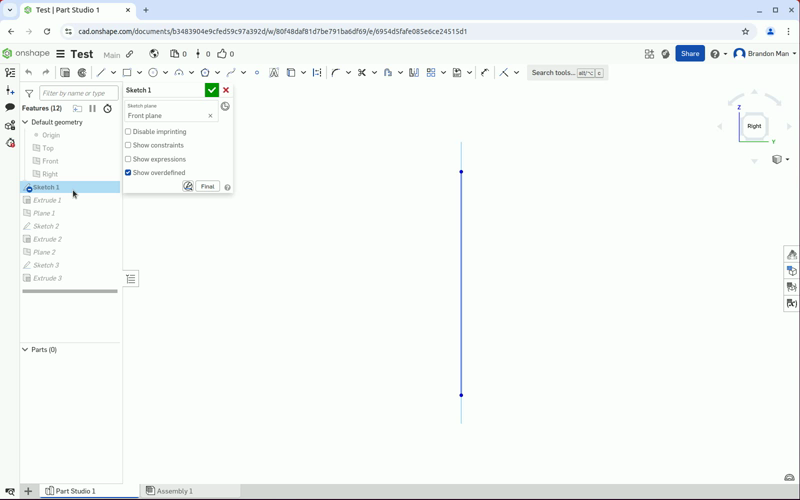
mouse_move(229, 92)
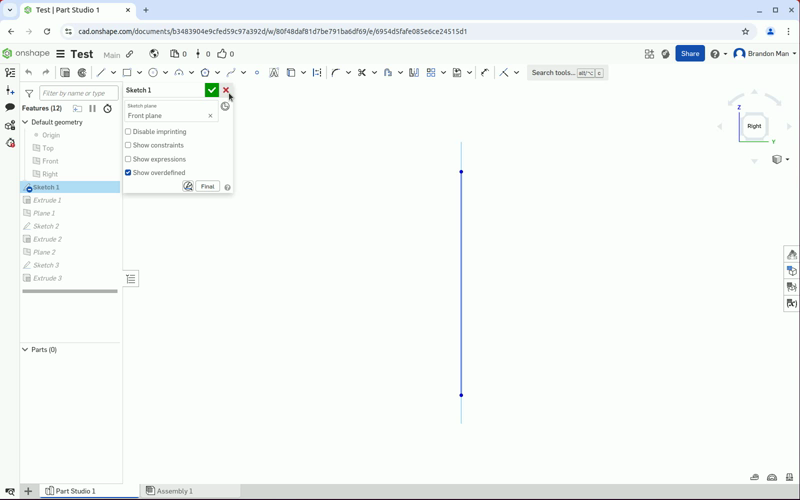
click(229, 92)
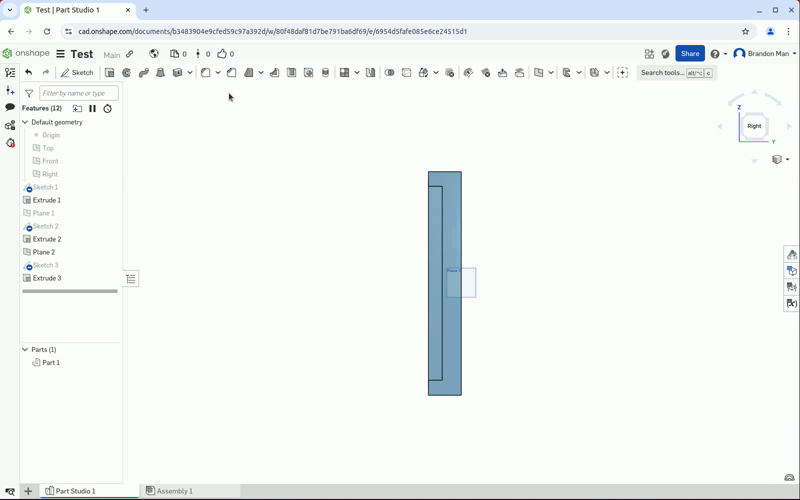
mouse_move(73, 352)
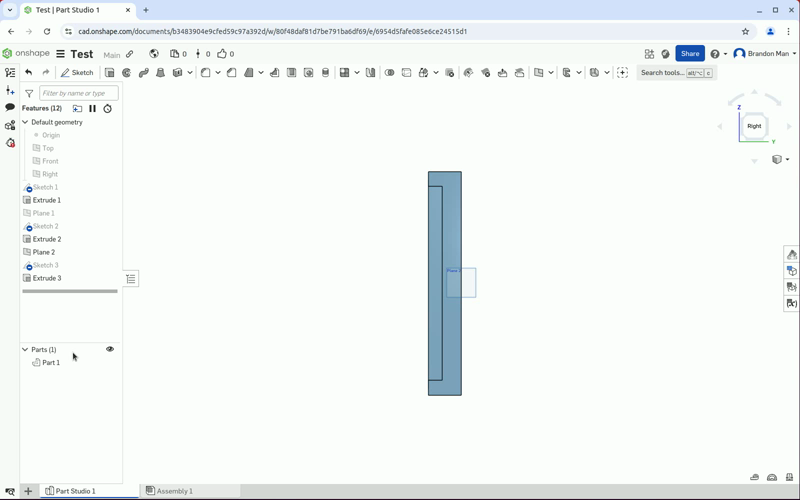
key(y)
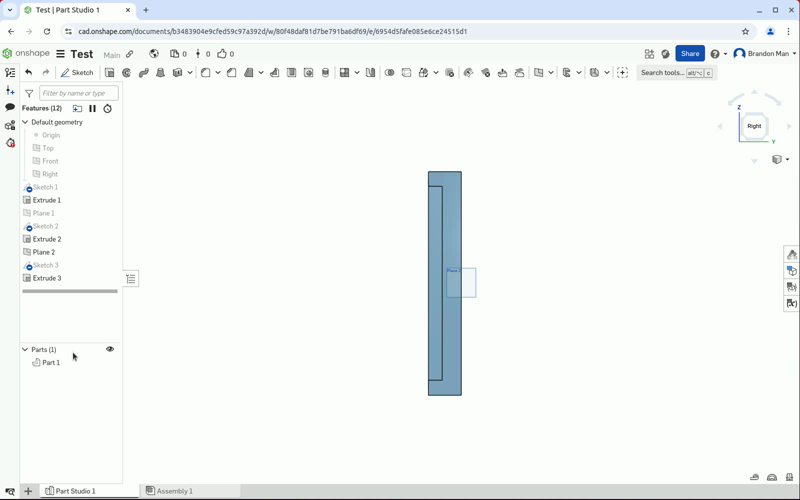
key(shift+p)
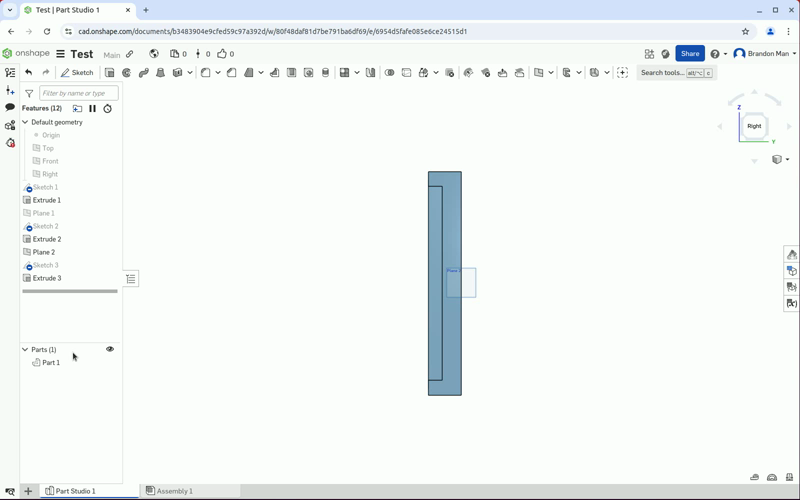
key(space)
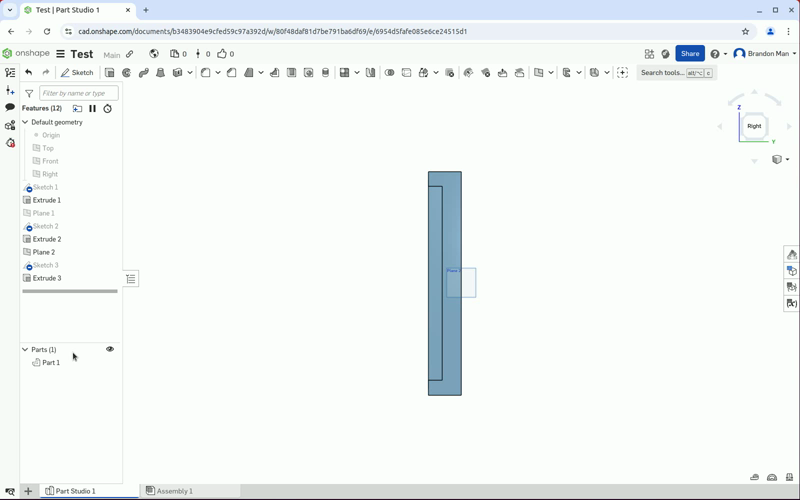
key_down(shift)
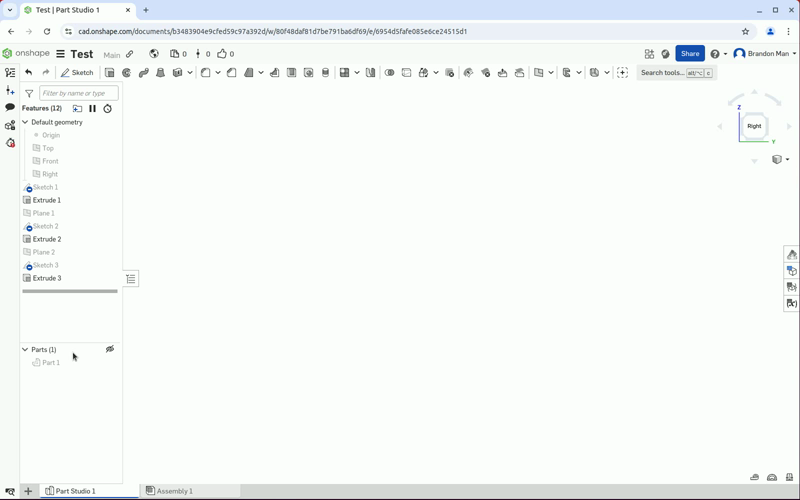
key(right)
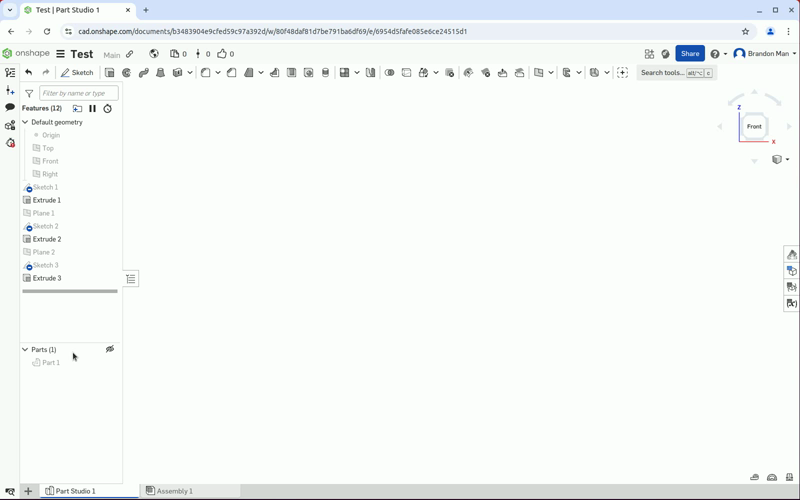
key_up(shift)
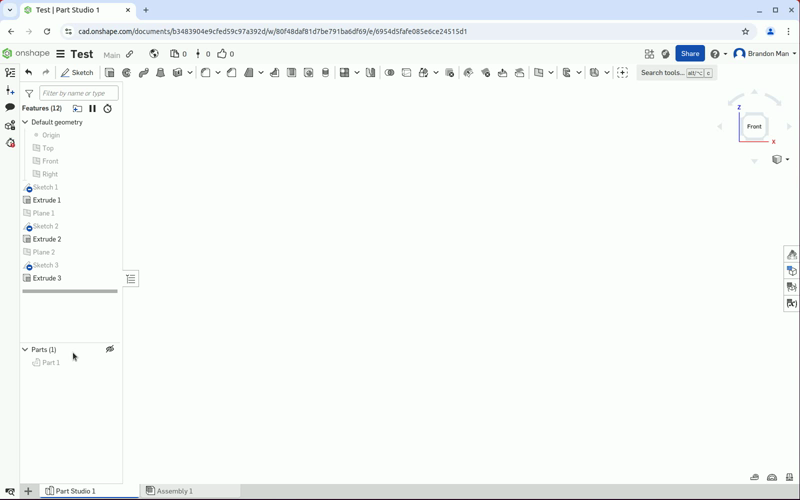
mouse_move(73, 352)
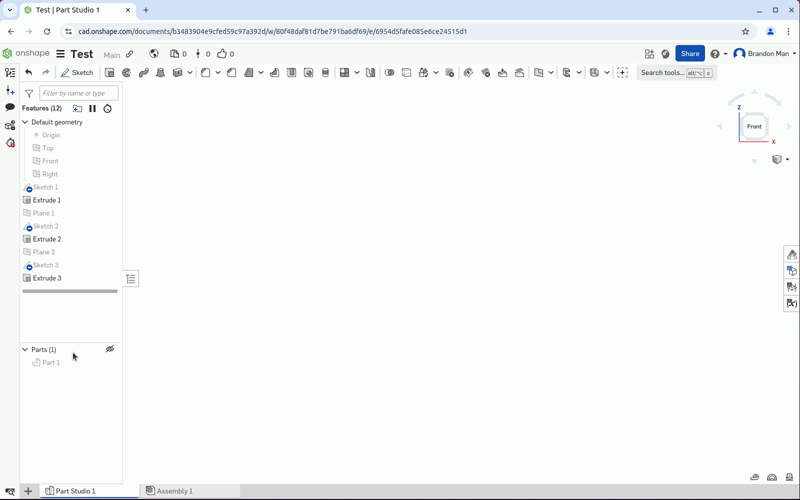
key(shift+y)
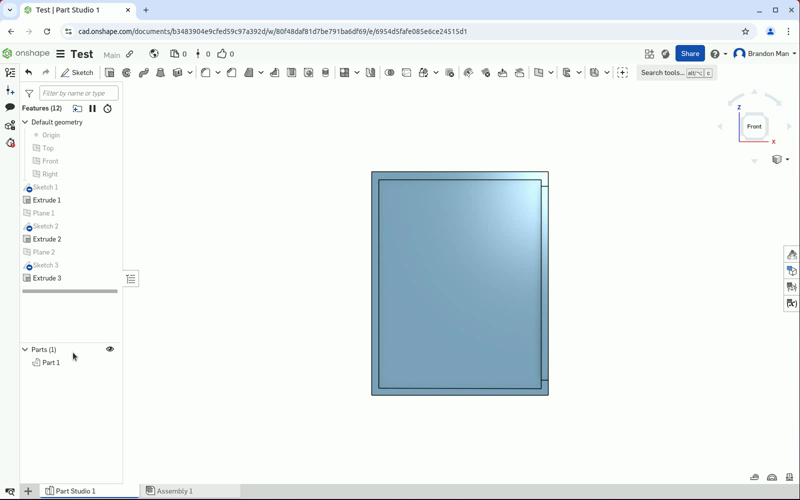
mouse_move(541, 75)
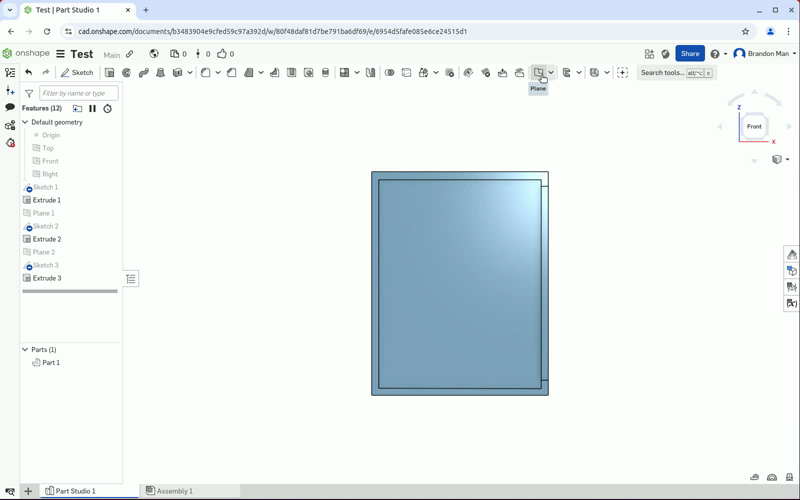
click(541, 75)
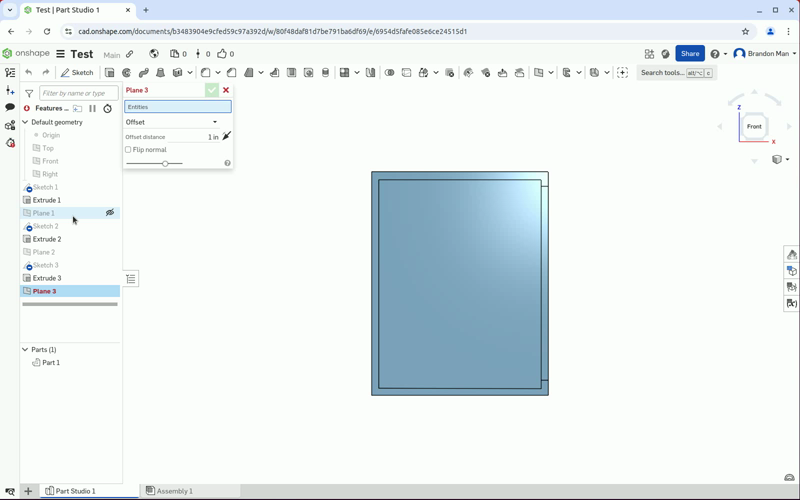
scroll(3)
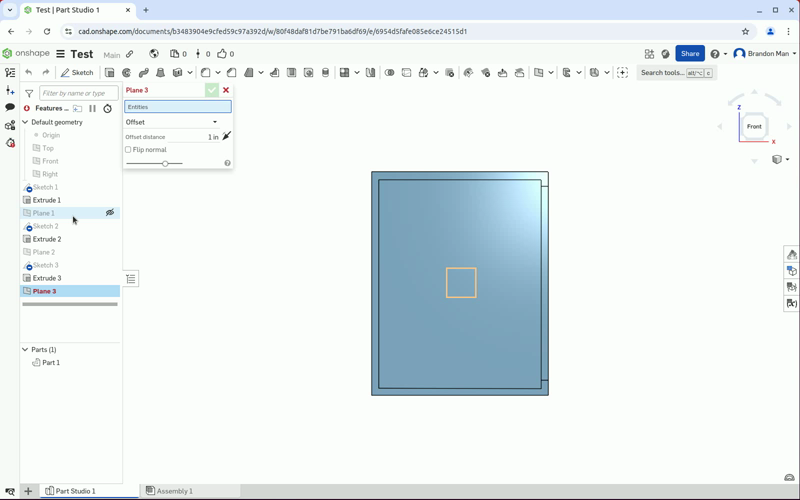
mouse_move(73, 163)
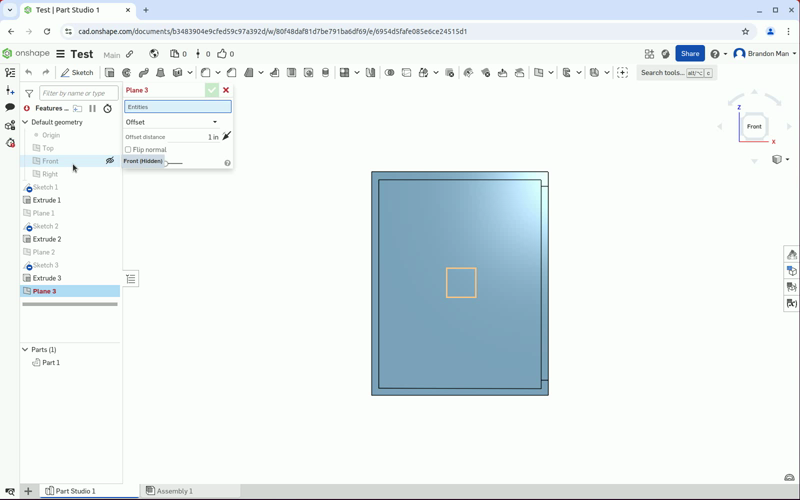
click(73, 163)
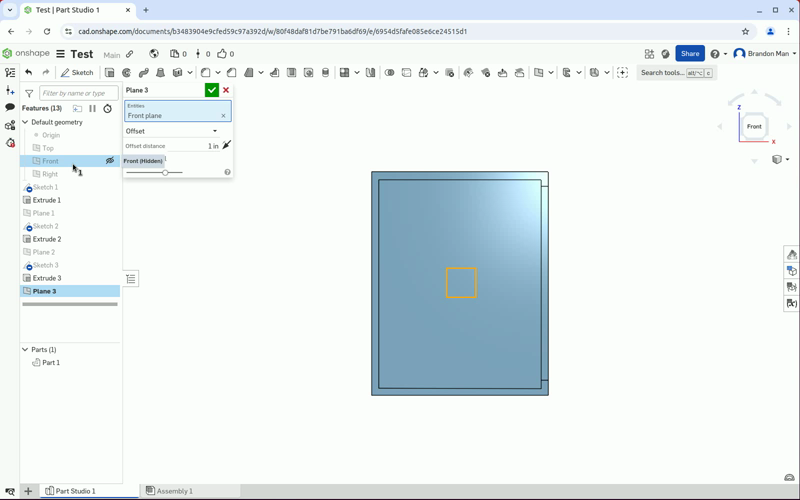
key(tab, 2)
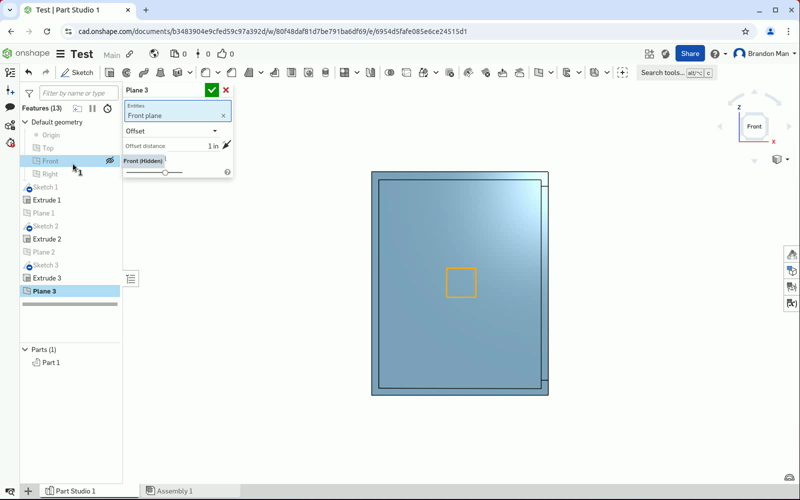
text(2.157)
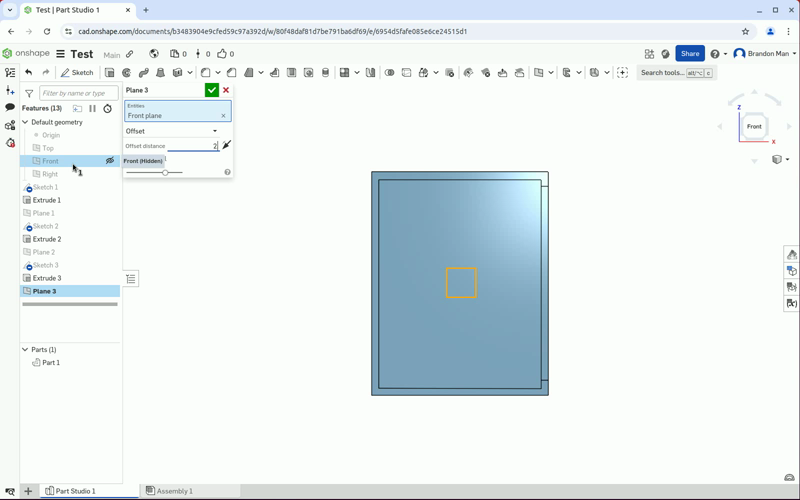
key(enter, 2)
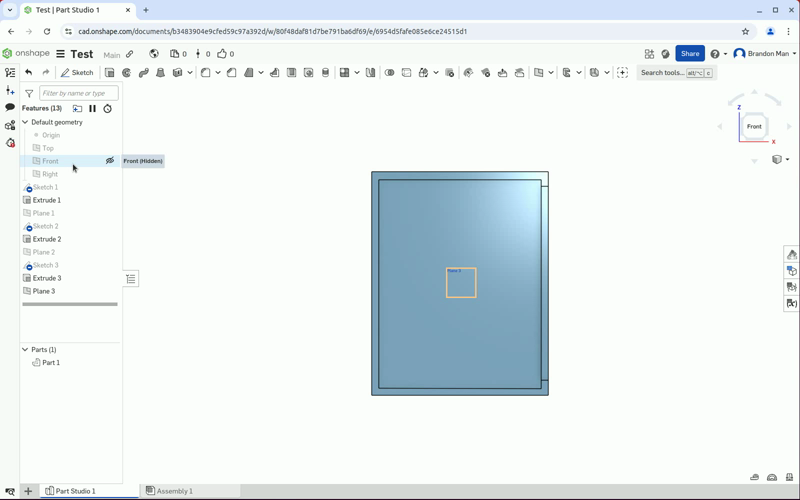
key(shift+s)
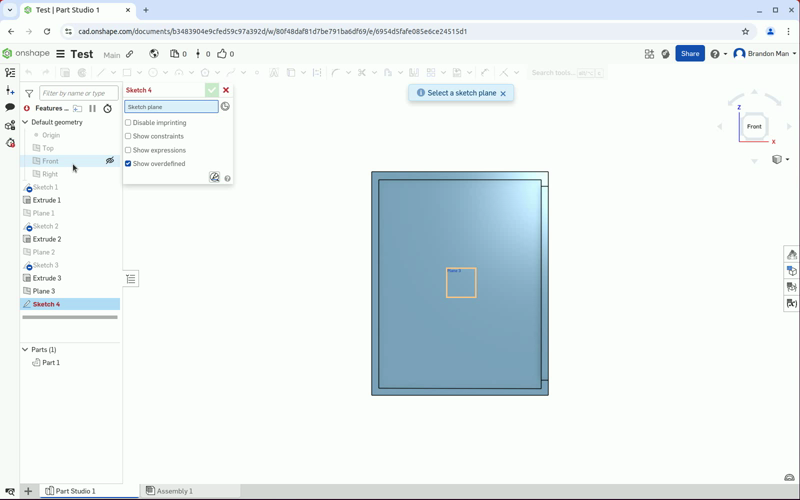
mouse_move(73, 293)
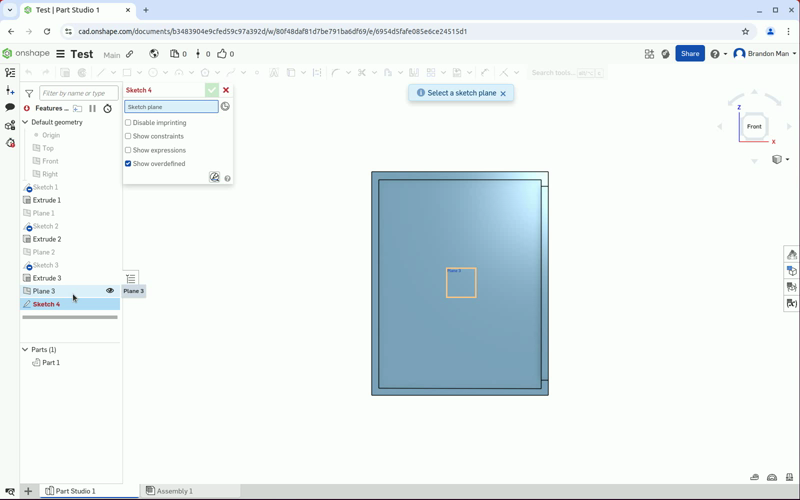
click(73, 293)
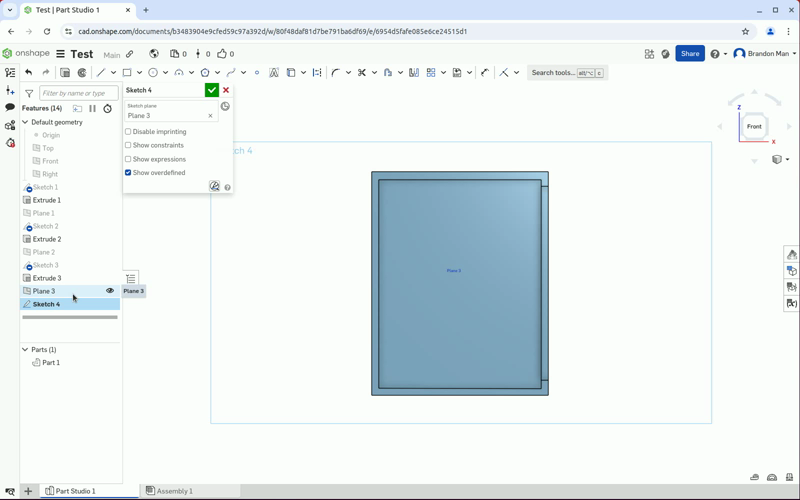
mouse_move(73, 352)
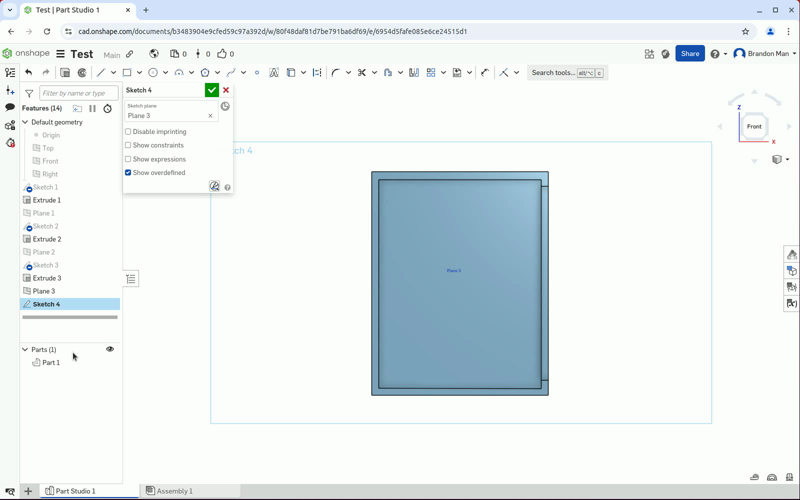
key(y)
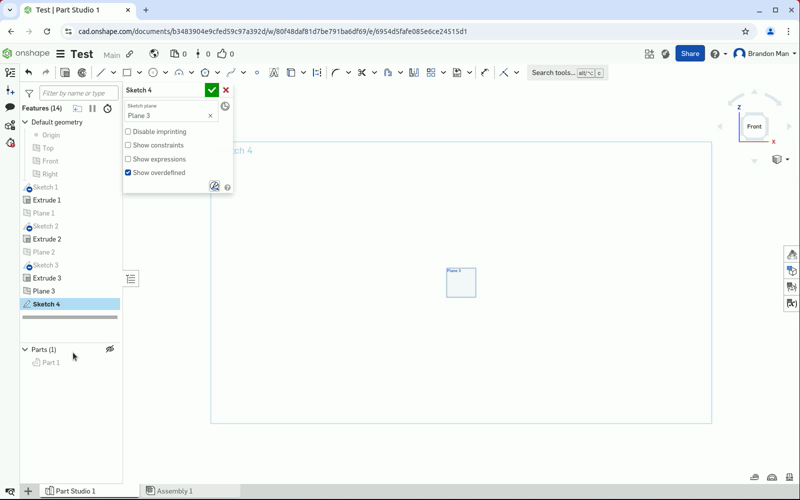
key(a)
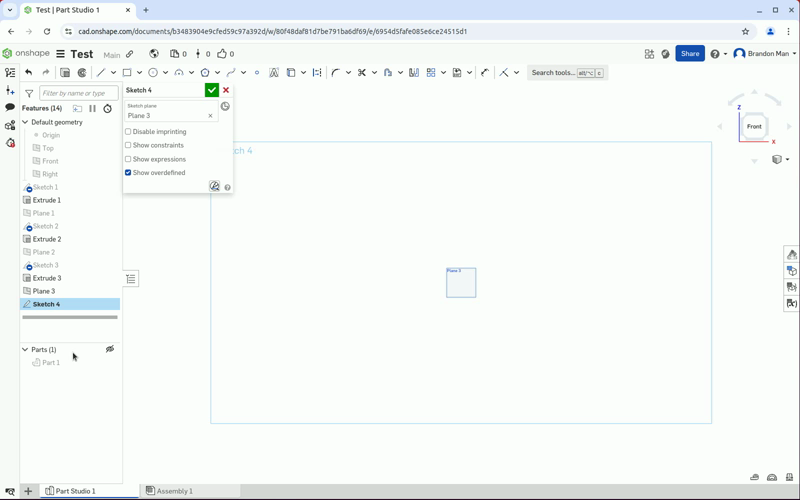
key_down(shift)
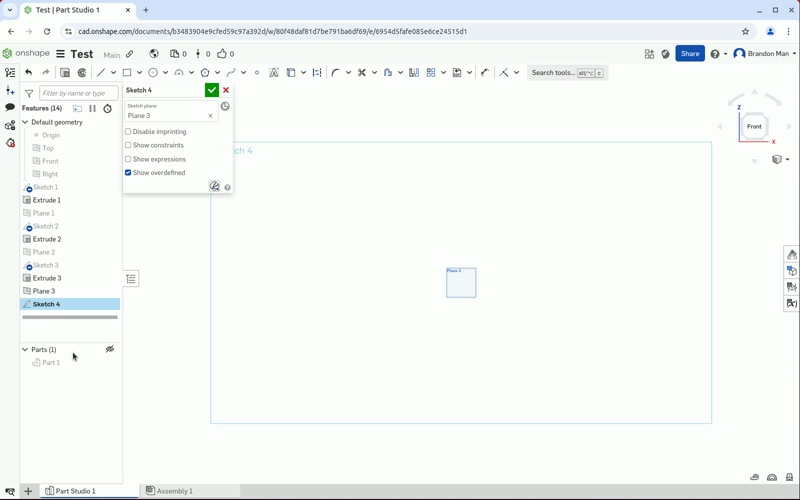
mouse_move(383, 191)
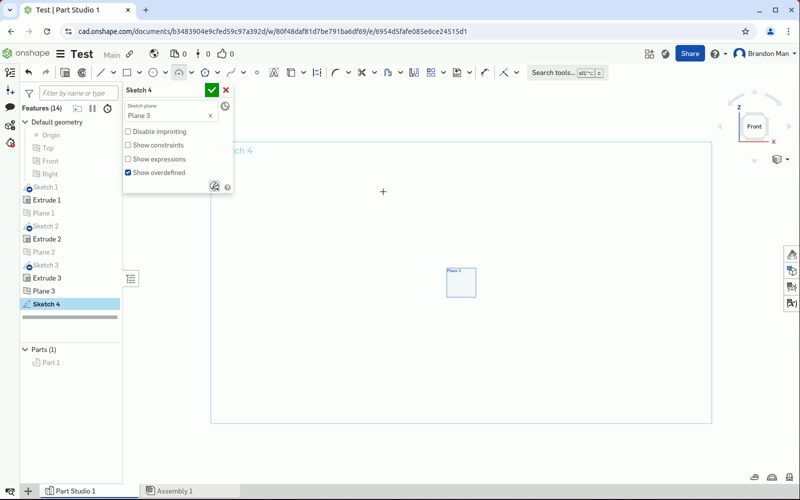
click(383, 191)
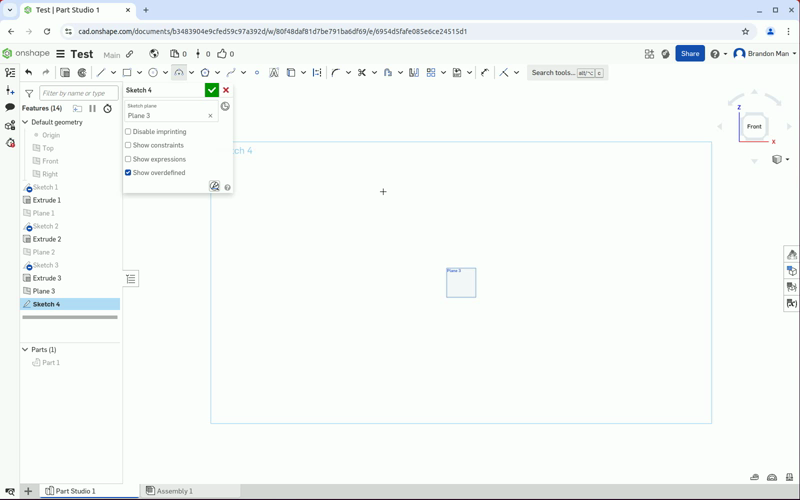
key_up(shift)
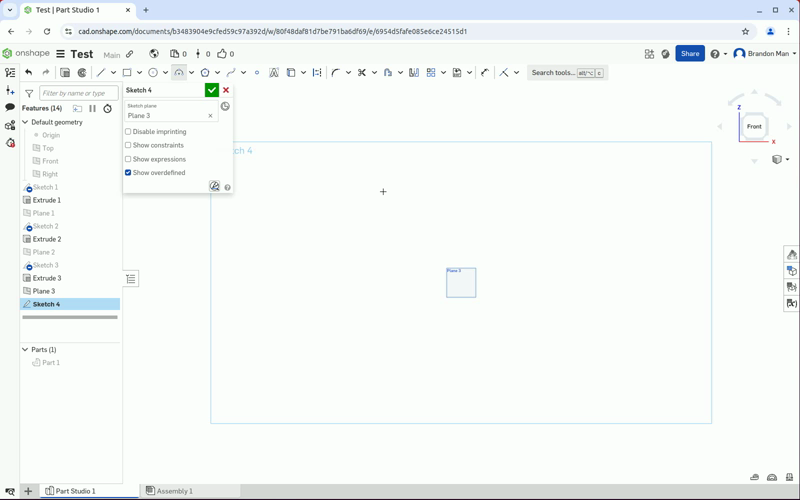
key_down(shift)
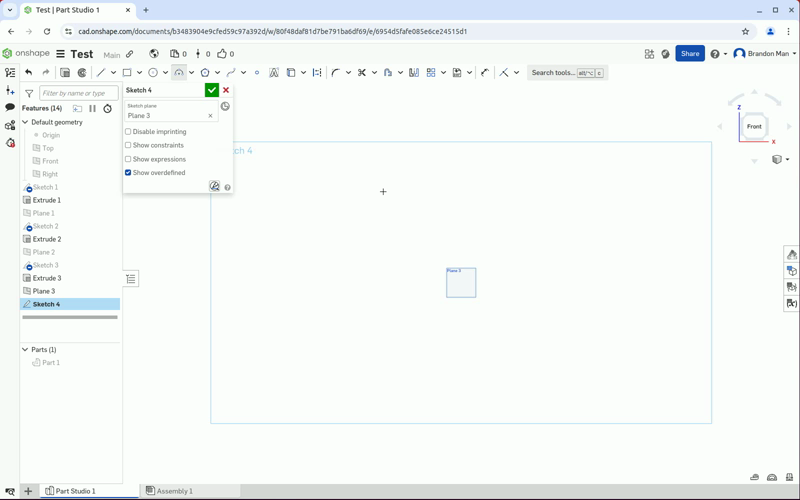
mouse_move(391, 191)
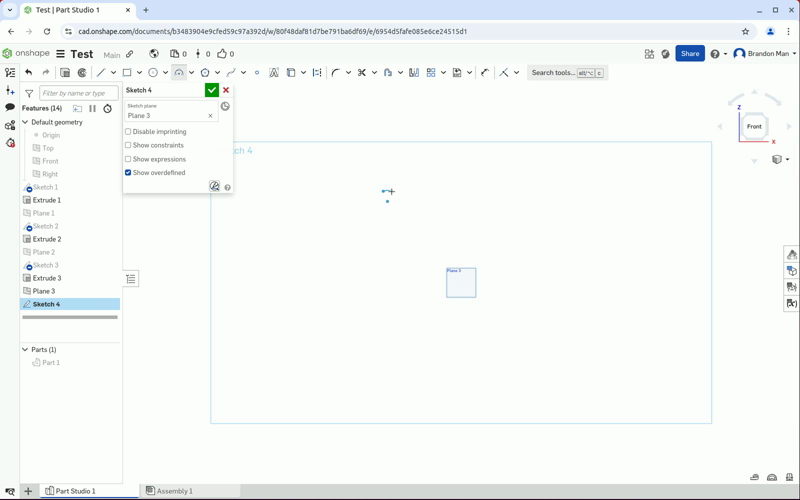
click(391, 191)
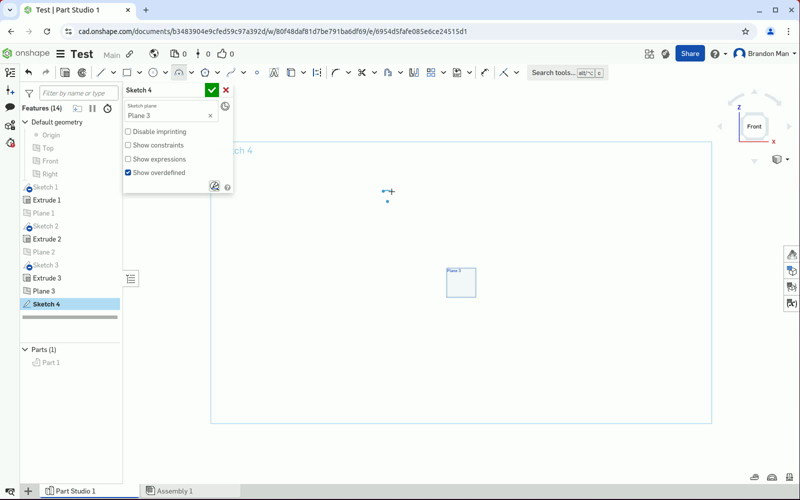
mouse_move(387, 195)
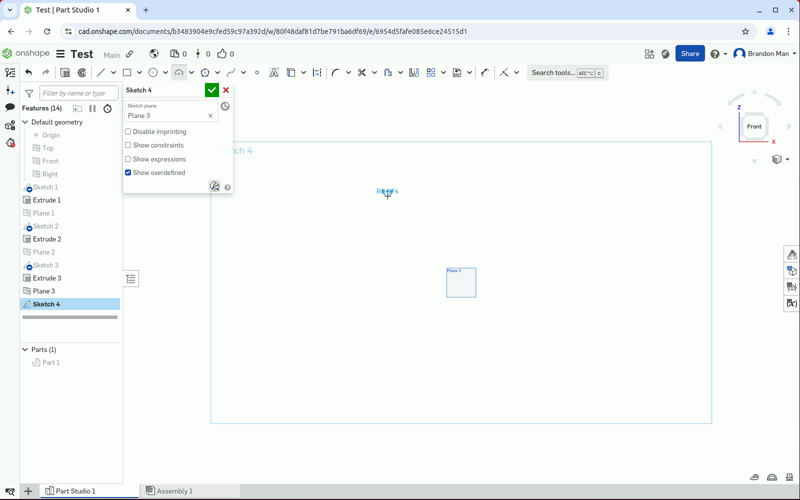
click(387, 195)
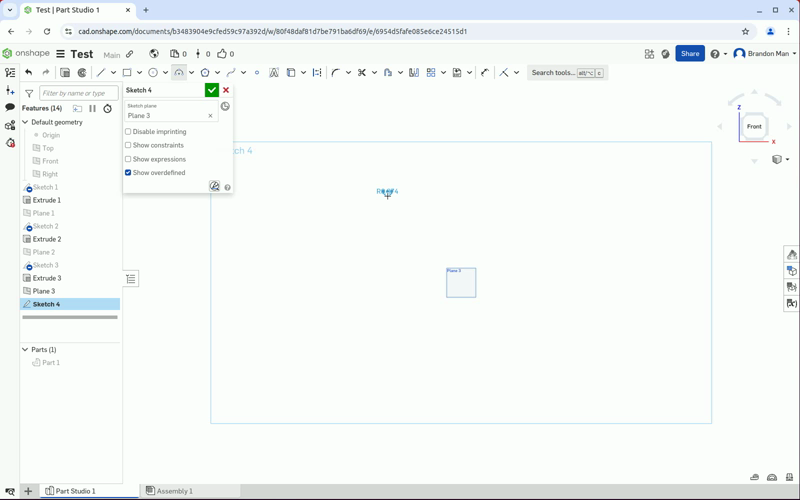
key_up(shift)
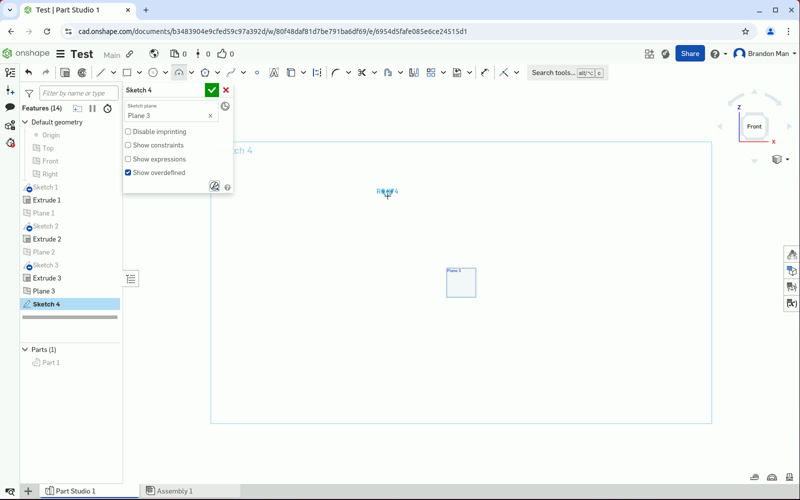
key(esc)
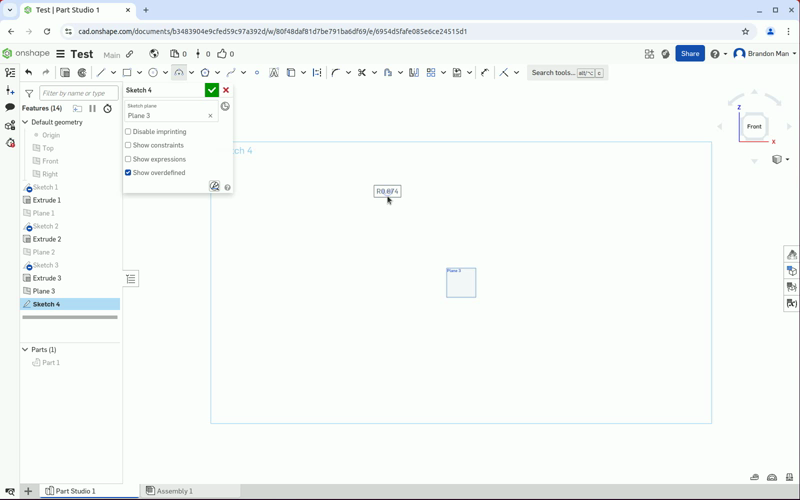
key(l)
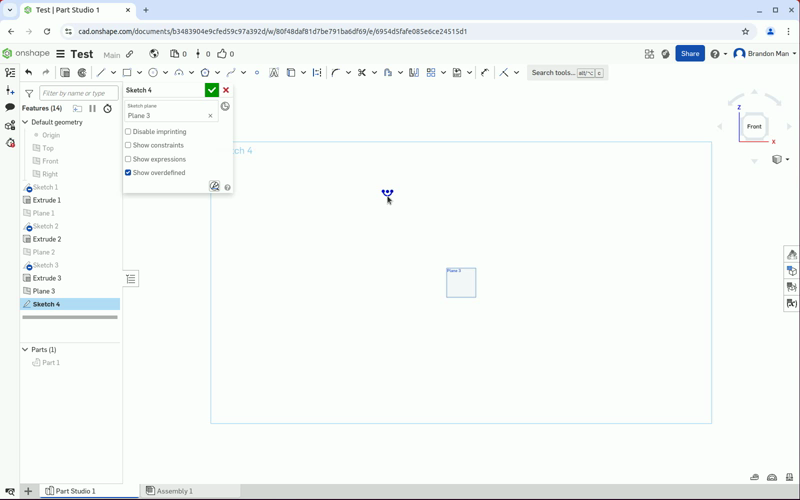
mouse_move(391, 191)
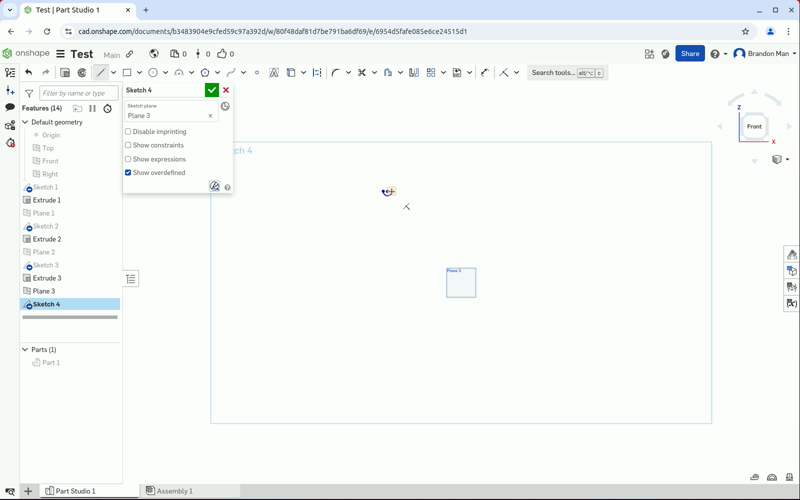
scroll(6)
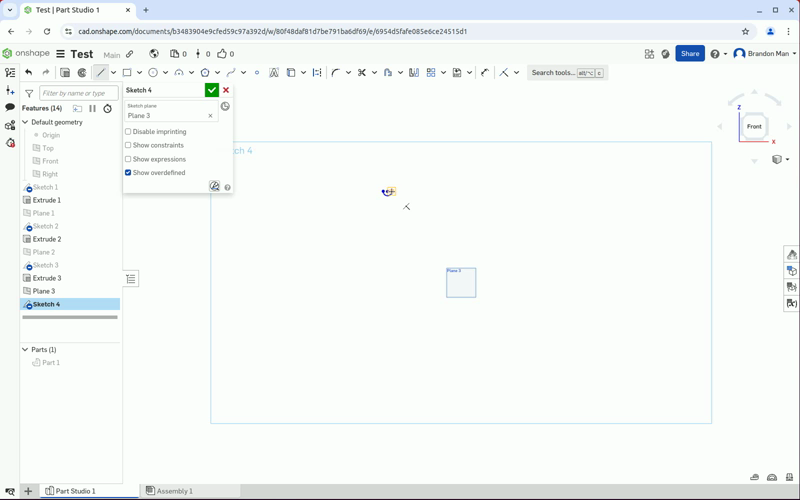
scroll(6)
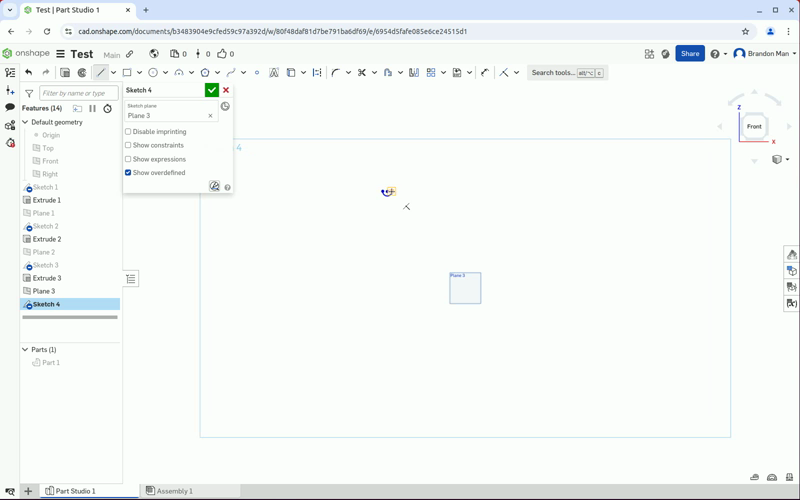
scroll(6)
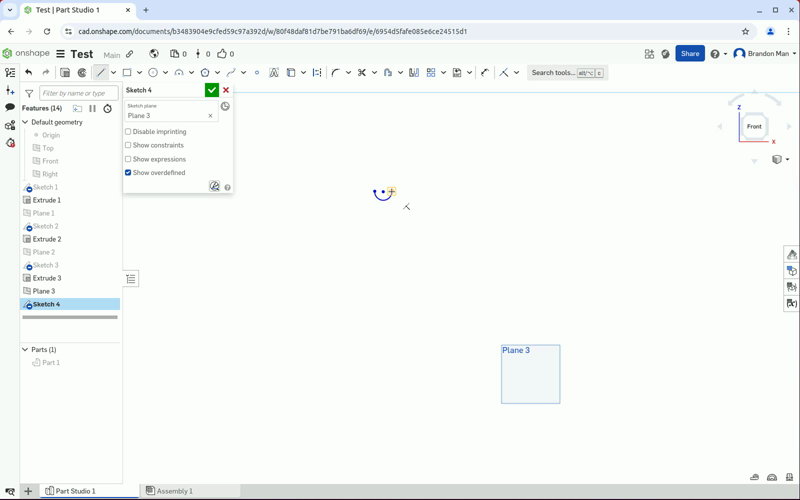
scroll(6)
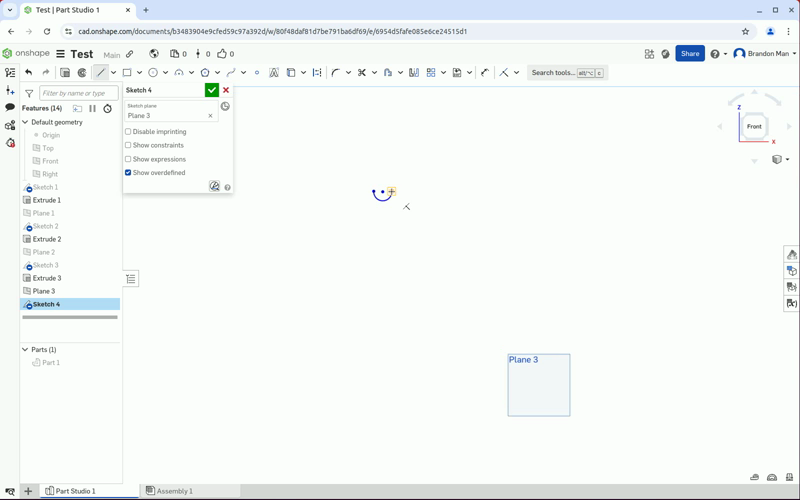
scroll(6)
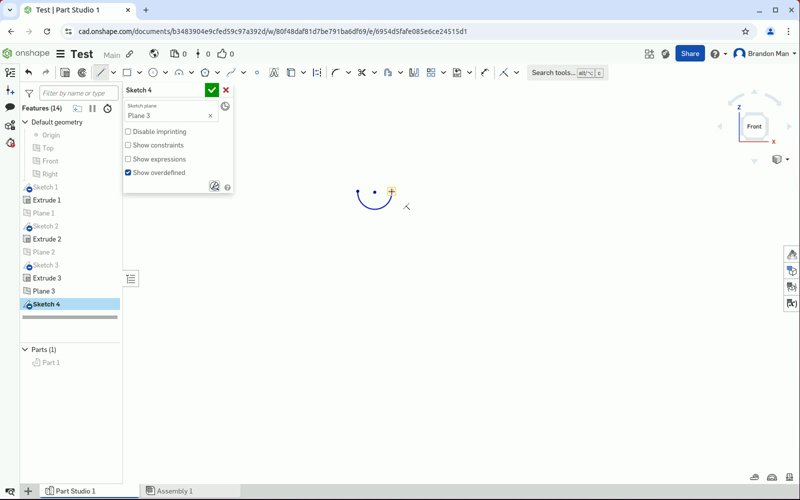
scroll(6)
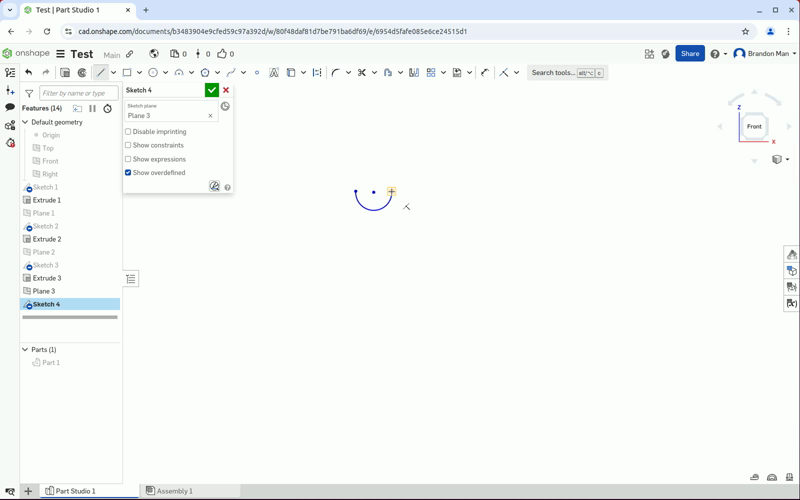
scroll(6)
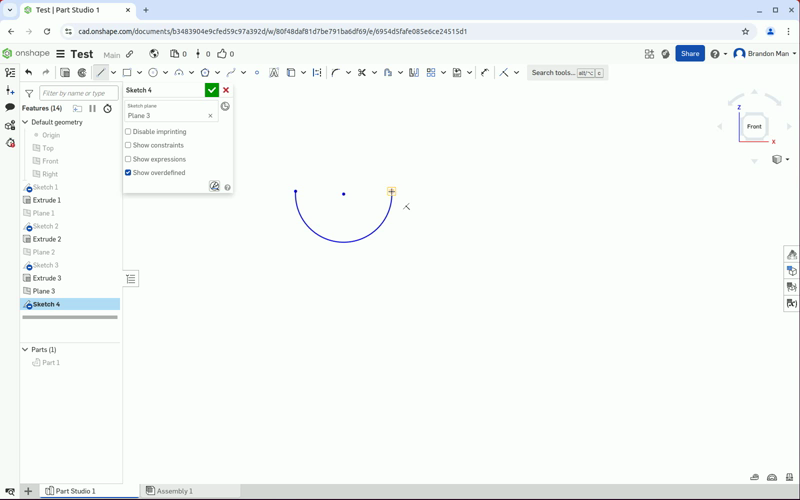
click(391, 191)
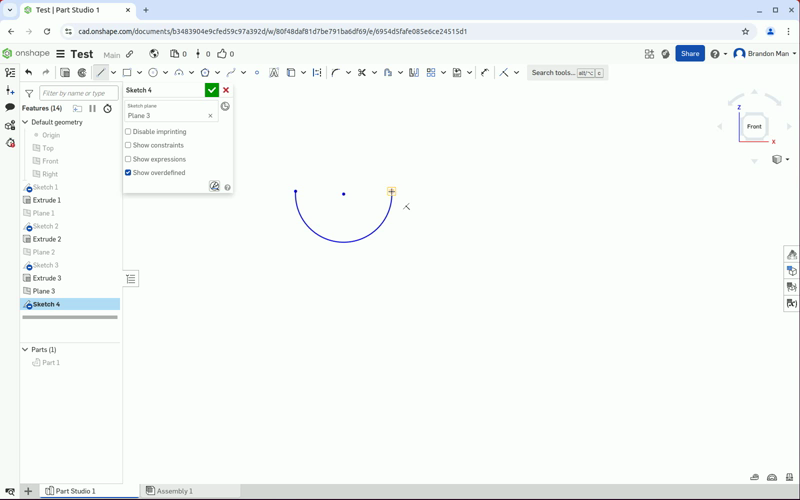
scroll(-6)
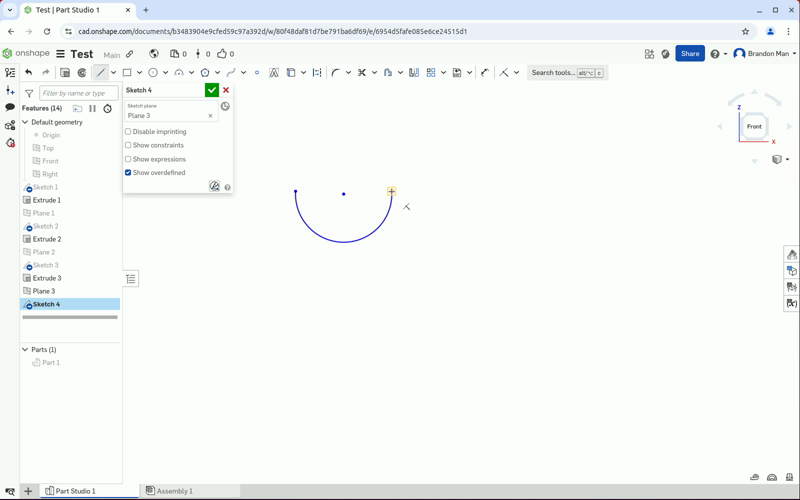
scroll(-6)
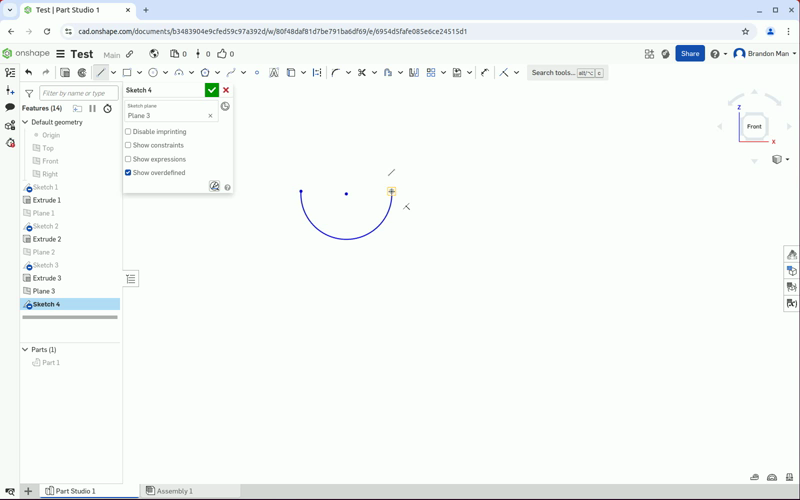
scroll(-6)
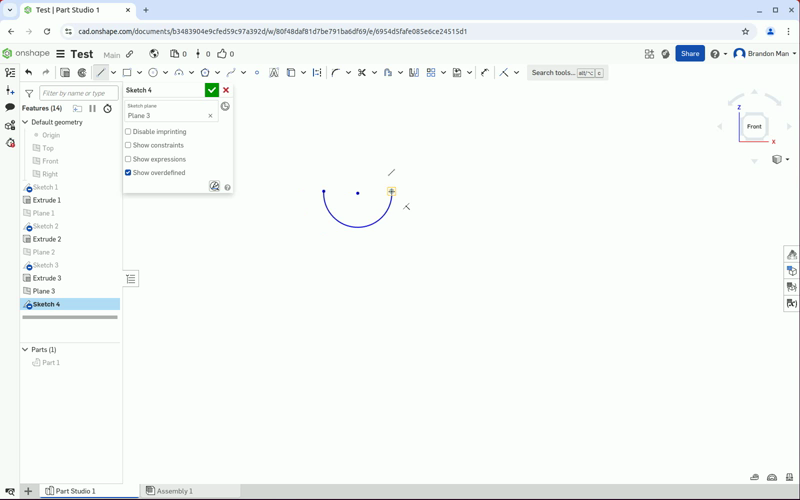
scroll(-6)
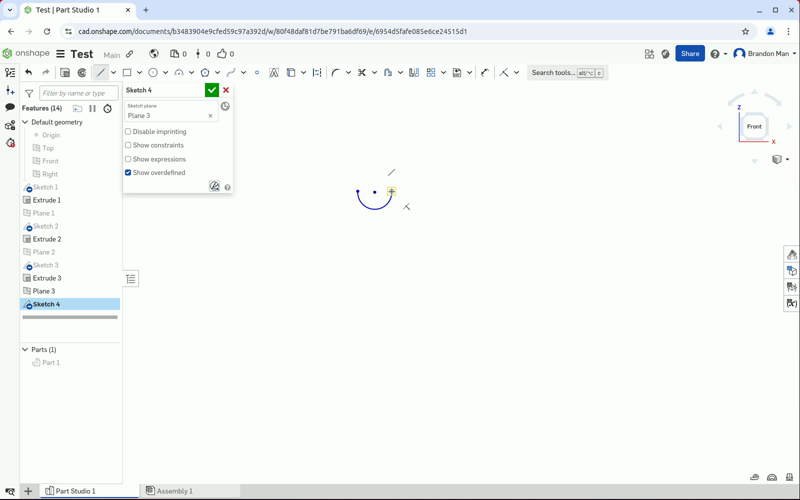
scroll(-6)
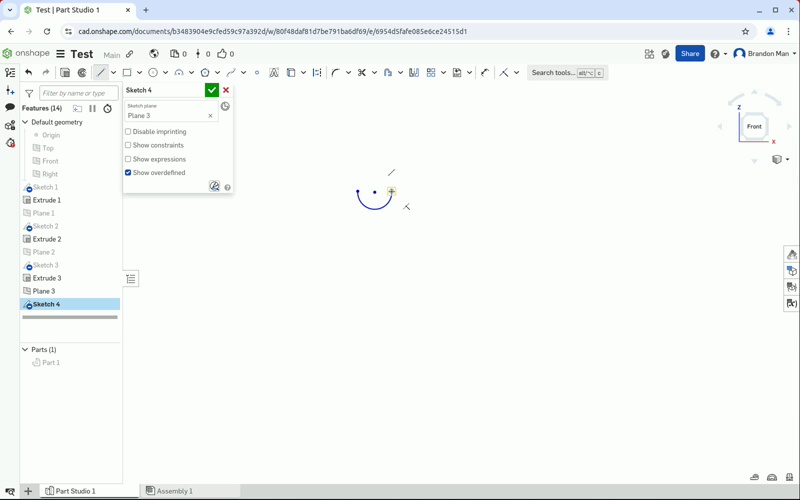
scroll(-6)
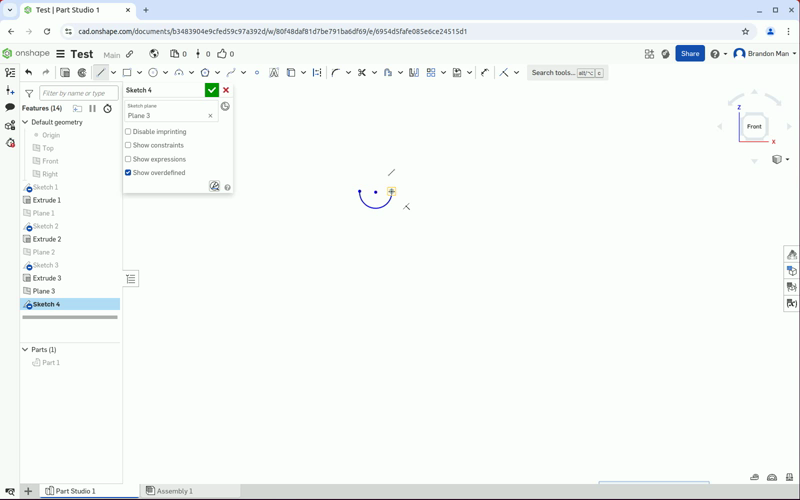
scroll(-6)
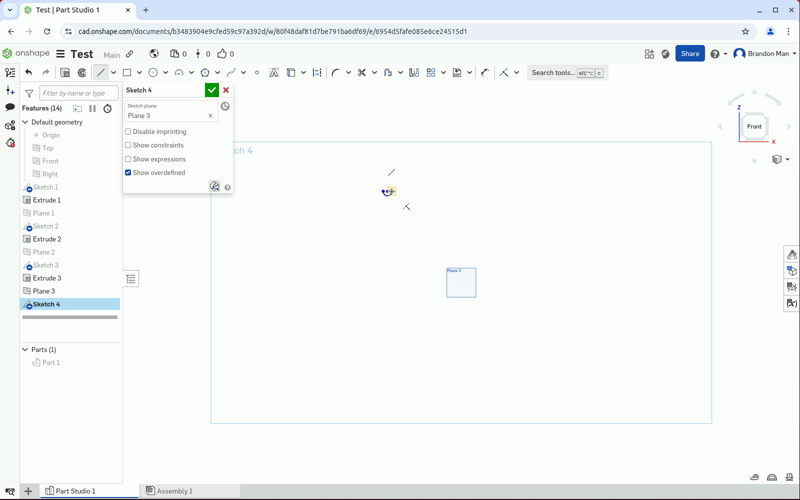
key_down(shift)
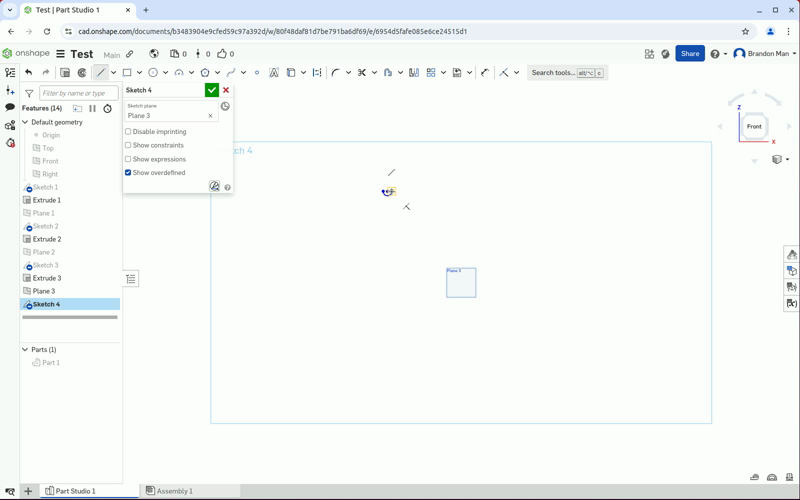
mouse_move(421, 191)
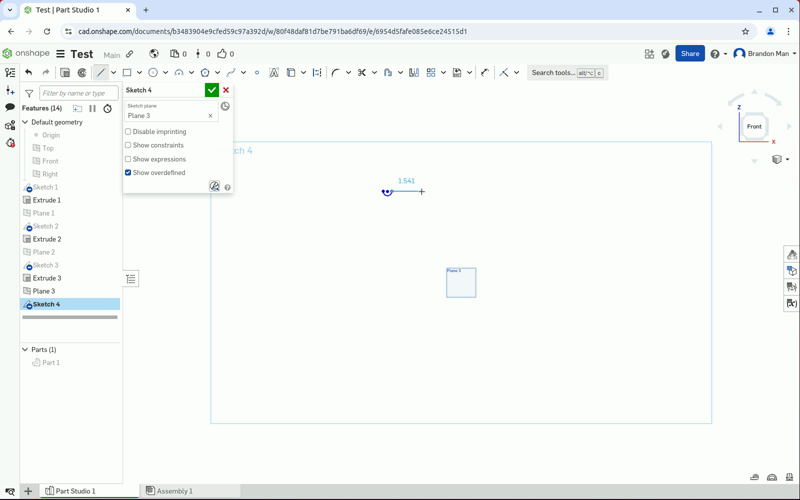
mouse_move(391, 183)
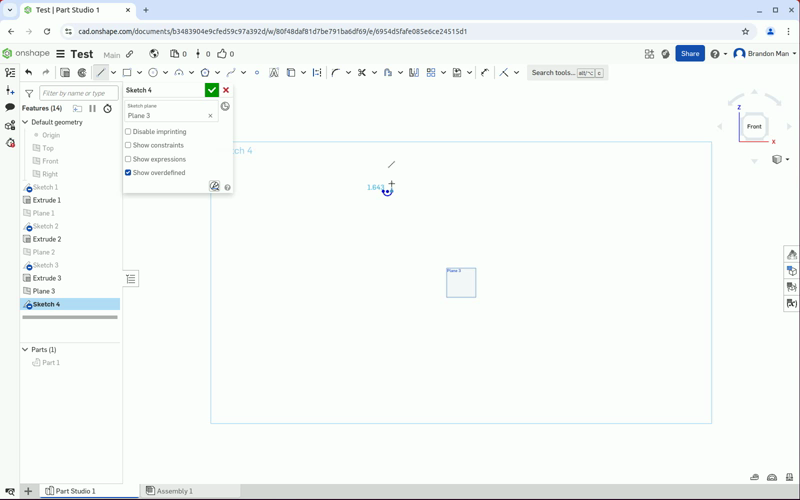
click(391, 183)
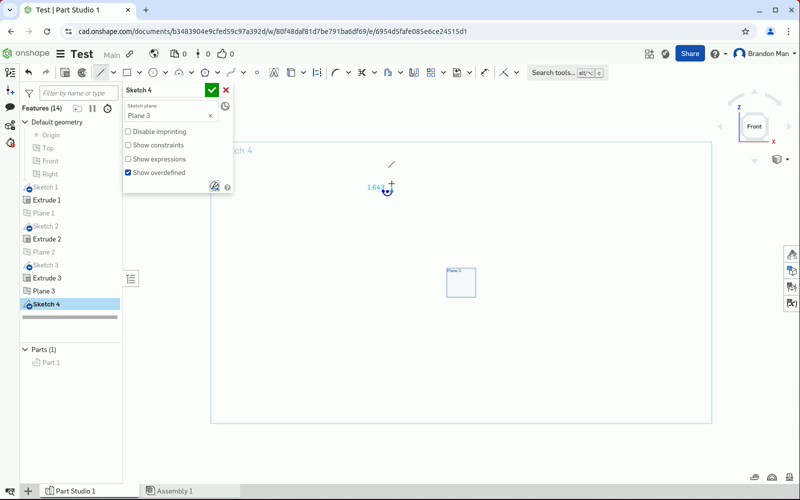
key_up(shift)
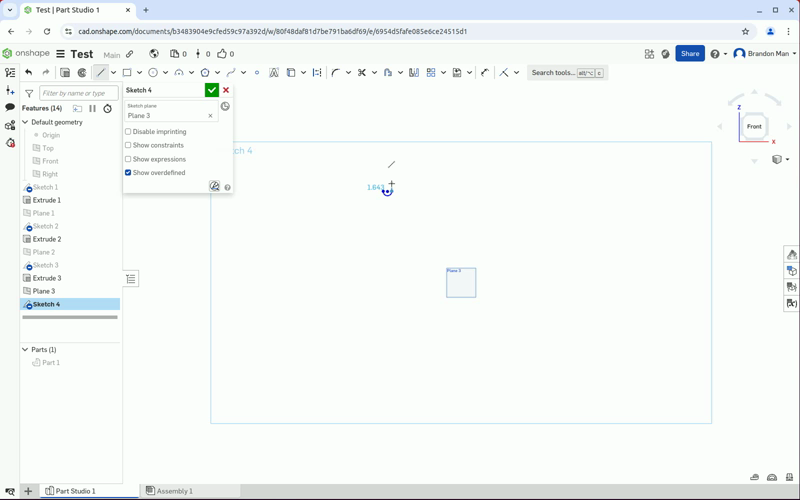
key(esc)
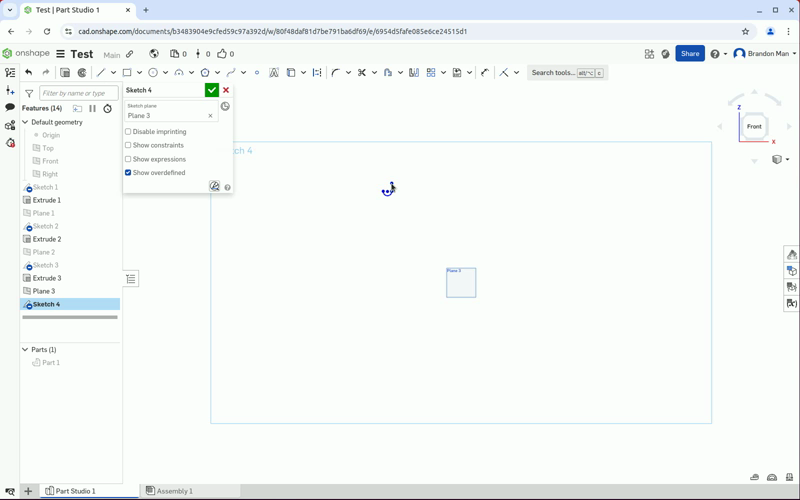
key(a)
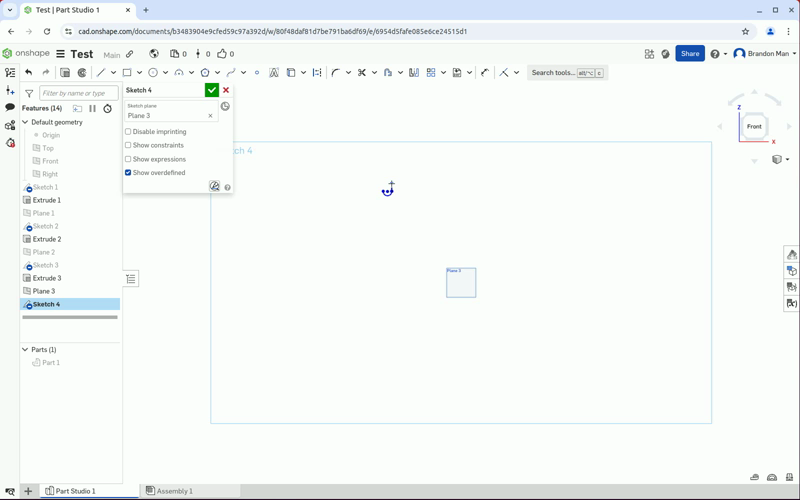
mouse_move(391, 183)
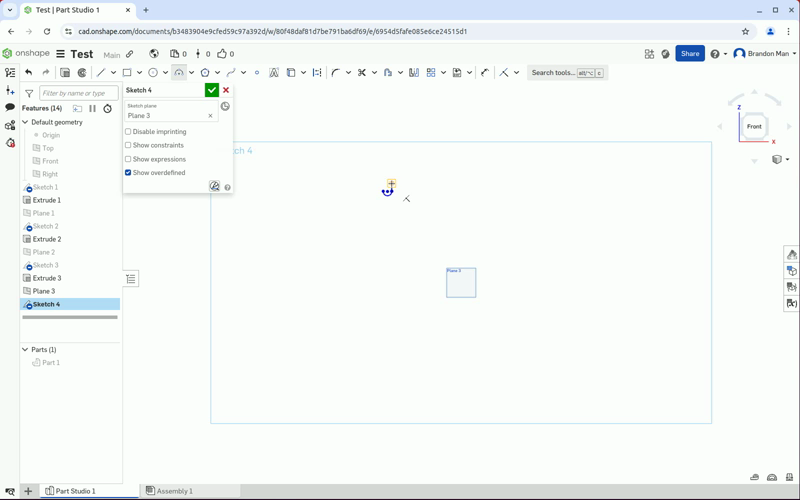
click(391, 183)
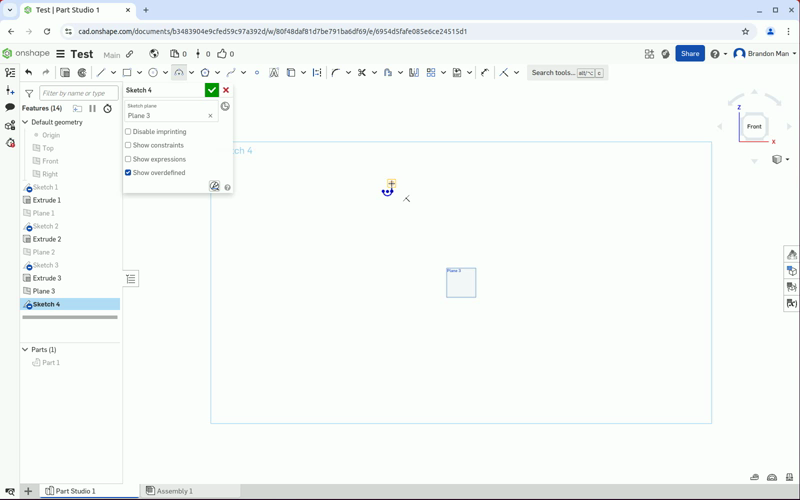
key_down(shift)
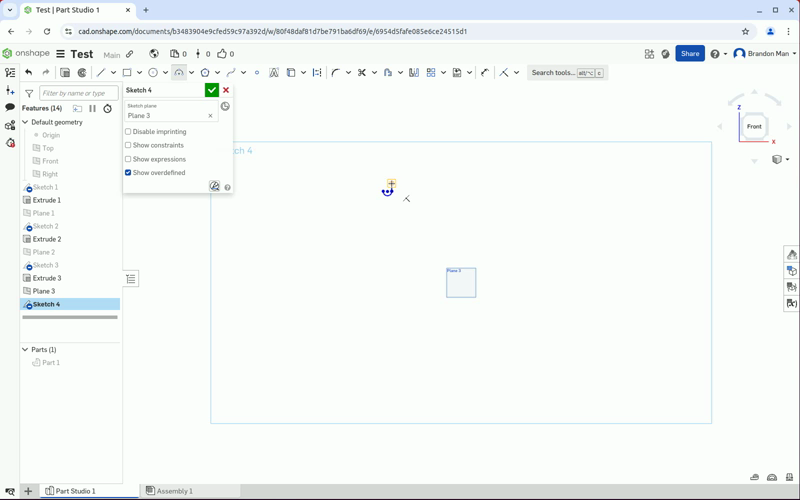
mouse_move(383, 183)
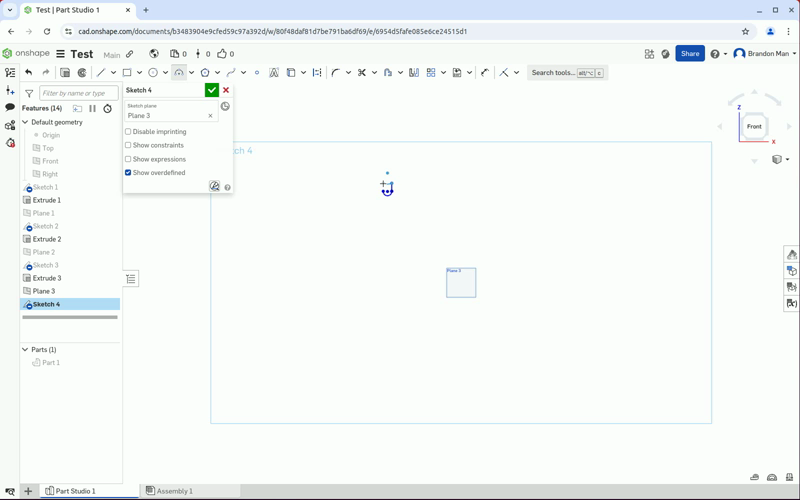
click(383, 183)
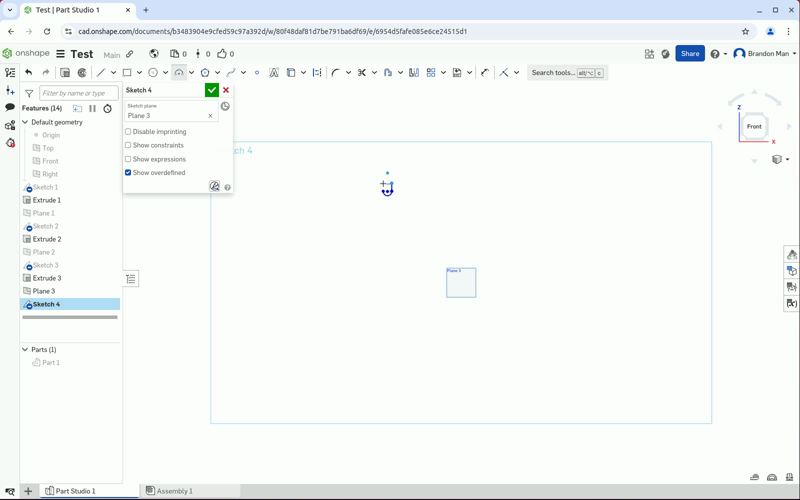
mouse_move(387, 178)
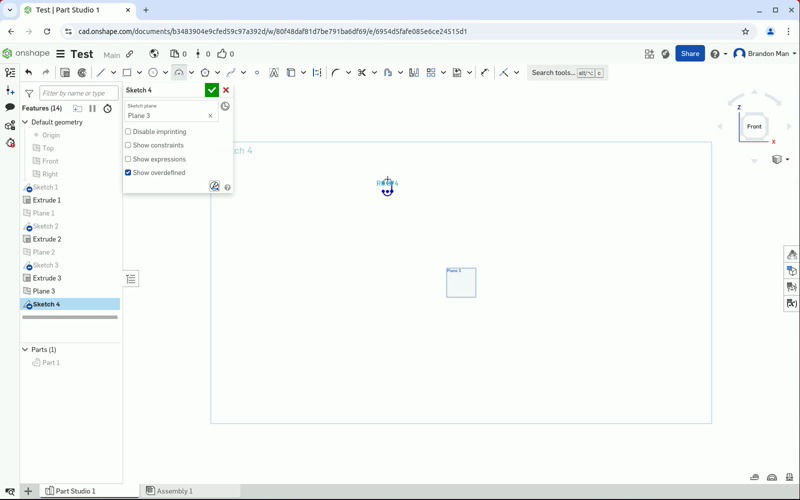
click(387, 178)
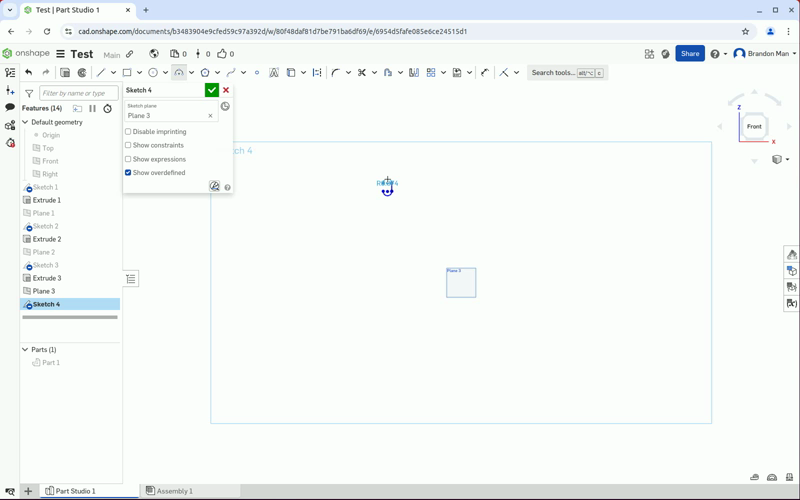
key_up(shift)
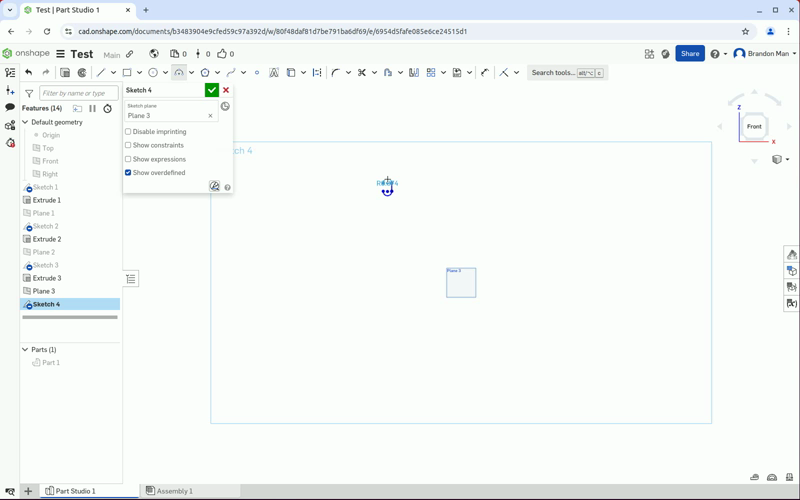
key(esc)
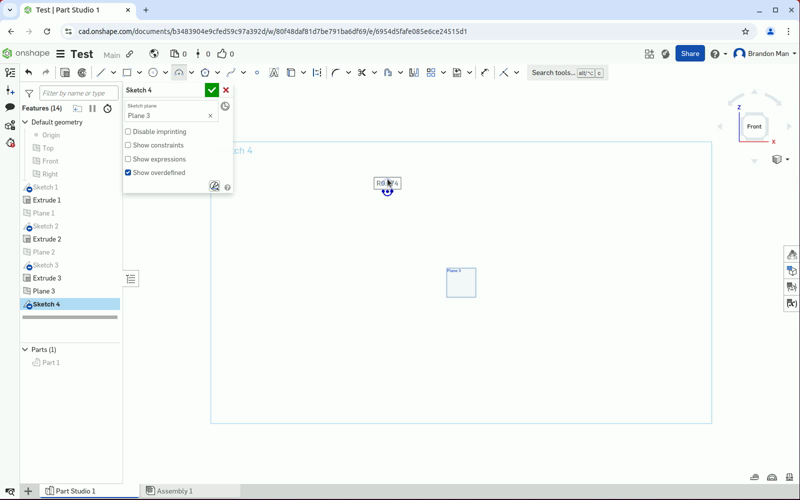
key(l)
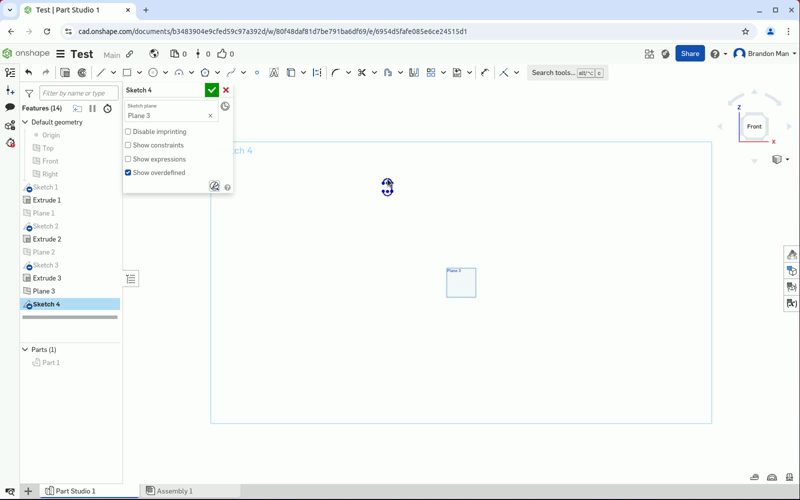
mouse_move(383, 183)
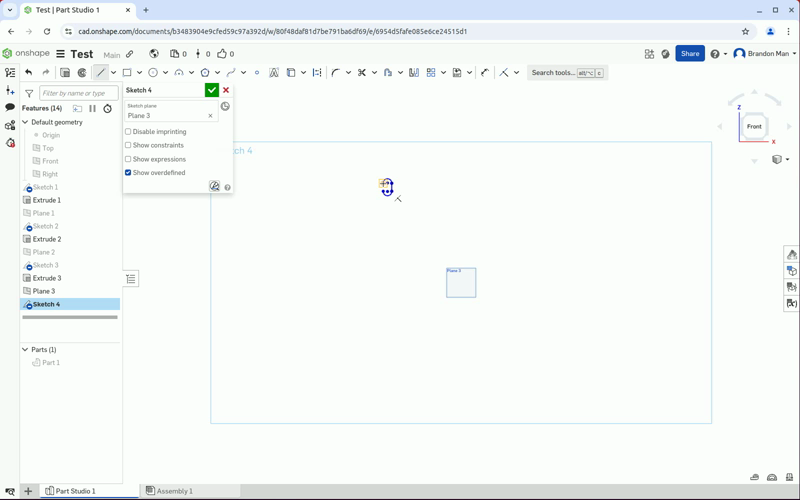
scroll(6)
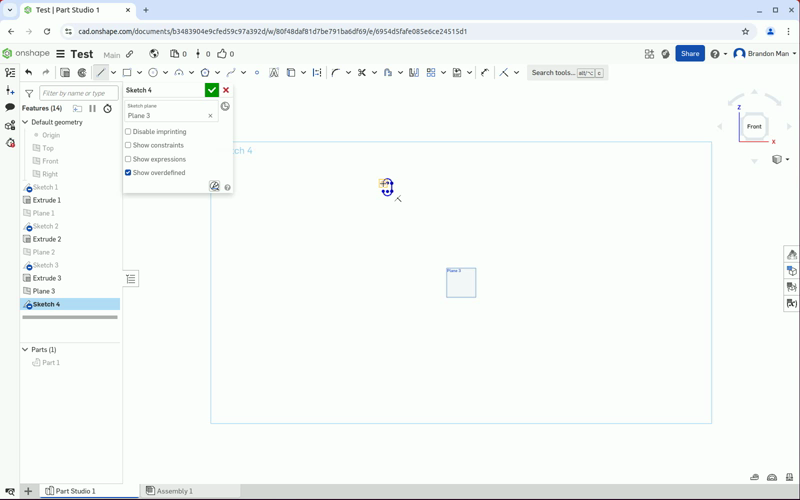
scroll(6)
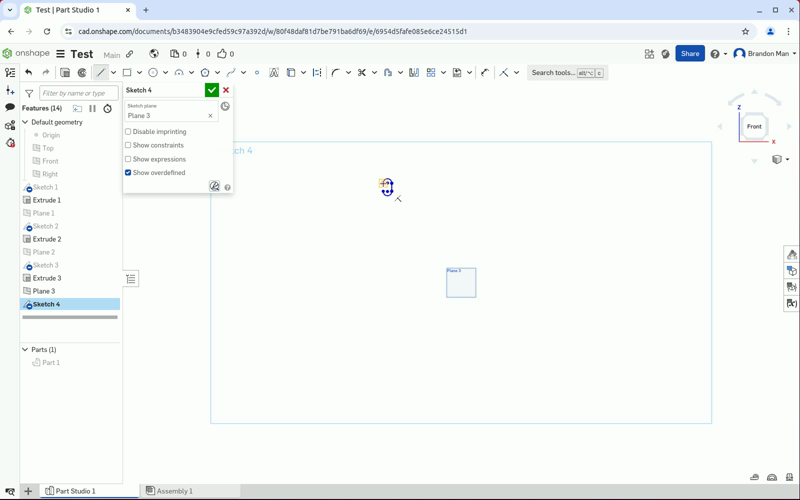
scroll(6)
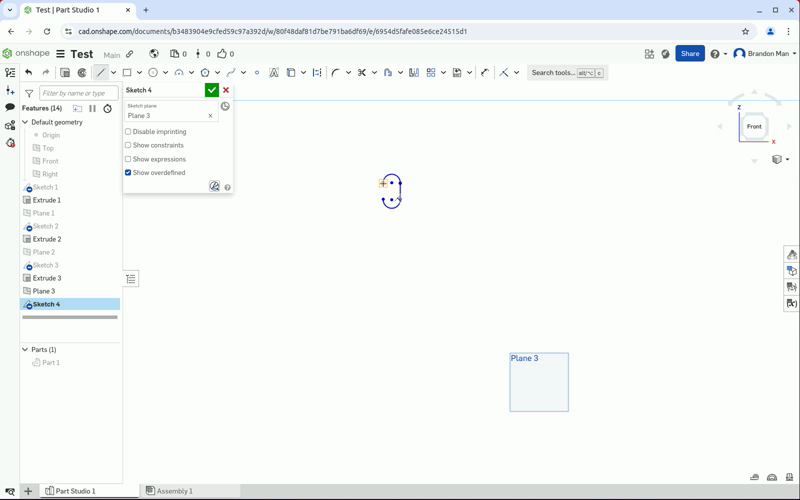
scroll(6)
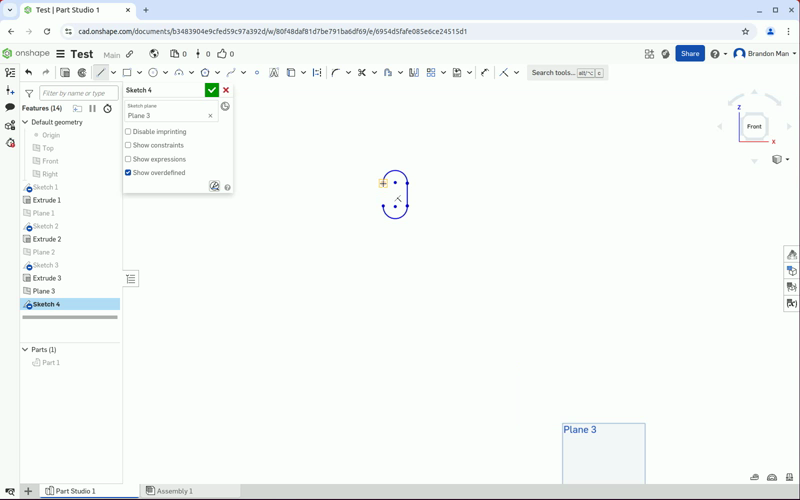
scroll(6)
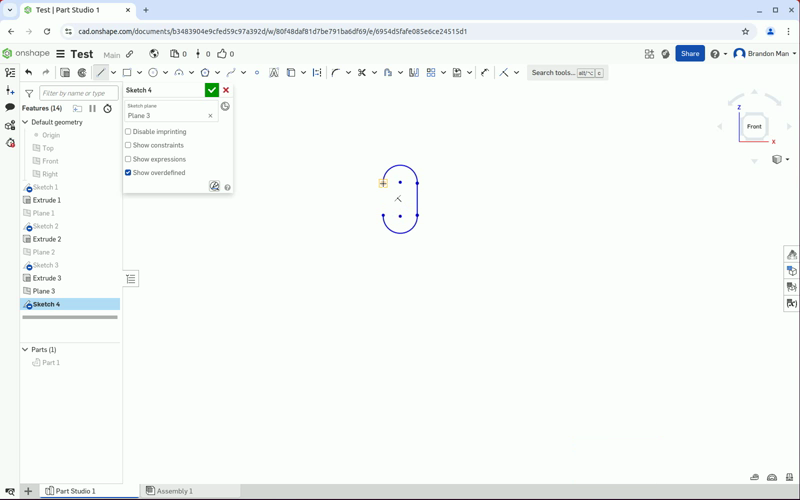
scroll(6)
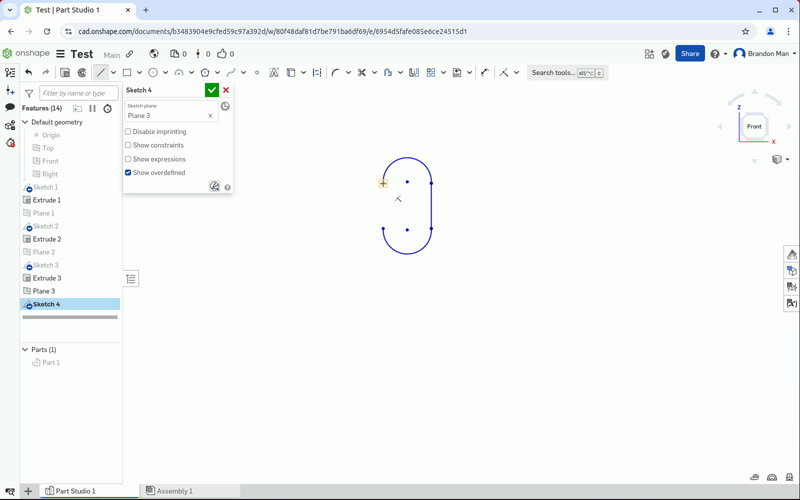
scroll(6)
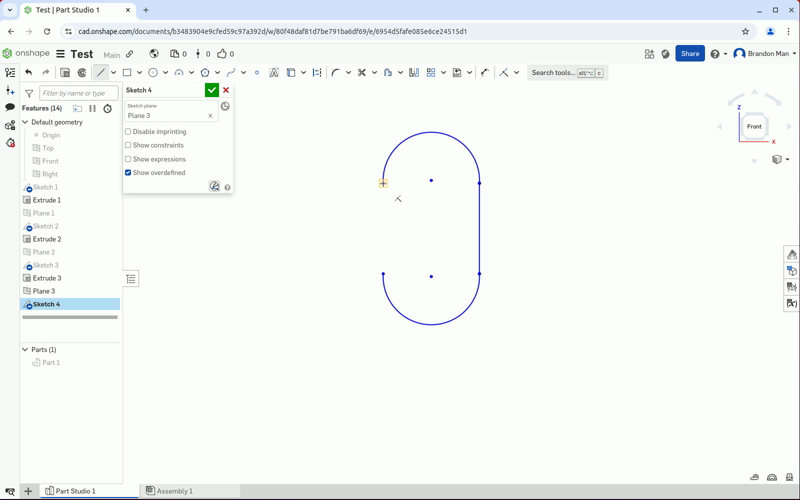
click(383, 183)
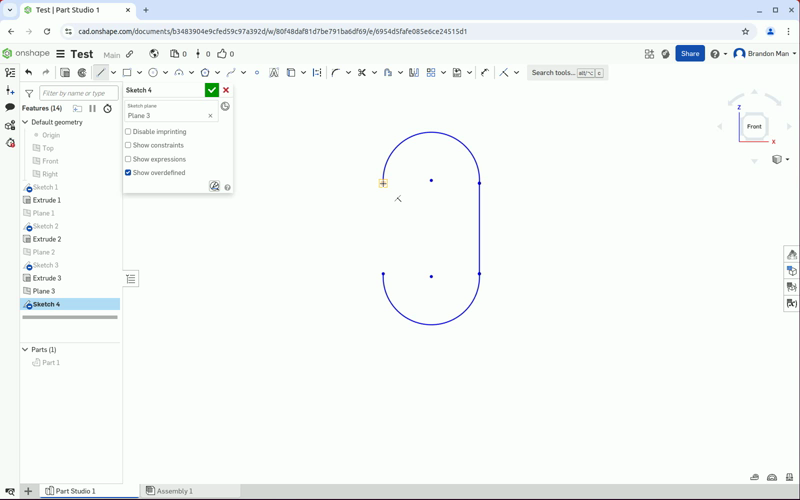
scroll(-6)
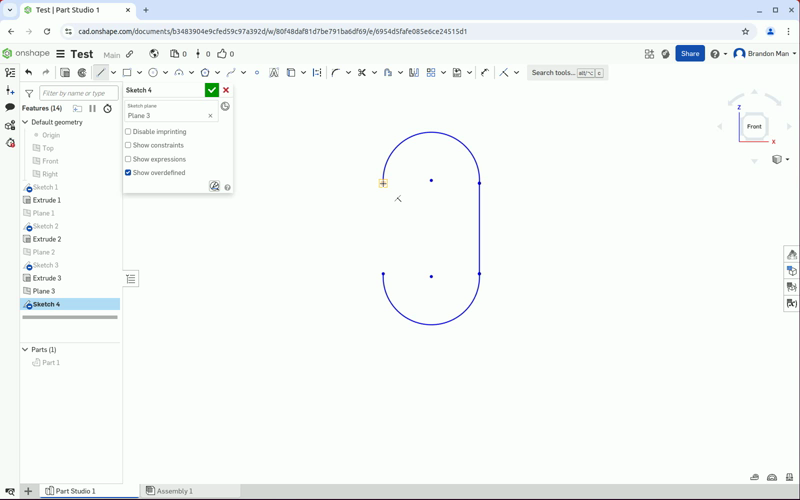
scroll(-6)
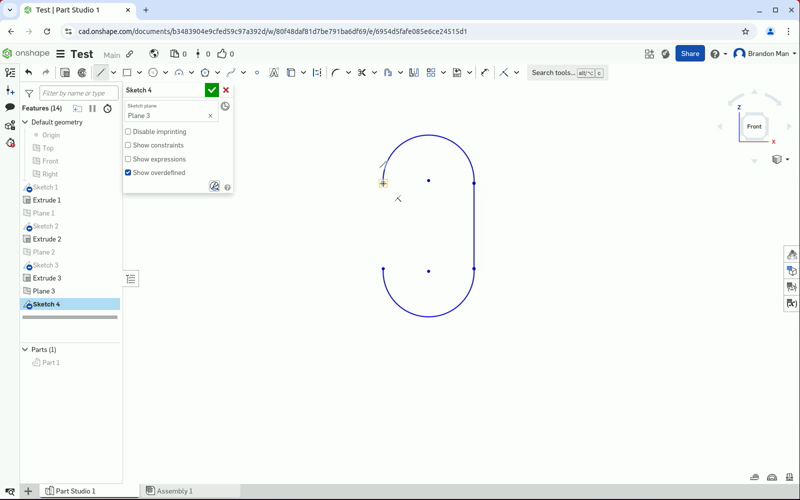
scroll(-6)
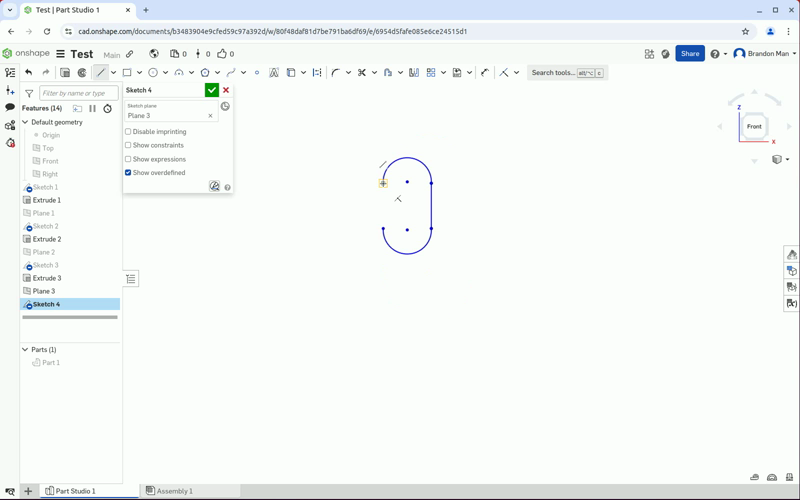
scroll(-6)
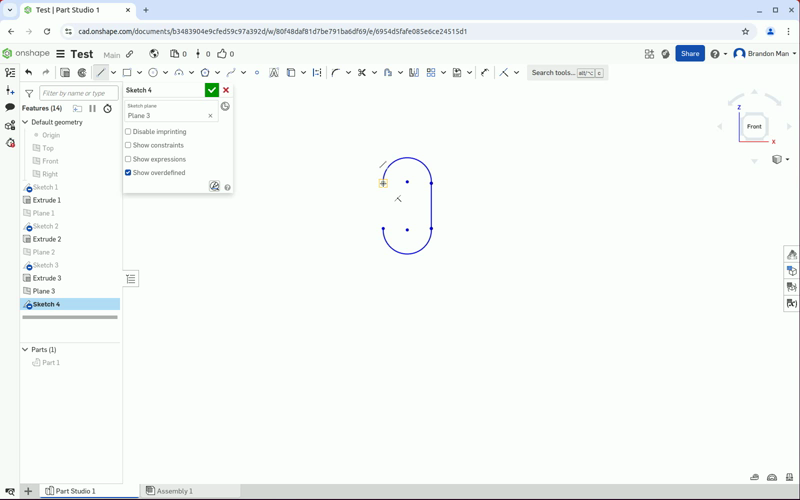
scroll(-6)
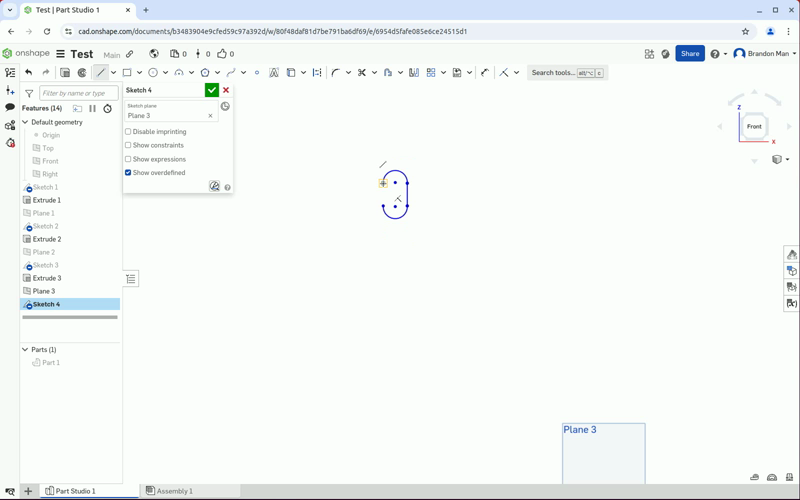
scroll(-6)
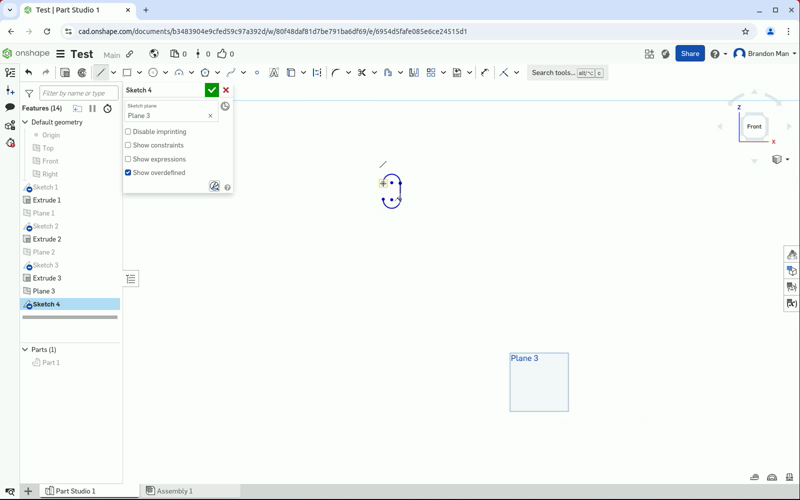
scroll(-6)
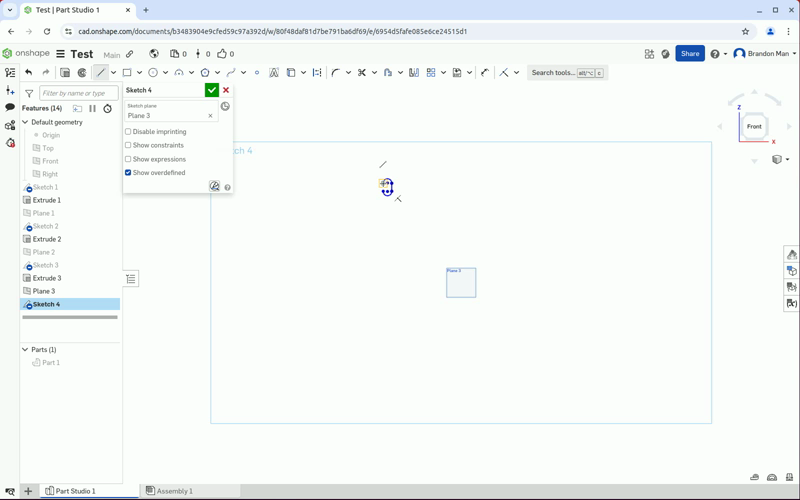
mouse_move(413, 183)
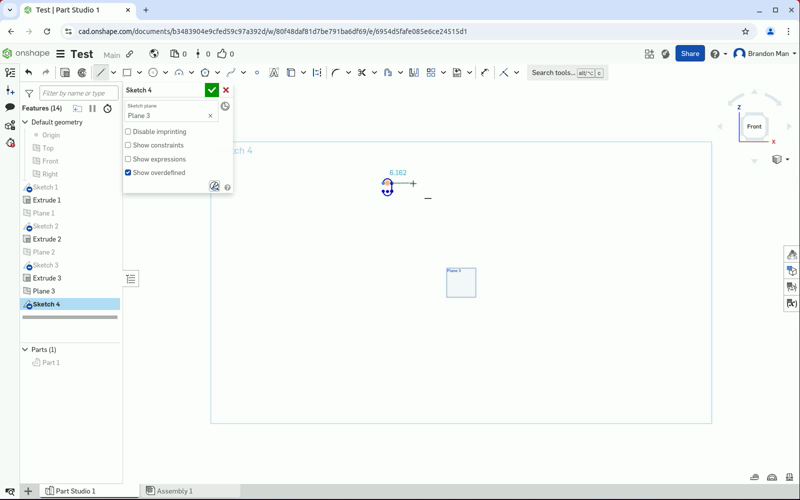
key_down(shift)
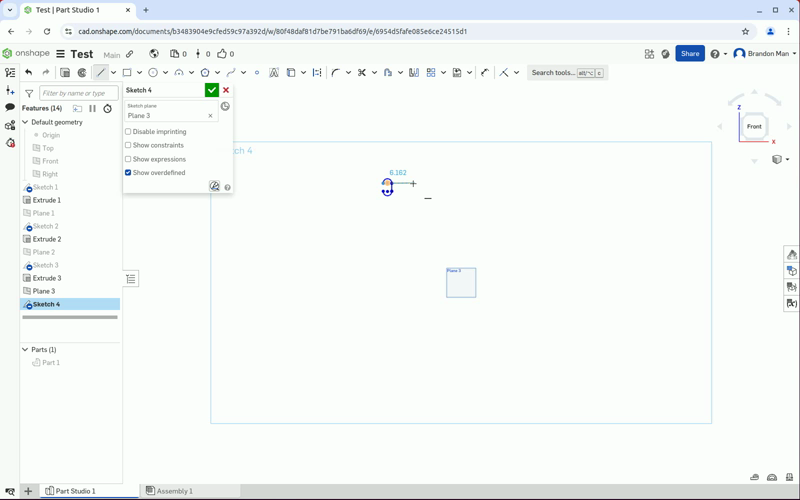
mouse_move(383, 191)
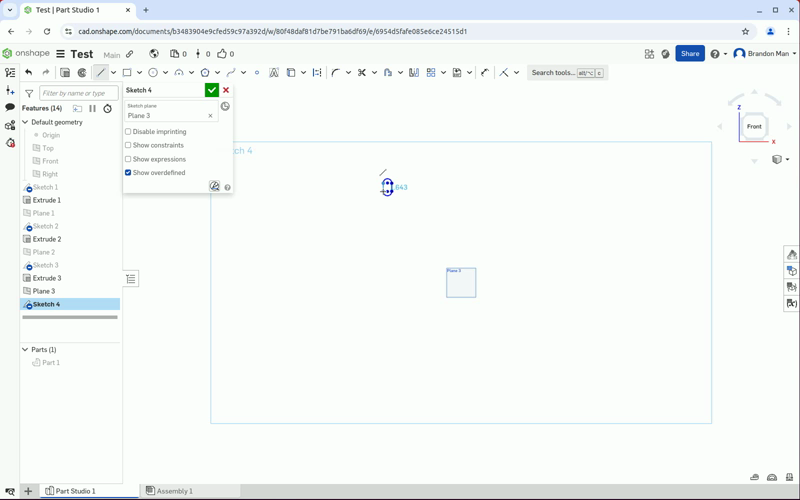
scroll(6)
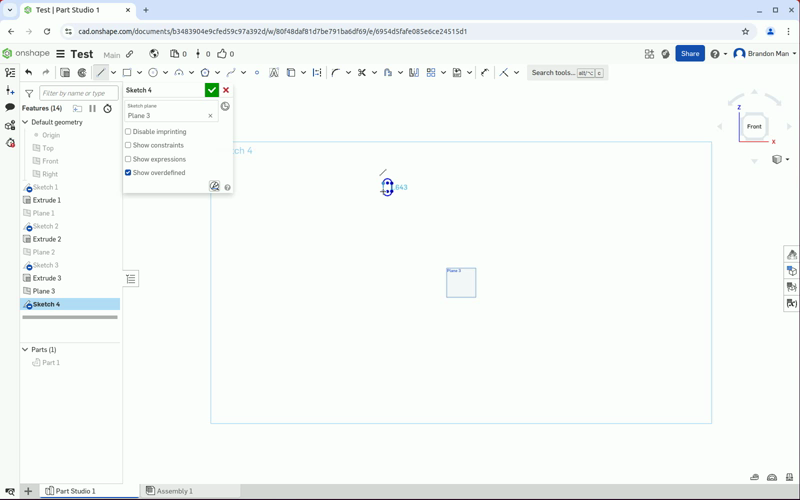
scroll(6)
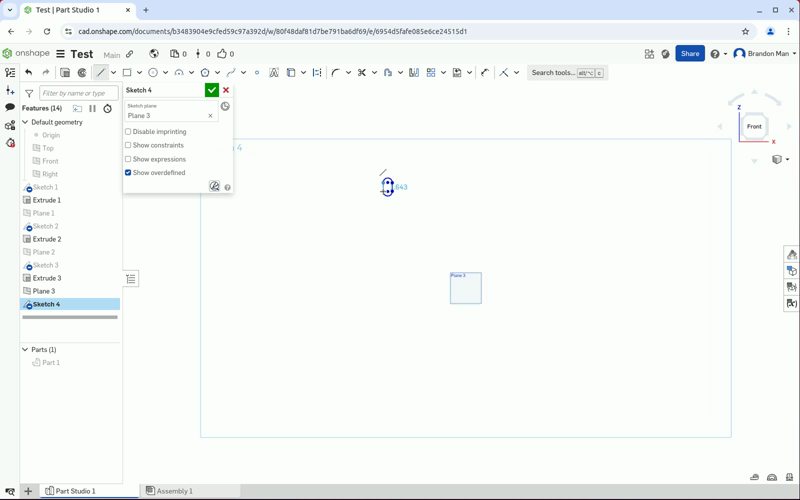
scroll(6)
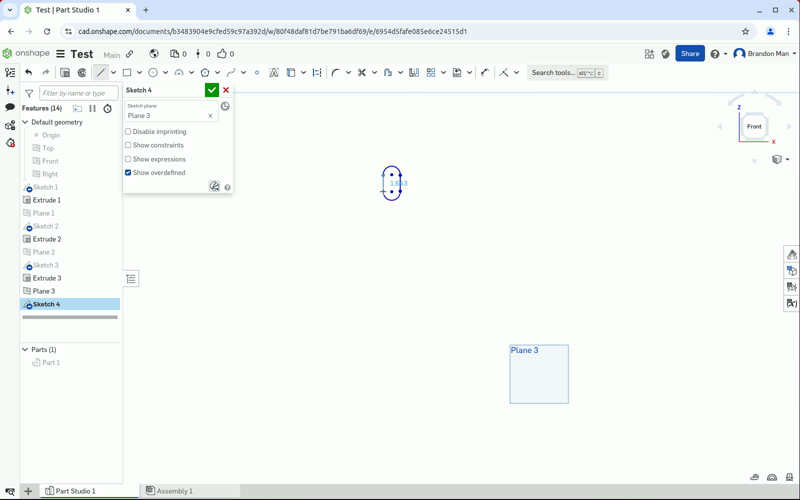
scroll(6)
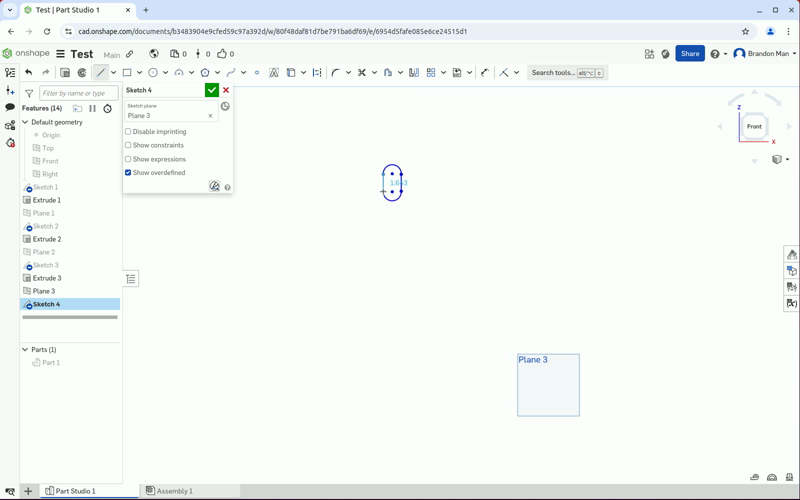
scroll(6)
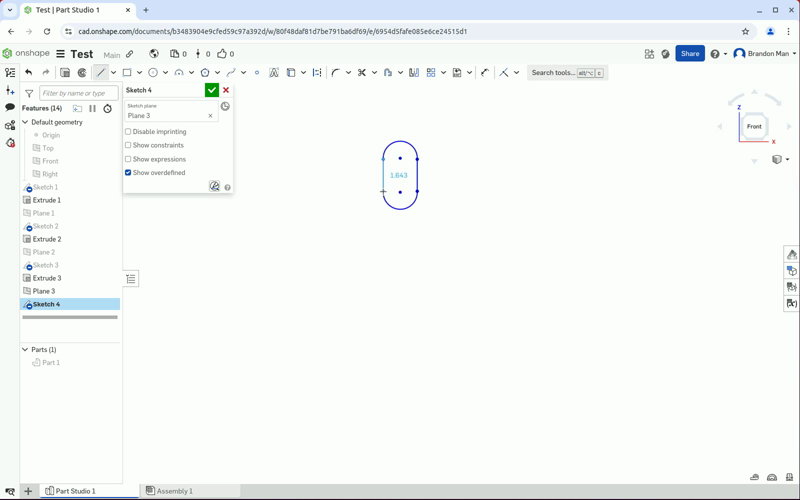
scroll(6)
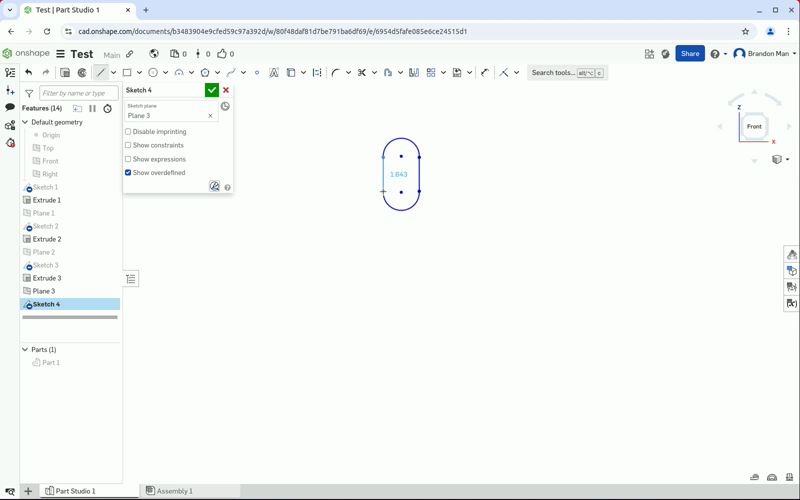
scroll(6)
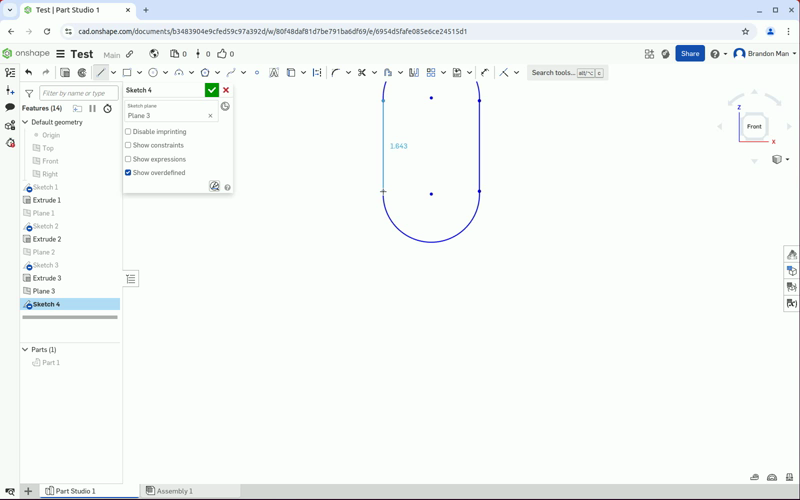
key_up(shift)
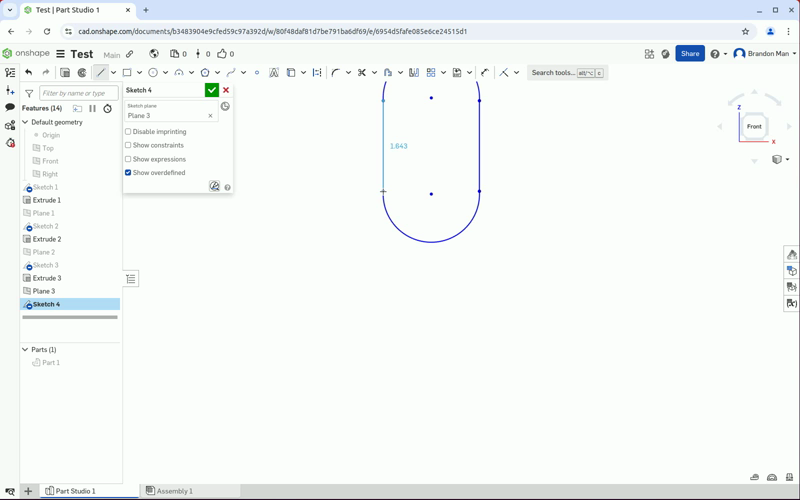
click(383, 191)
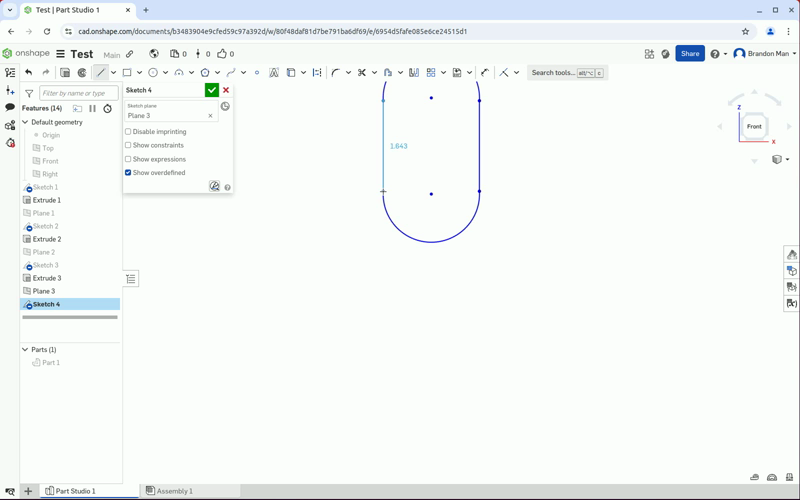
scroll(-6)
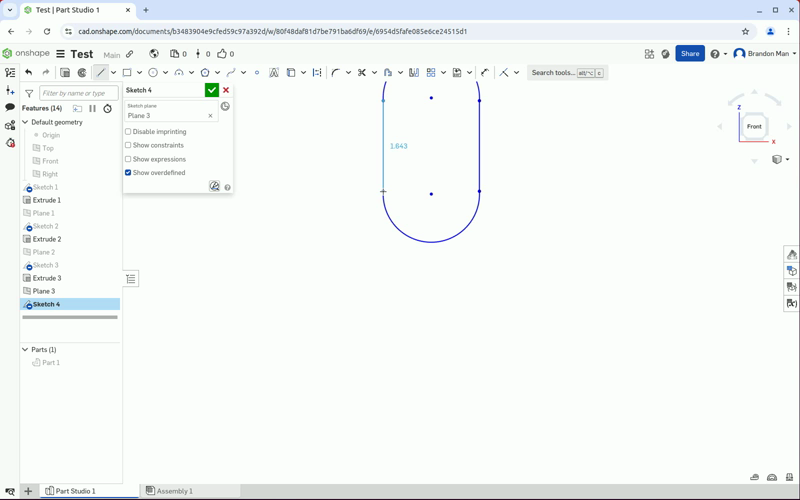
scroll(-6)
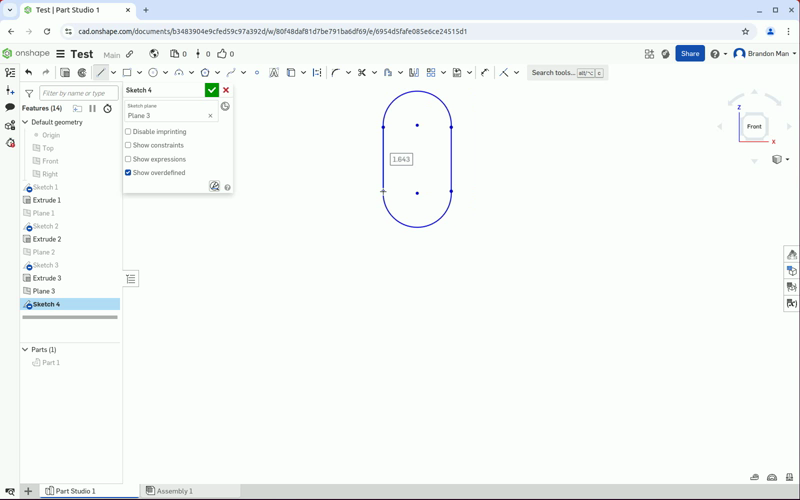
scroll(-6)
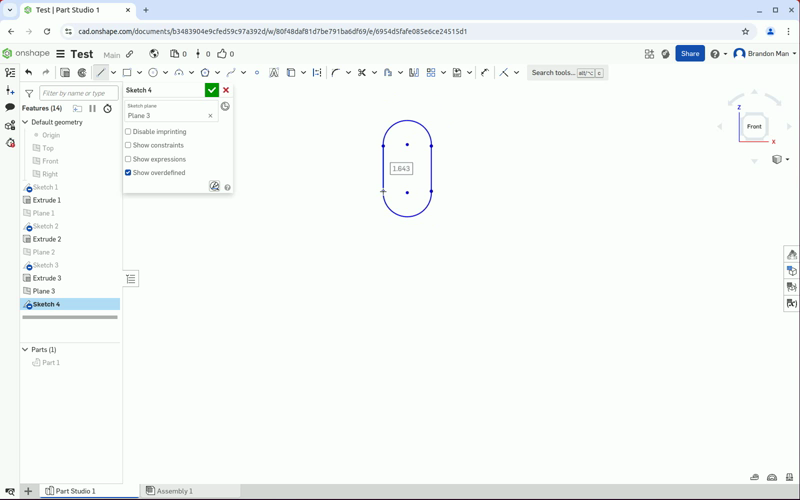
scroll(-6)
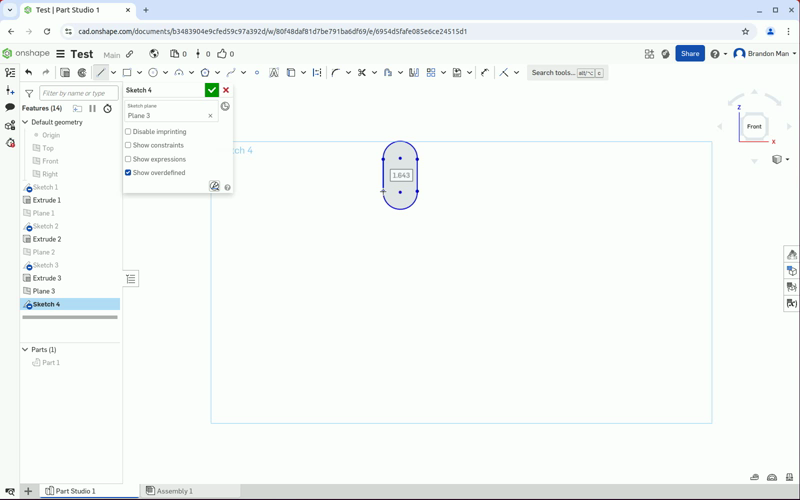
scroll(-6)
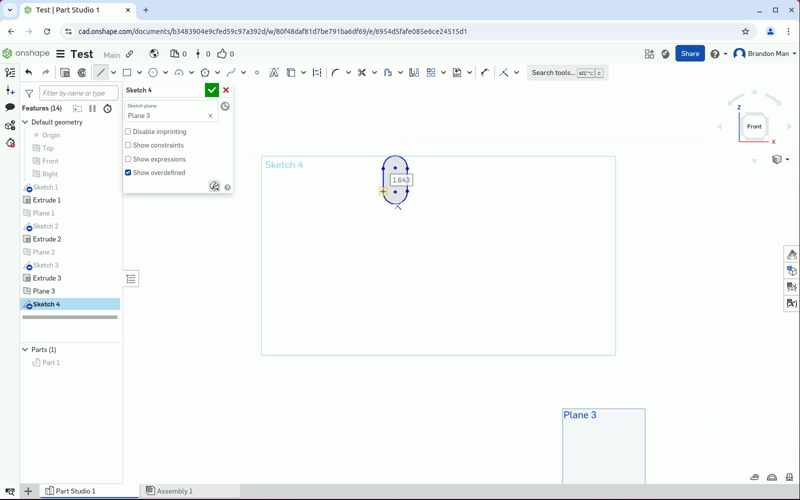
scroll(-6)
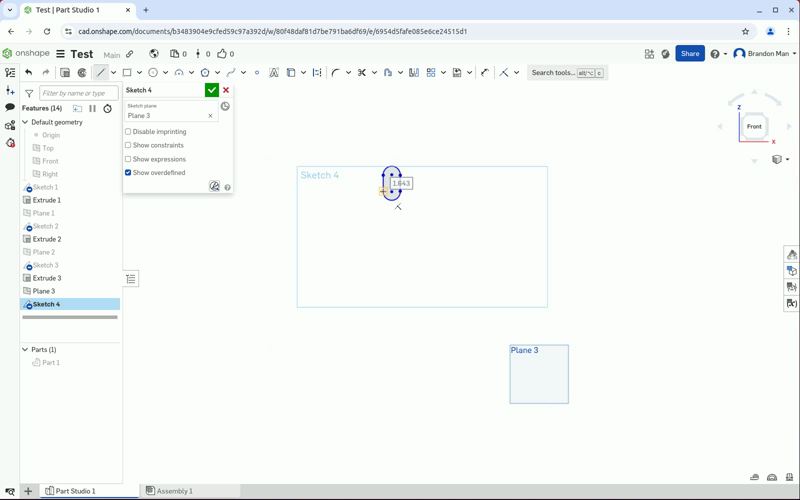
scroll(-6)
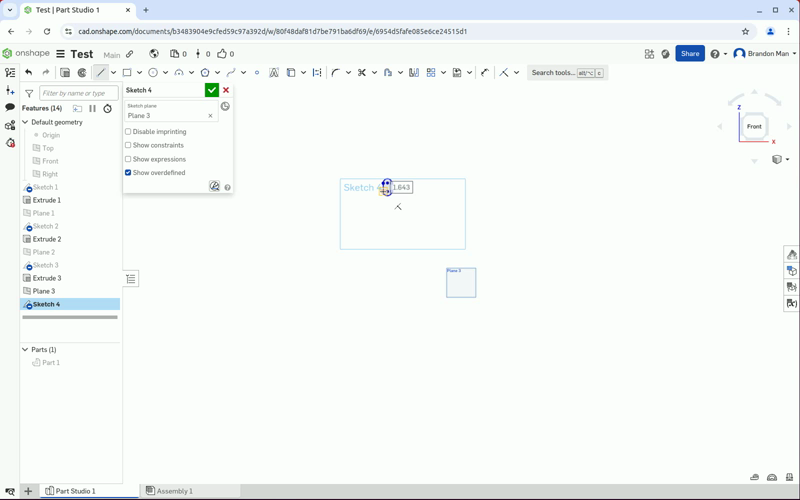
key(esc)
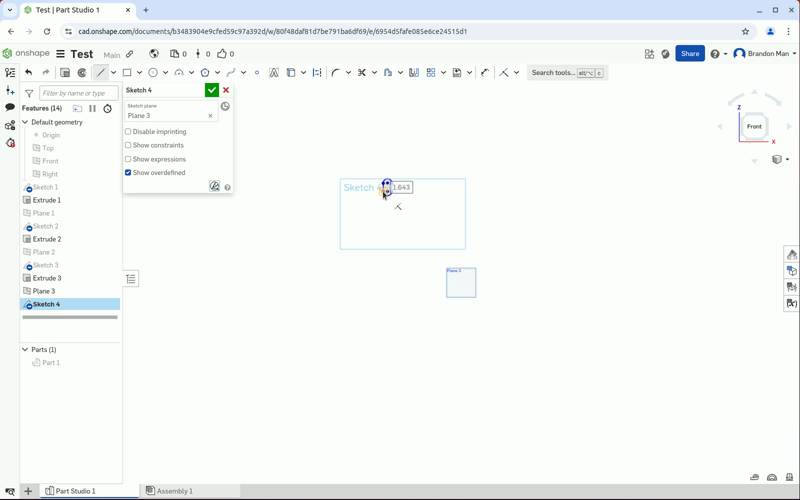
mouse_move(389, 180)
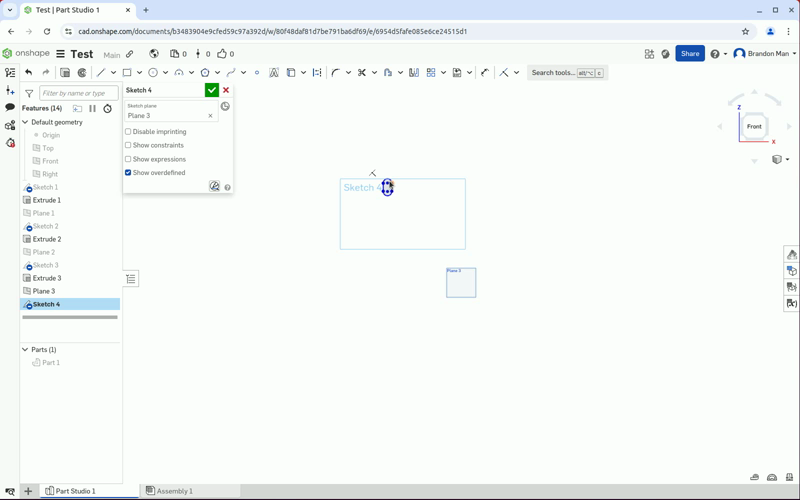
scroll(6)
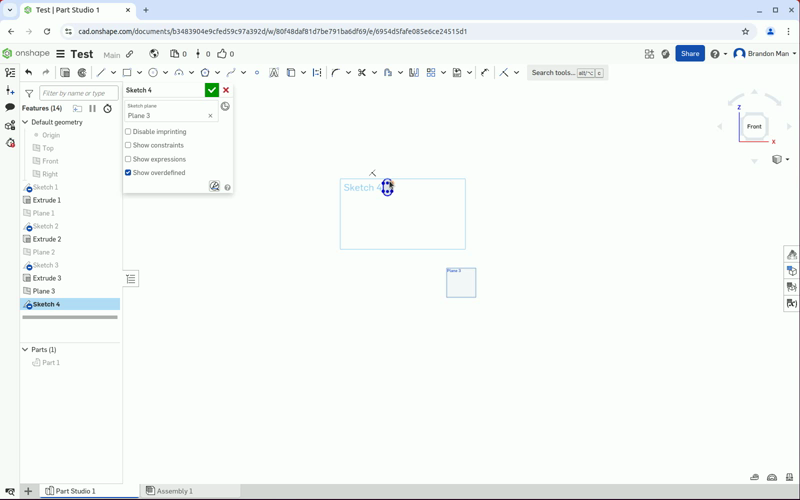
scroll(6)
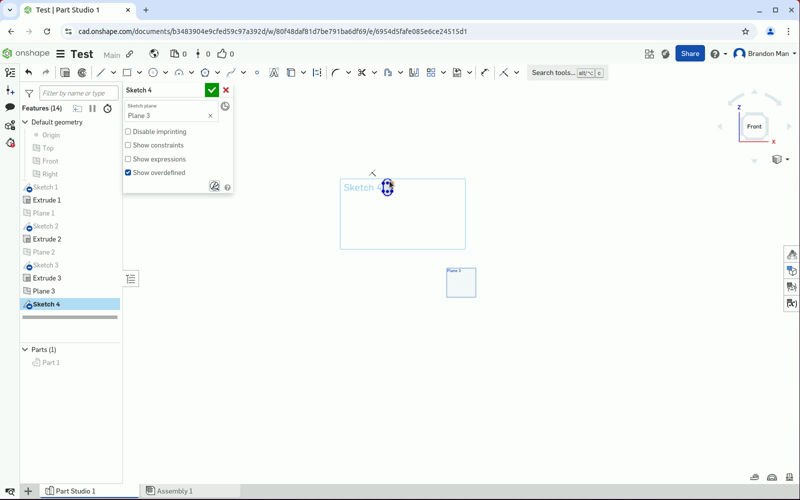
scroll(6)
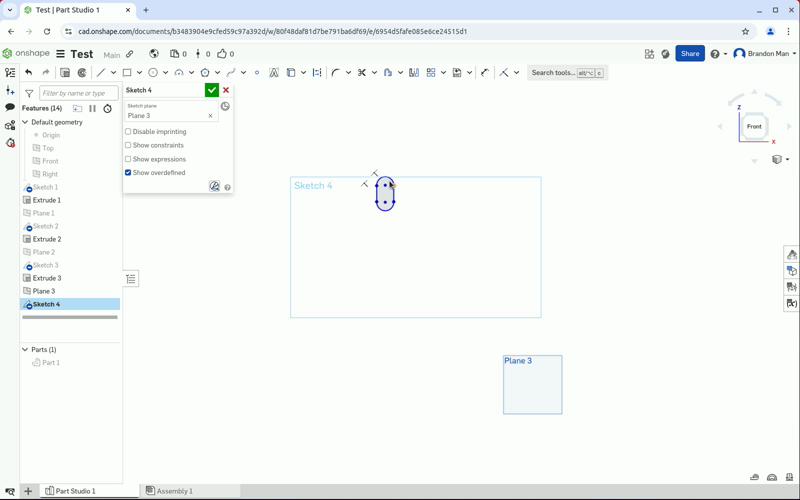
scroll(6)
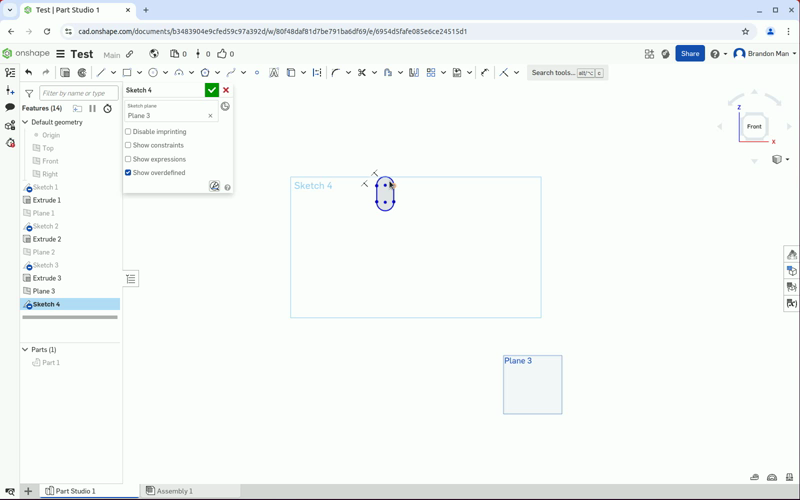
scroll(6)
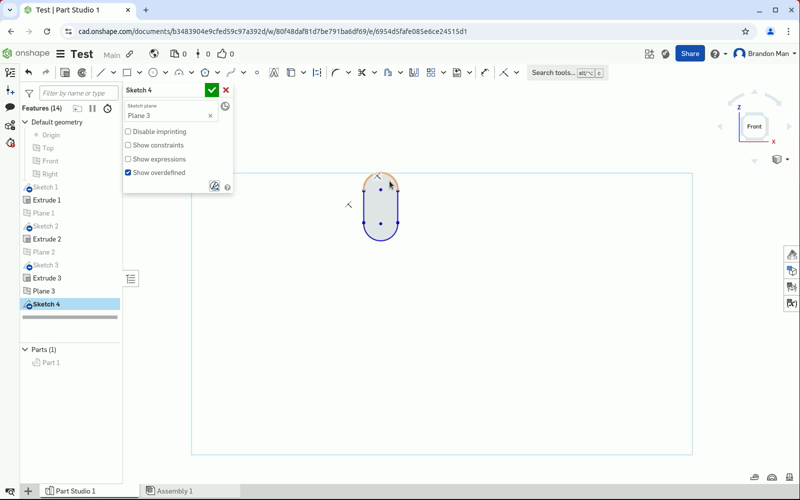
scroll(6)
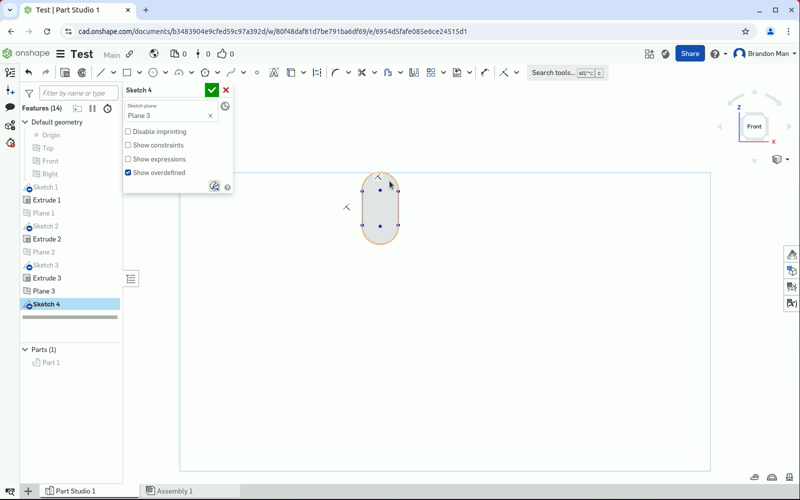
scroll(6)
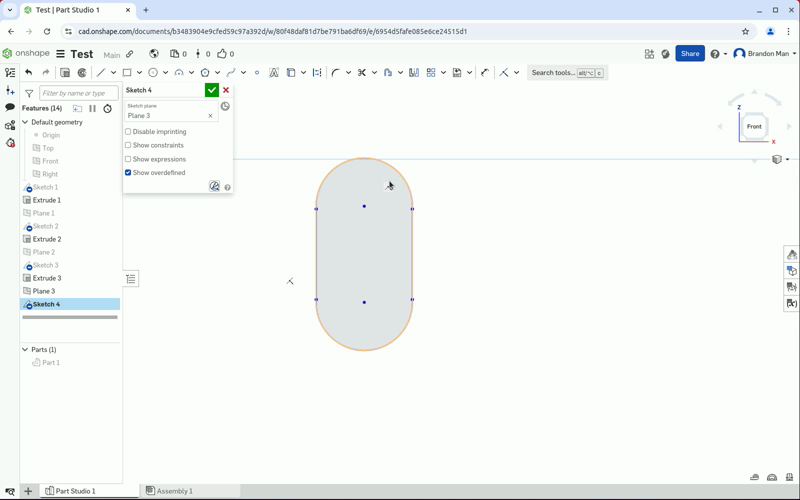
click(389, 180)
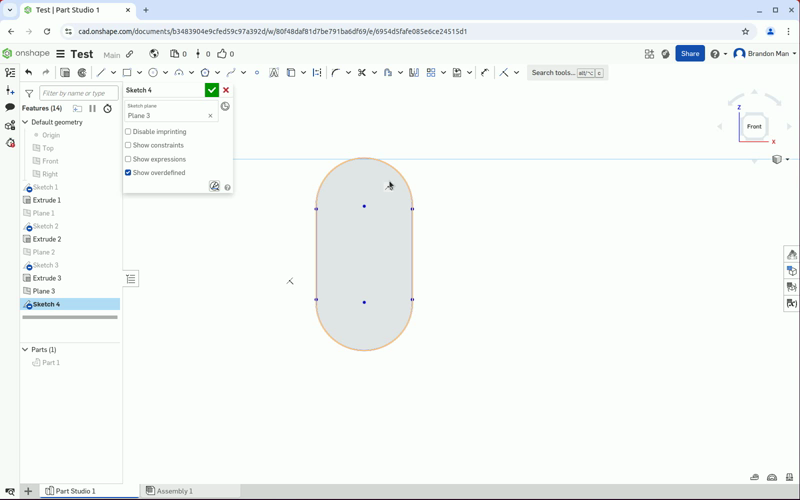
scroll(-6)
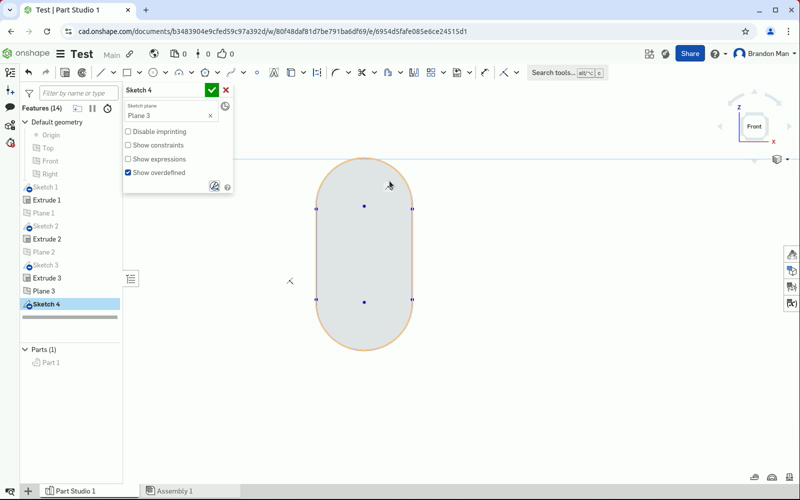
scroll(-6)
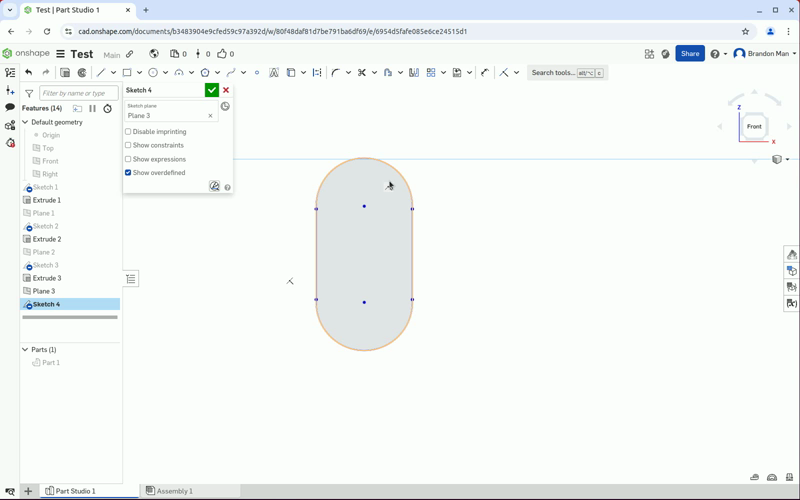
scroll(-6)
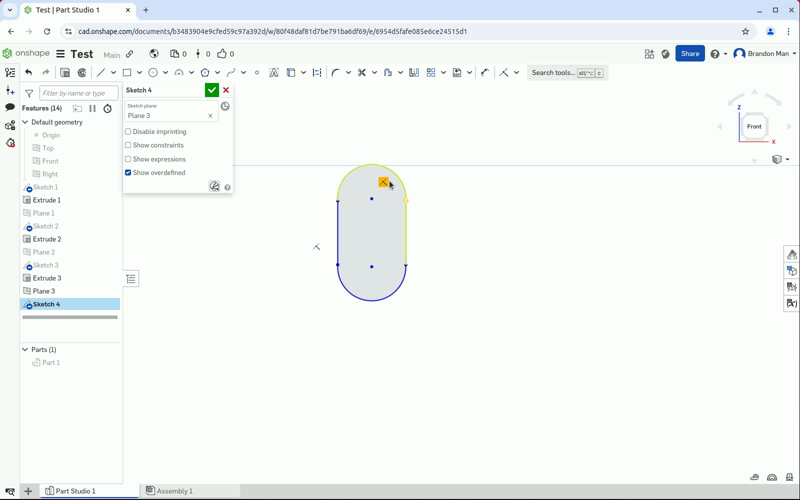
scroll(-6)
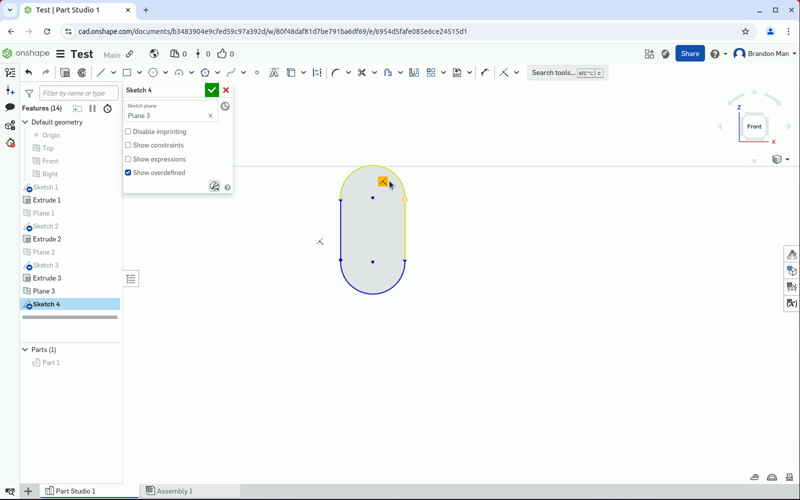
scroll(-6)
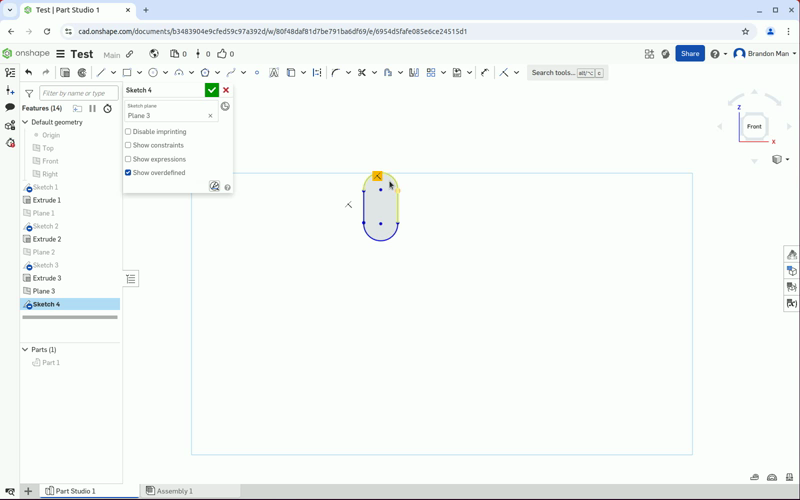
scroll(-6)
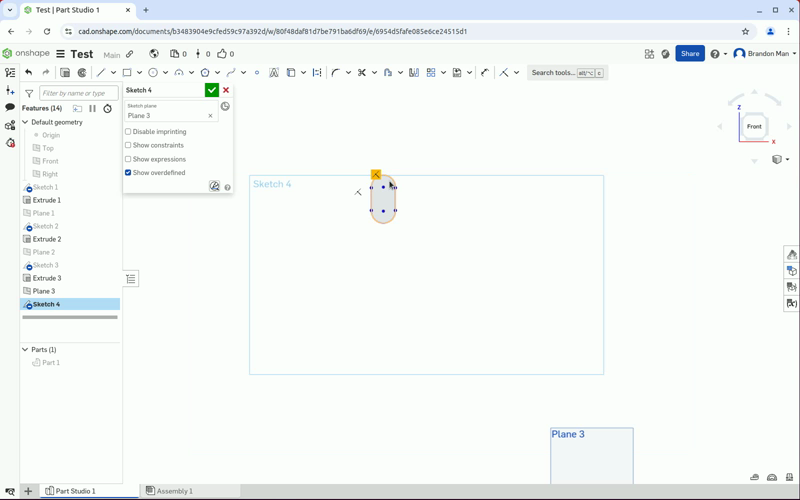
scroll(-6)
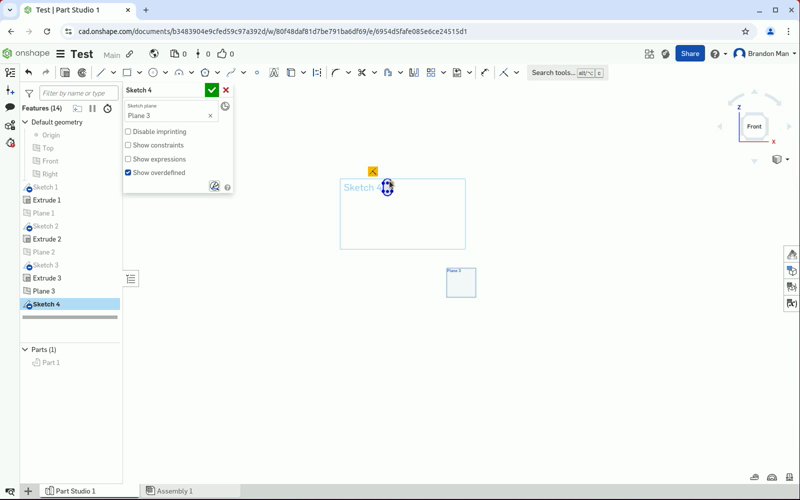
mouse_move(73, 352)
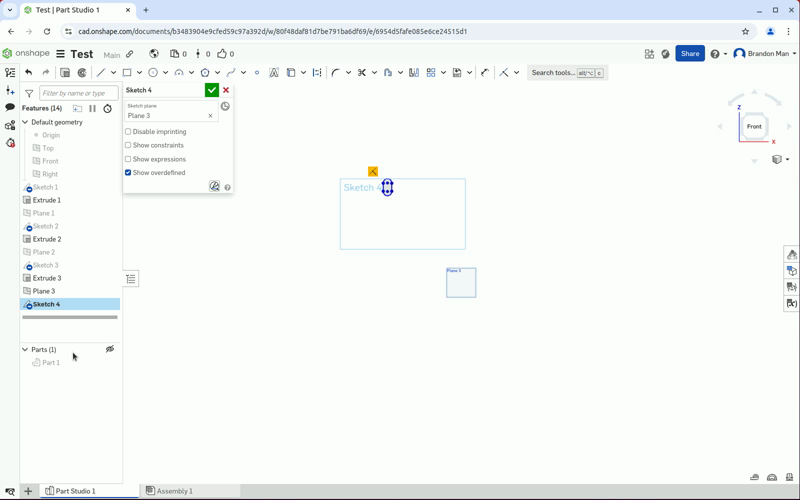
key(shift+y)
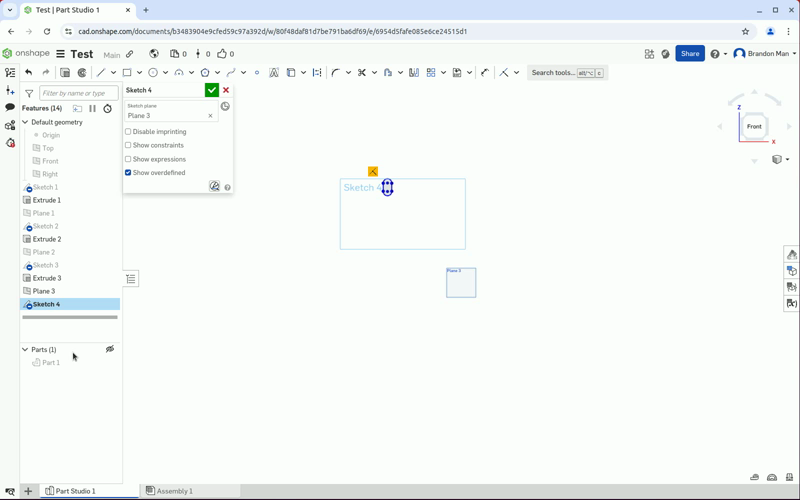
key(shift+e)
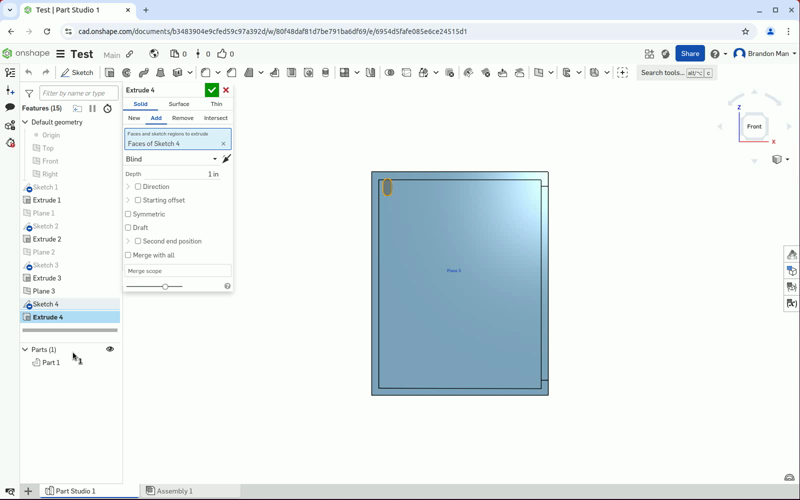
mouse_move(143, 106)
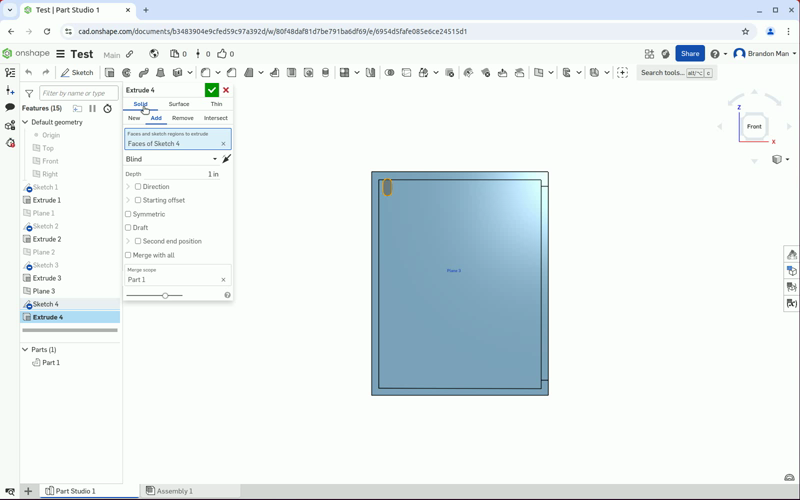
click(143, 106)
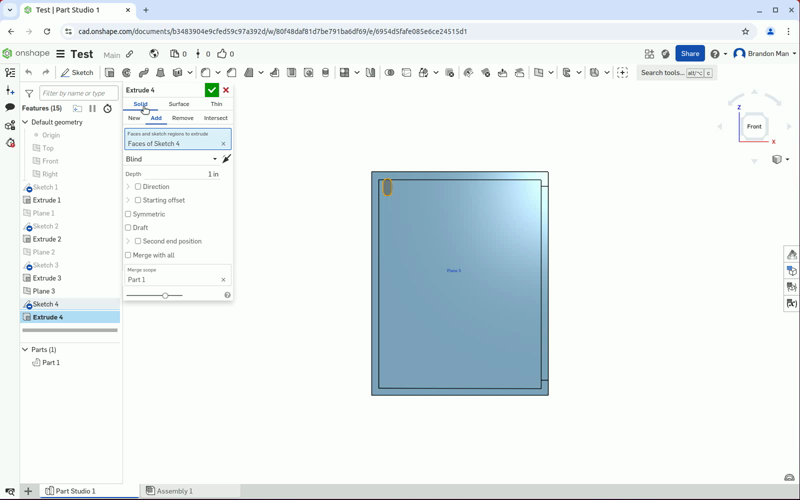
mouse_move(186, 120)
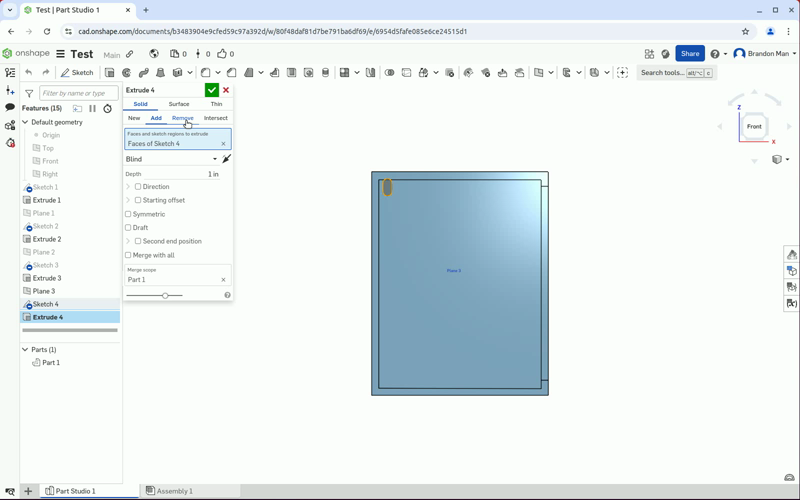
click(186, 120)
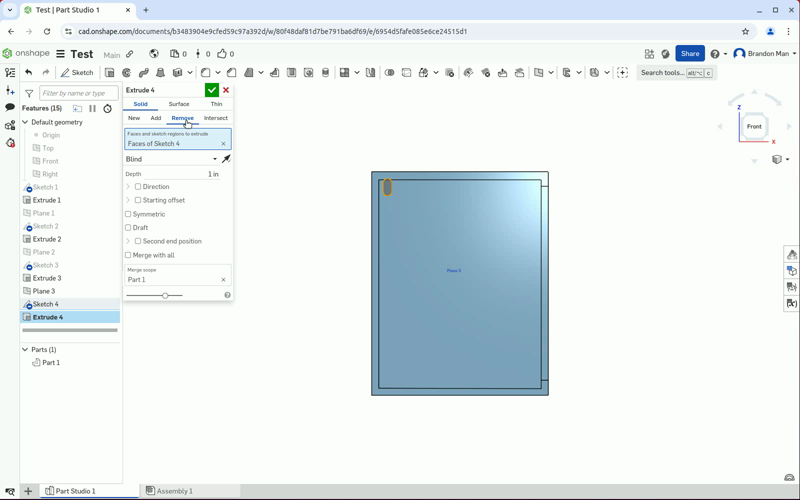
key(tab, 4)
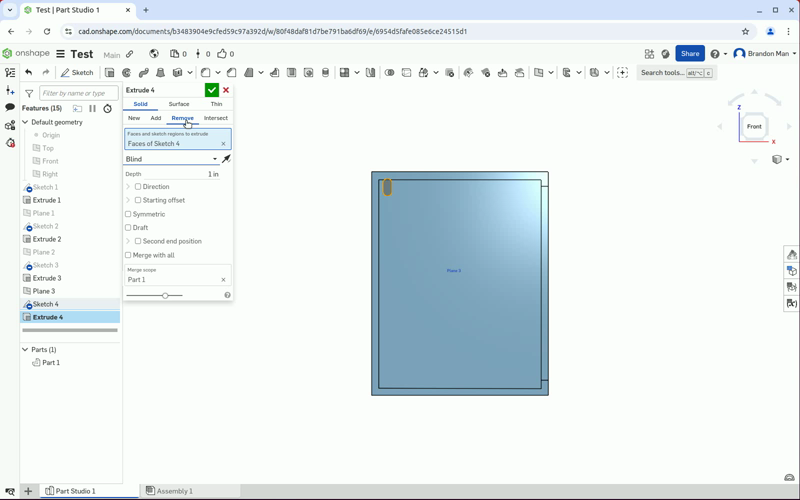
text(1.204)
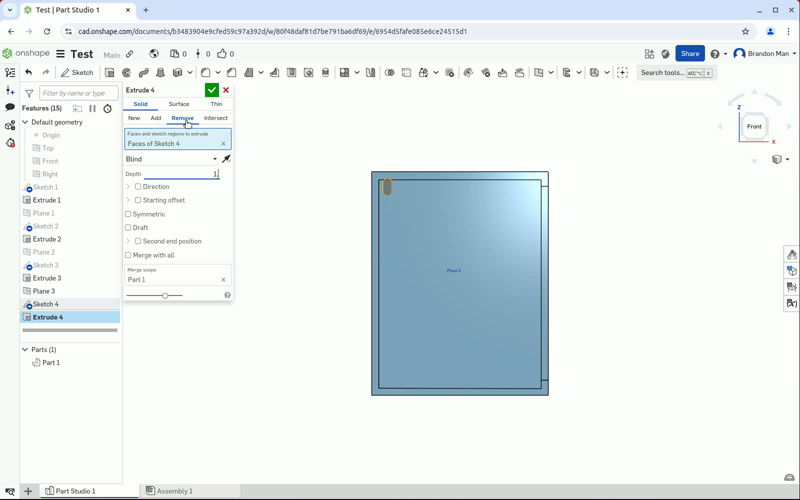
key(tab, 6)
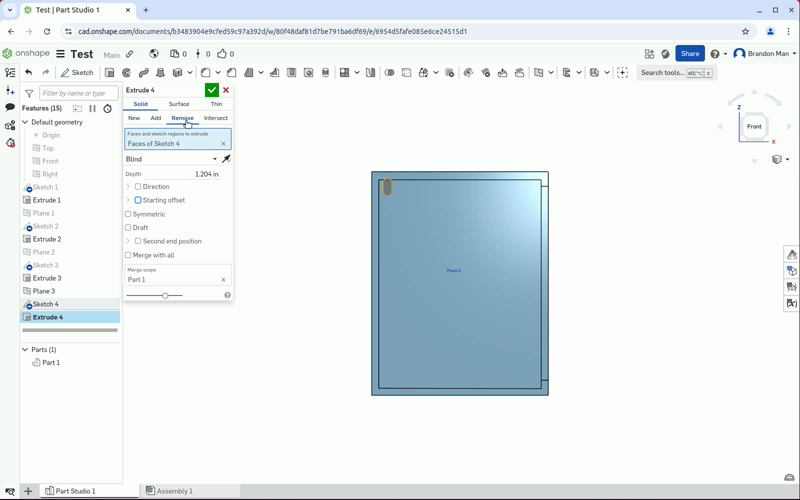
key(space)
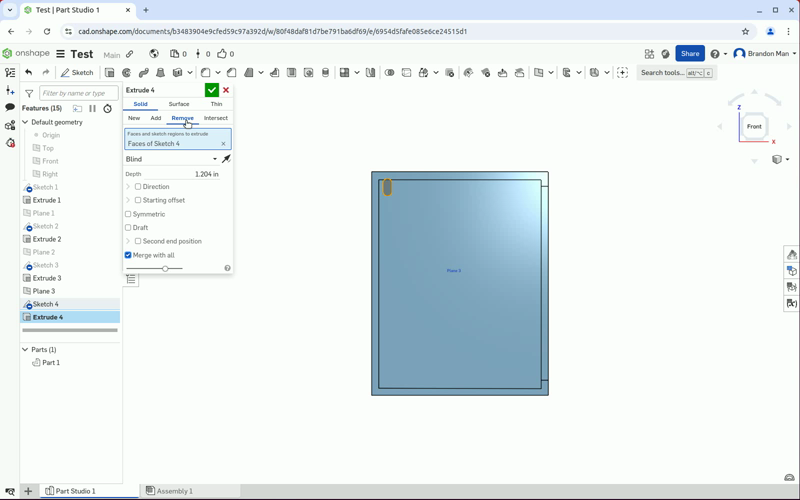
key(enter)
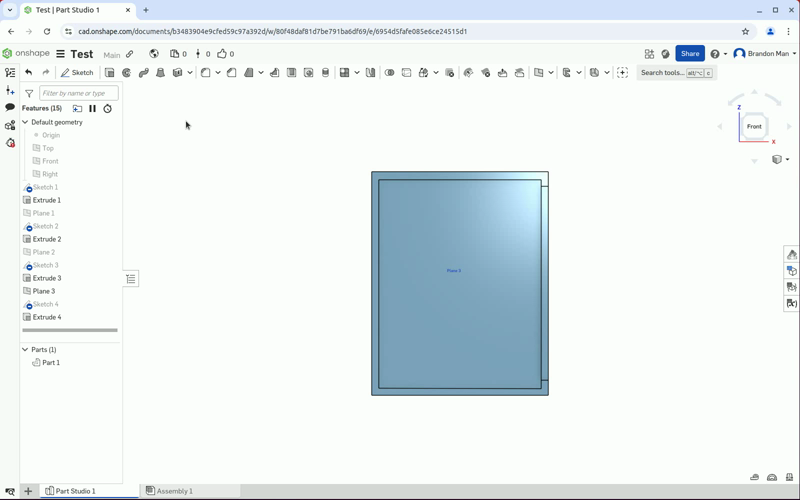
key(shift+h)
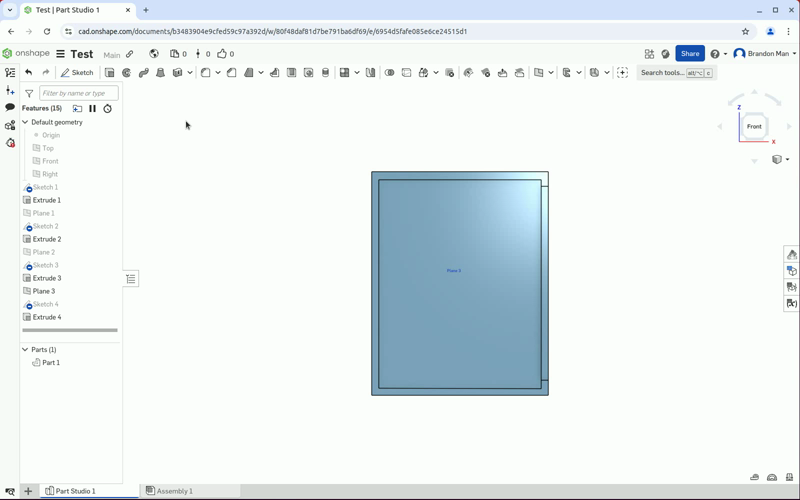
key(shift+h)
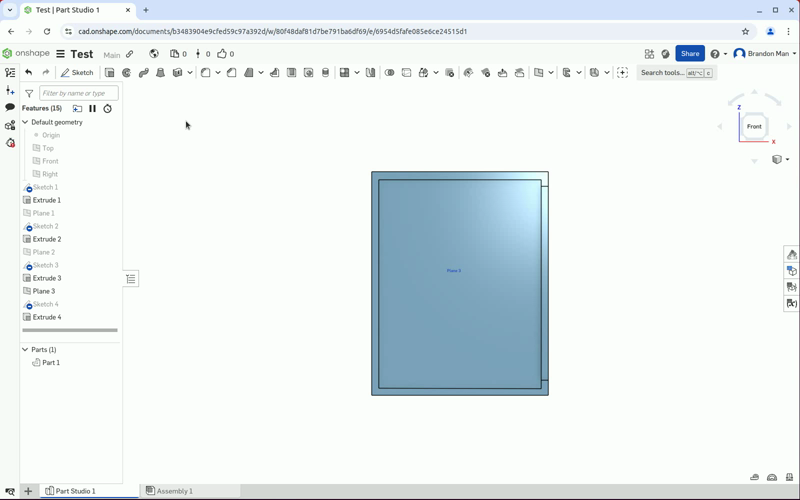
mouse_move(73, 189)
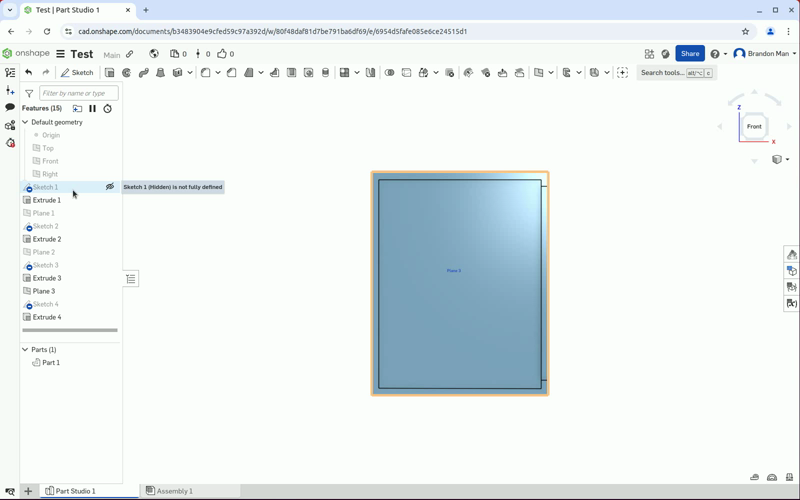
click(73, 189)
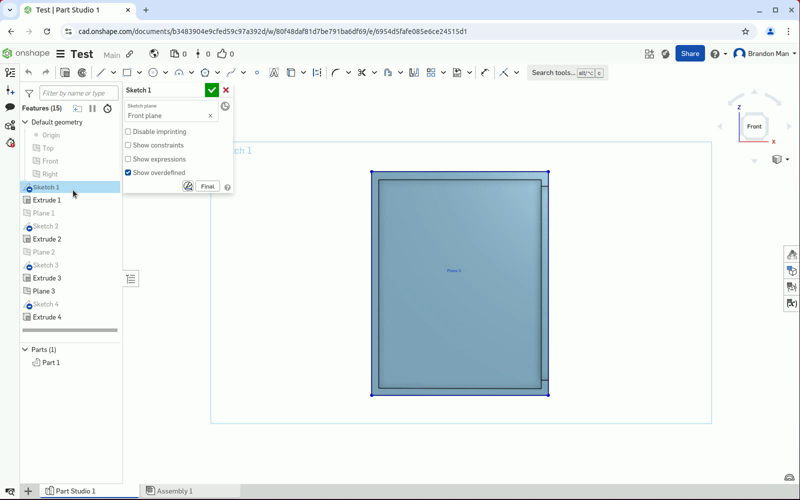
mouse_move(229, 92)
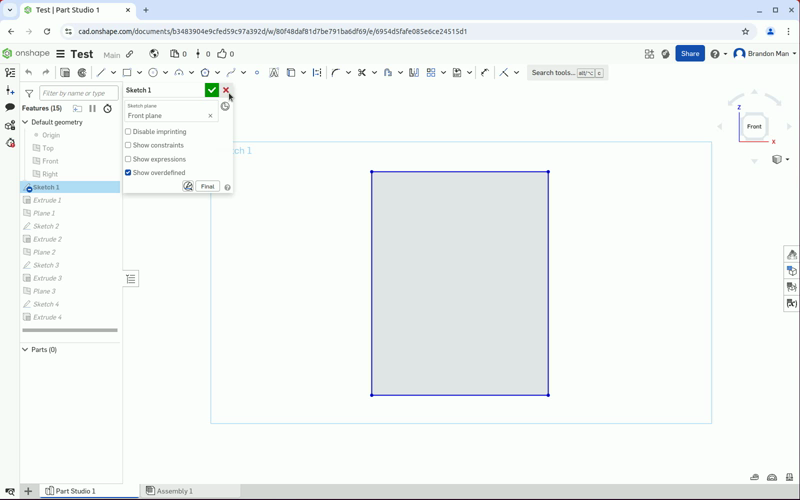
click(229, 92)
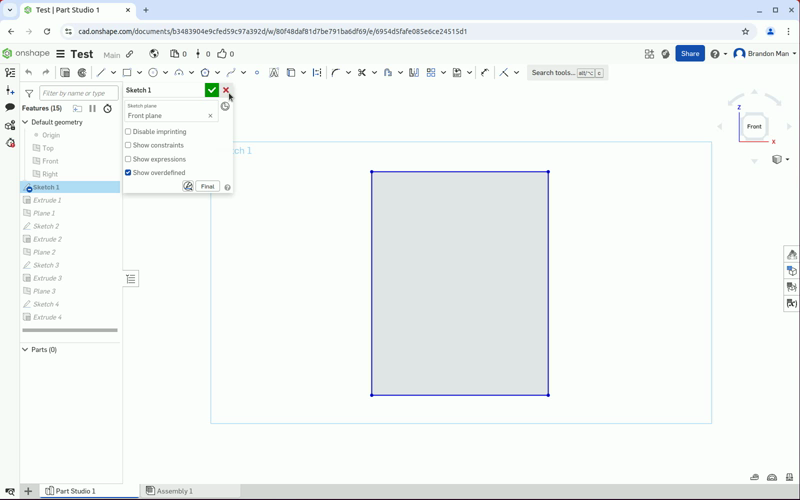
key(shift+s)
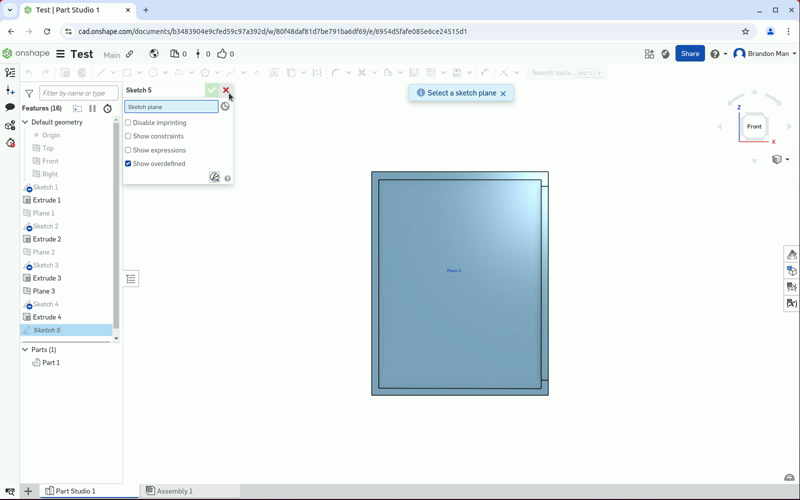
mouse_move(69, 293)
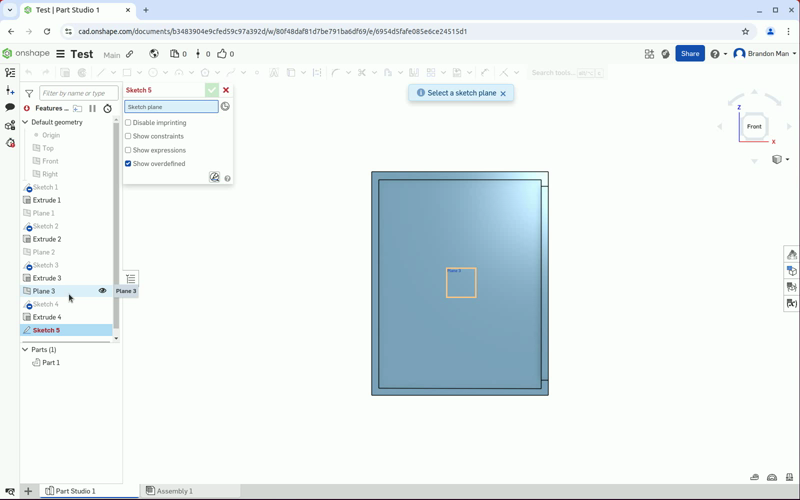
click(69, 293)
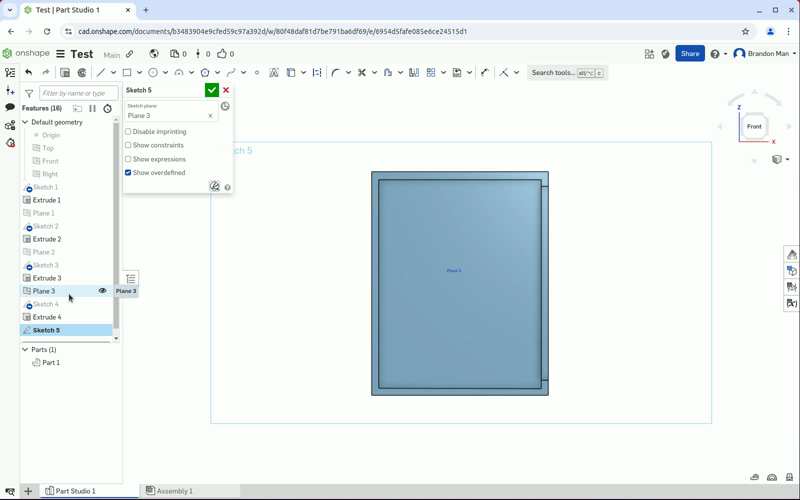
mouse_move(73, 352)
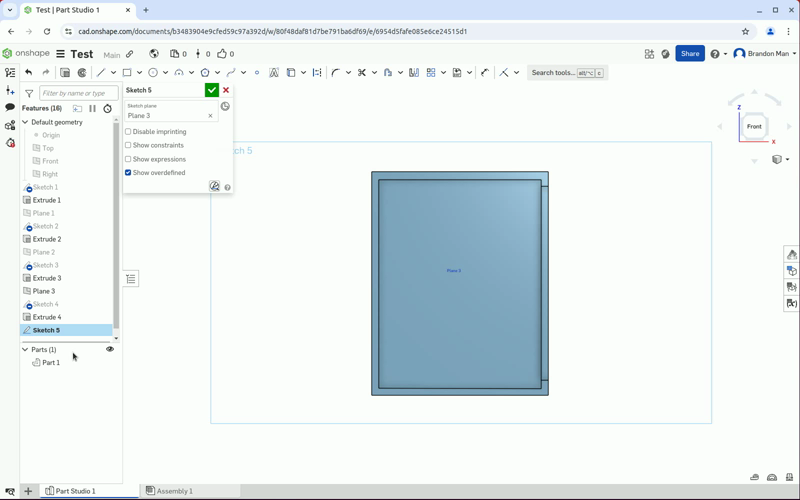
key(y)
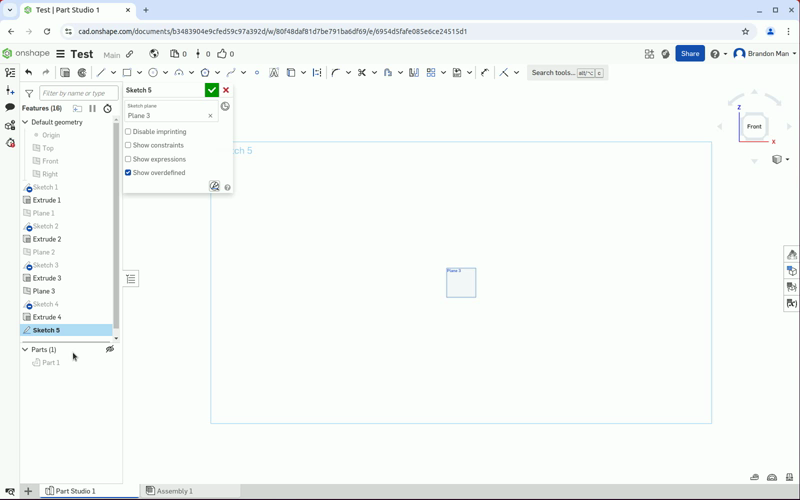
key(a)
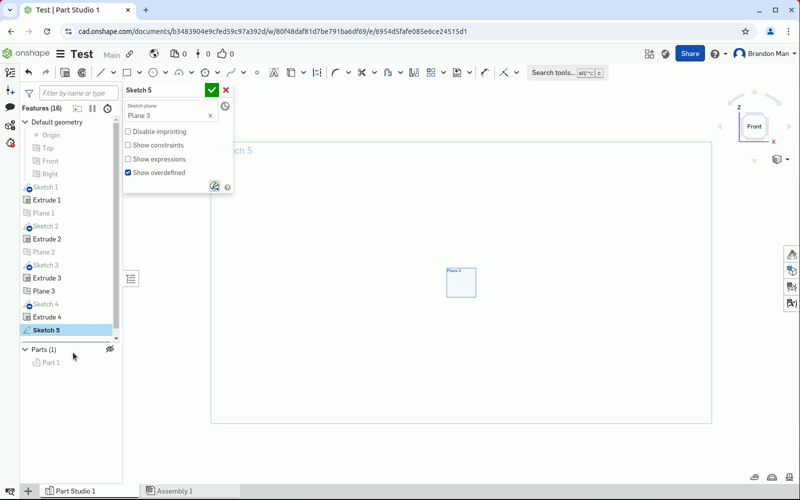
key_down(shift)
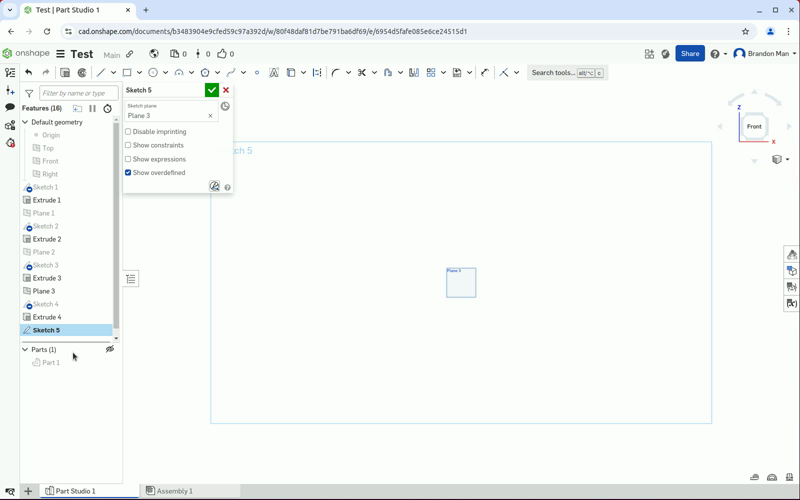
mouse_move(529, 190)
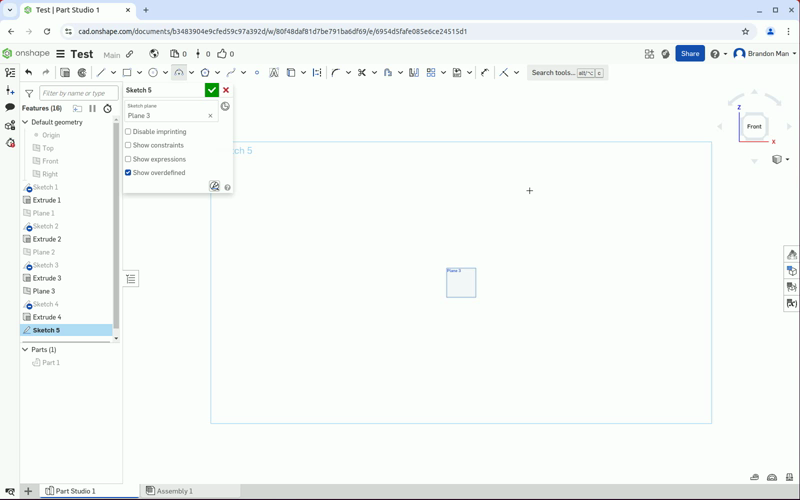
click(529, 190)
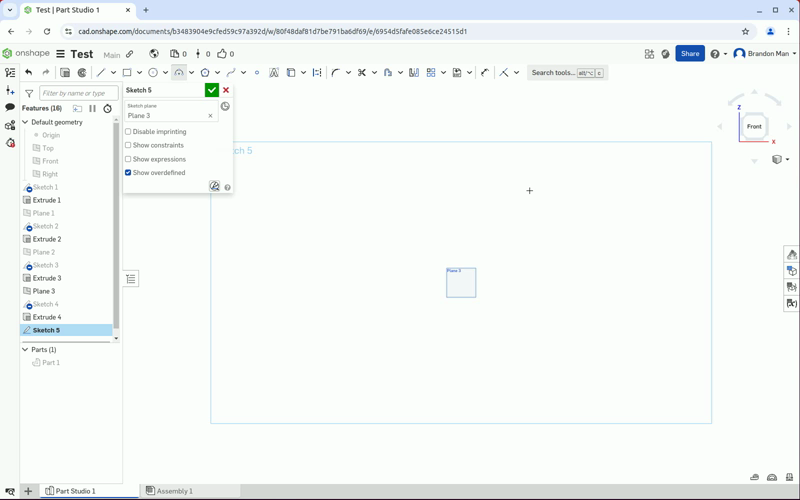
key_up(shift)
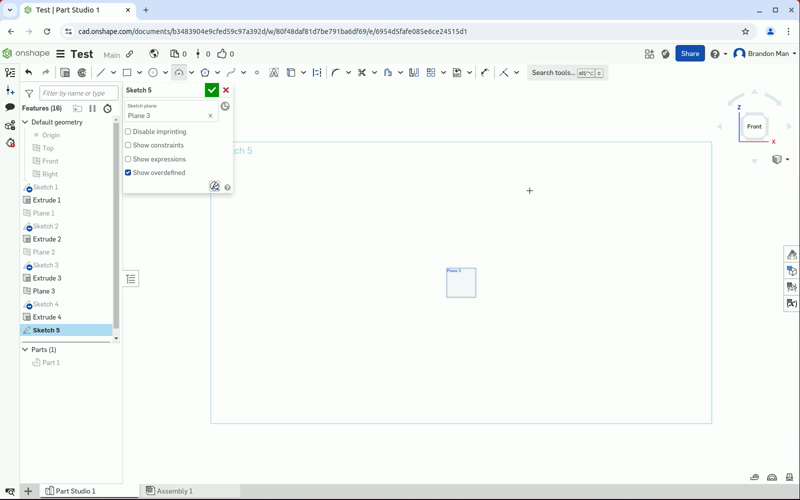
key_down(shift)
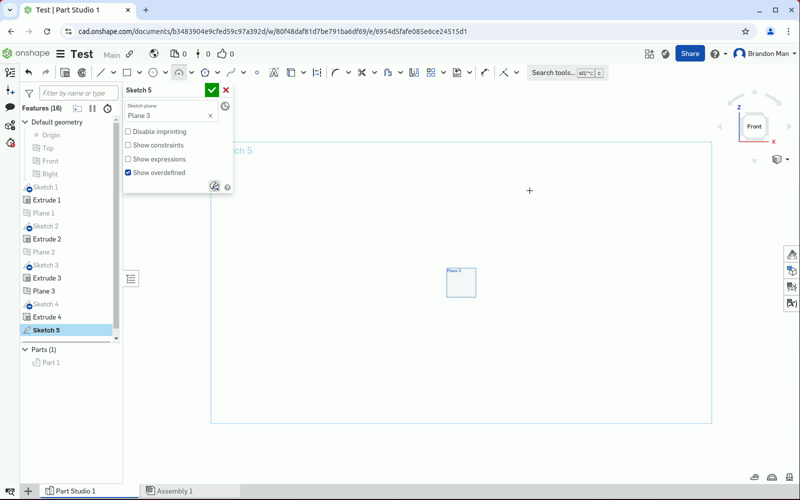
mouse_move(538, 190)
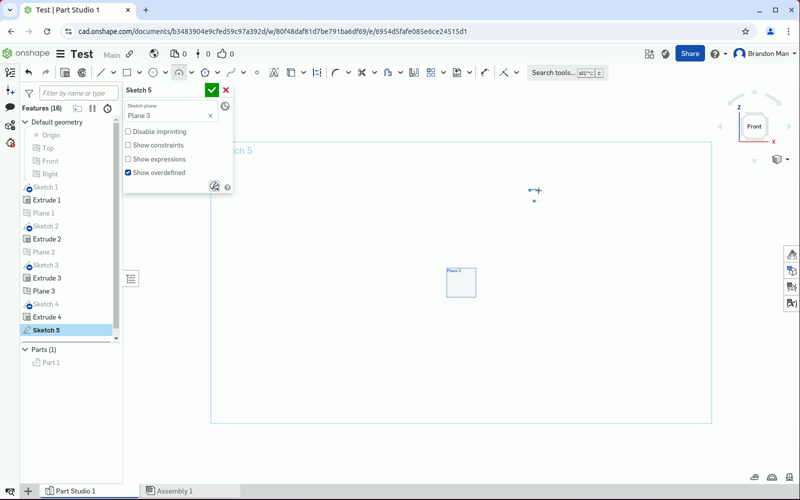
click(538, 190)
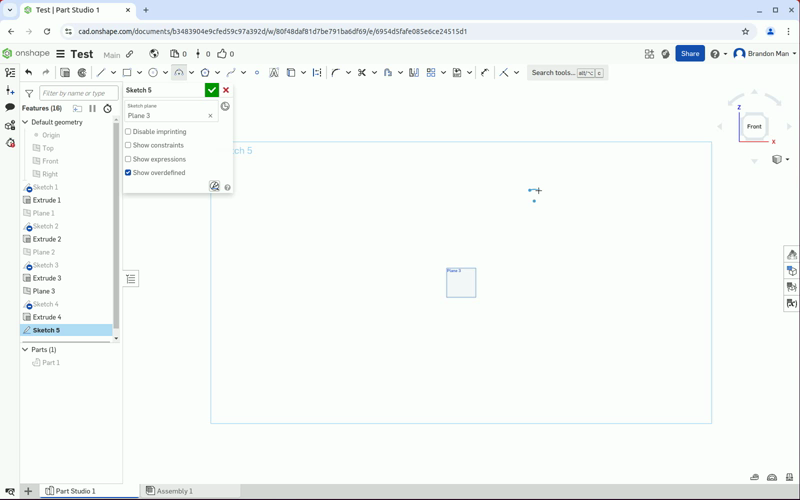
mouse_move(534, 194)
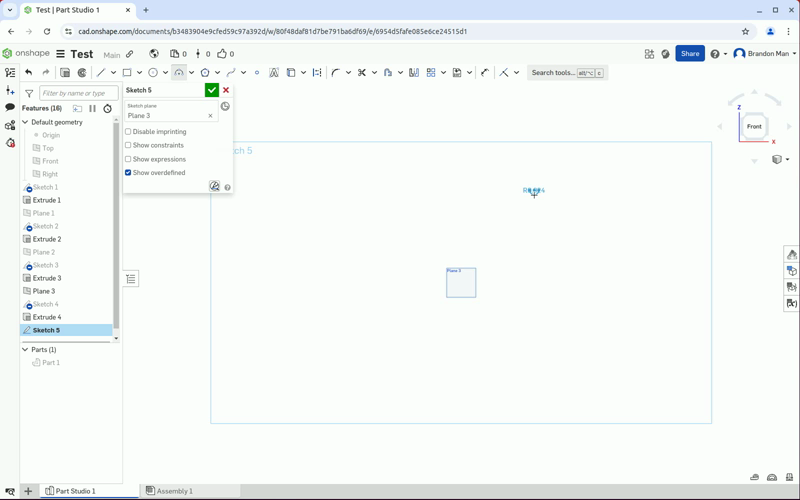
click(534, 194)
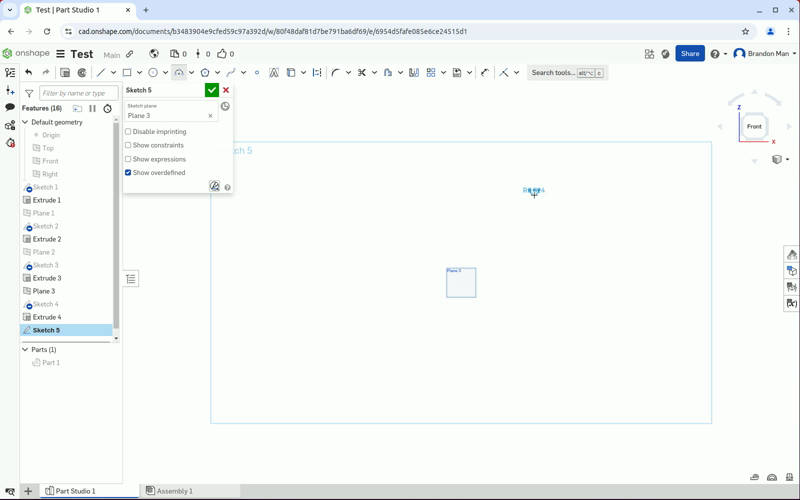
key_up(shift)
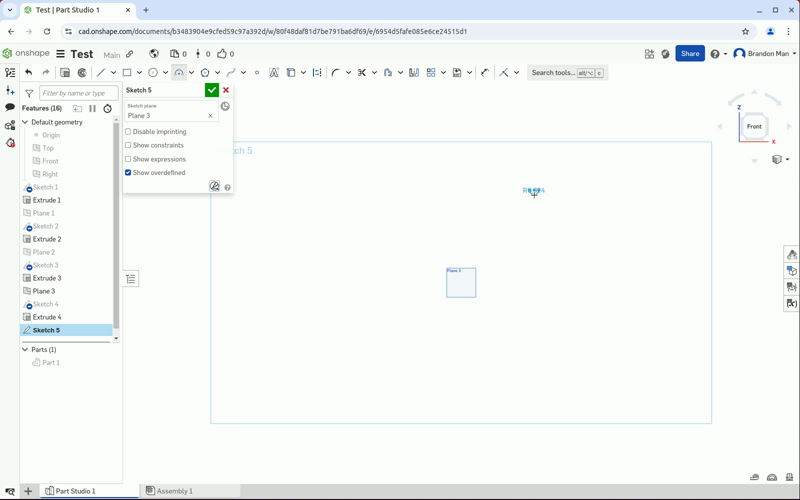
key(esc)
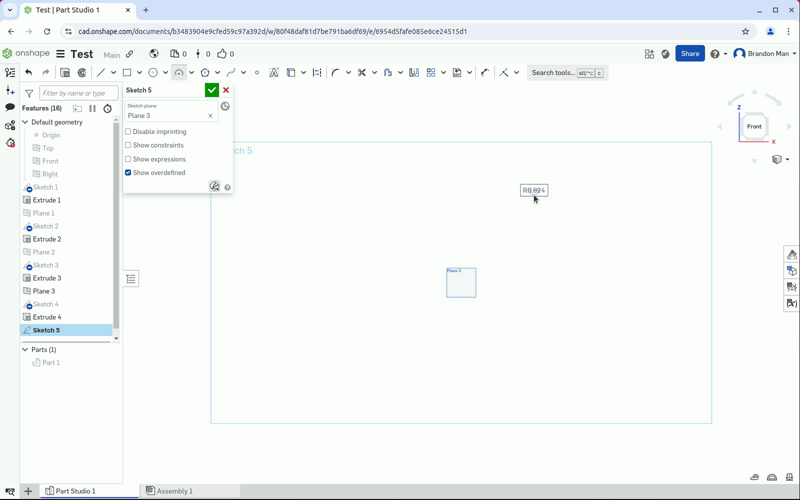
key(l)
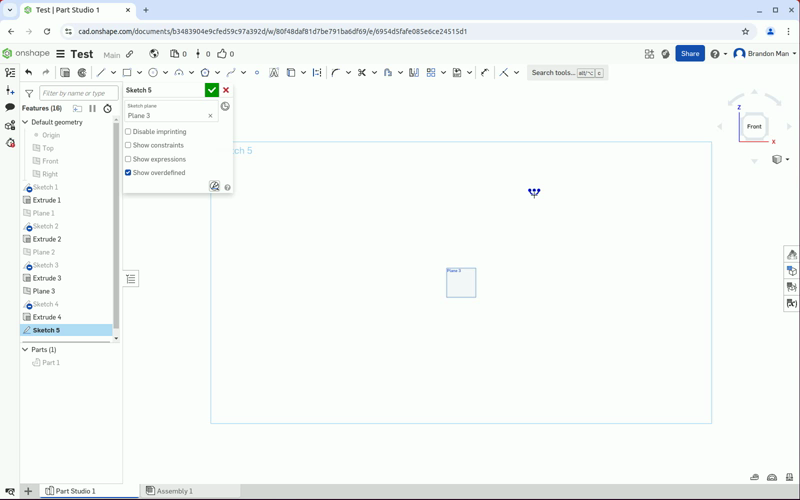
mouse_move(538, 190)
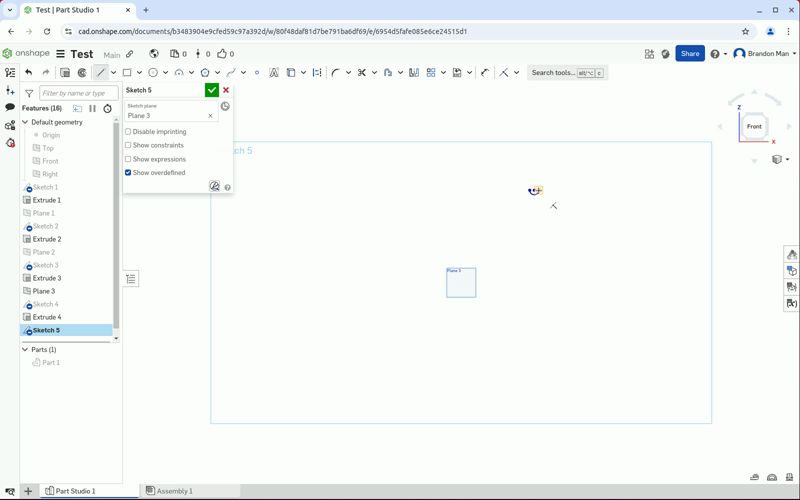
scroll(6)
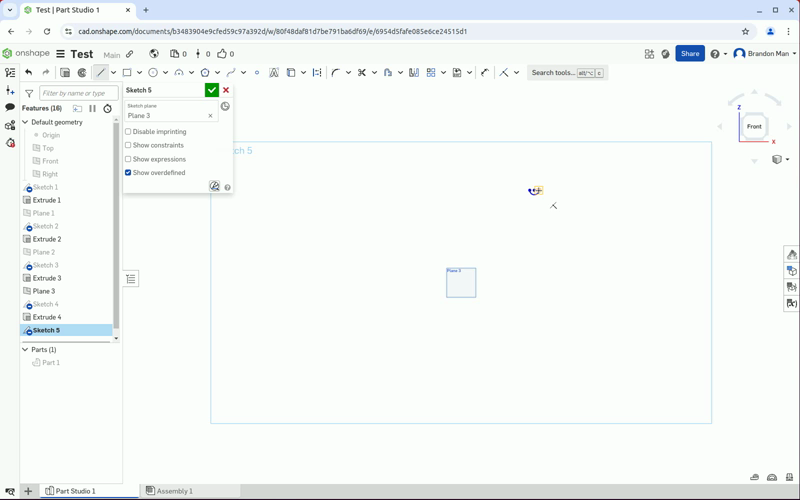
scroll(6)
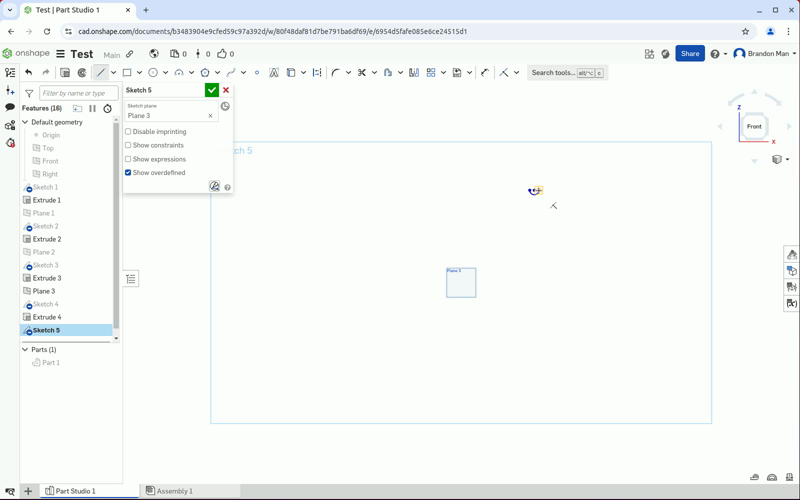
scroll(6)
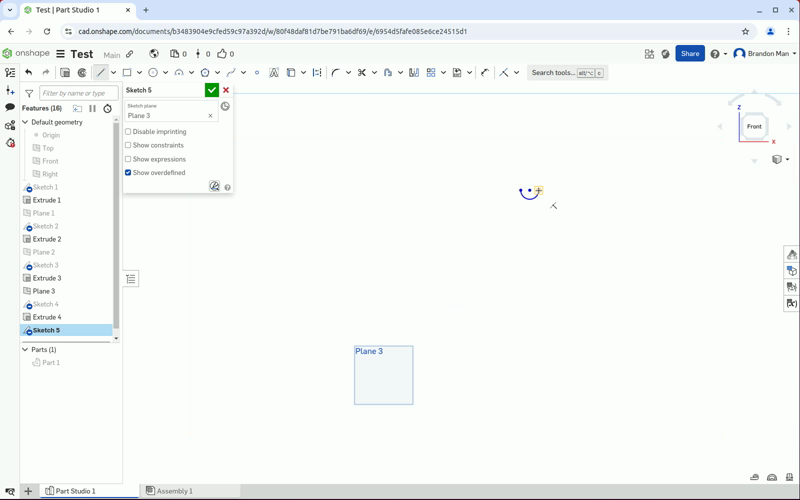
scroll(6)
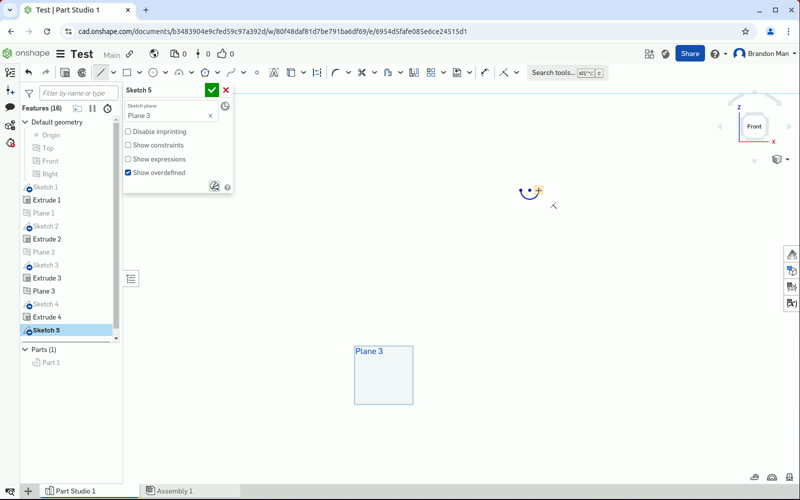
scroll(6)
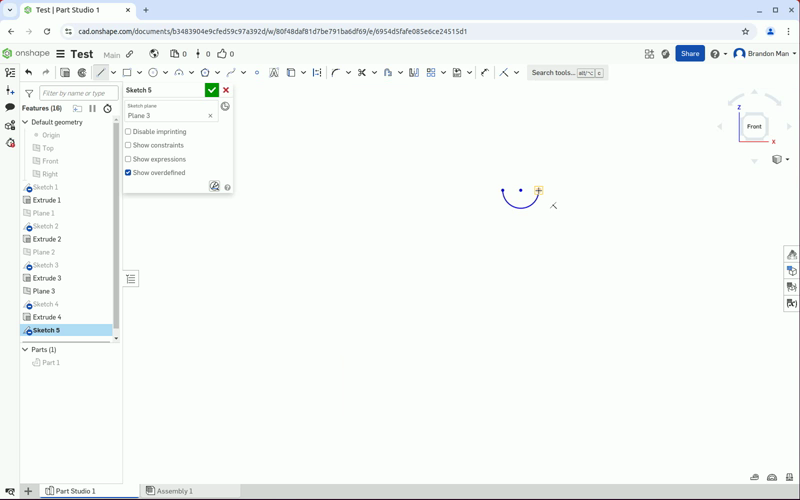
scroll(6)
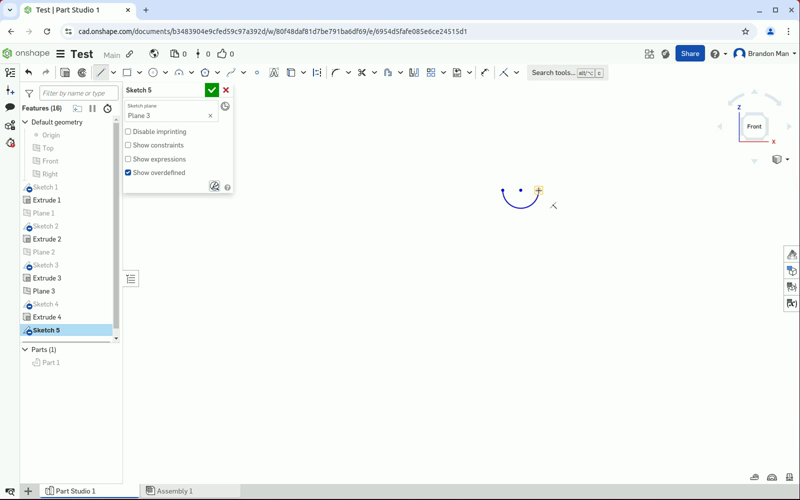
scroll(6)
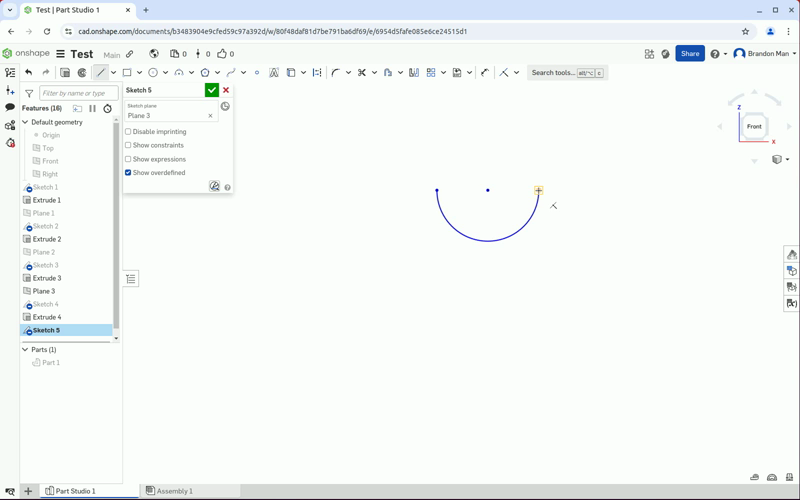
click(538, 190)
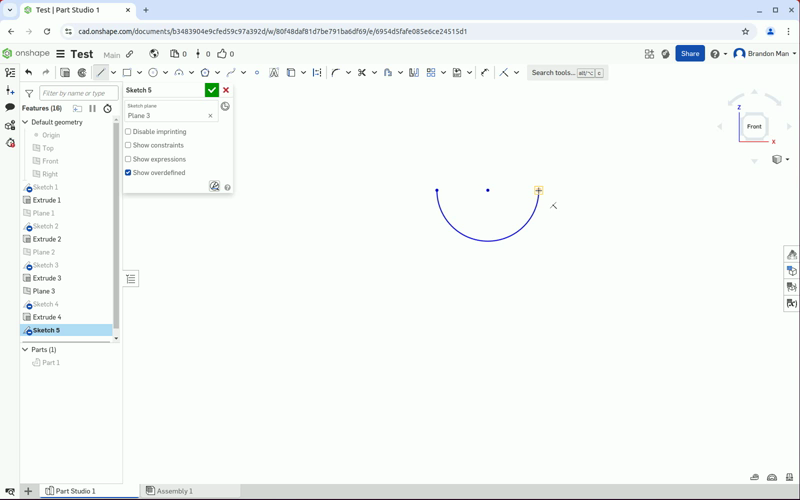
scroll(-6)
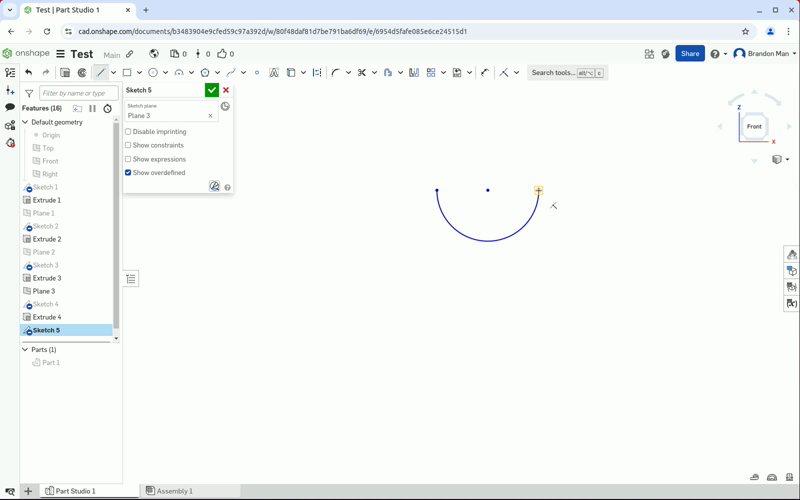
scroll(-6)
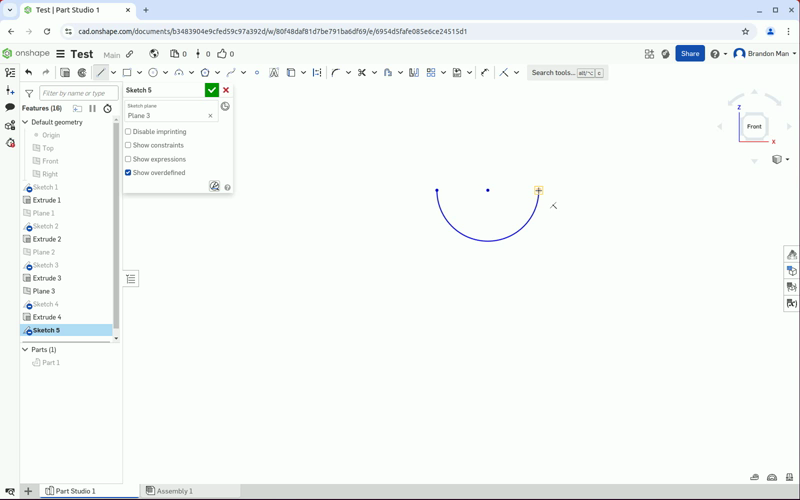
scroll(-6)
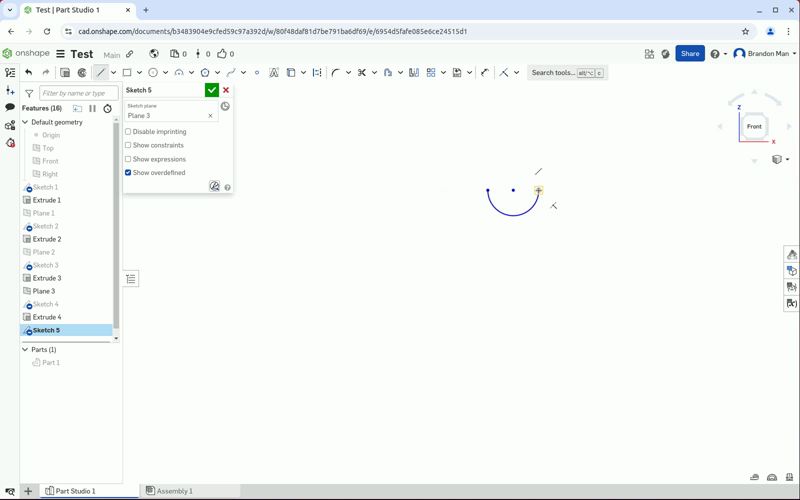
scroll(-6)
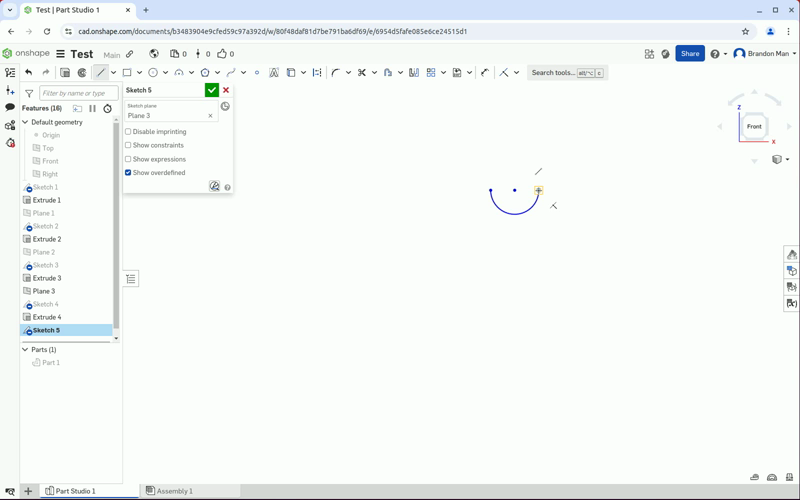
scroll(-6)
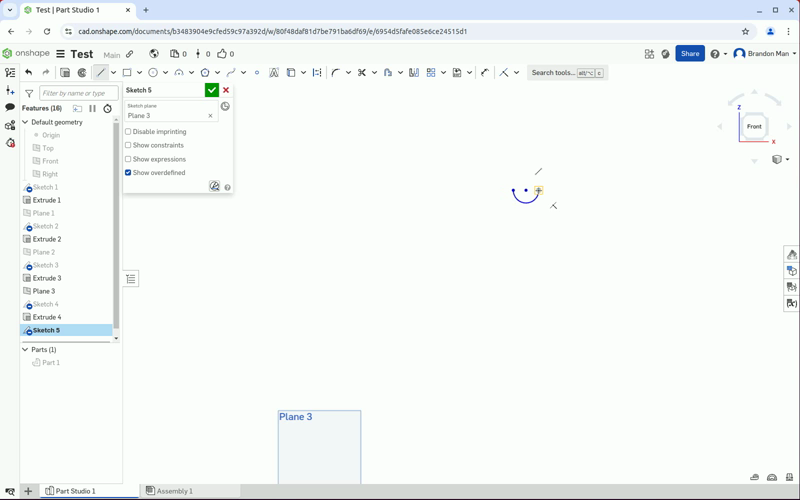
scroll(-6)
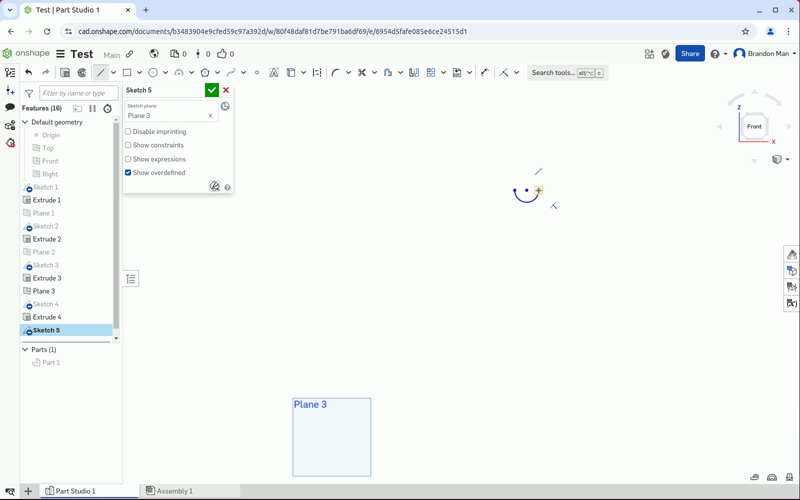
scroll(-6)
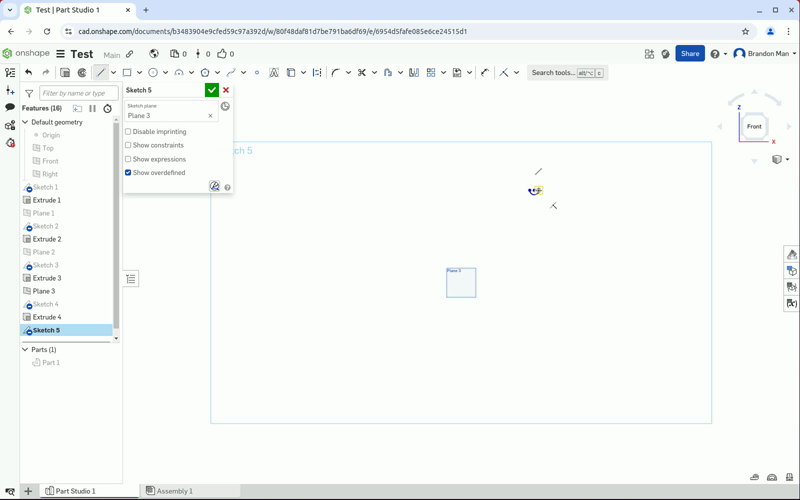
key_down(shift)
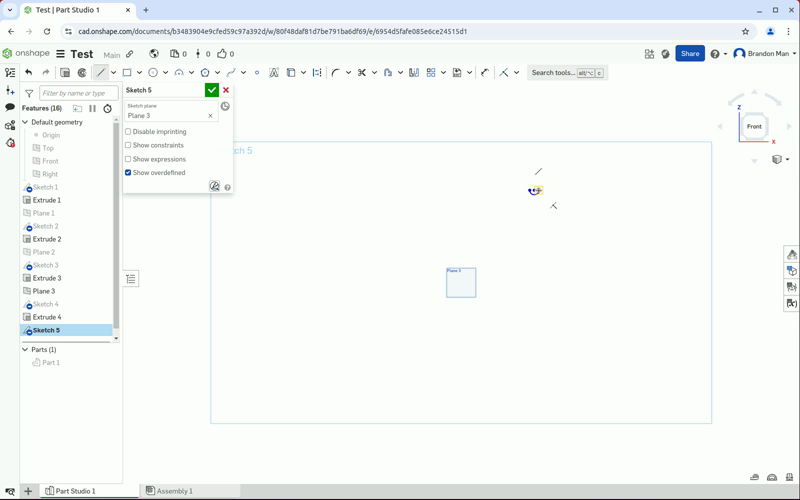
mouse_move(568, 190)
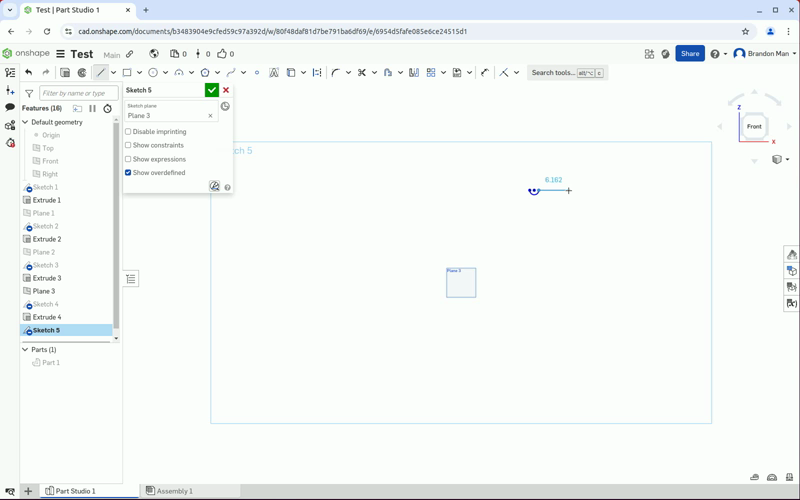
mouse_move(538, 181)
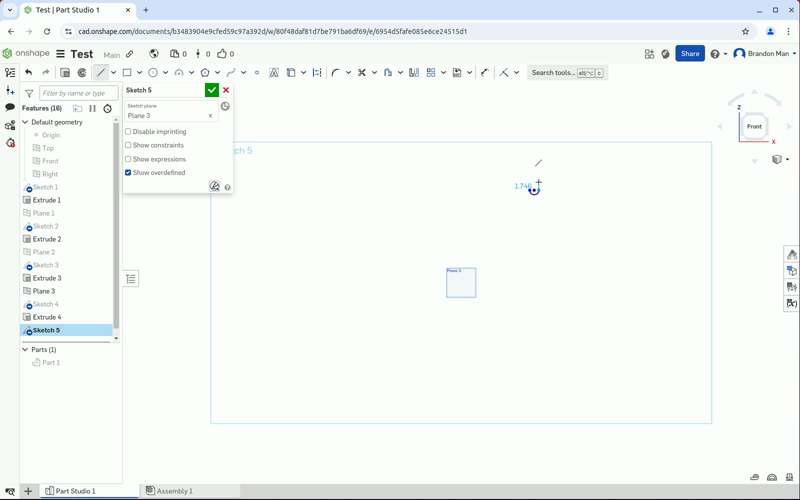
click(538, 181)
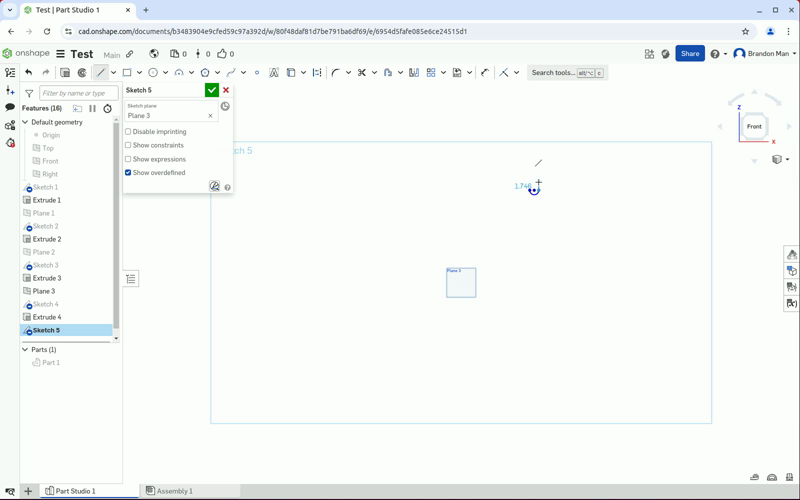
key_up(shift)
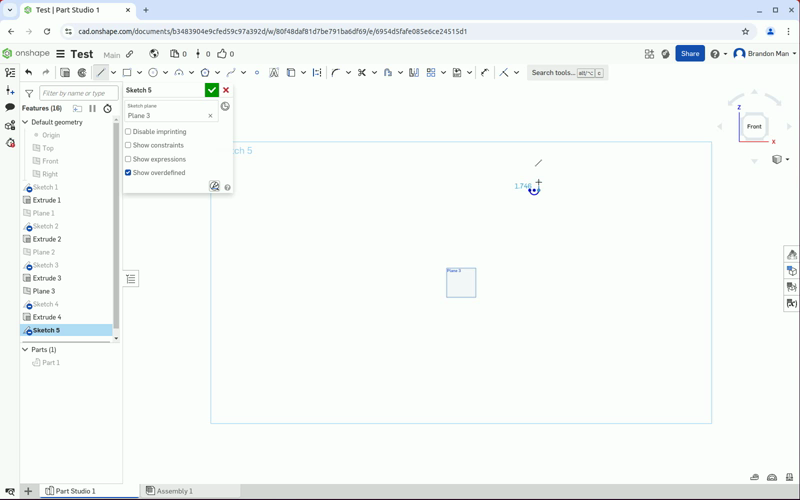
key(esc)
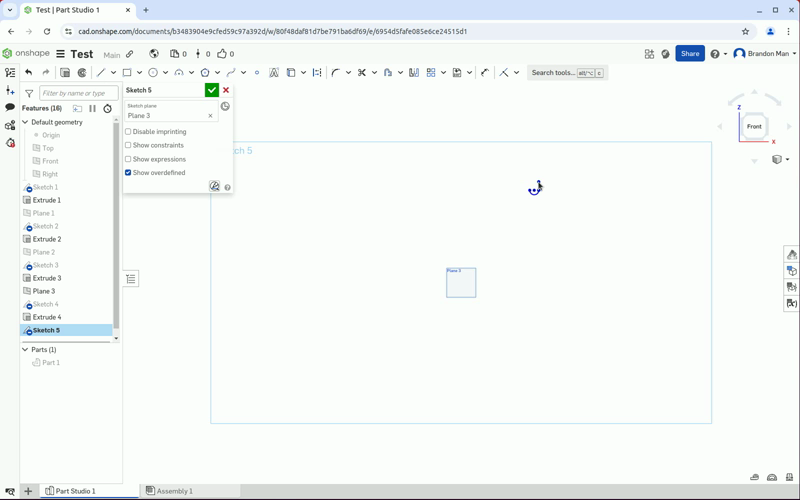
key(a)
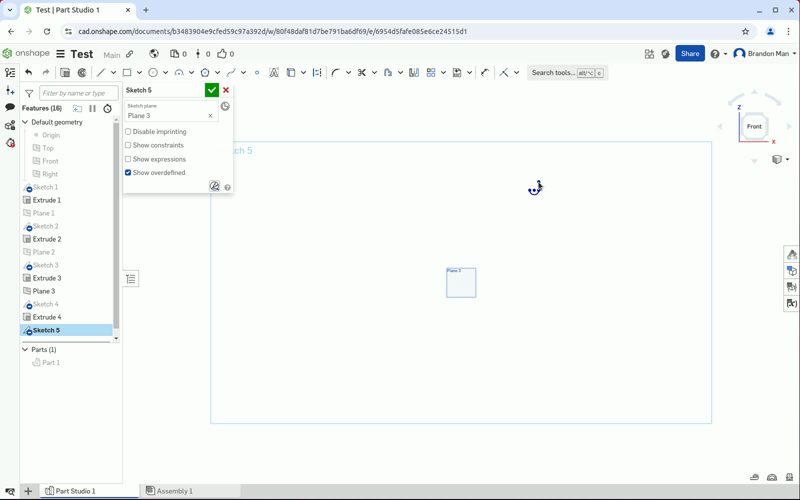
mouse_move(538, 181)
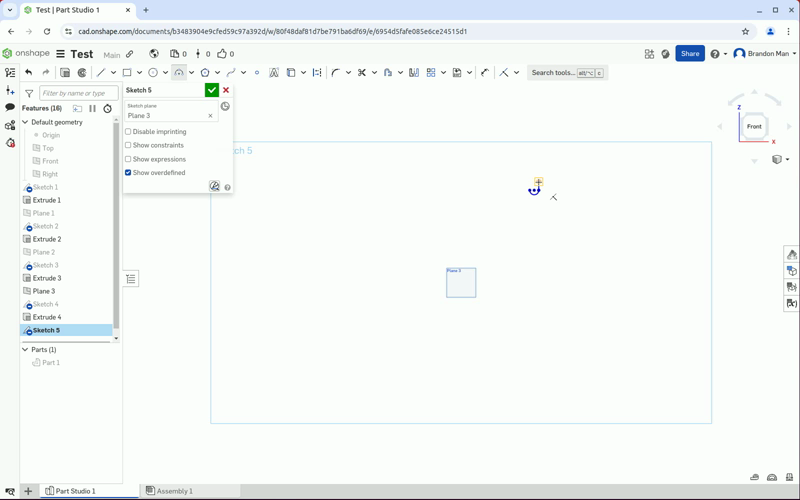
click(538, 181)
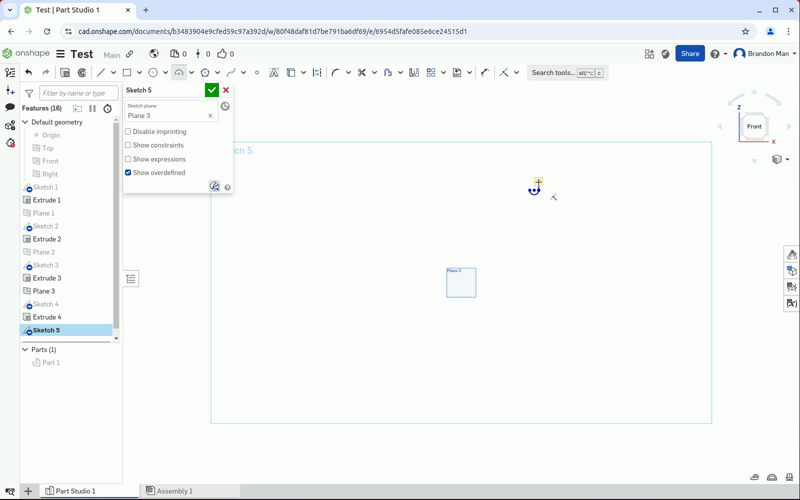
key_down(shift)
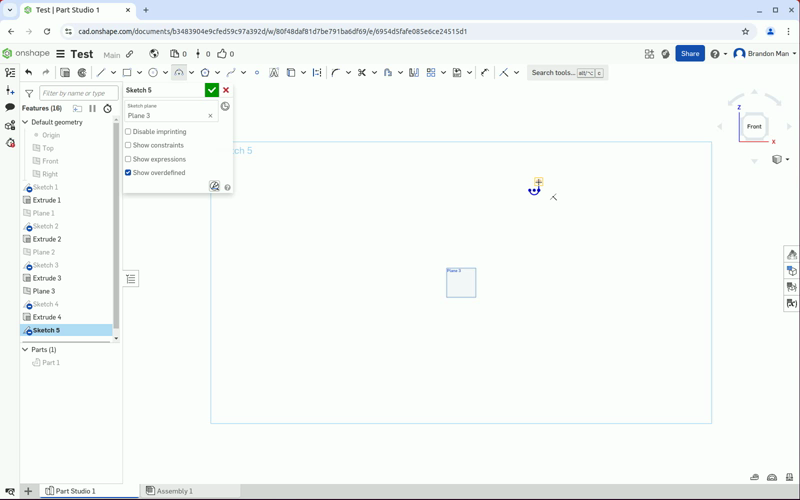
mouse_move(529, 181)
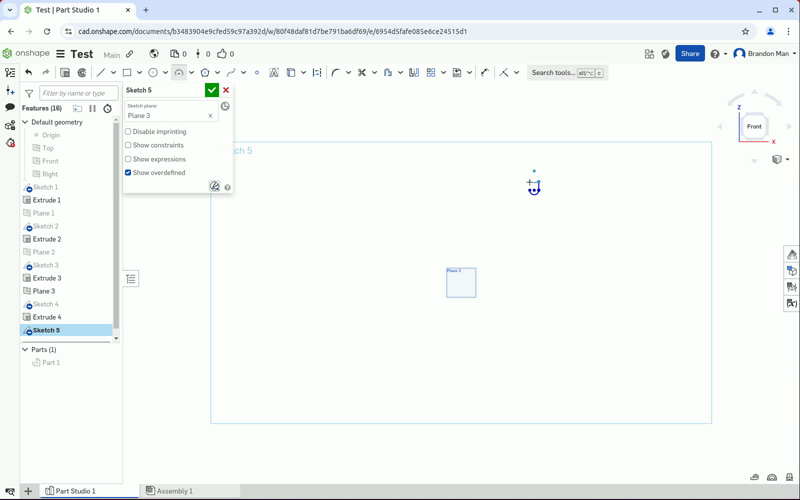
click(529, 181)
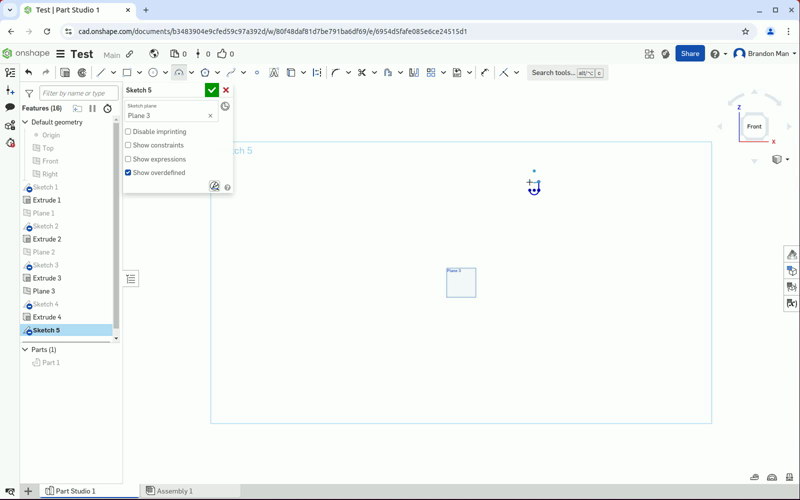
mouse_move(534, 177)
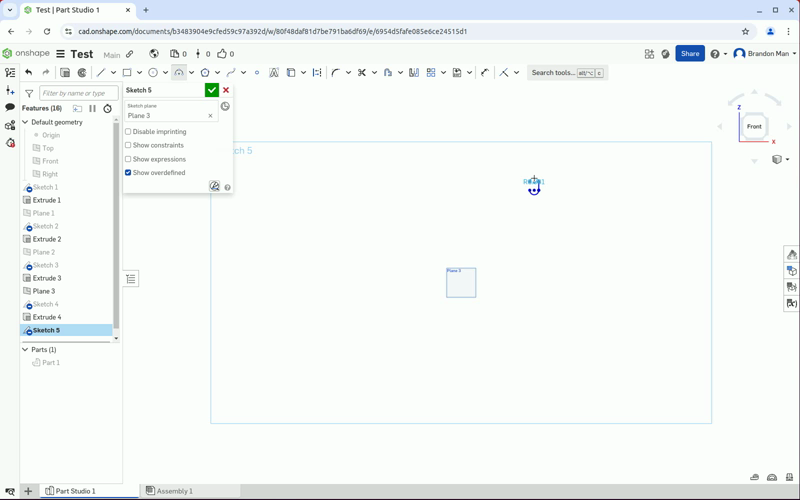
click(534, 177)
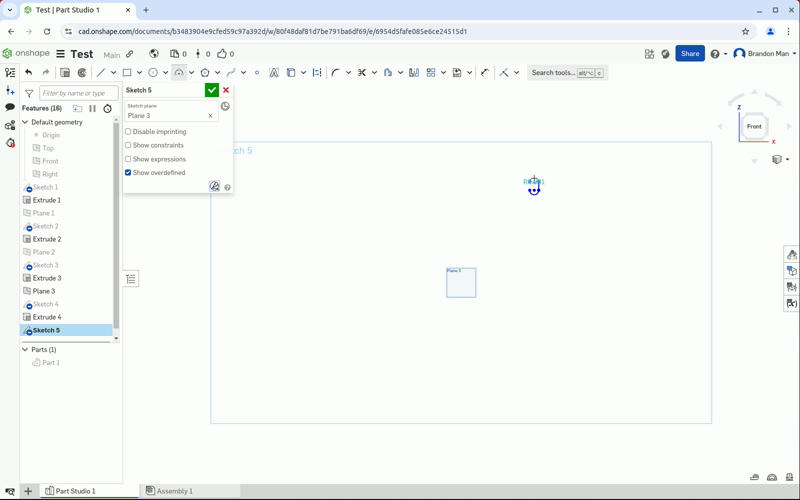
key_up(shift)
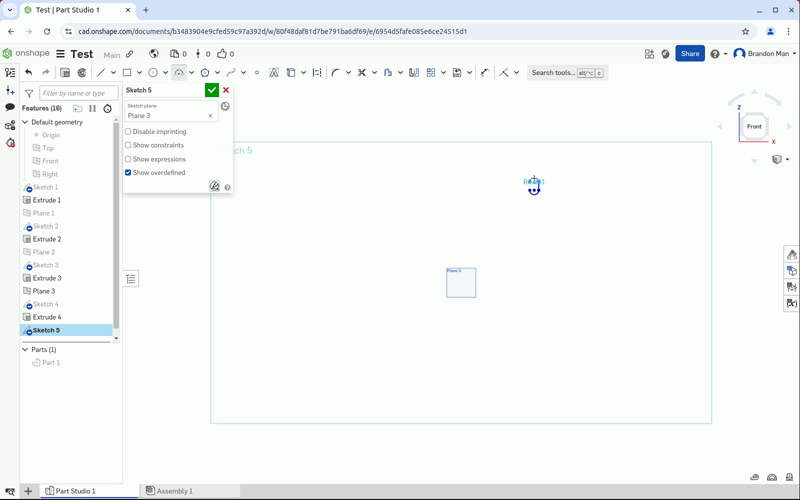
key(esc)
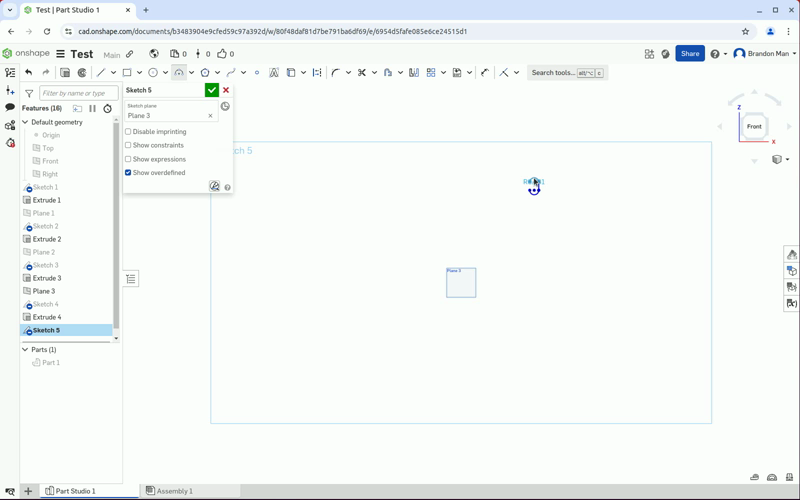
key(l)
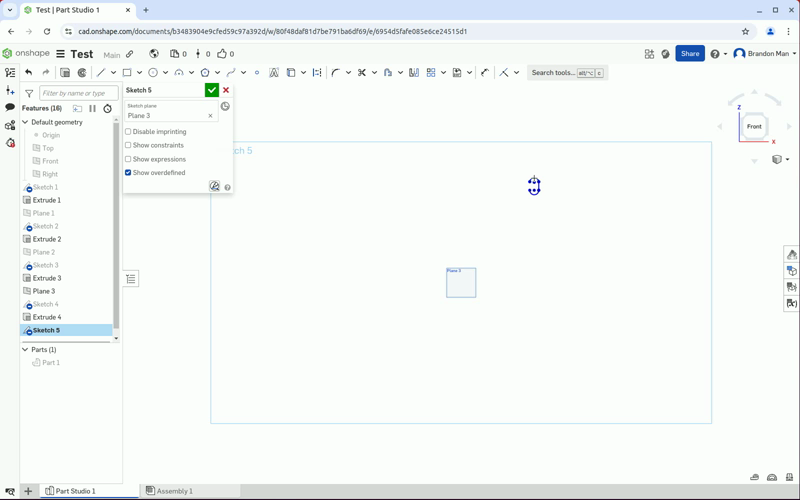
mouse_move(529, 181)
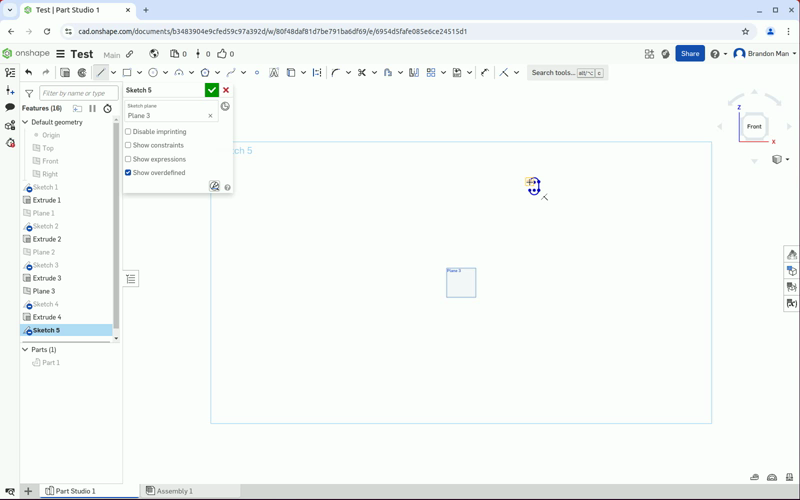
scroll(6)
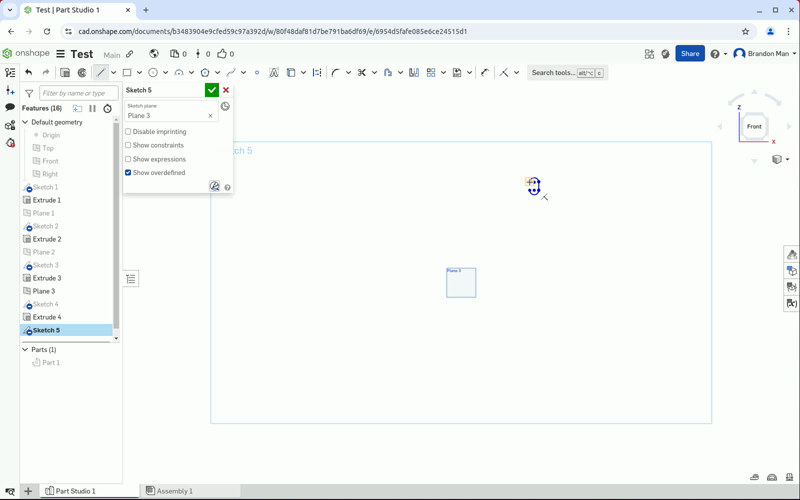
scroll(6)
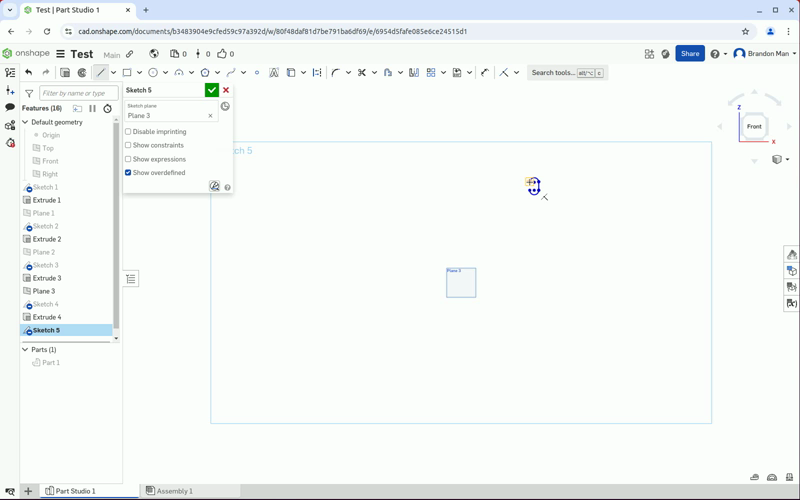
scroll(6)
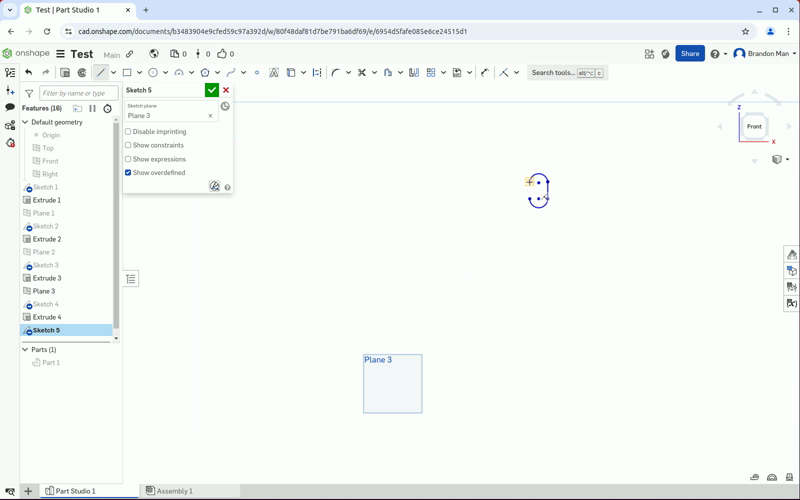
scroll(6)
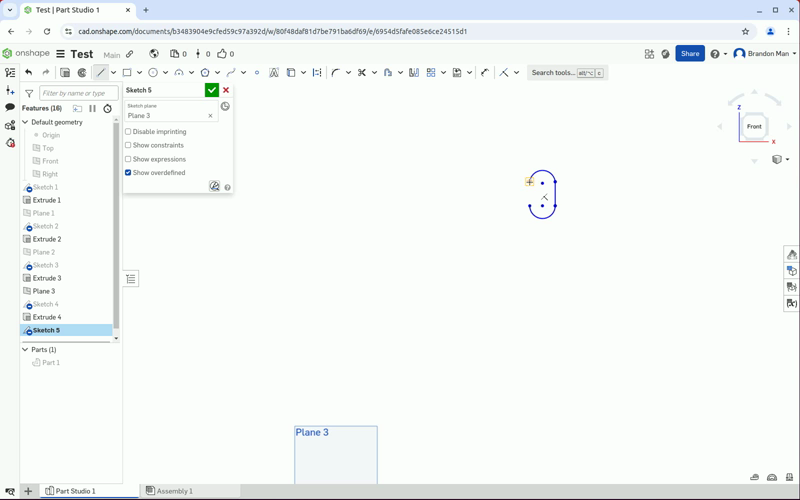
scroll(6)
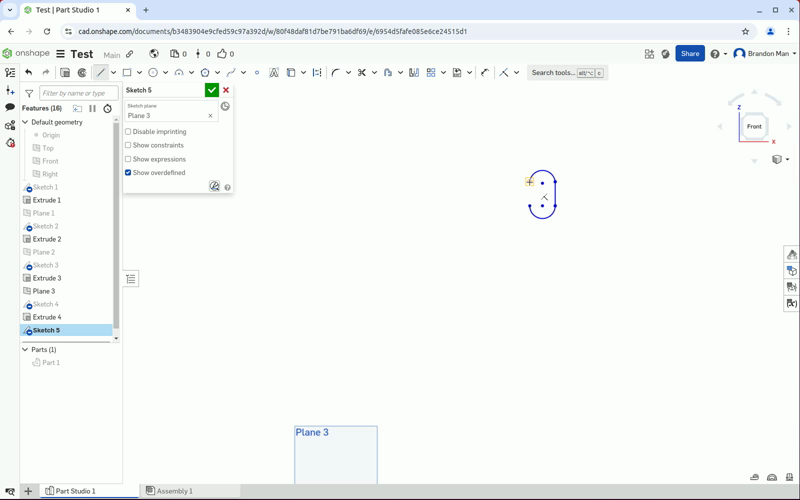
scroll(6)
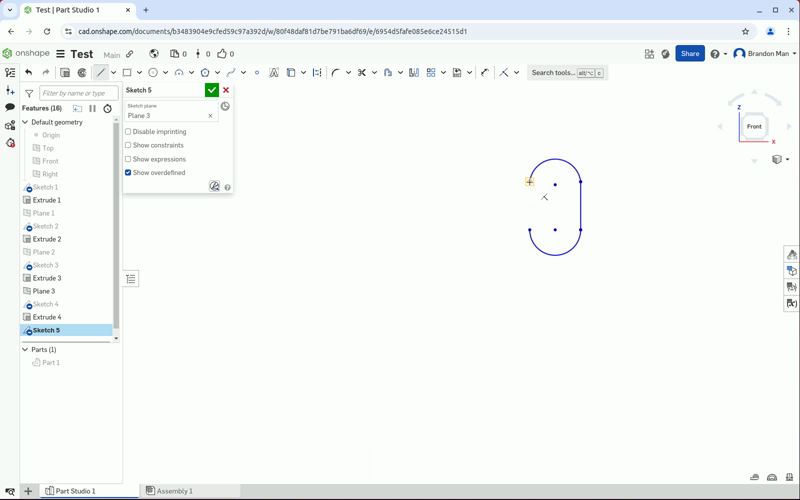
scroll(6)
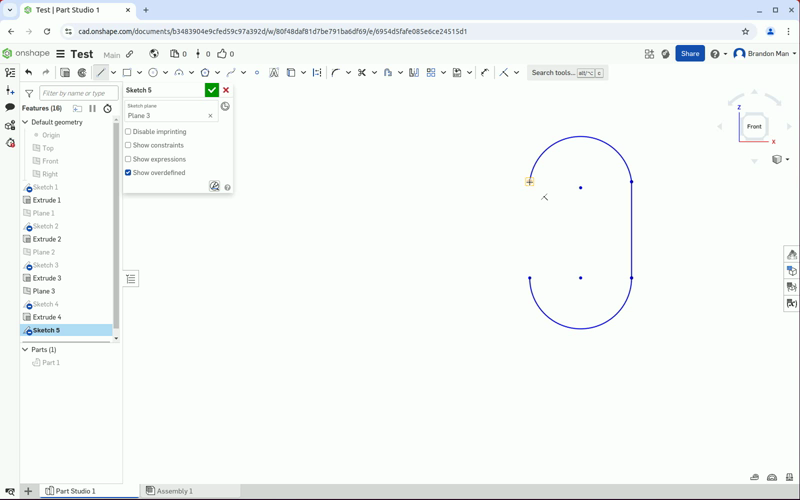
click(529, 181)
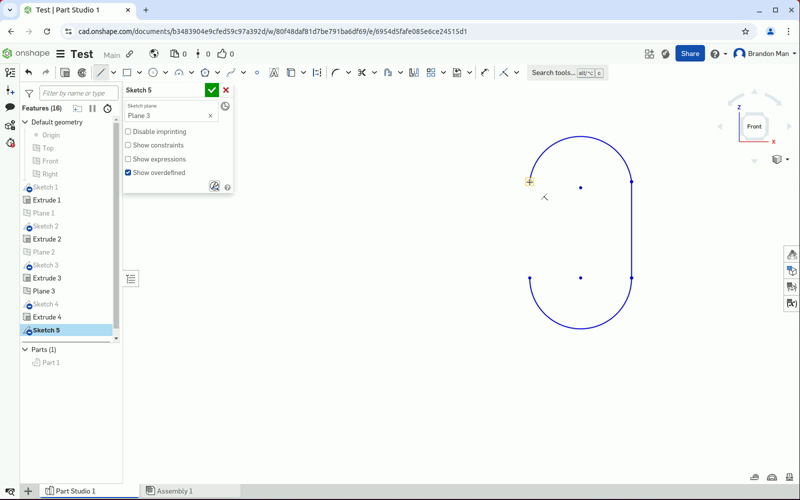
scroll(-6)
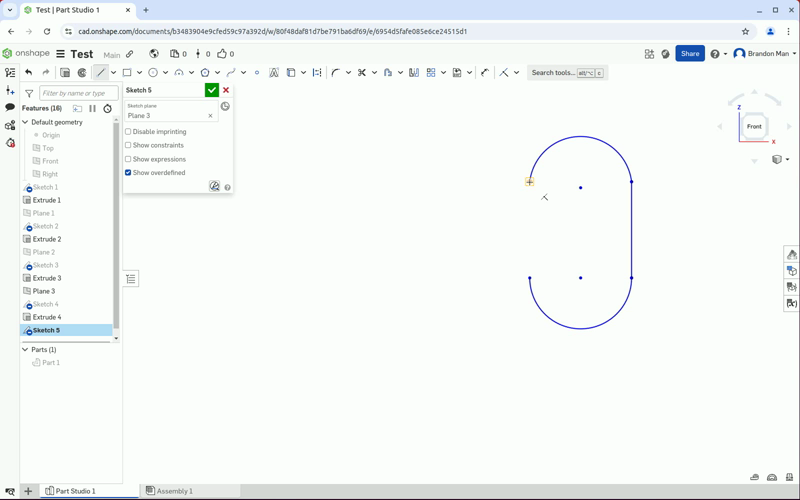
scroll(-6)
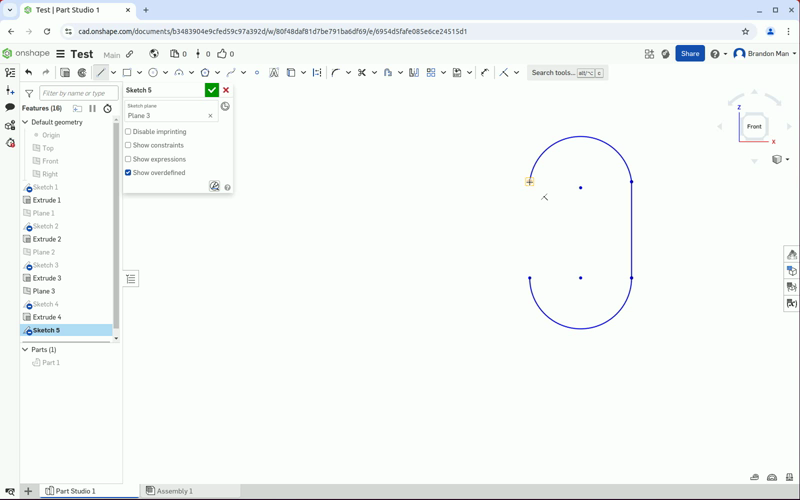
scroll(-6)
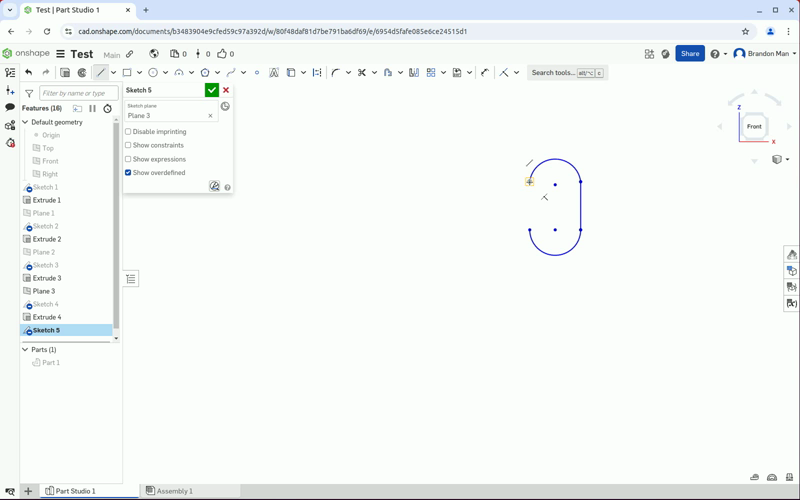
scroll(-6)
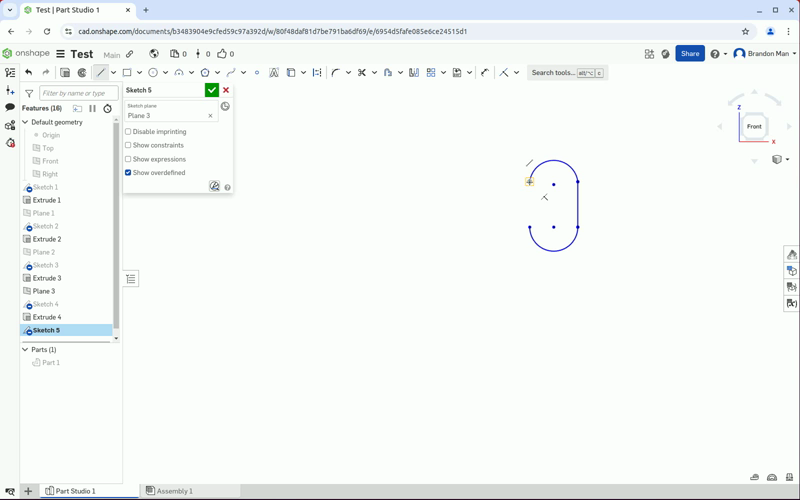
scroll(-6)
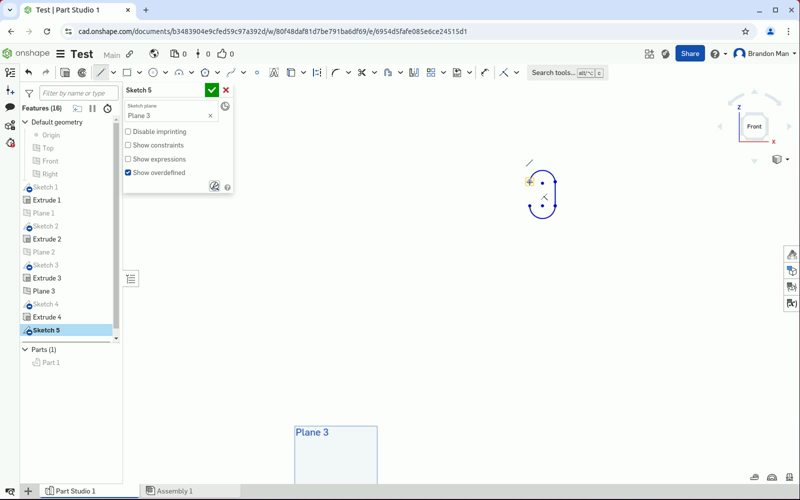
scroll(-6)
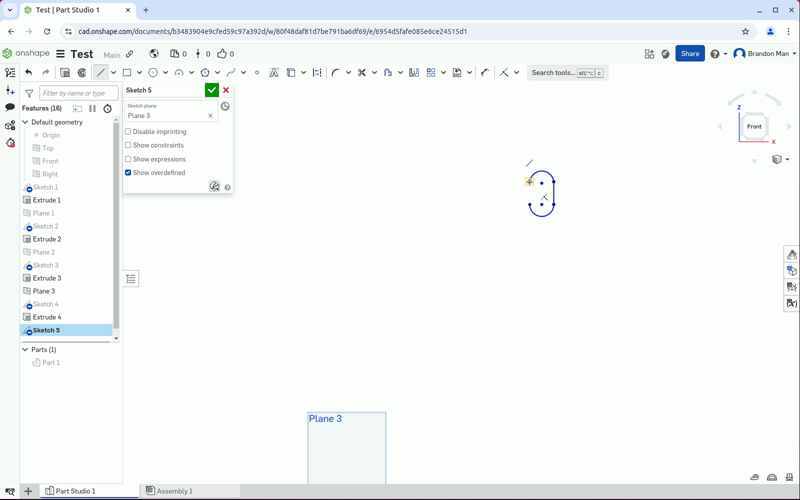
scroll(-6)
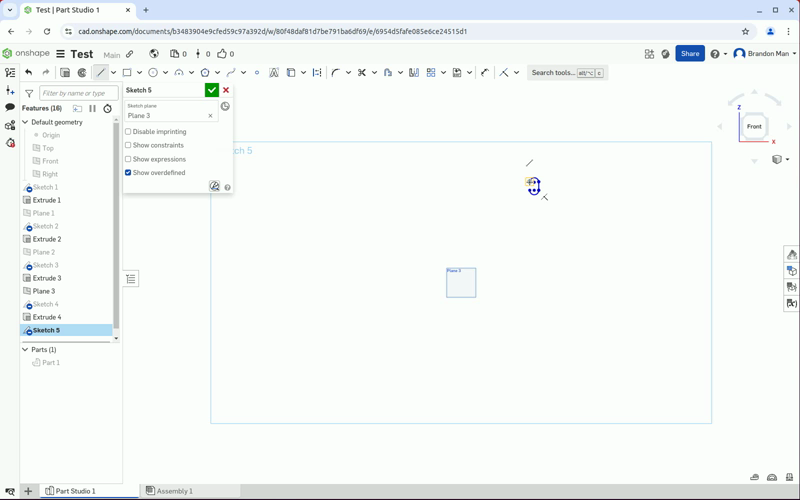
mouse_move(559, 181)
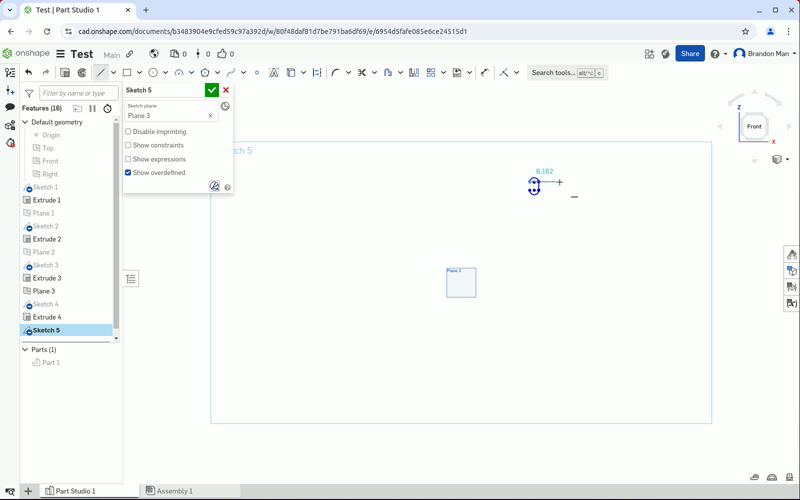
key_down(shift)
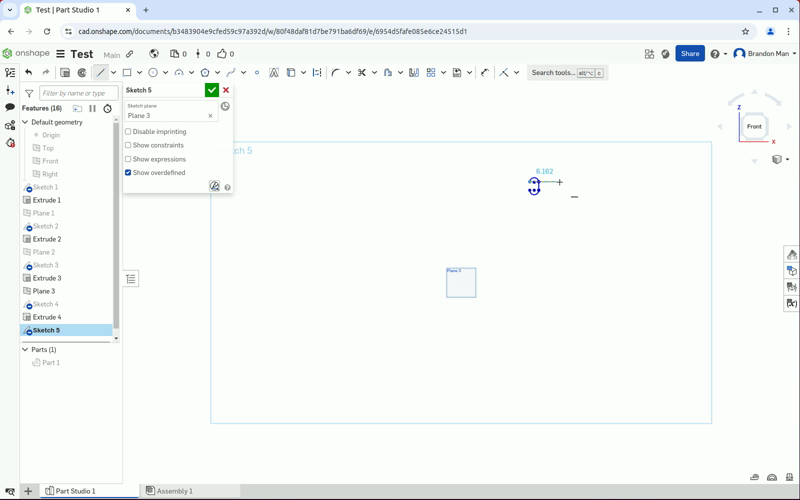
mouse_move(529, 190)
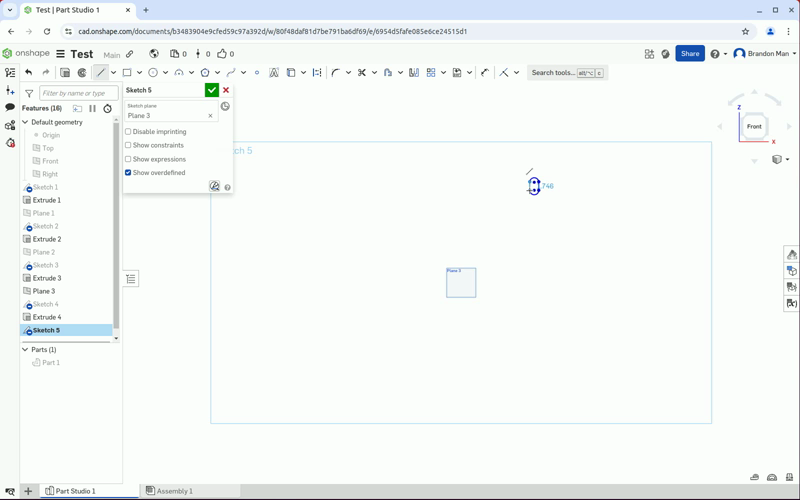
scroll(6)
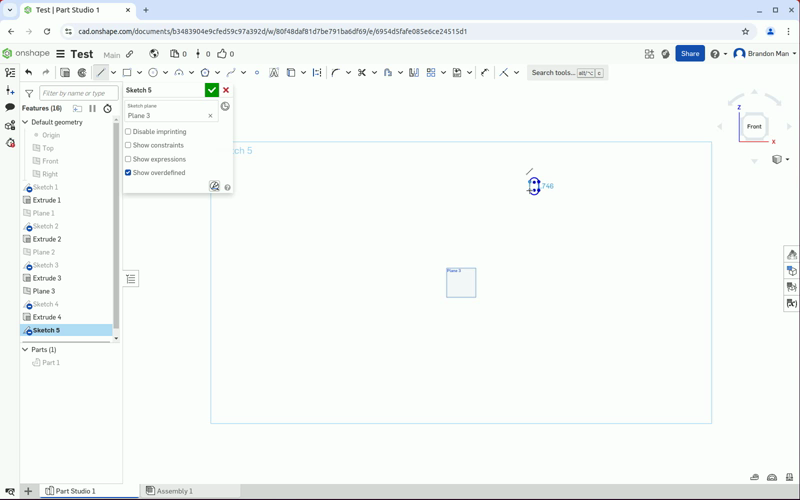
scroll(6)
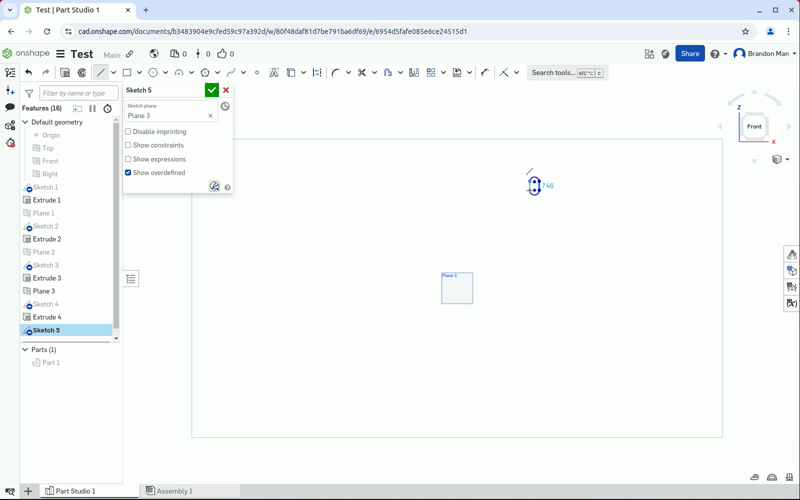
scroll(6)
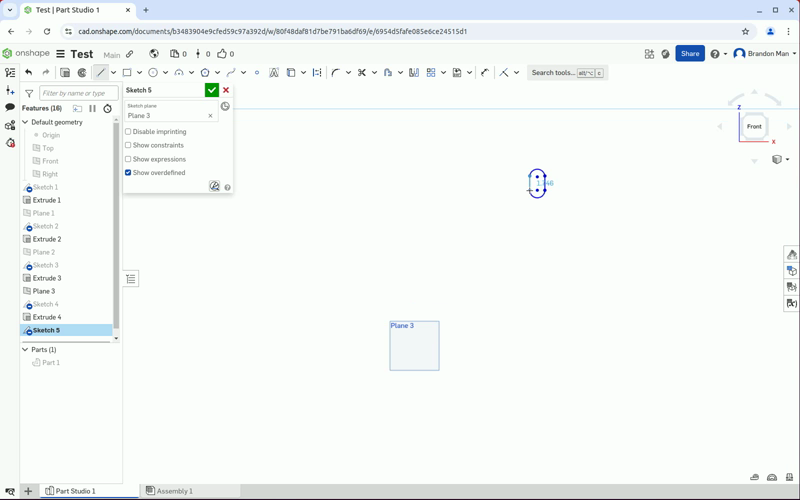
scroll(6)
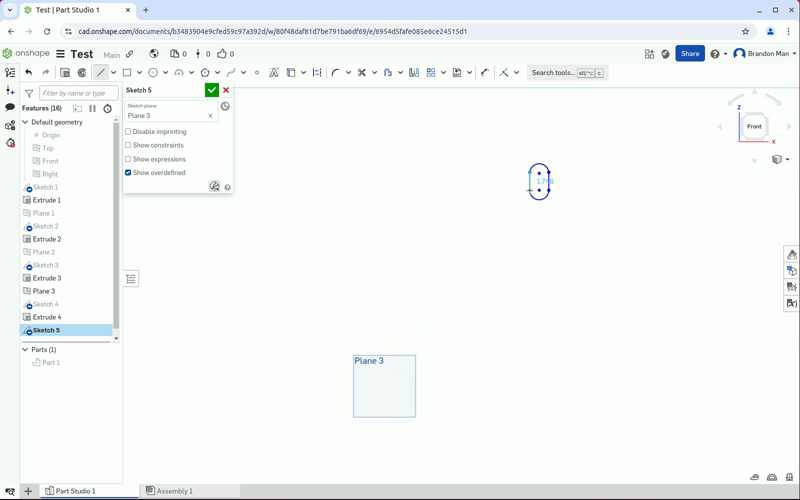
scroll(6)
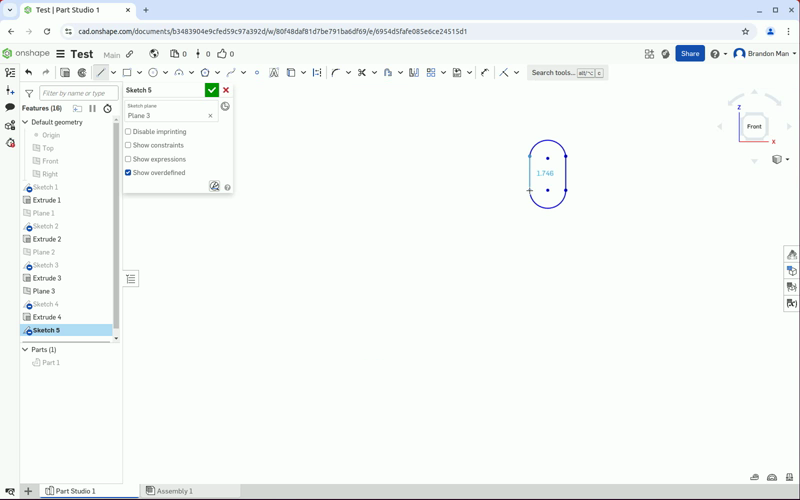
scroll(6)
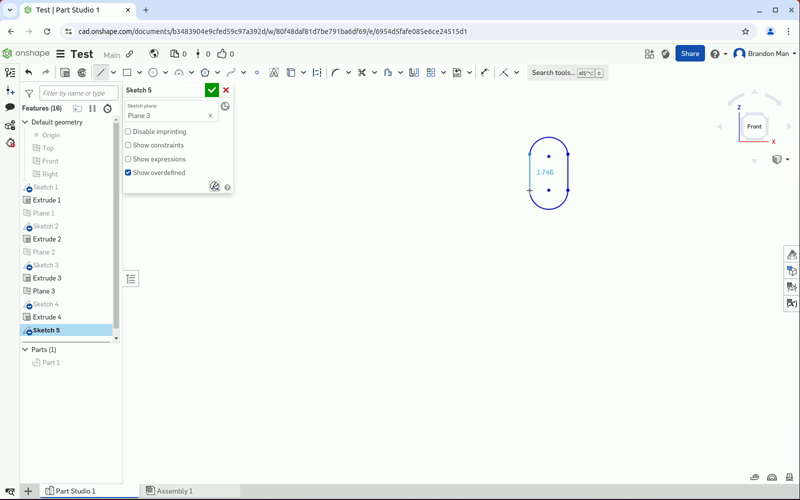
scroll(6)
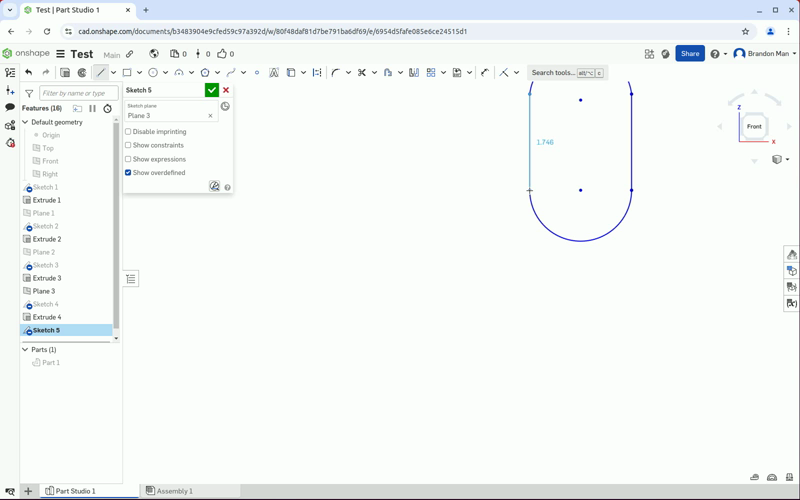
key_up(shift)
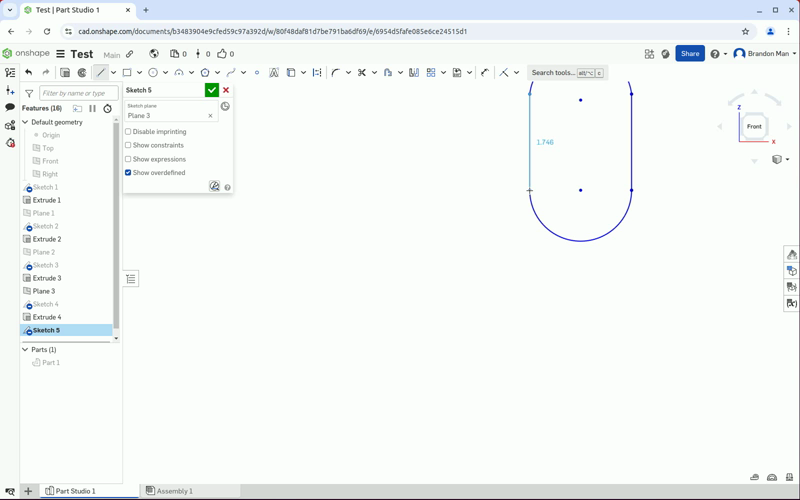
click(529, 190)
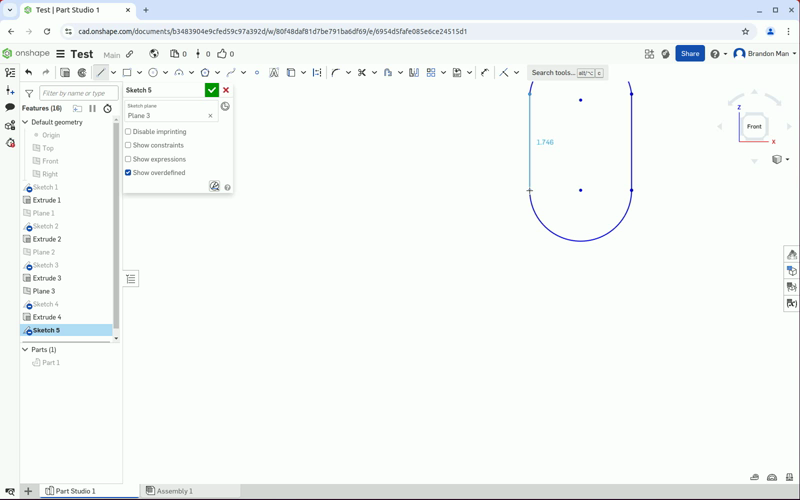
scroll(-6)
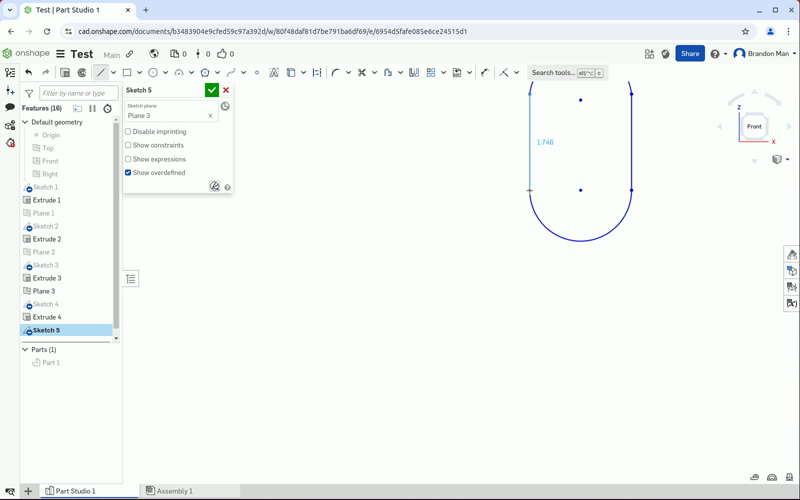
scroll(-6)
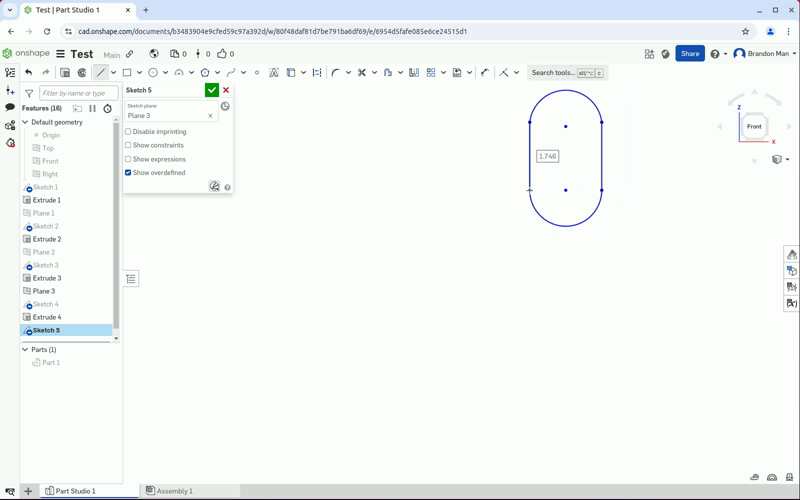
scroll(-6)
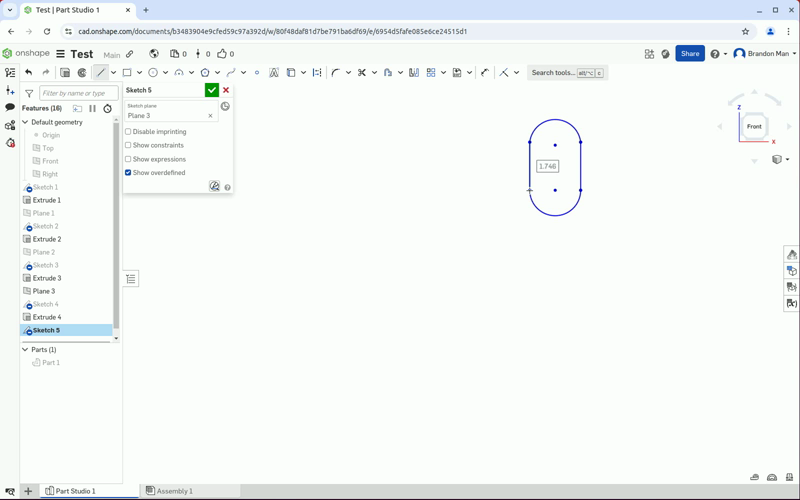
scroll(-6)
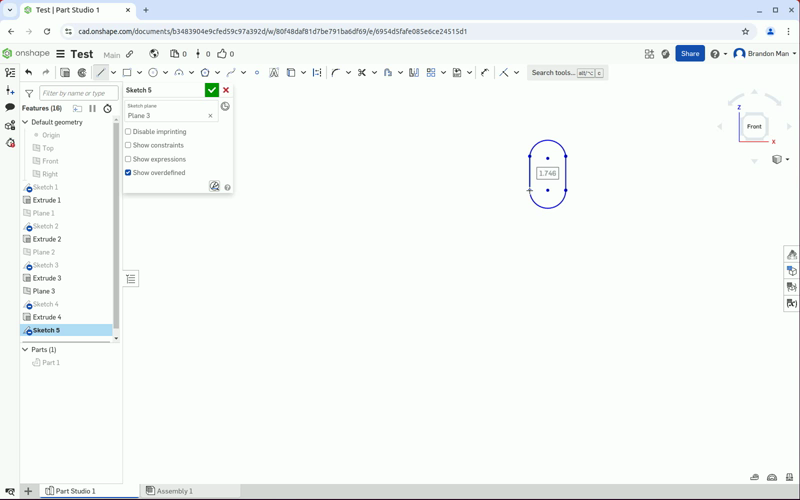
scroll(-6)
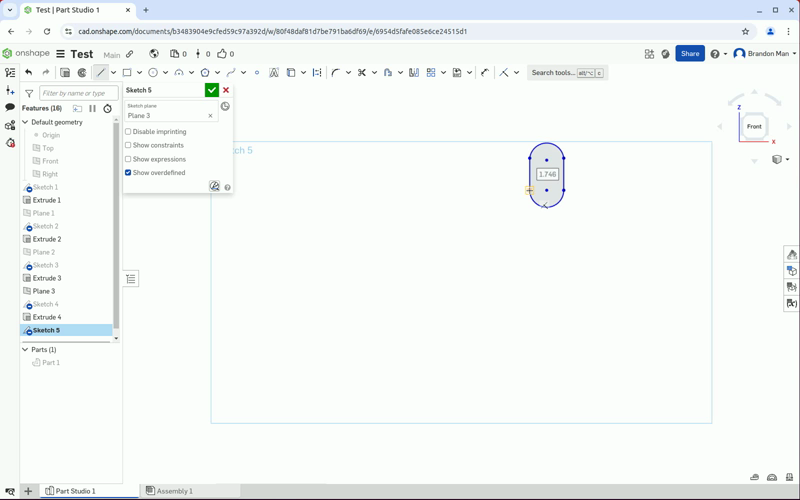
scroll(-6)
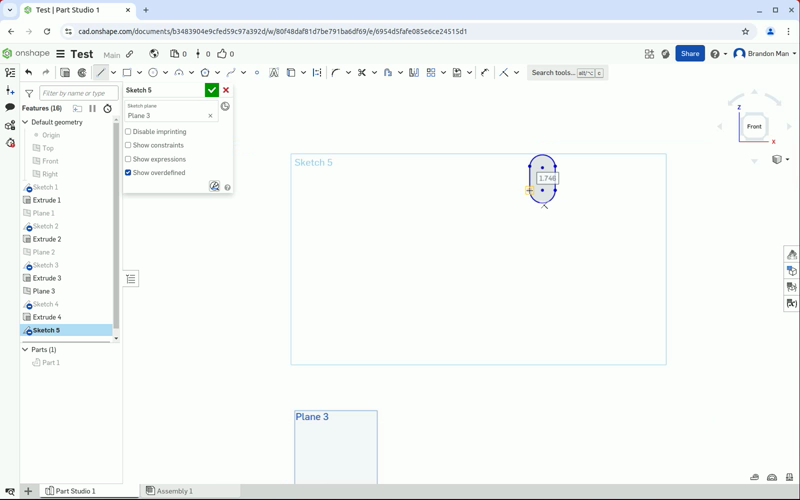
scroll(-6)
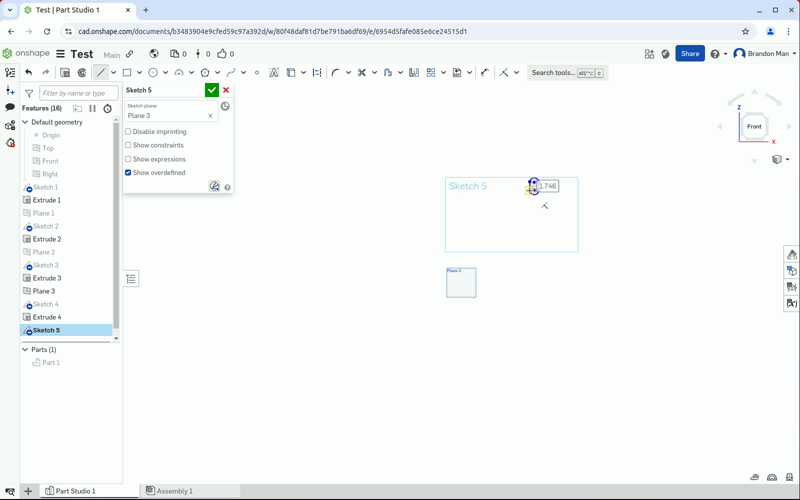
key(esc)
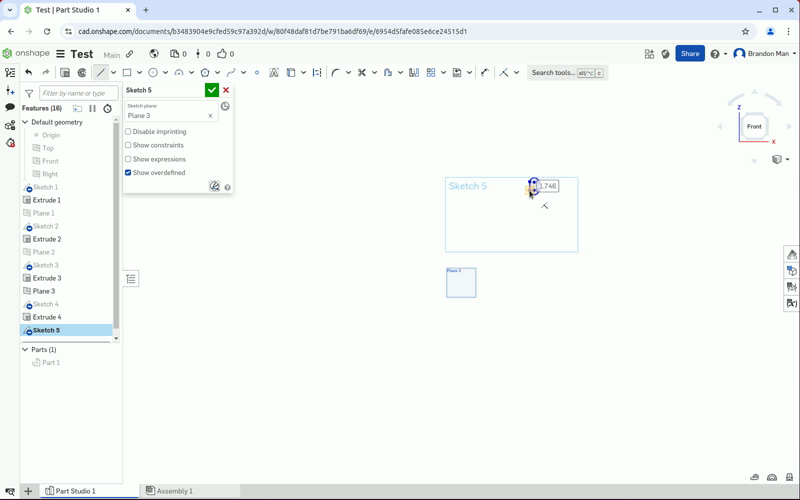
mouse_move(537, 192)
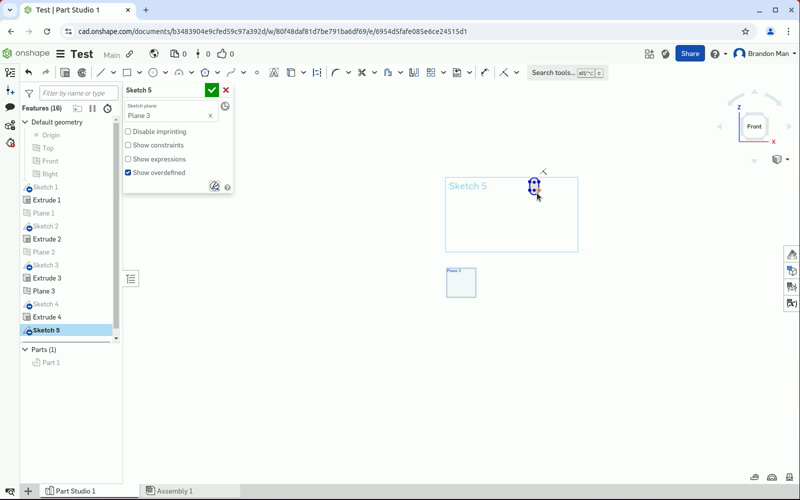
scroll(6)
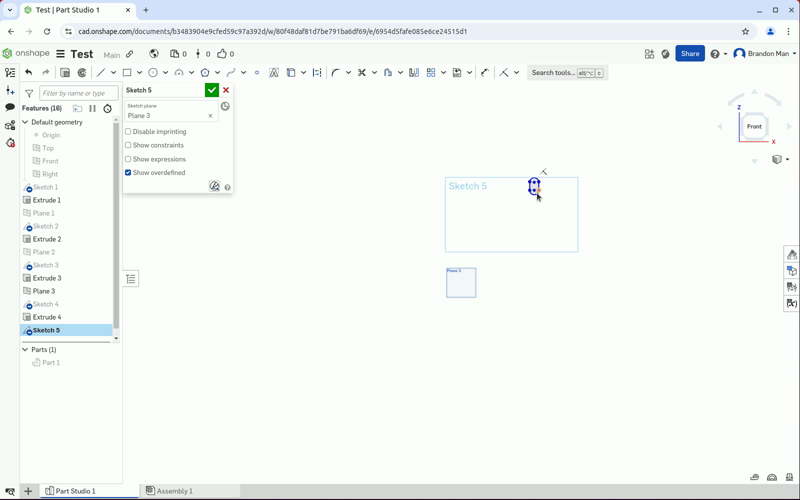
scroll(6)
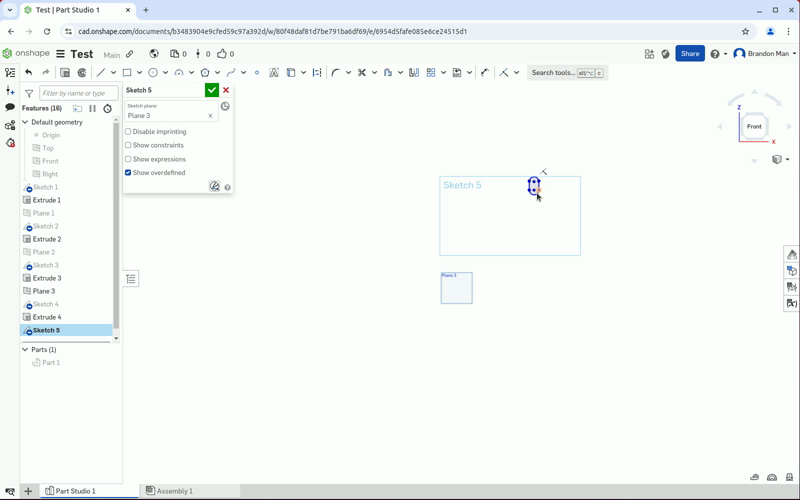
scroll(6)
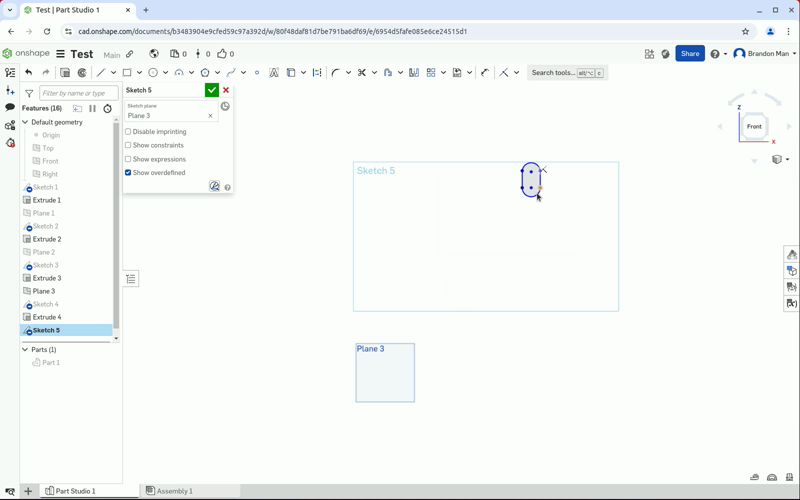
scroll(6)
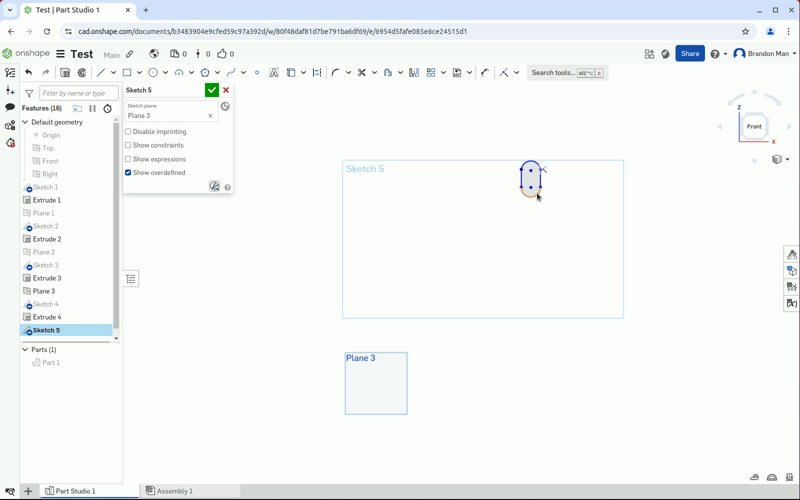
scroll(6)
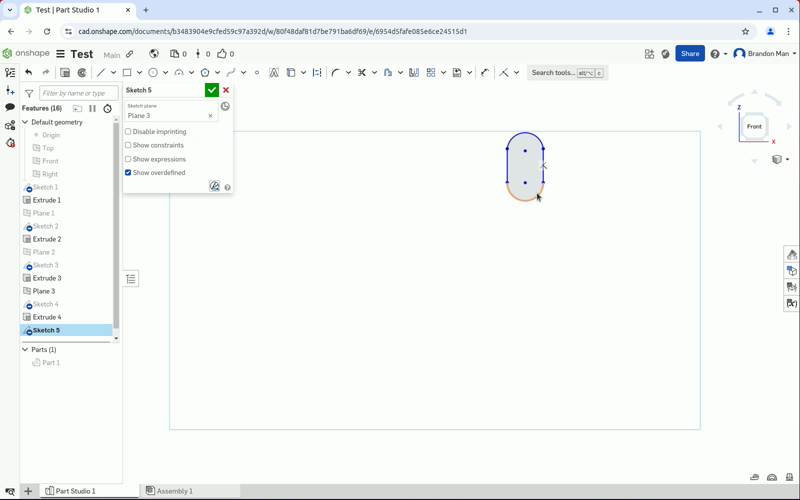
scroll(6)
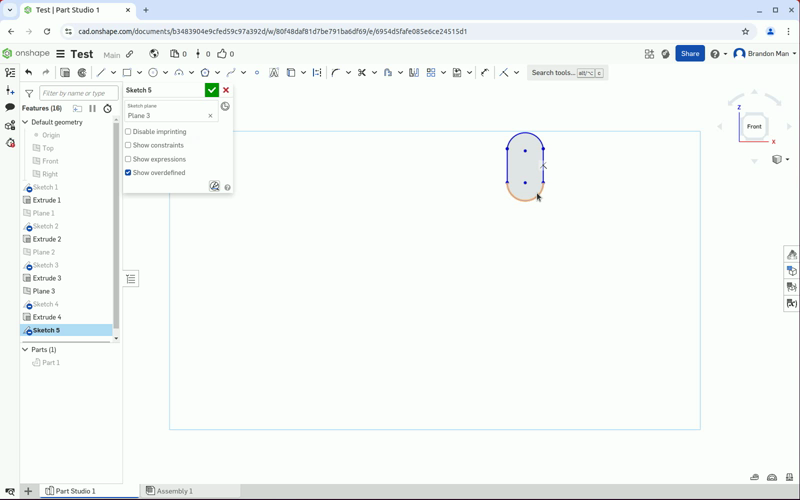
scroll(6)
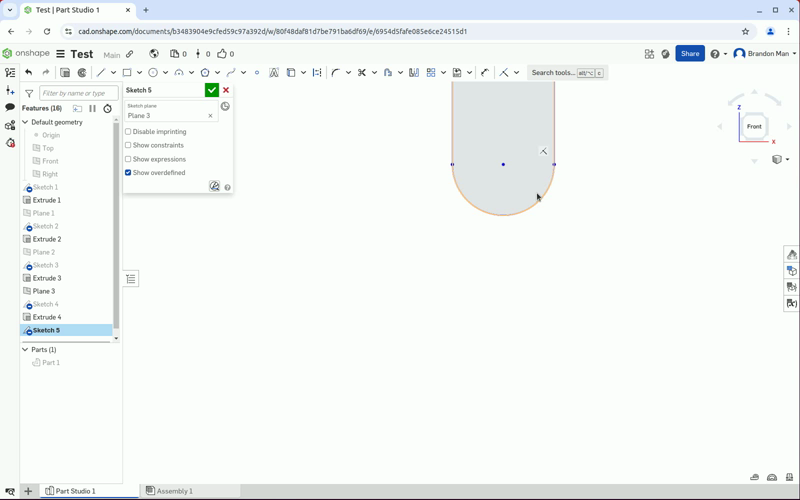
click(537, 192)
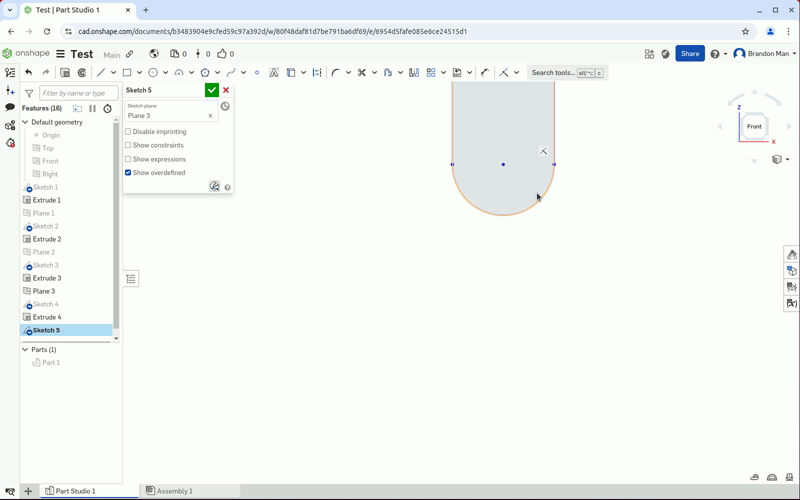
scroll(-6)
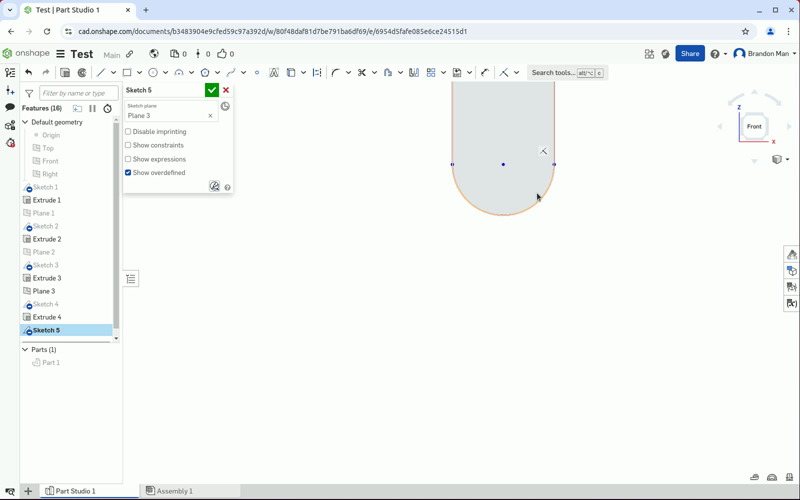
scroll(-6)
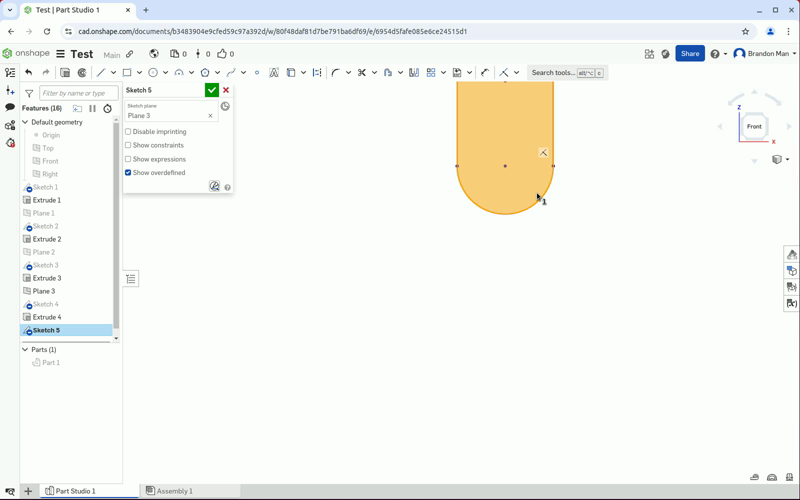
scroll(-6)
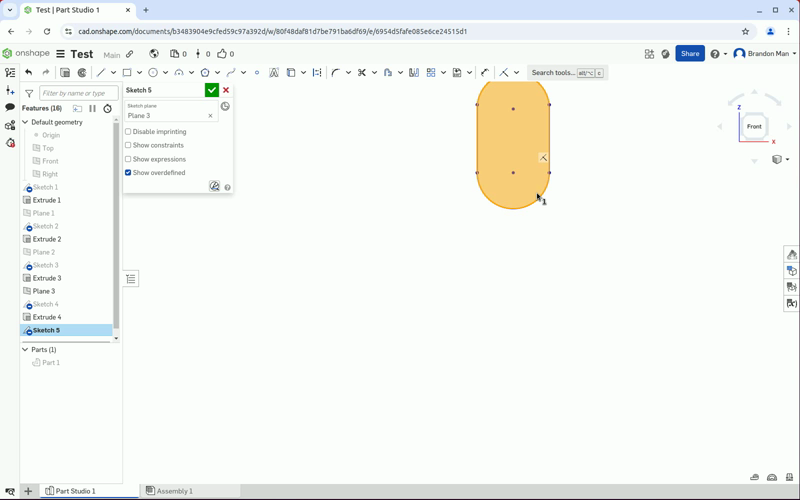
scroll(-6)
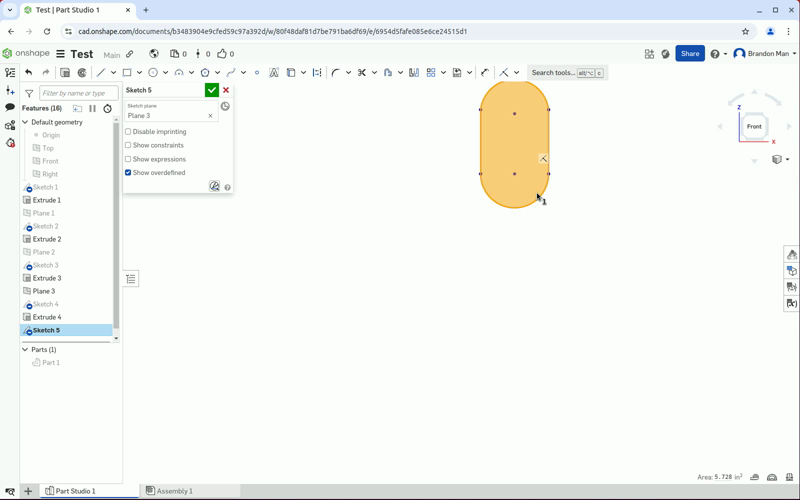
scroll(-6)
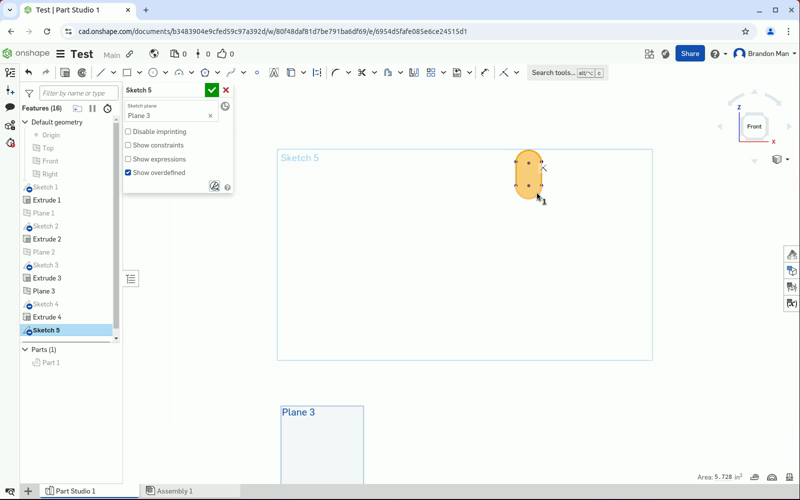
scroll(-6)
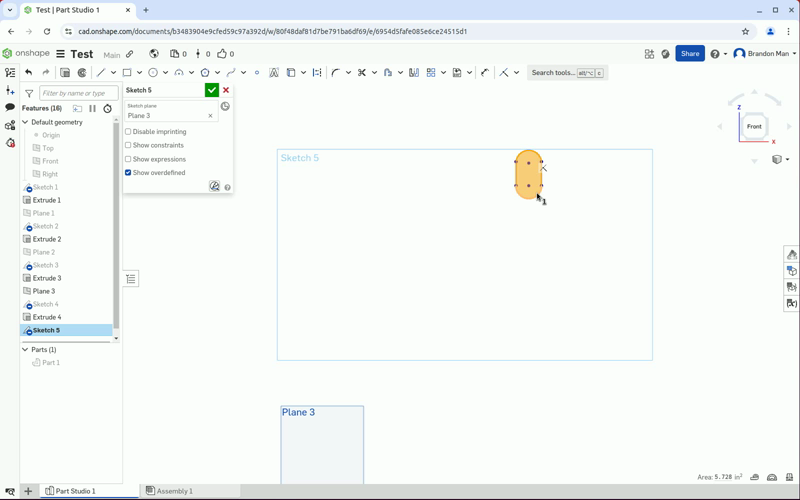
scroll(-6)
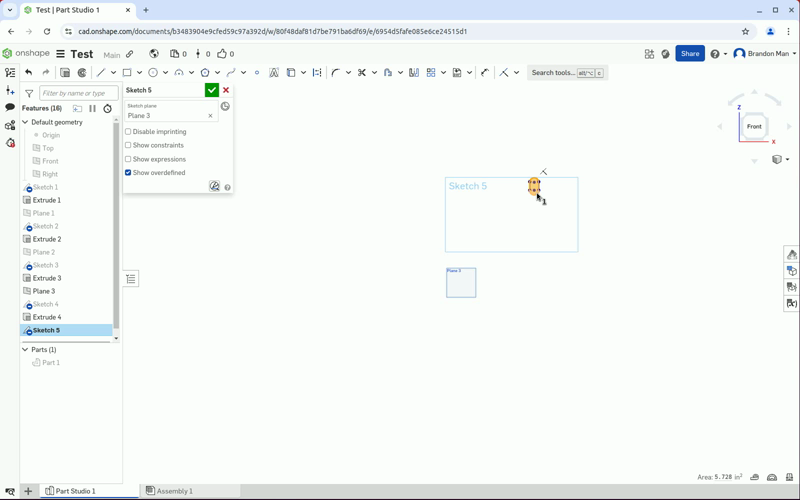
mouse_move(73, 352)
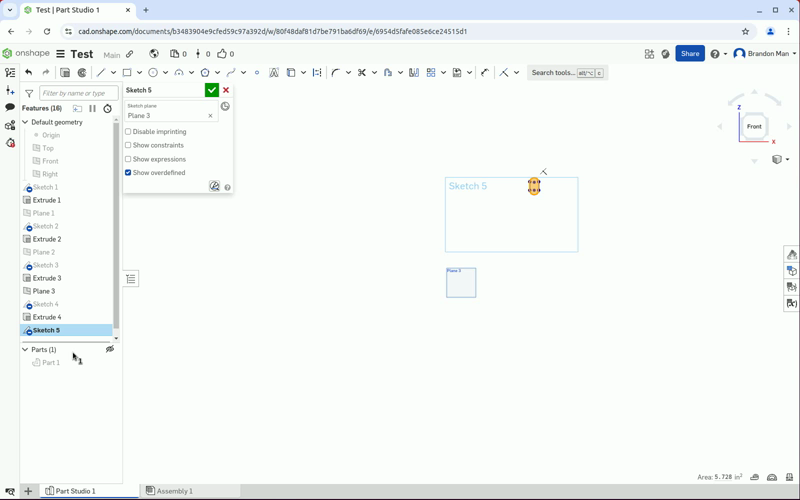
key(shift+y)
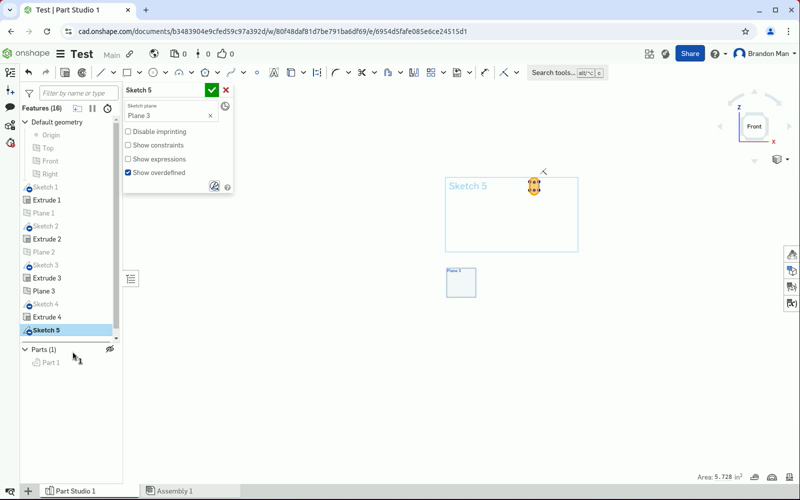
key(shift+e)
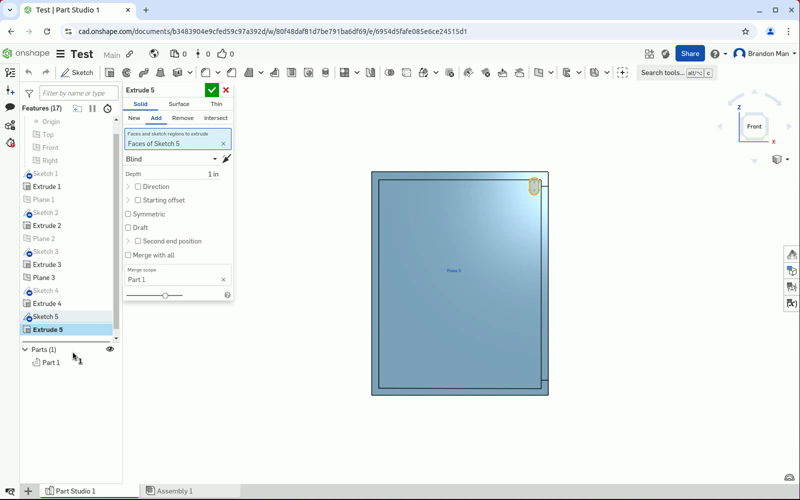
mouse_move(143, 106)
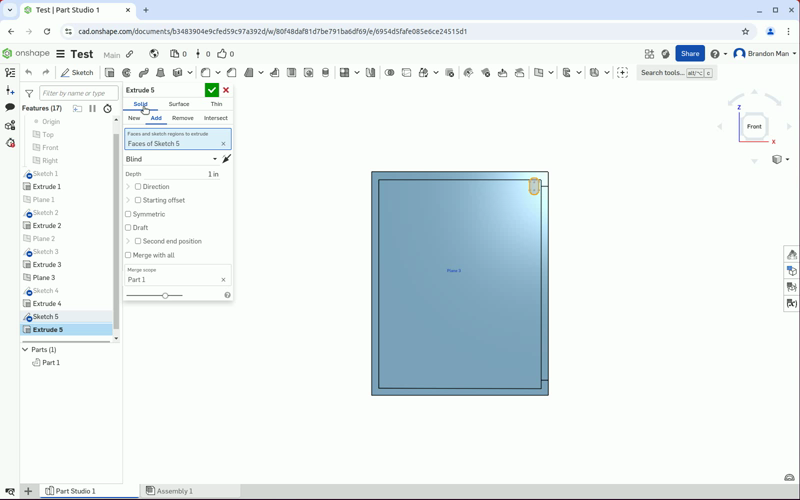
click(143, 106)
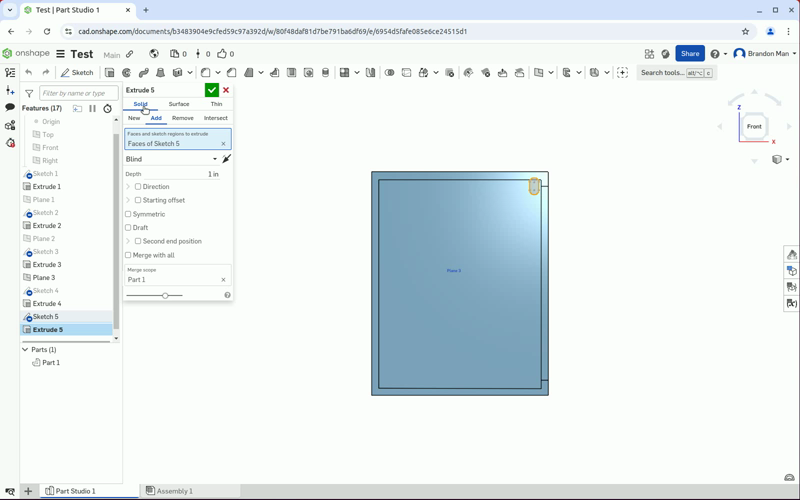
mouse_move(186, 120)
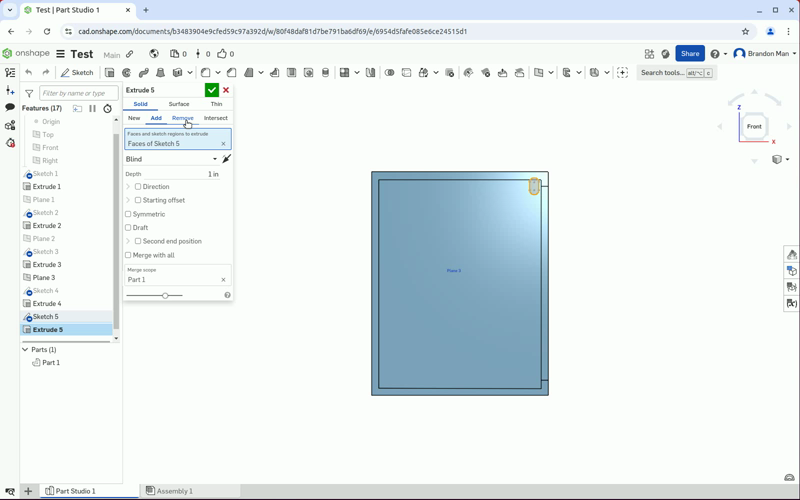
click(186, 120)
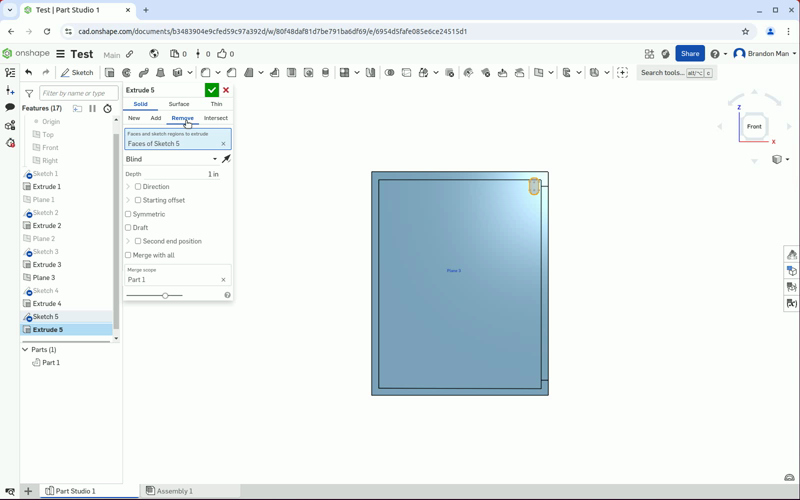
key(tab, 4)
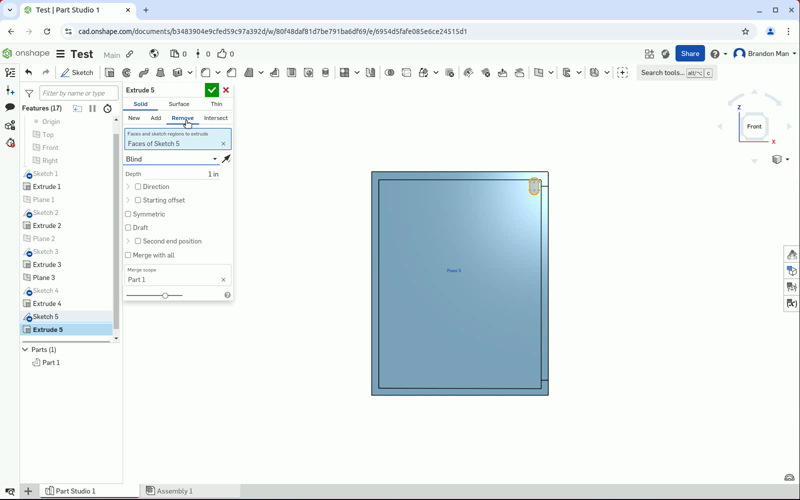
text(1.204)
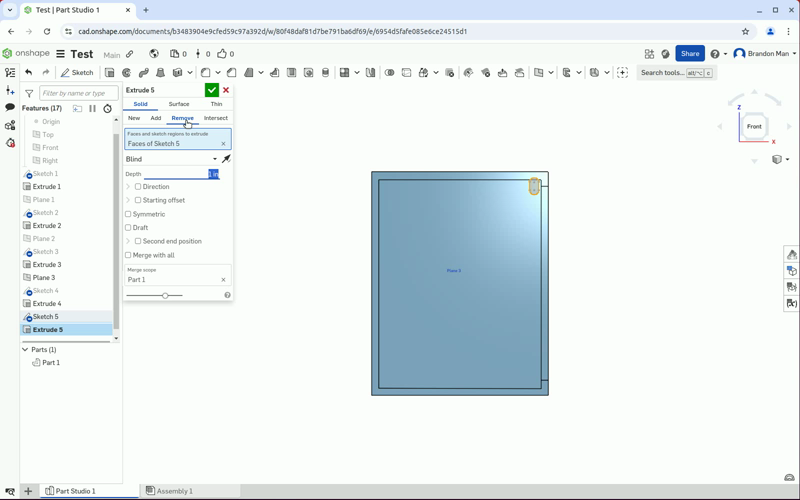
key(tab, 6)
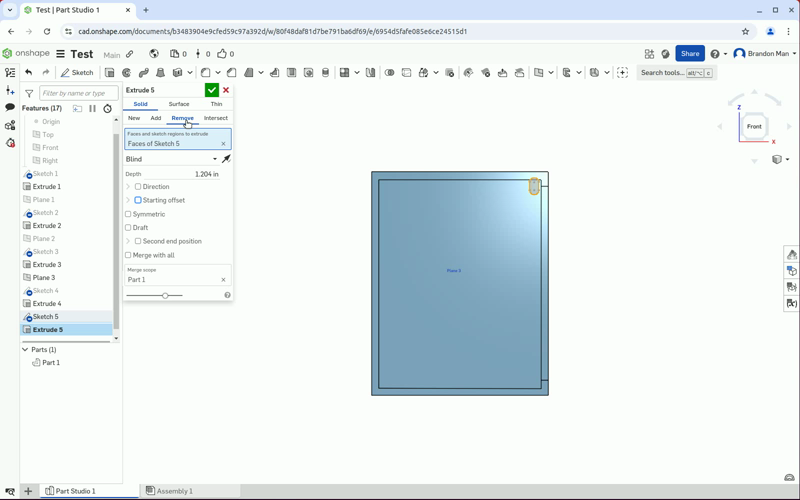
key(space)
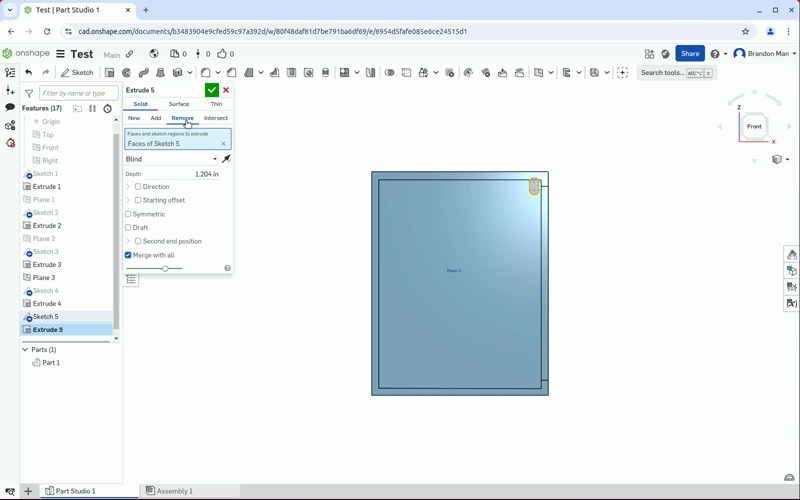
key(enter)
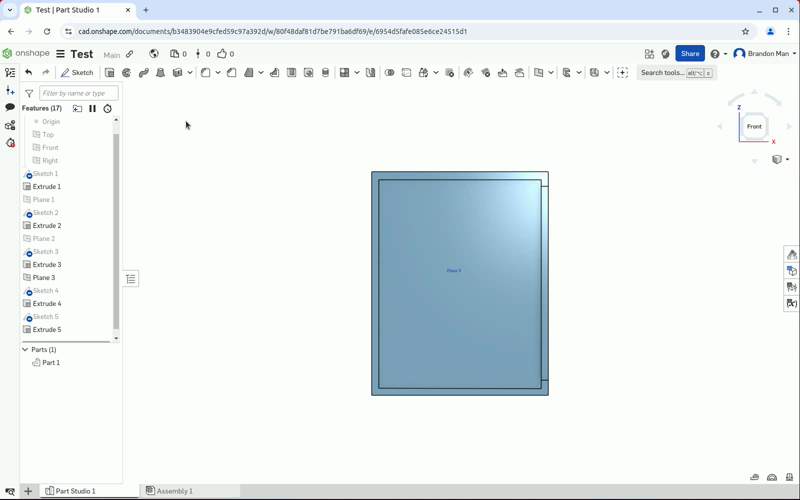
key(shift+h)
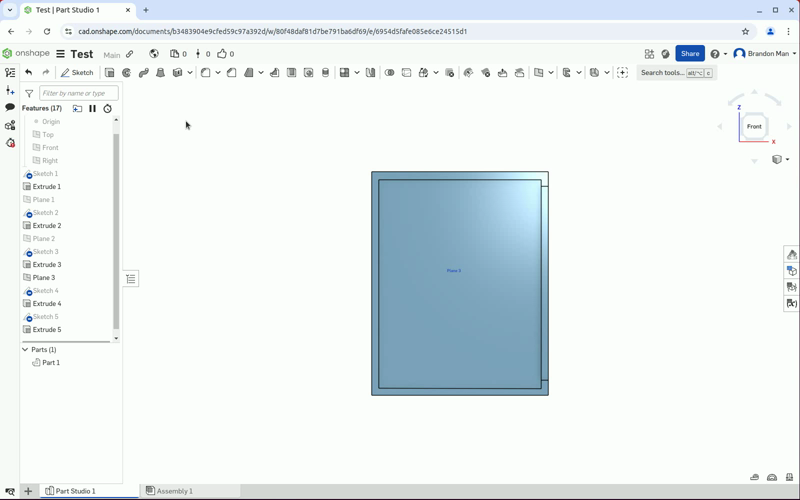
key(shift+h)
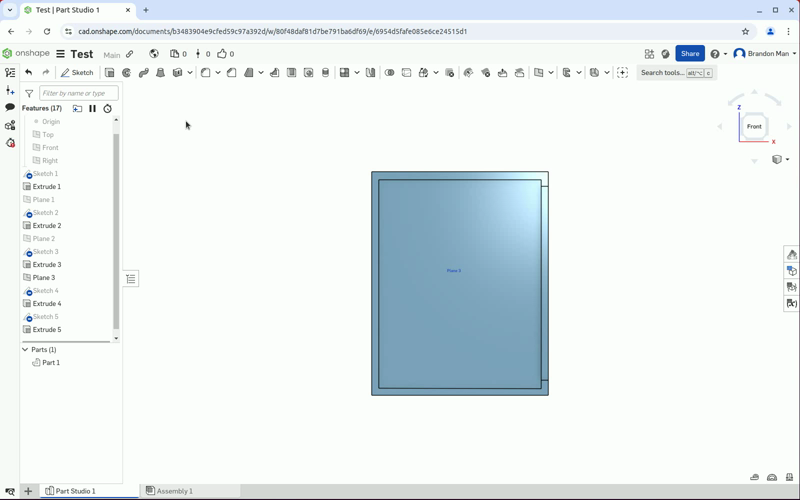
mouse_move(69, 176)
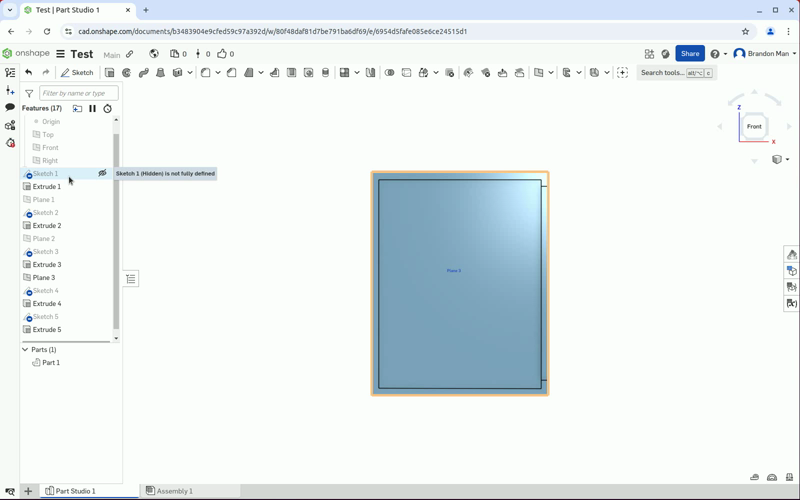
click(69, 176)
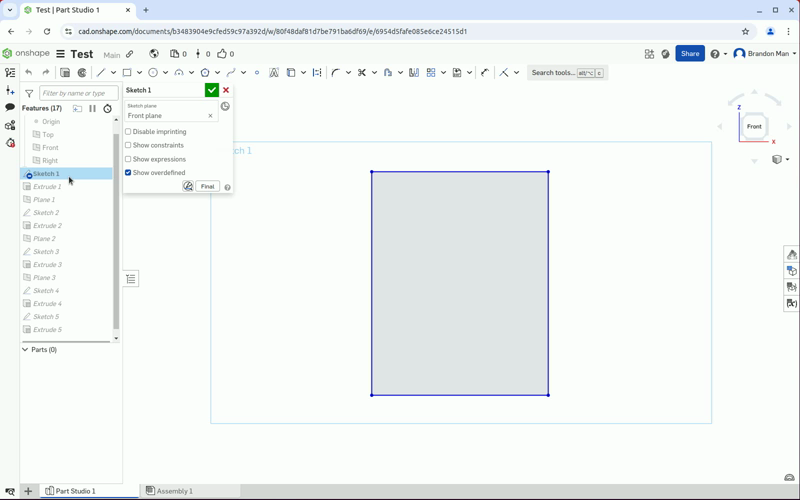
mouse_move(229, 92)
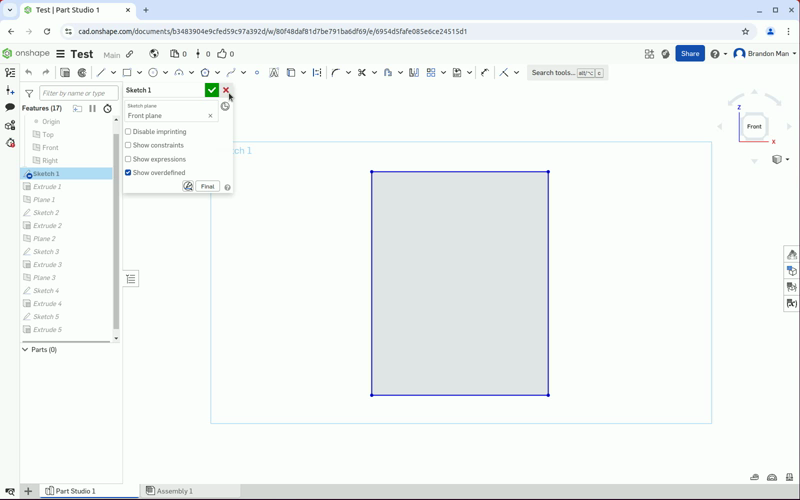
click(229, 92)
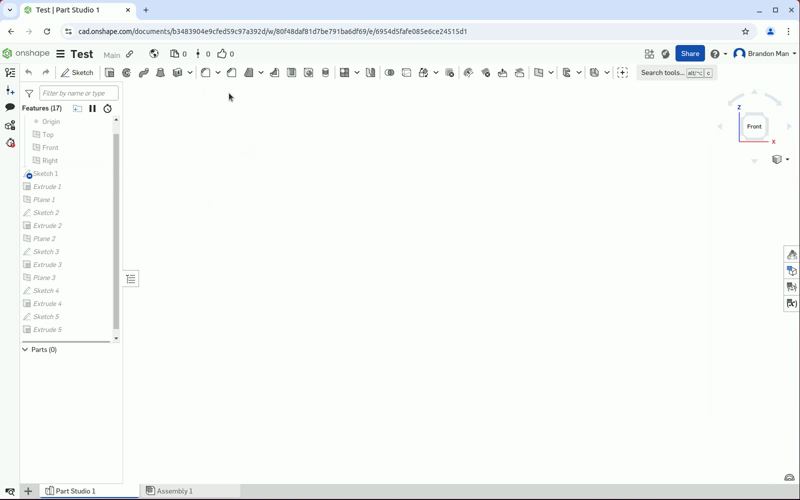
key(shift+s)
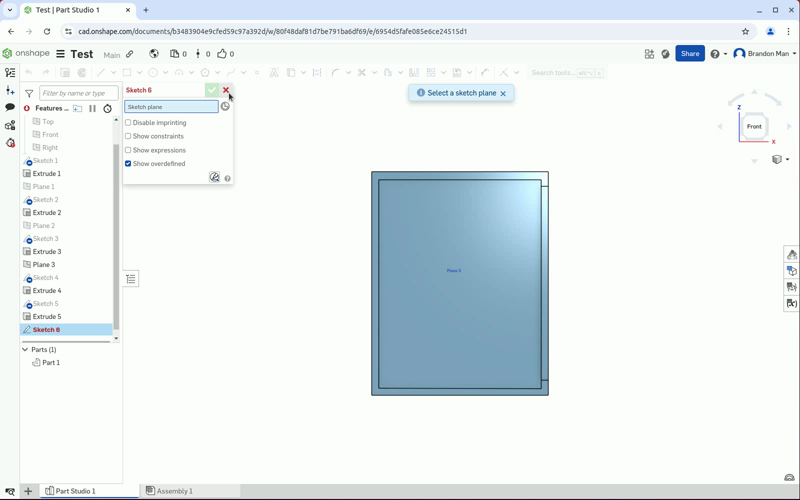
mouse_move(69, 267)
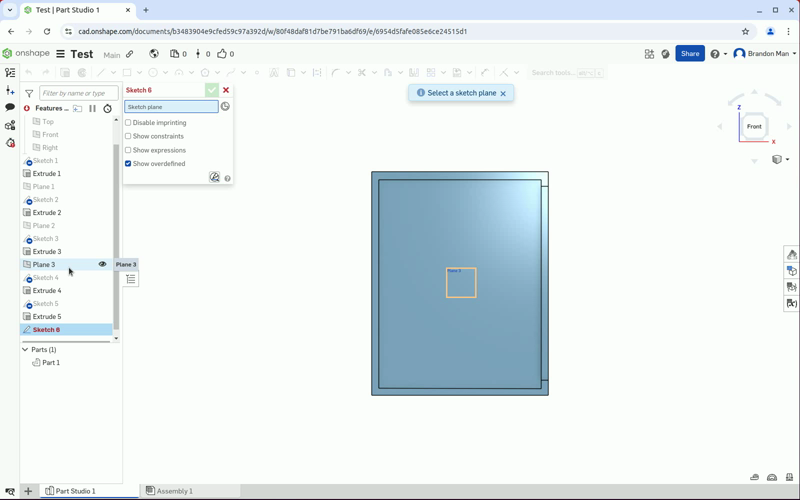
click(69, 267)
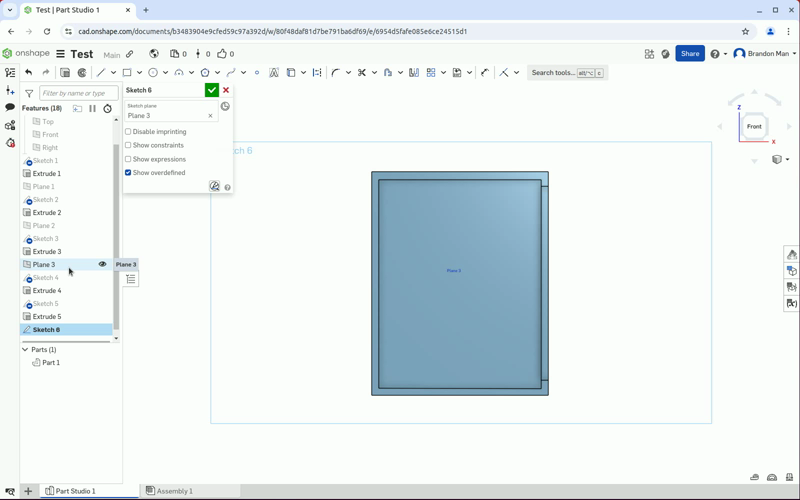
mouse_move(73, 352)
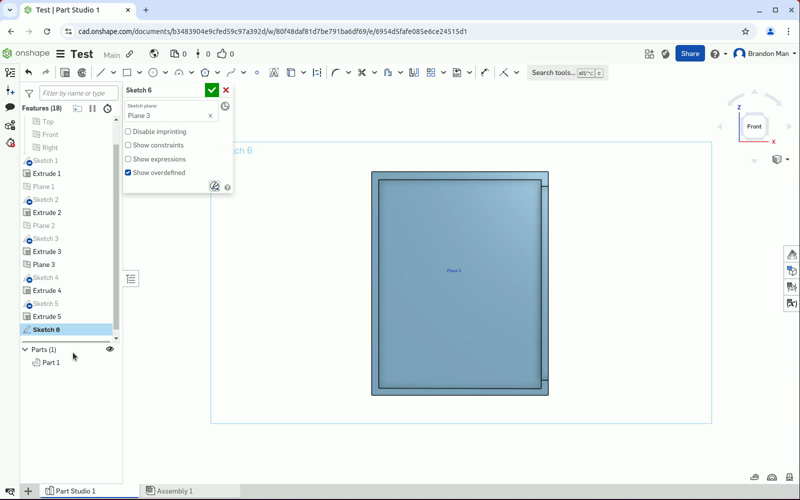
key(y)
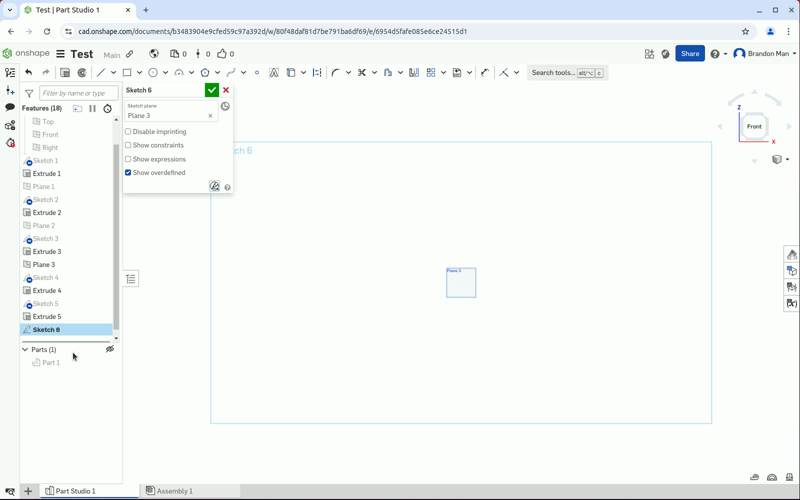
key(a)
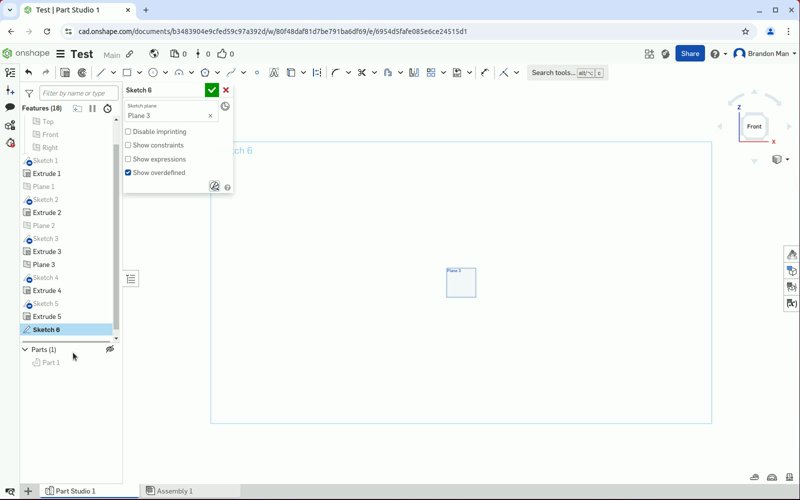
key_down(shift)
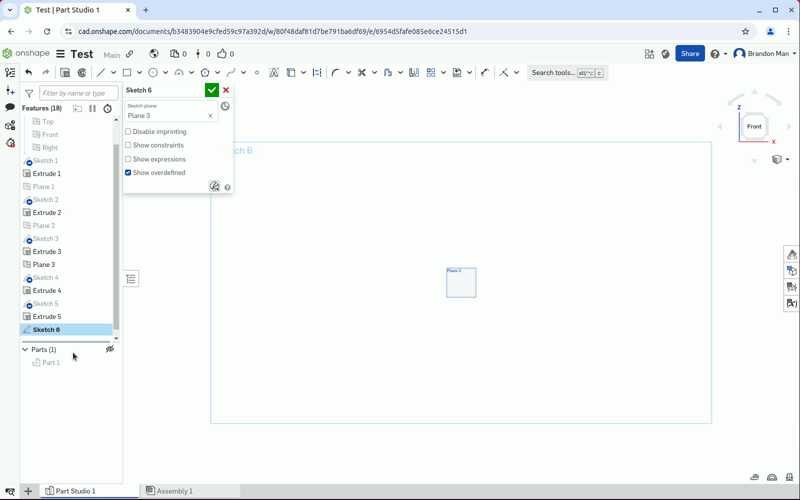
mouse_move(529, 382)
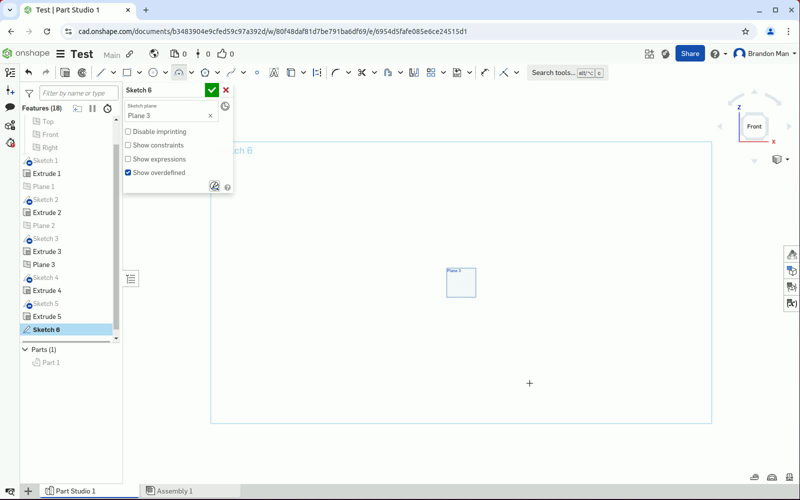
click(529, 382)
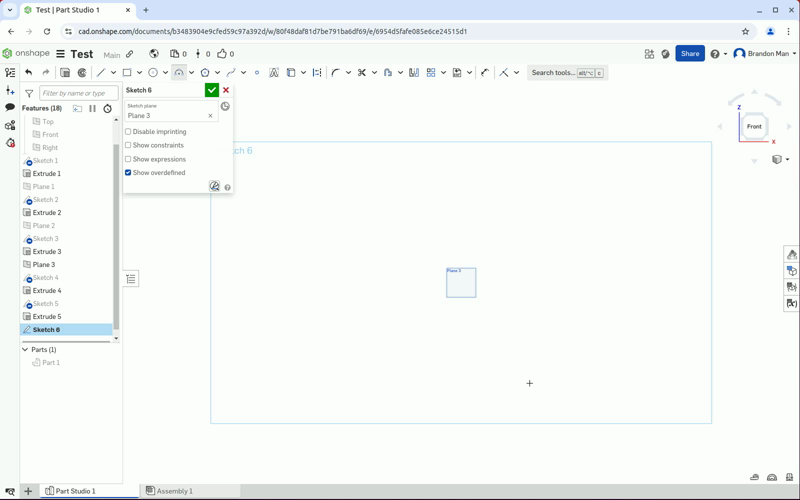
key_up(shift)
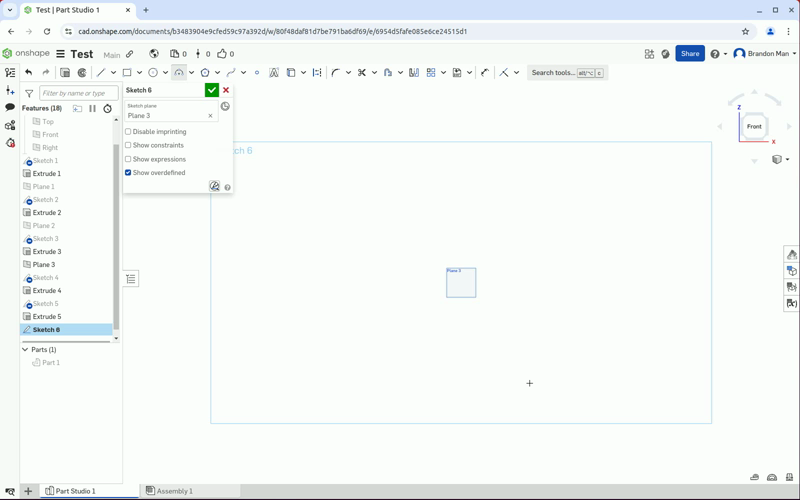
key_down(shift)
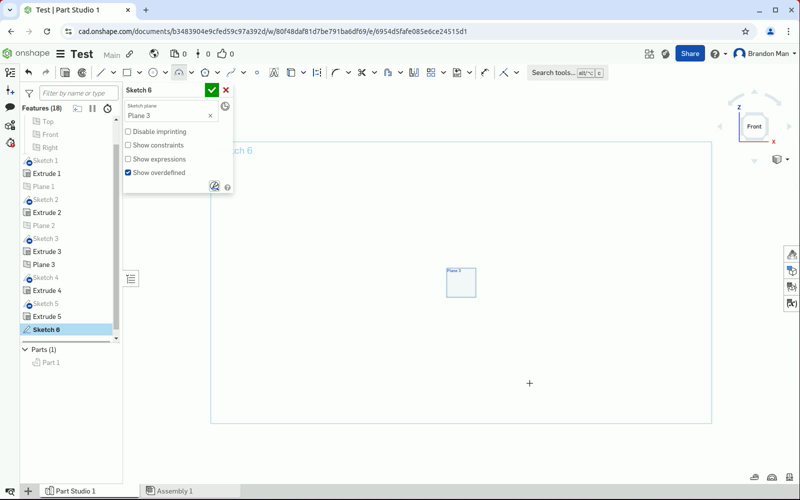
mouse_move(538, 382)
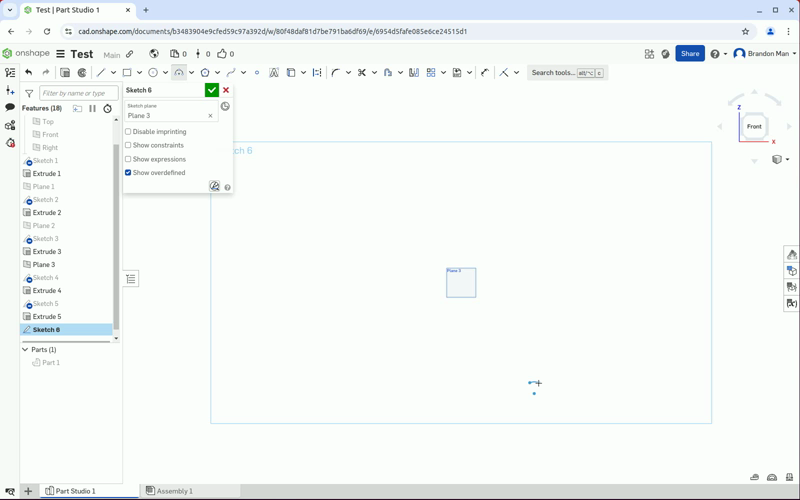
click(538, 382)
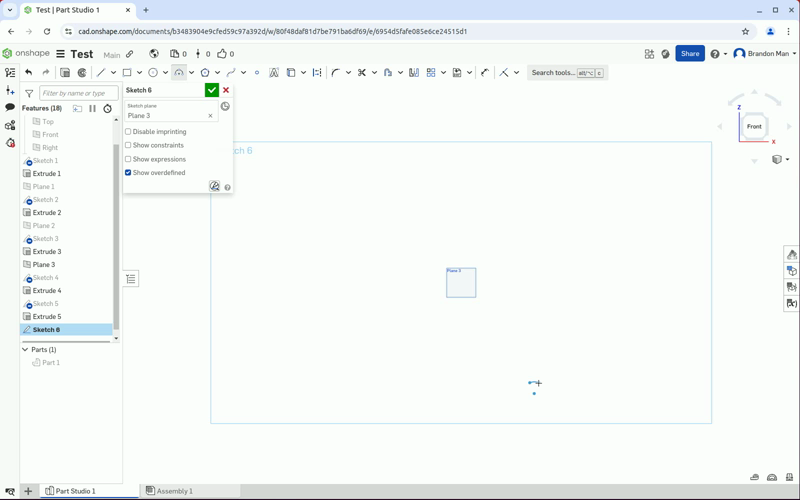
mouse_move(534, 386)
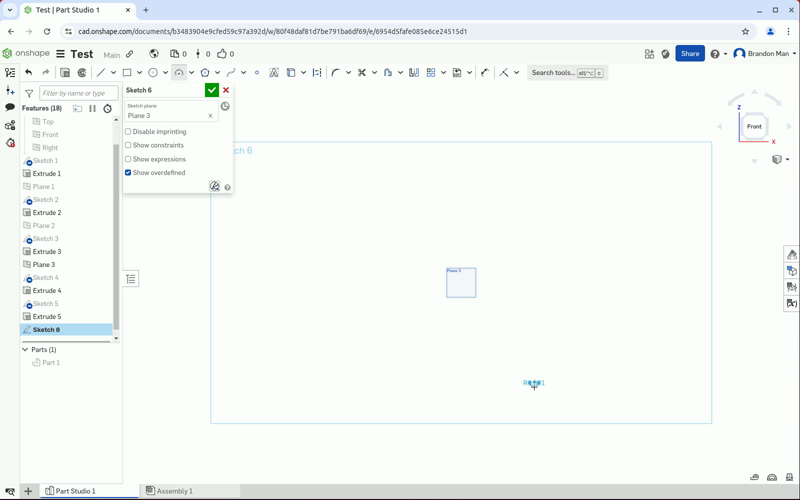
click(534, 386)
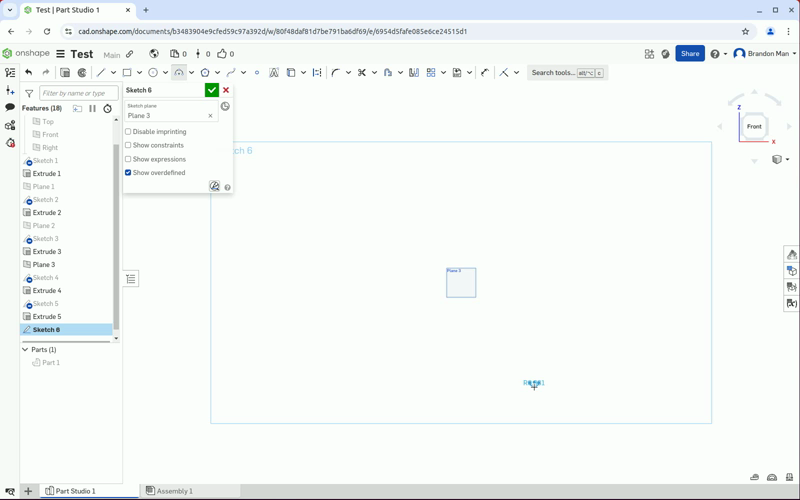
key_up(shift)
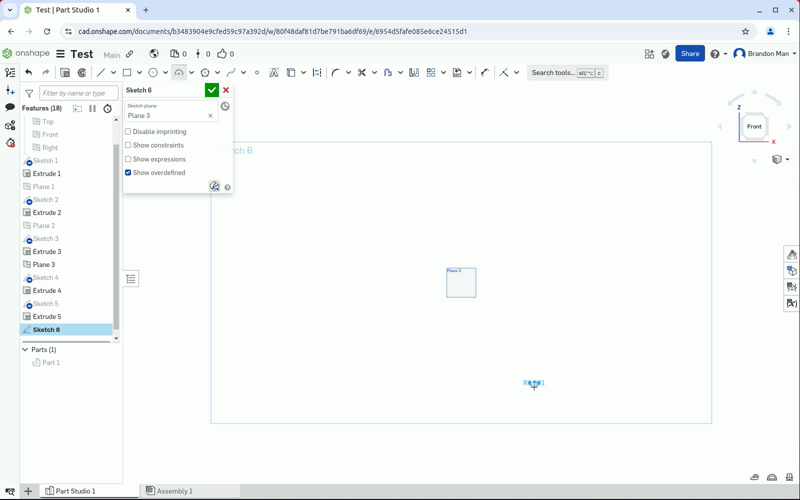
key(esc)
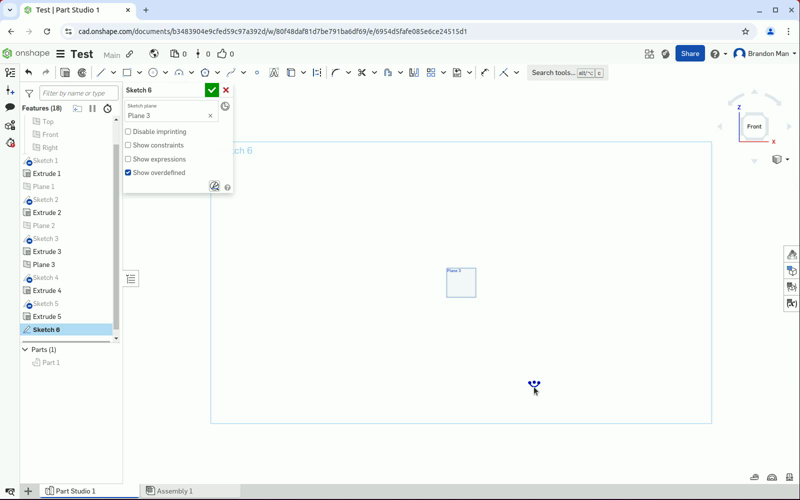
key(l)
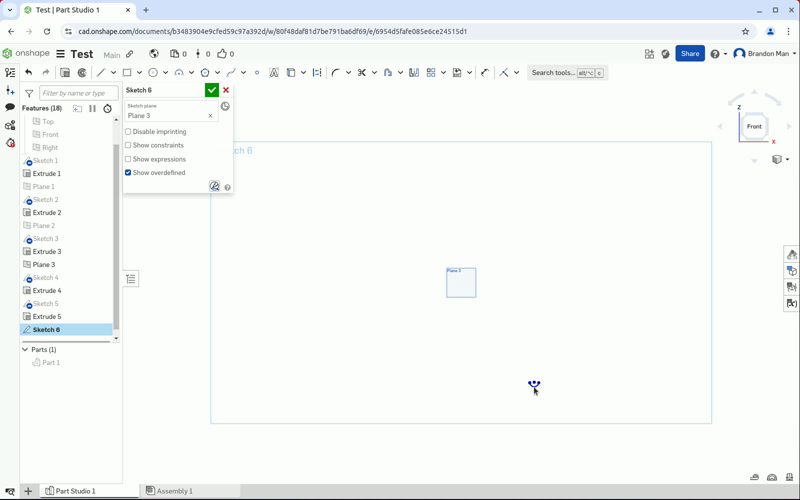
mouse_move(538, 382)
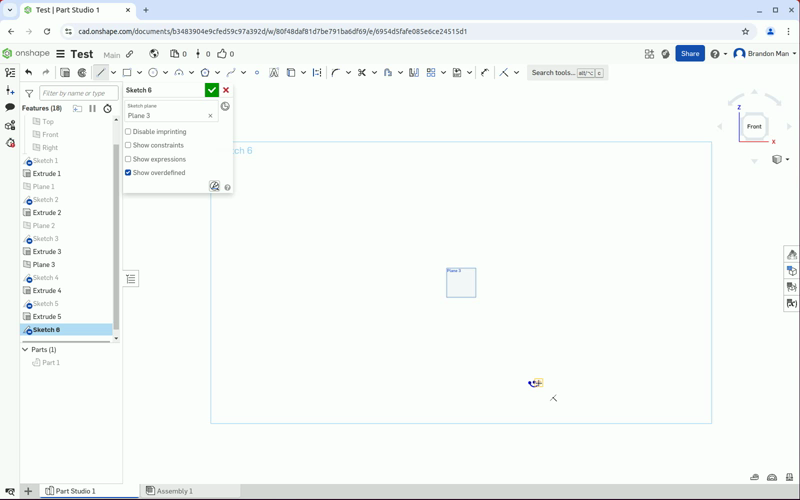
scroll(6)
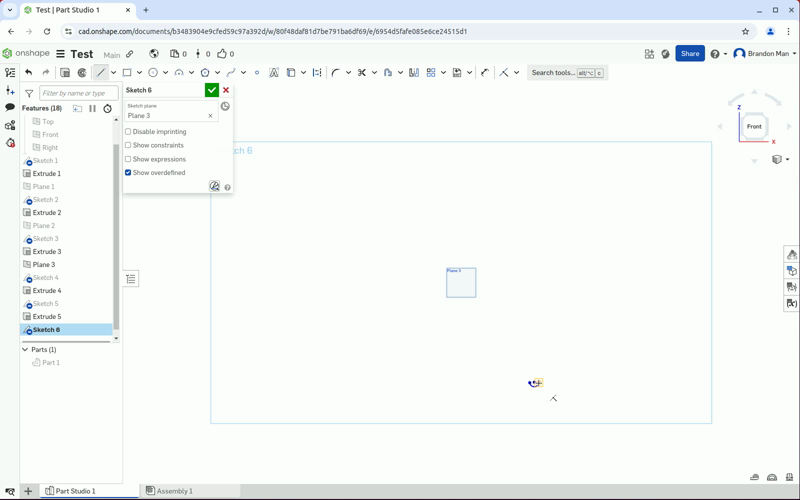
scroll(6)
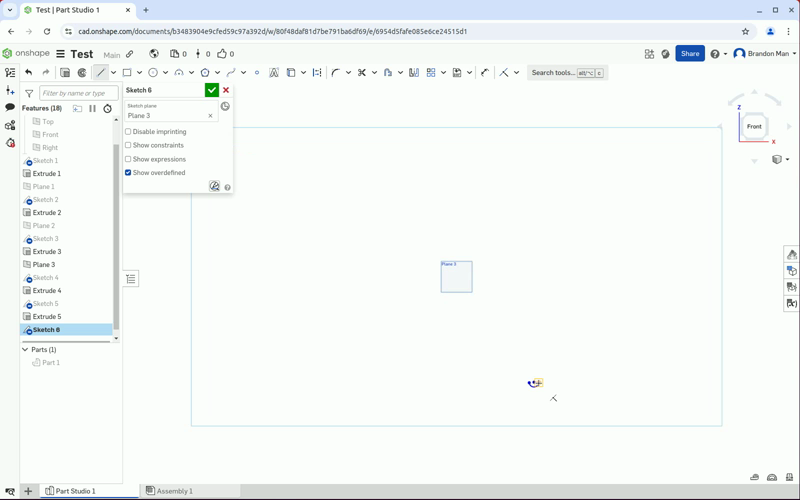
scroll(6)
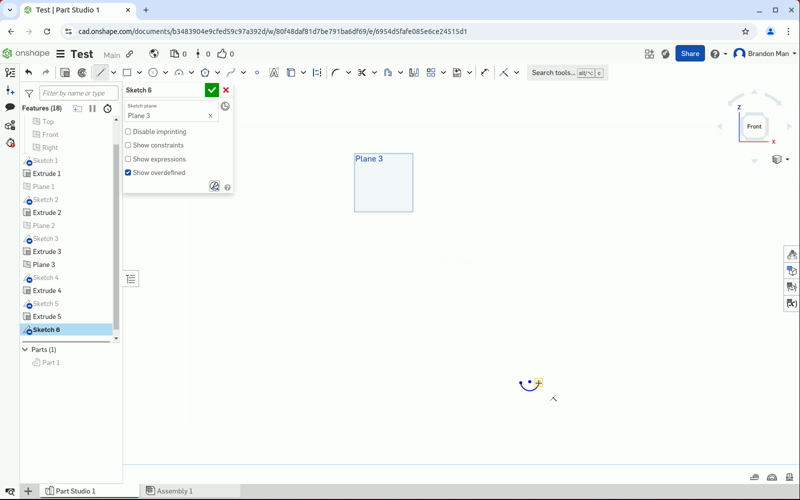
scroll(6)
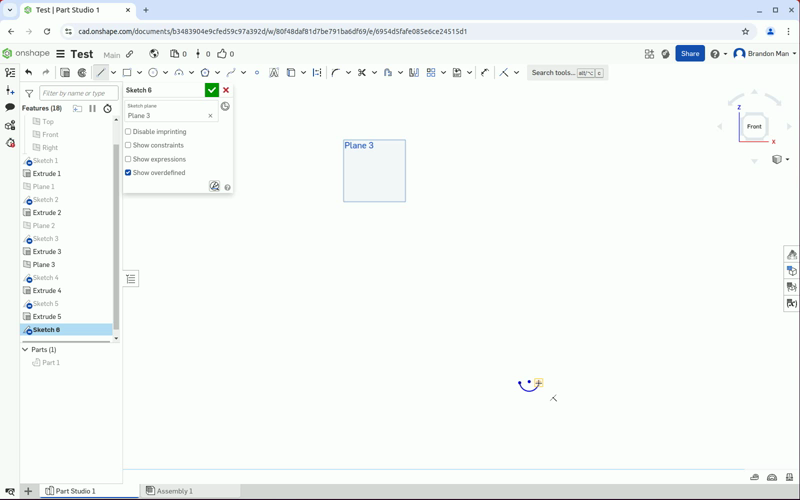
scroll(6)
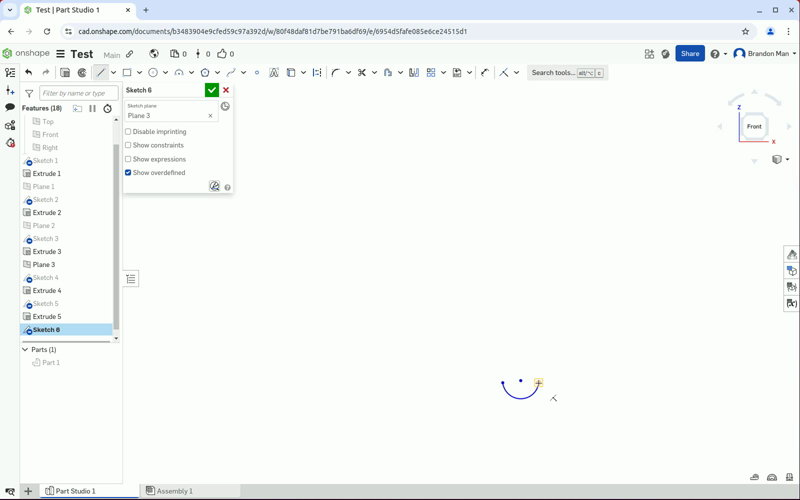
scroll(6)
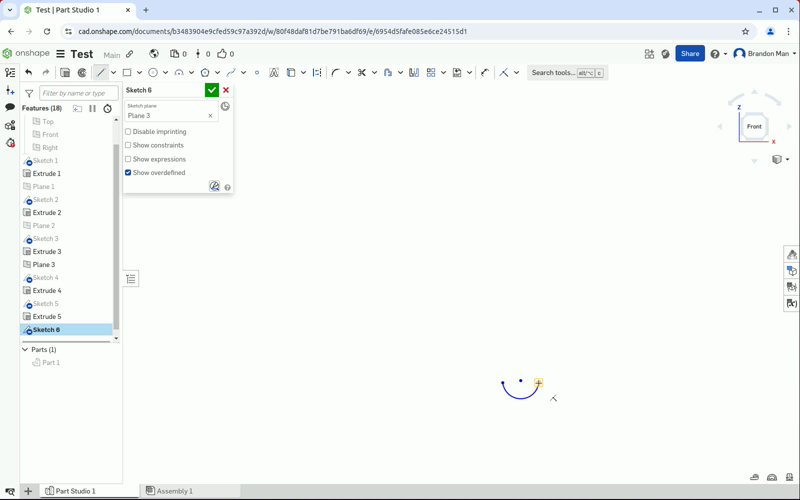
scroll(6)
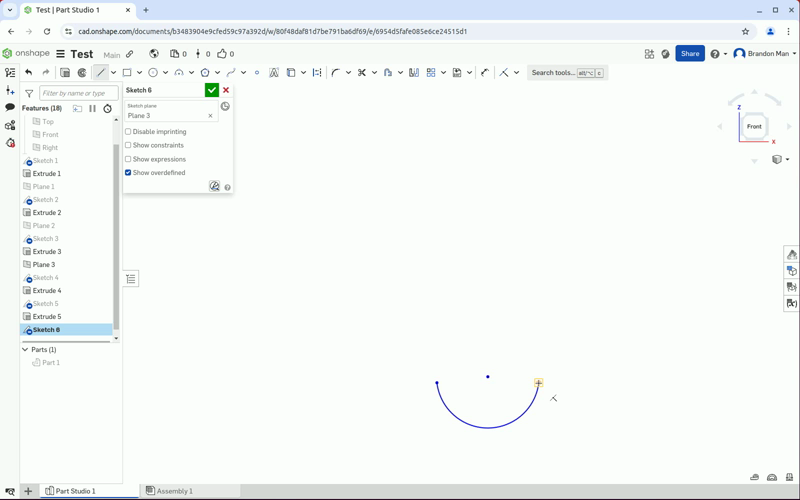
click(538, 382)
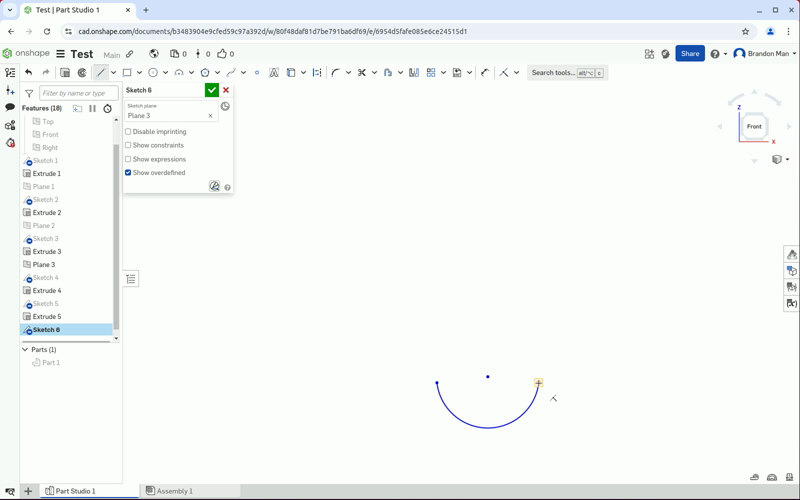
scroll(-6)
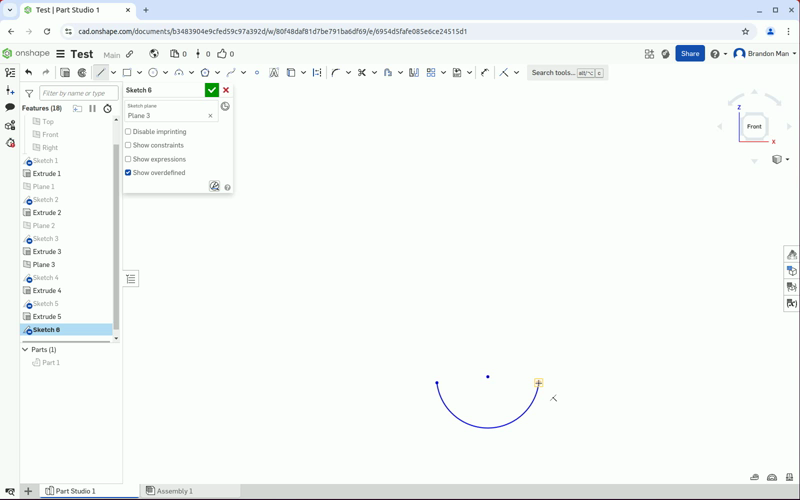
scroll(-6)
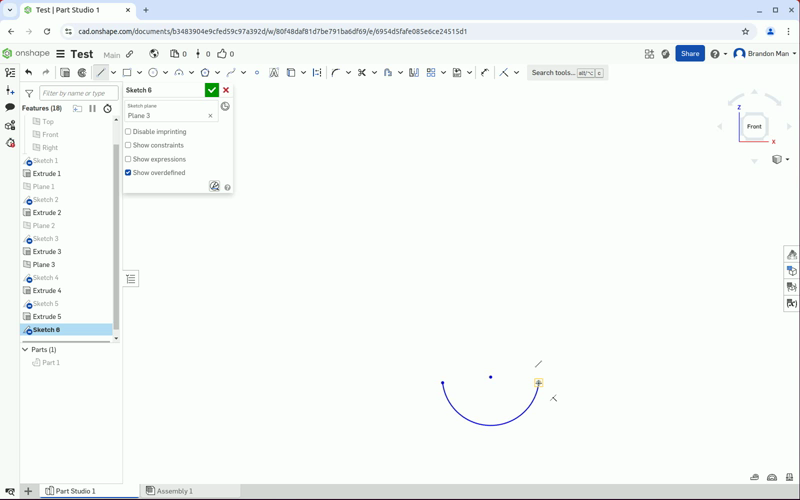
scroll(-6)
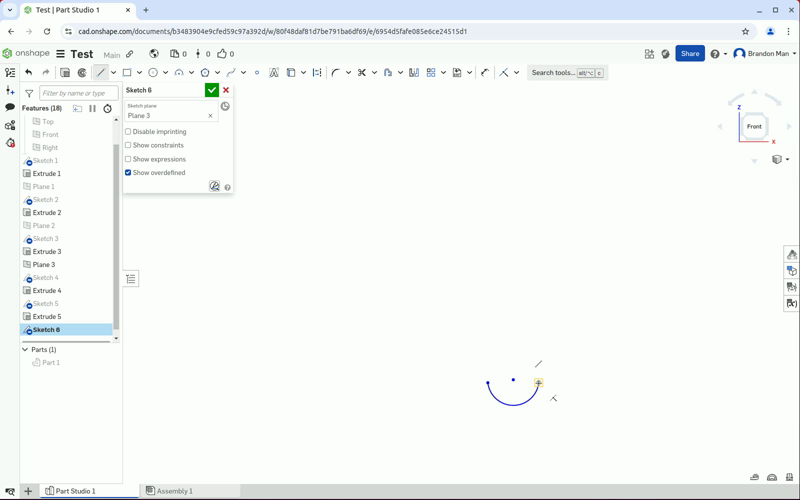
scroll(-6)
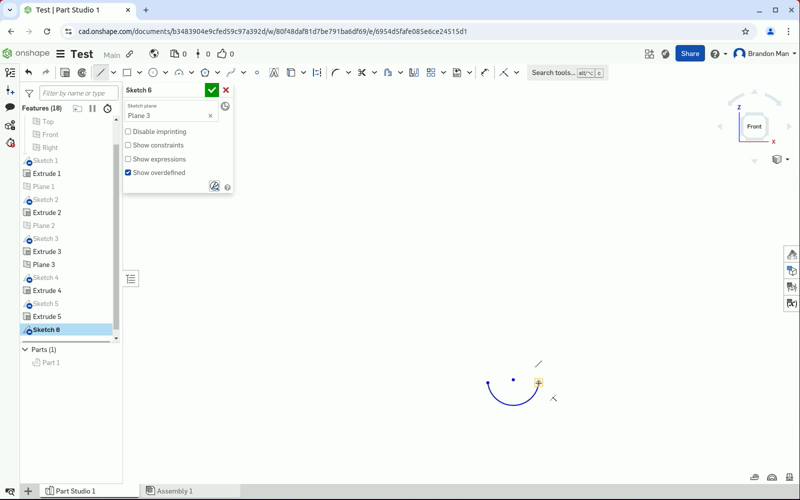
scroll(-6)
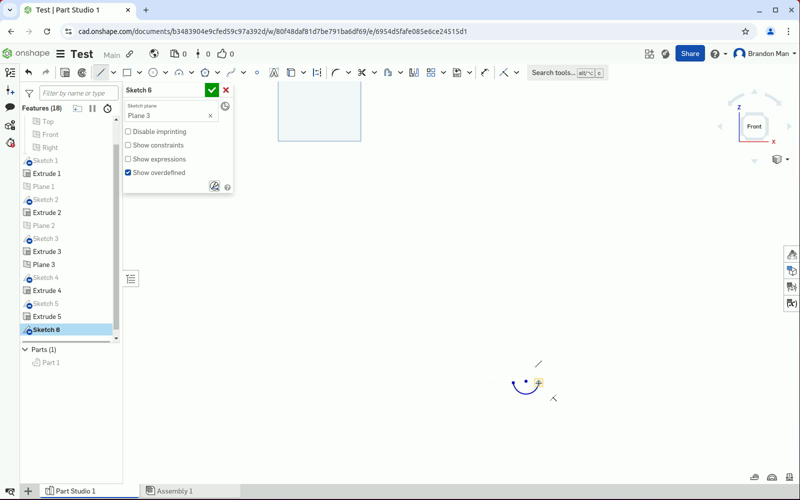
scroll(-6)
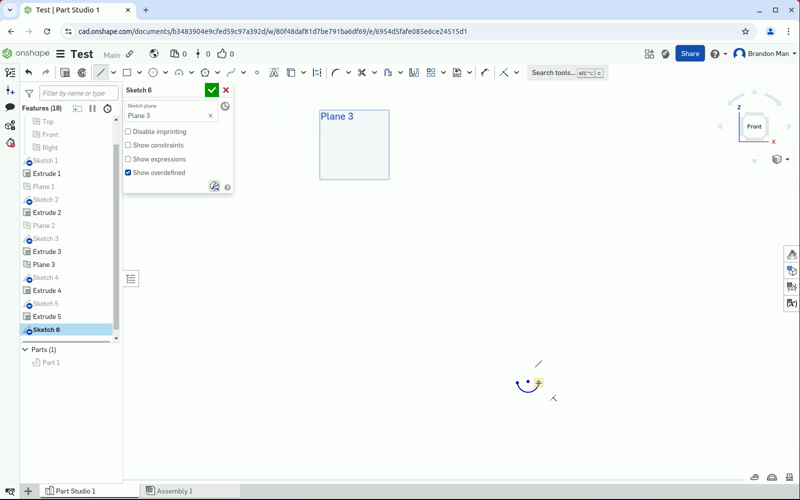
scroll(-6)
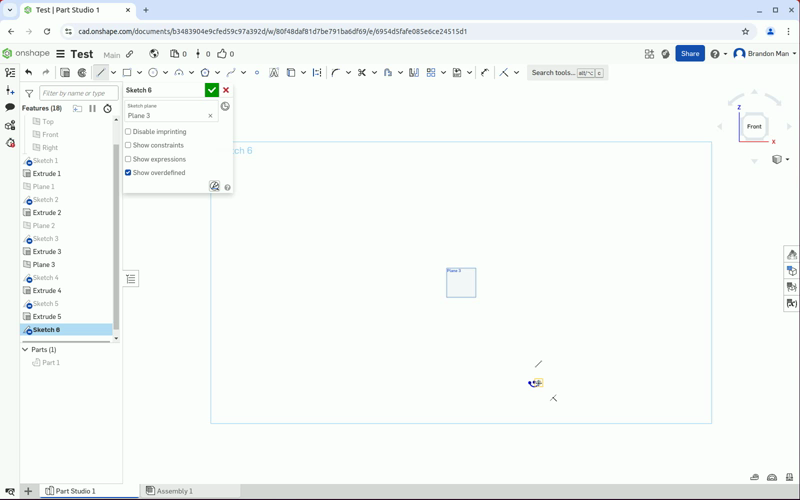
key_down(shift)
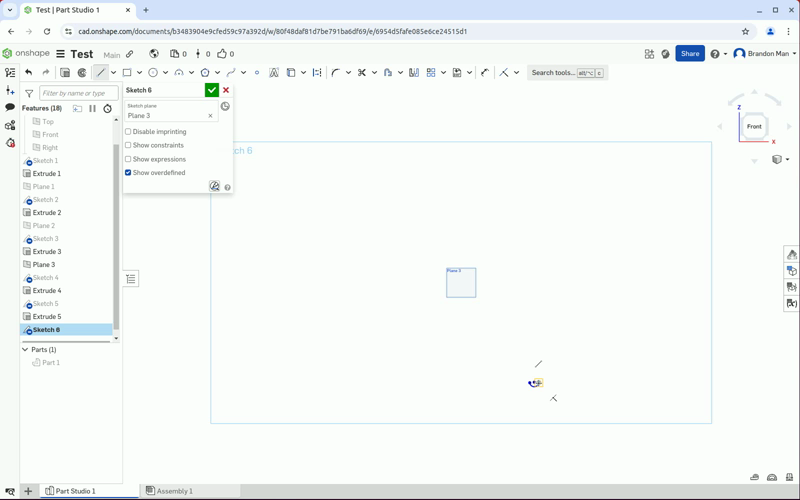
mouse_move(568, 382)
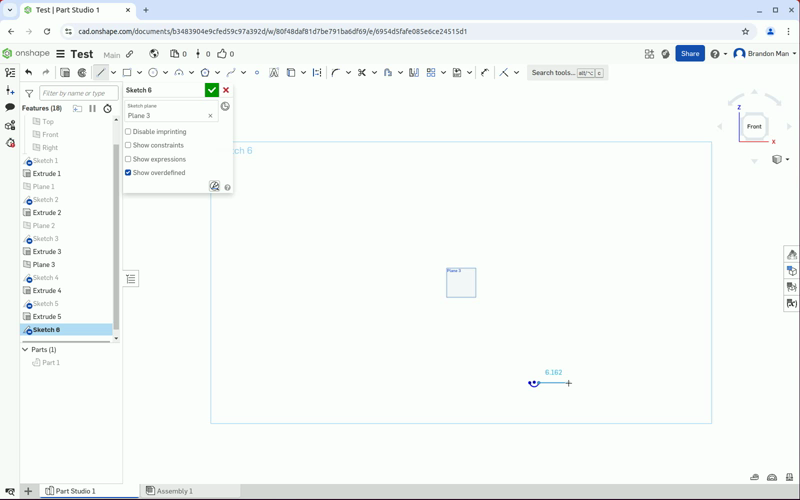
mouse_move(538, 374)
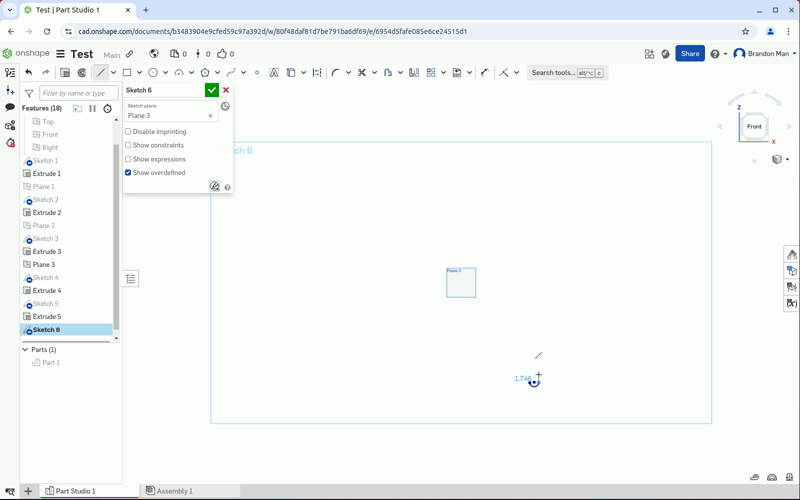
click(538, 374)
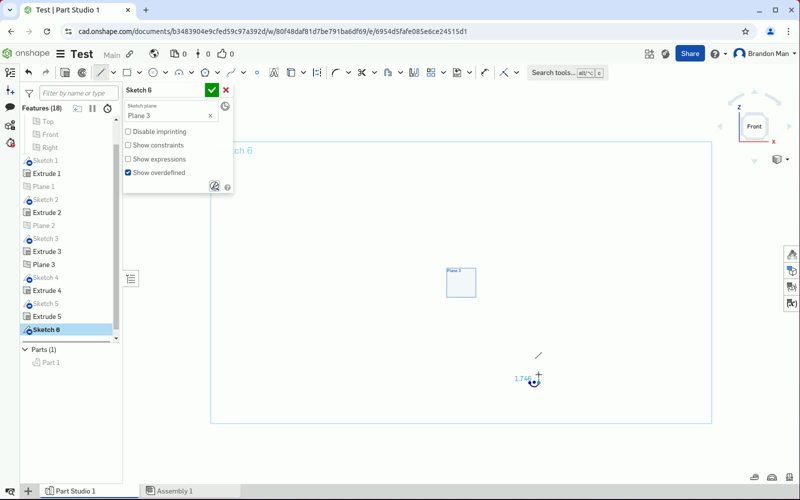
key_up(shift)
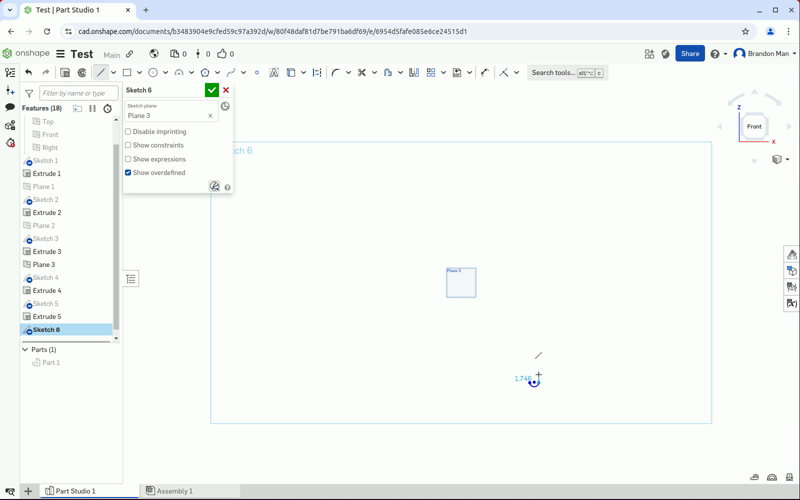
key(esc)
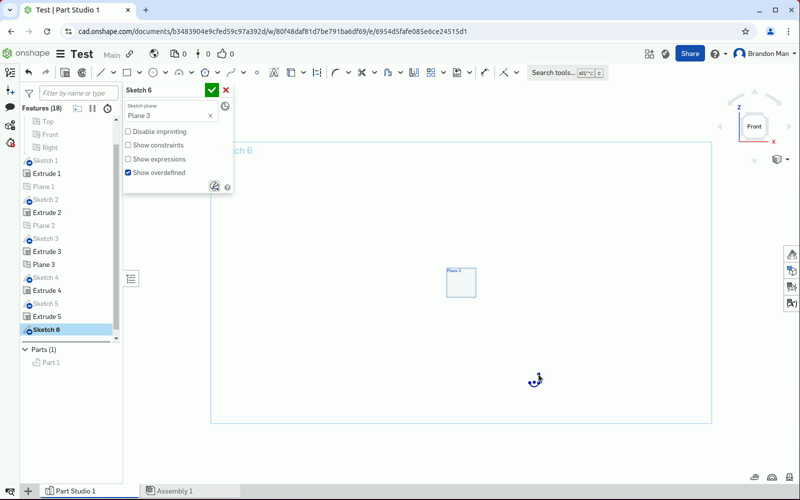
key(a)
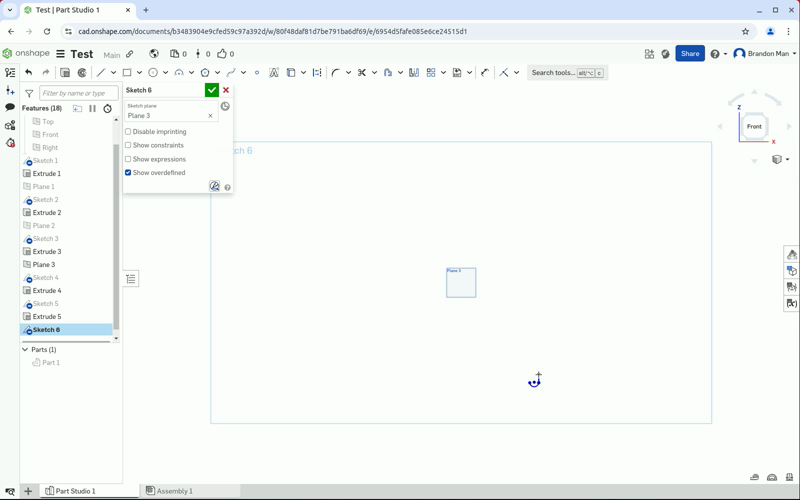
mouse_move(538, 374)
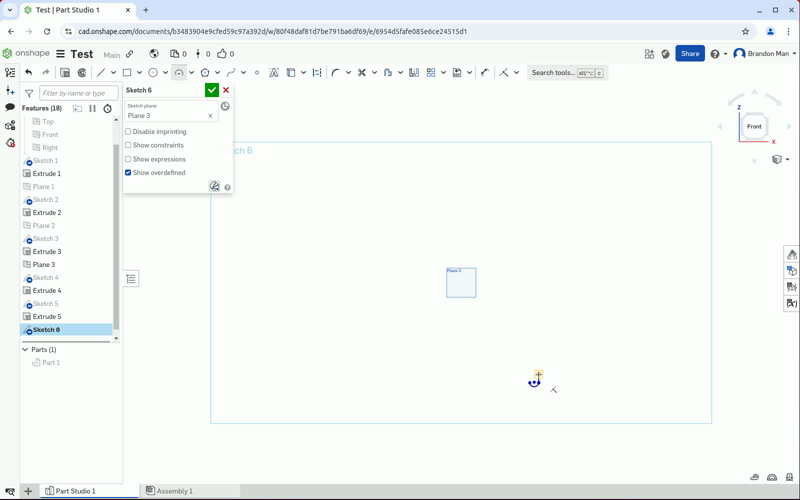
click(538, 374)
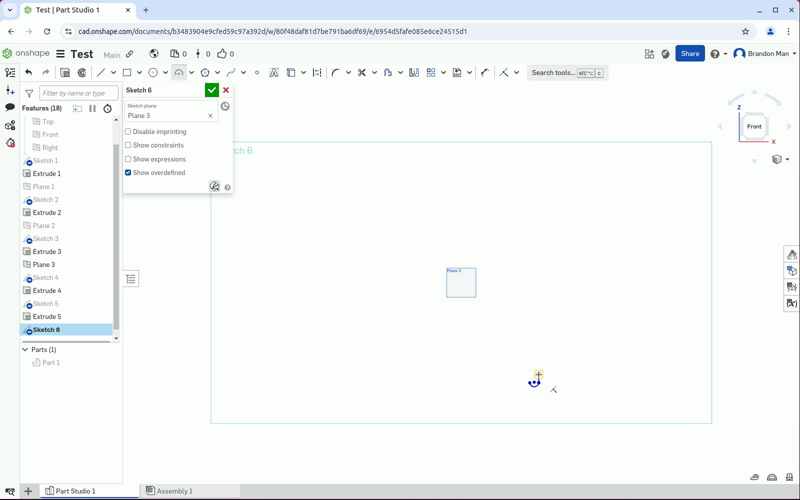
key_down(shift)
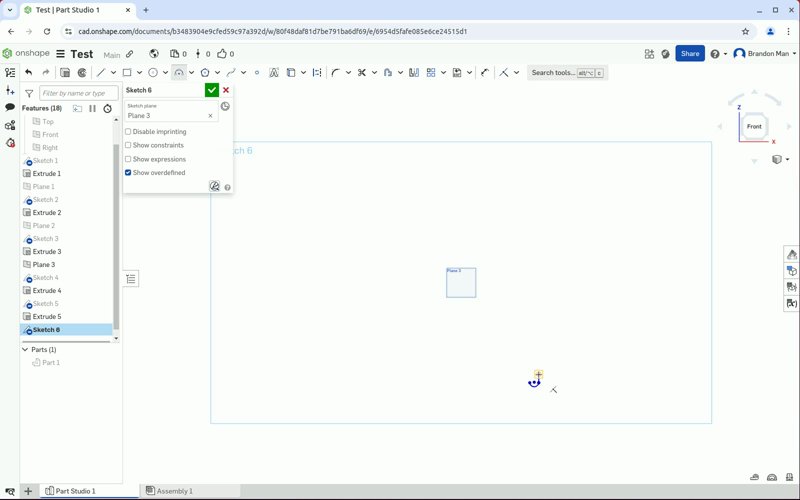
mouse_move(529, 374)
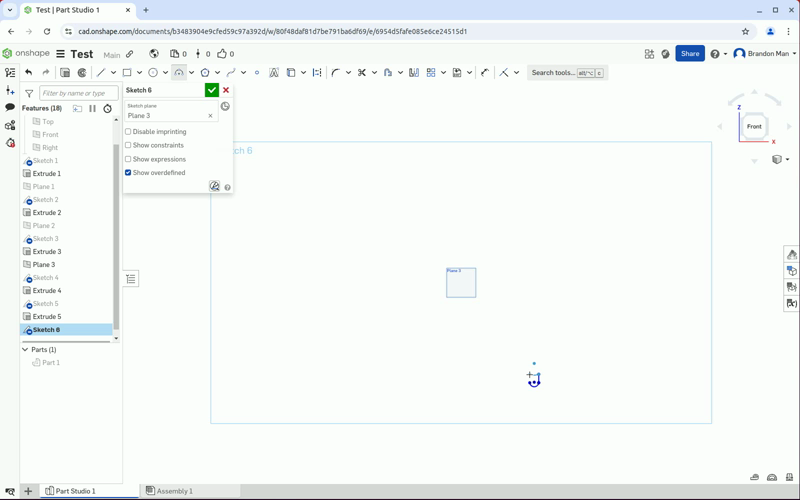
click(529, 374)
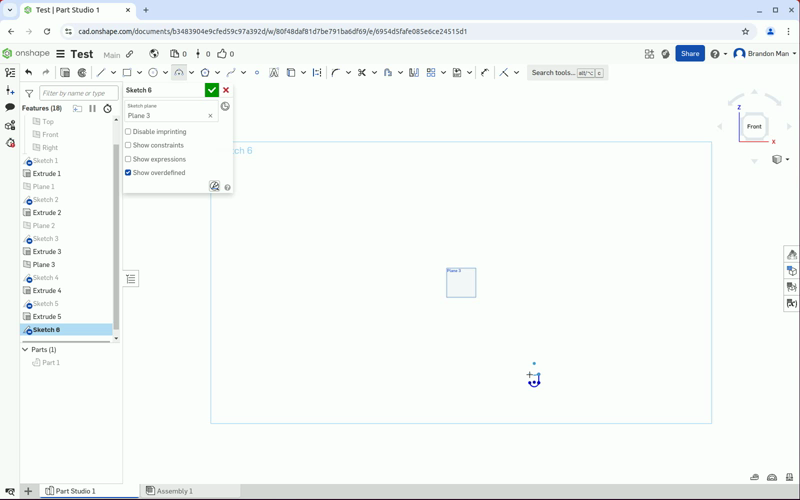
mouse_move(534, 369)
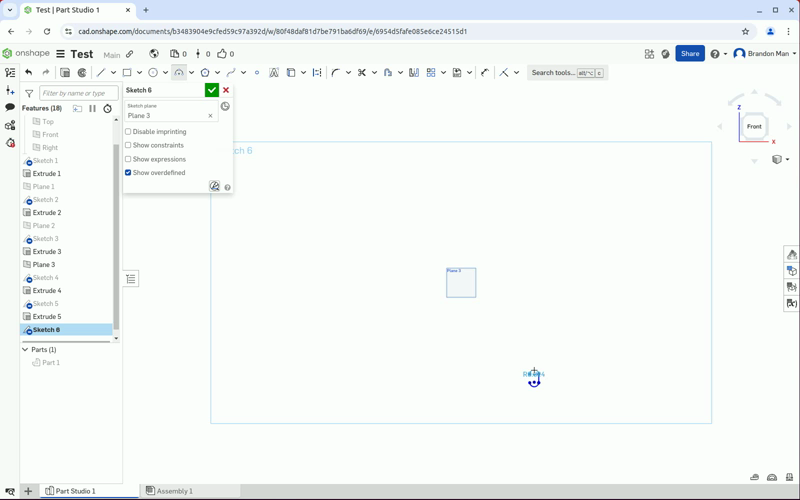
click(534, 369)
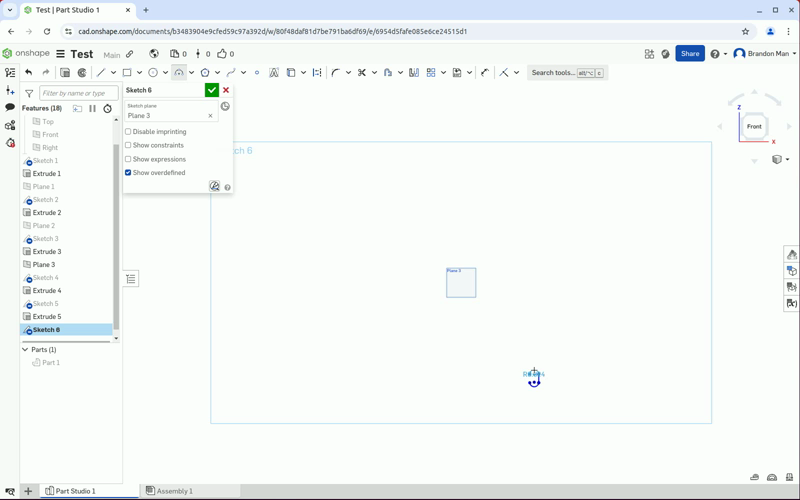
key_up(shift)
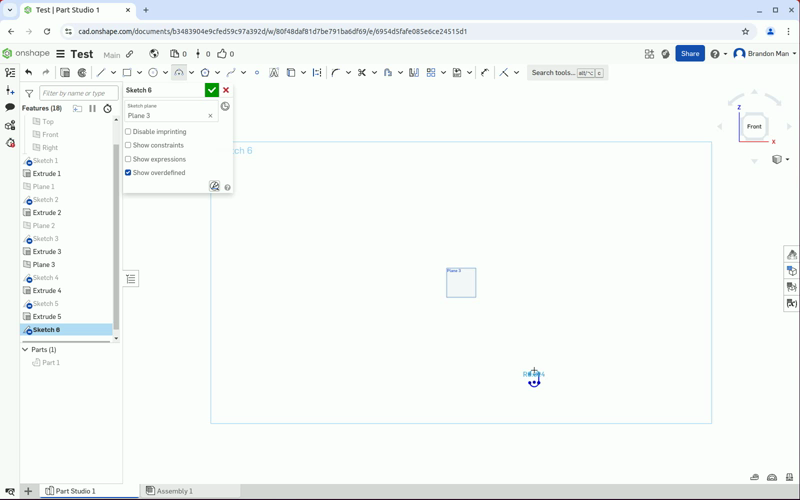
key(esc)
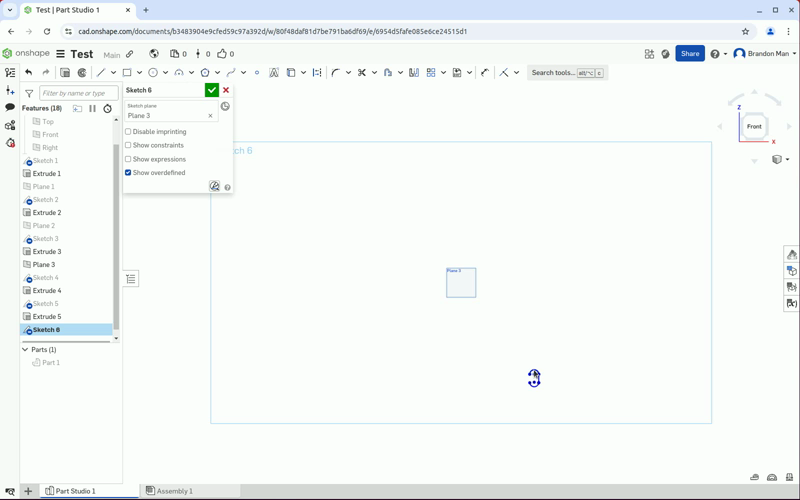
key(l)
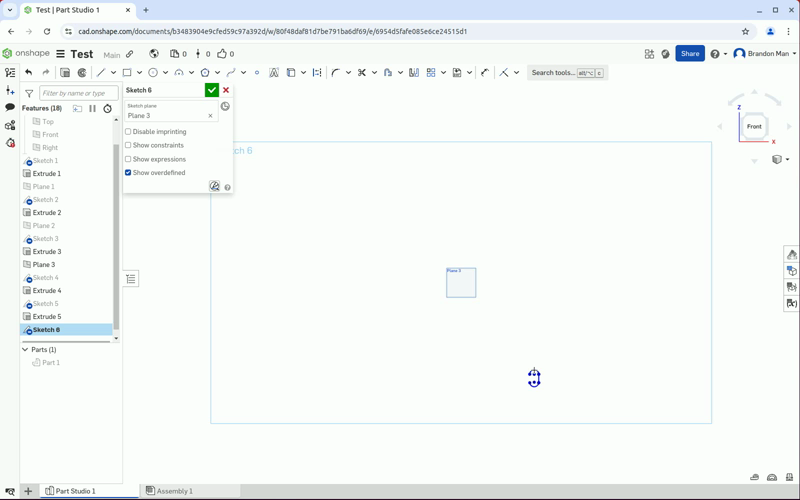
mouse_move(529, 374)
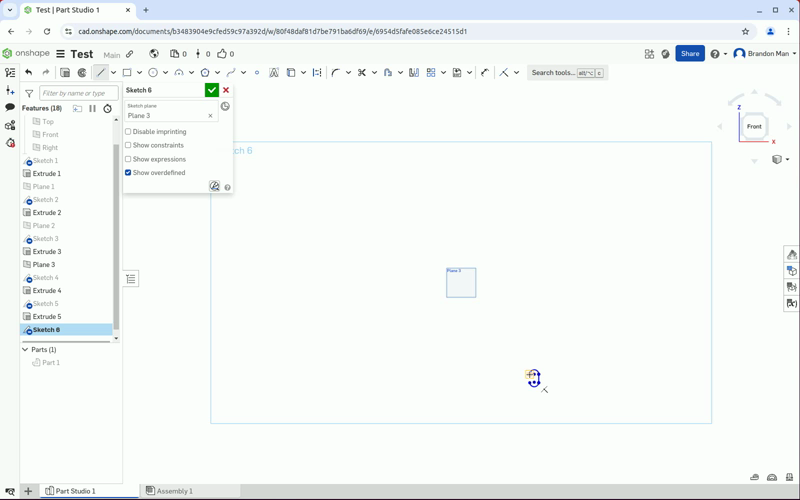
scroll(6)
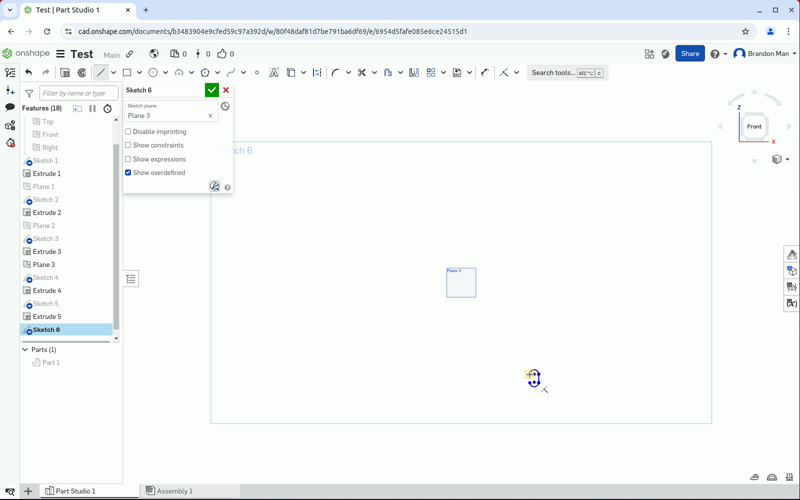
scroll(6)
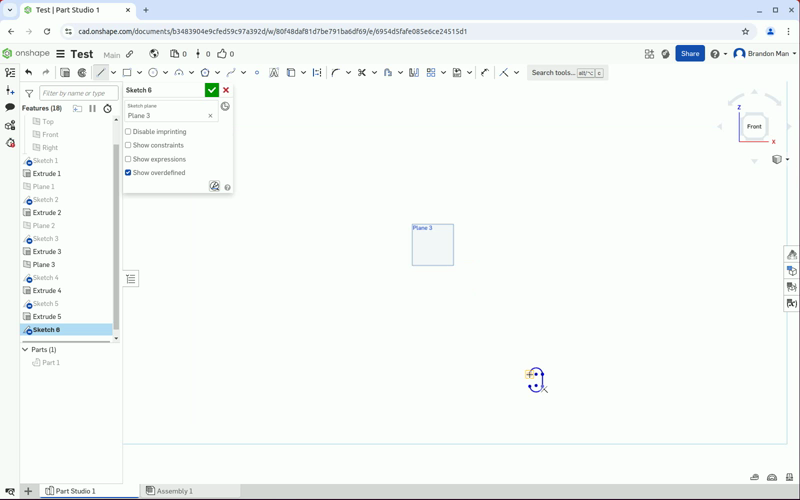
scroll(6)
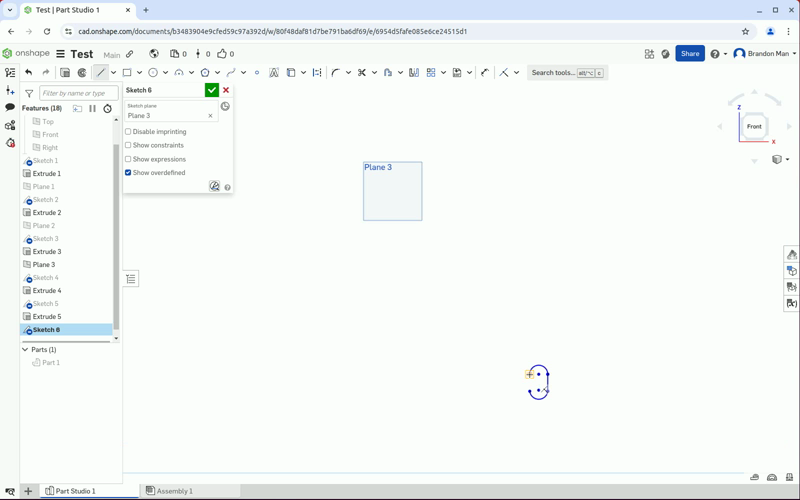
scroll(6)
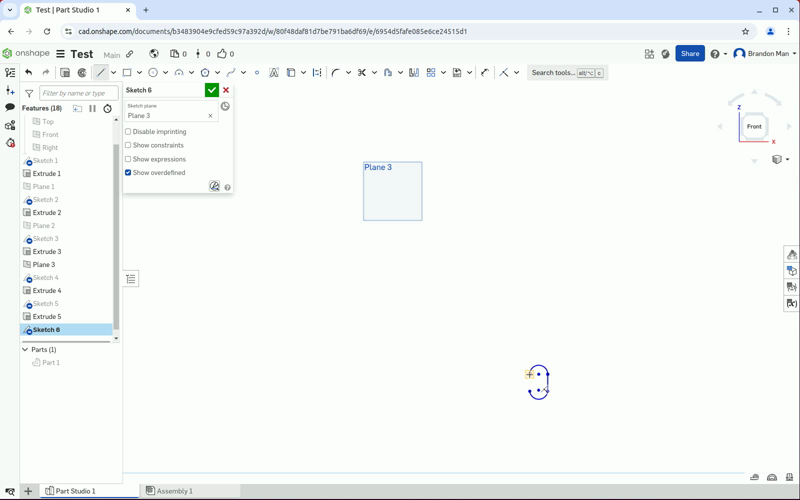
scroll(6)
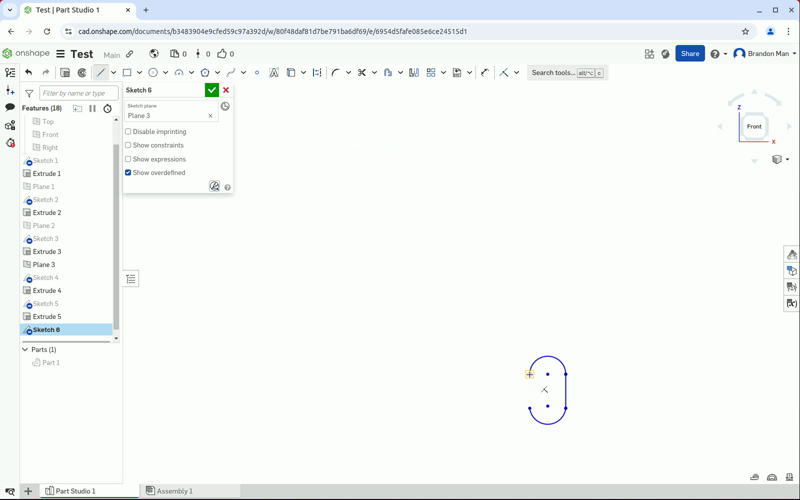
scroll(6)
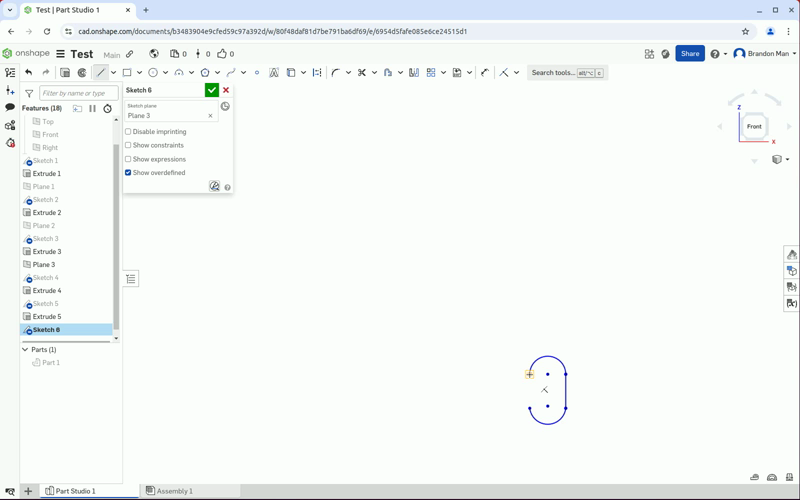
scroll(6)
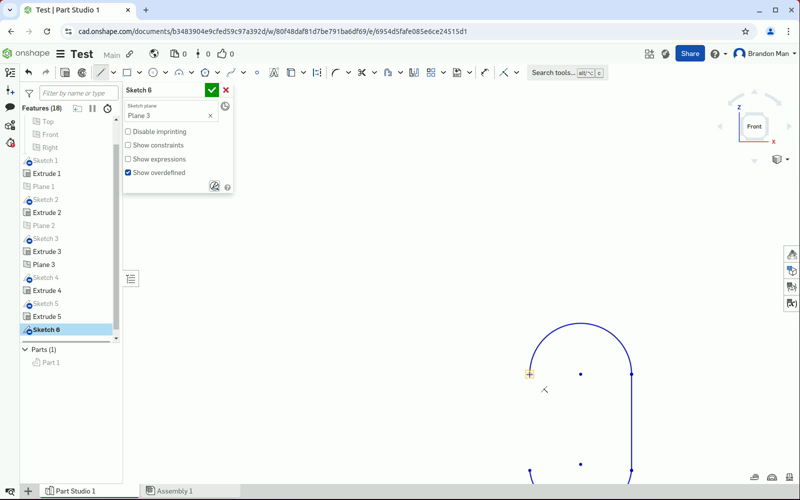
click(529, 374)
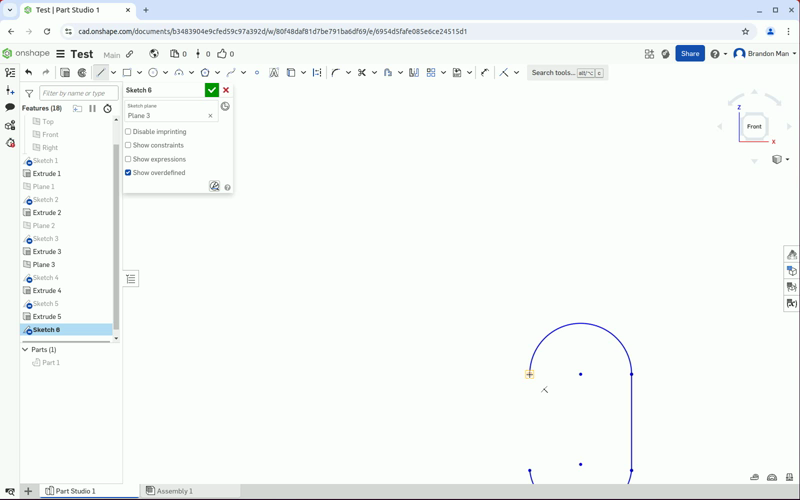
scroll(-6)
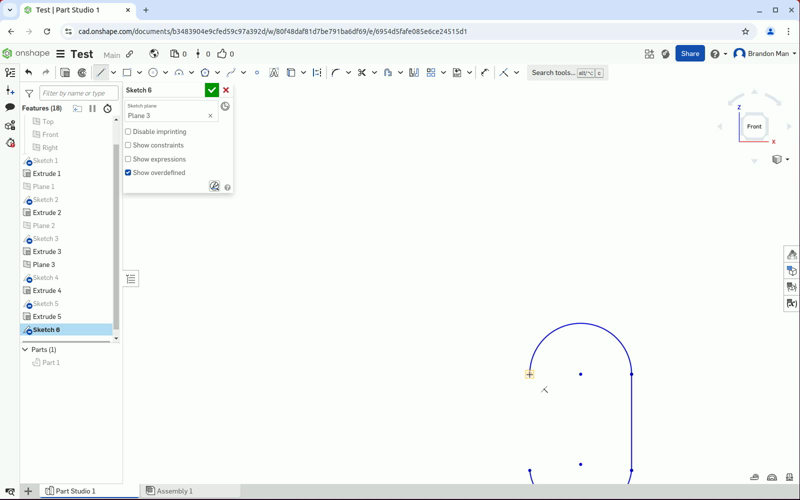
scroll(-6)
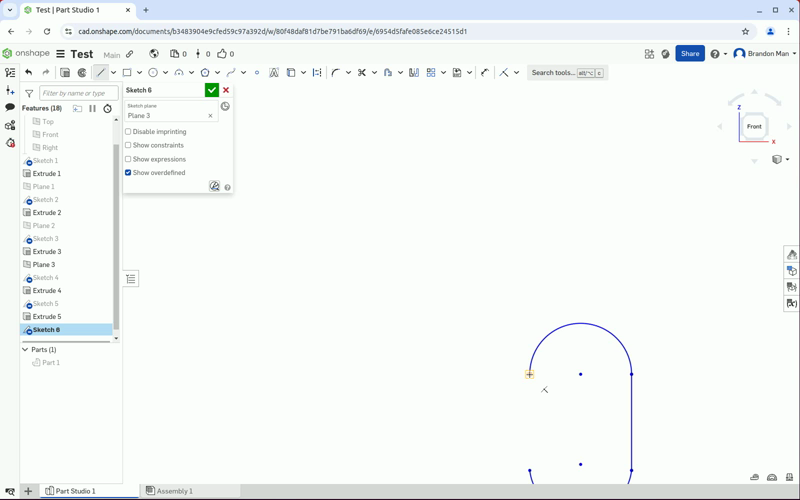
scroll(-6)
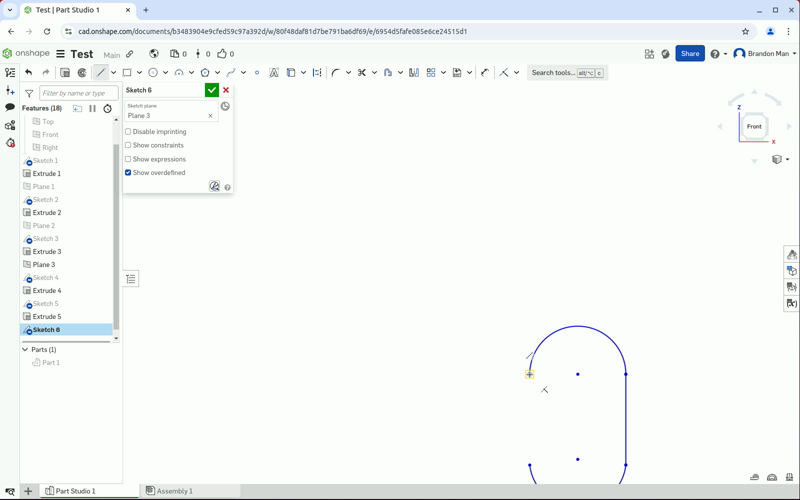
scroll(-6)
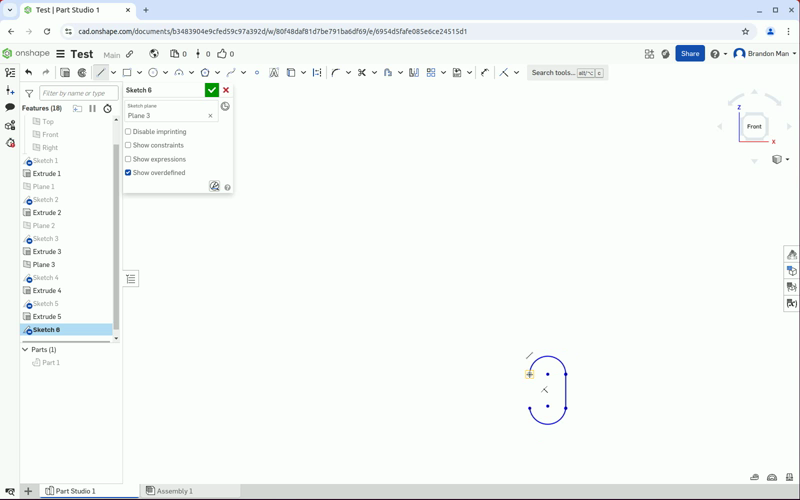
scroll(-6)
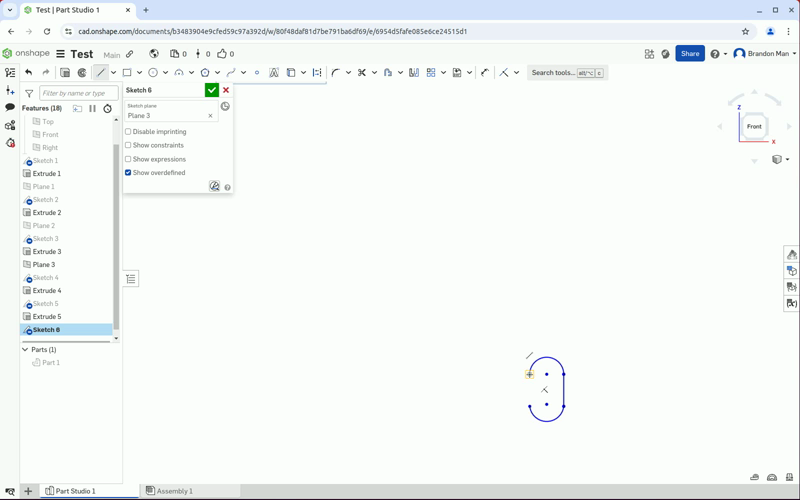
scroll(-6)
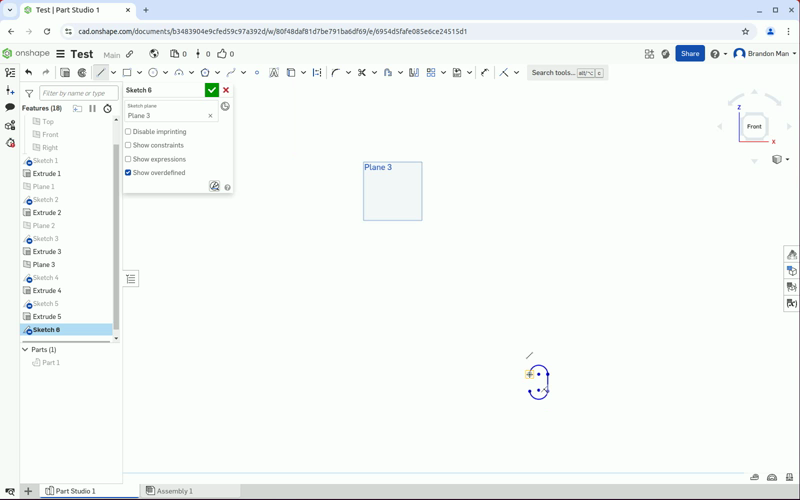
scroll(-6)
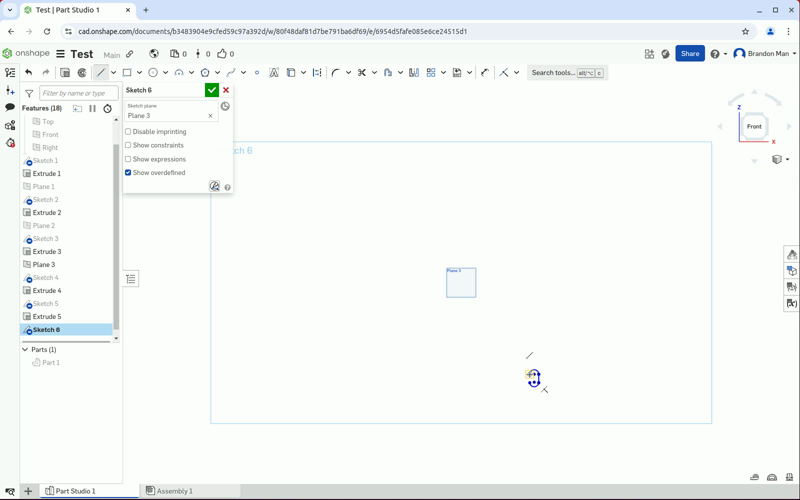
mouse_move(559, 374)
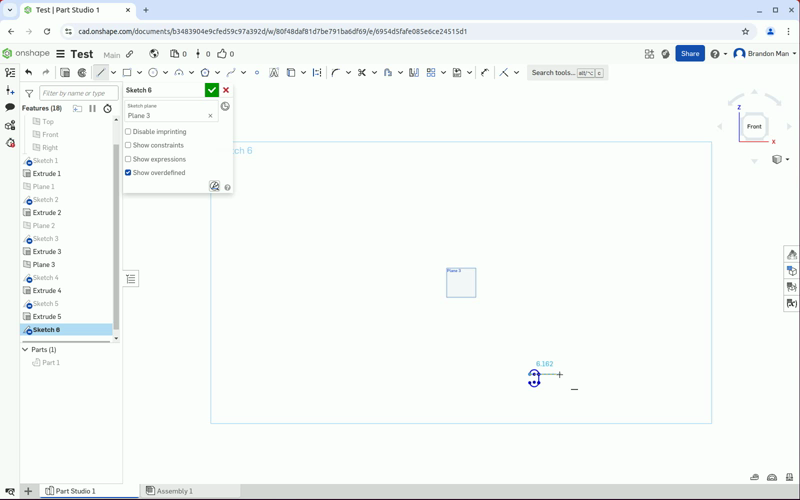
key_down(shift)
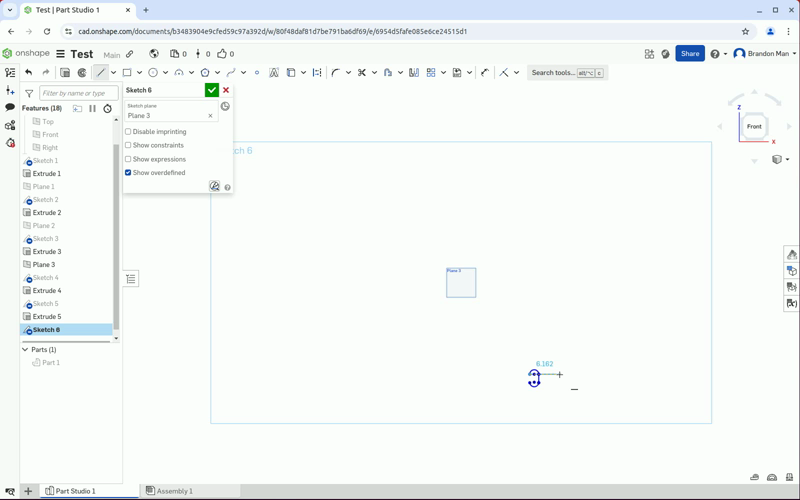
mouse_move(529, 382)
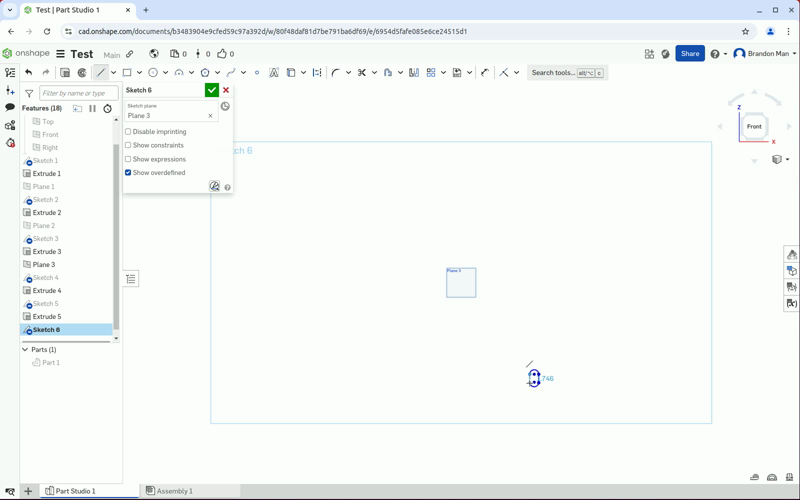
scroll(6)
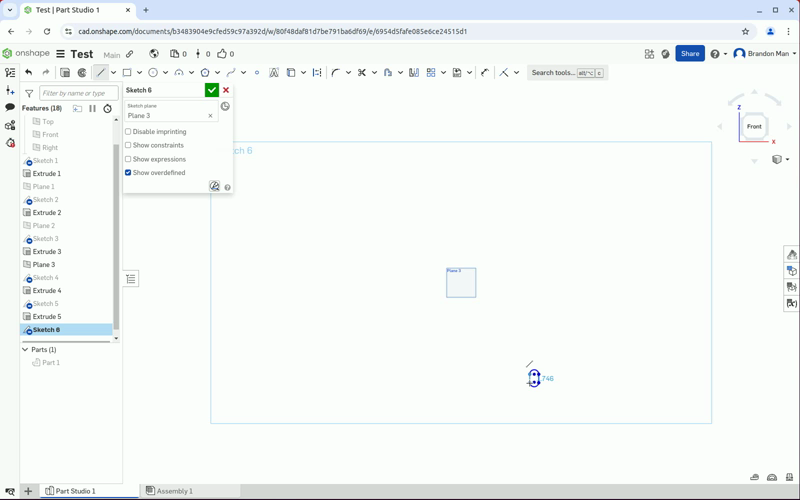
scroll(6)
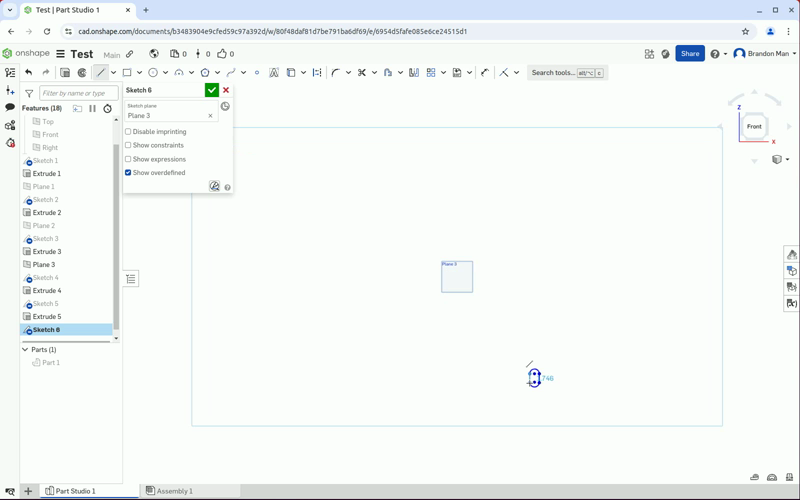
scroll(6)
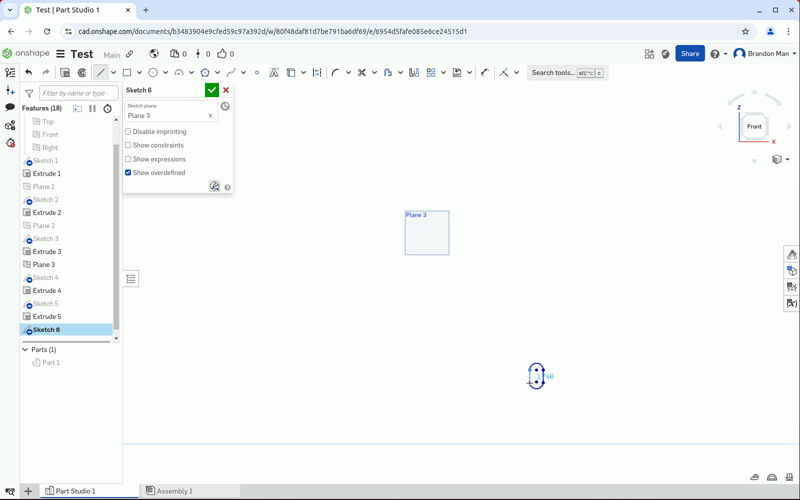
scroll(6)
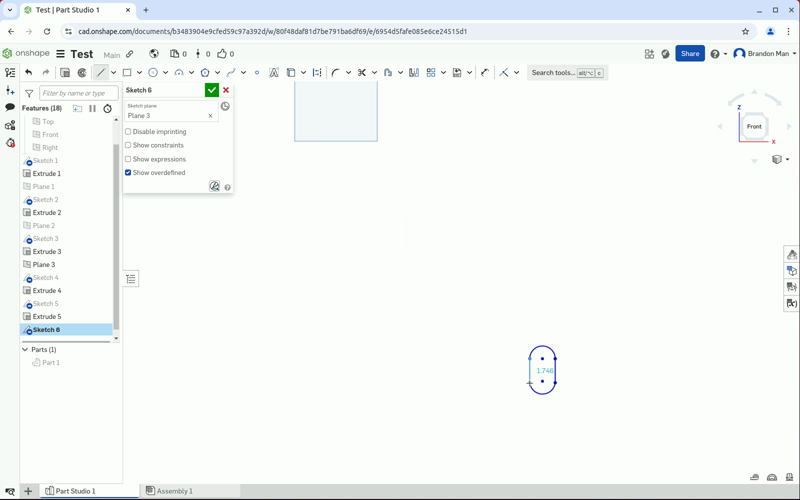
scroll(6)
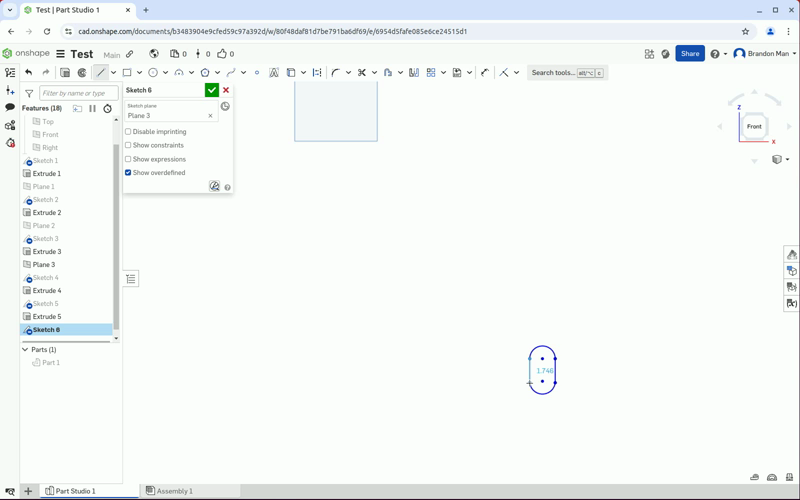
scroll(6)
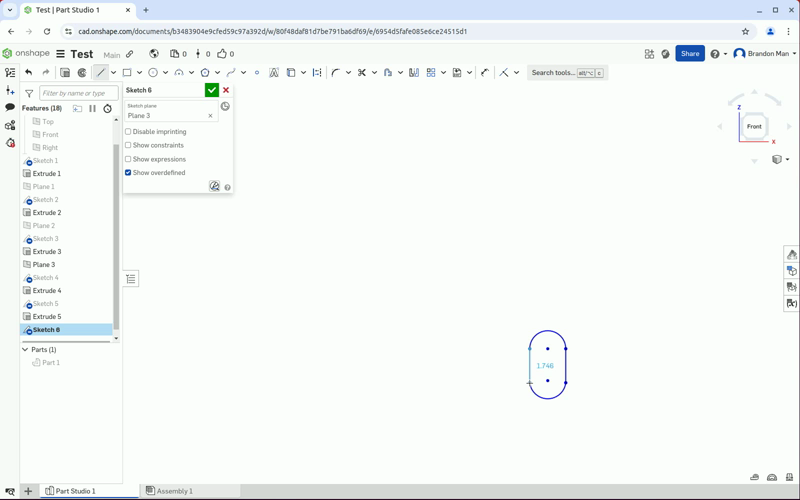
scroll(6)
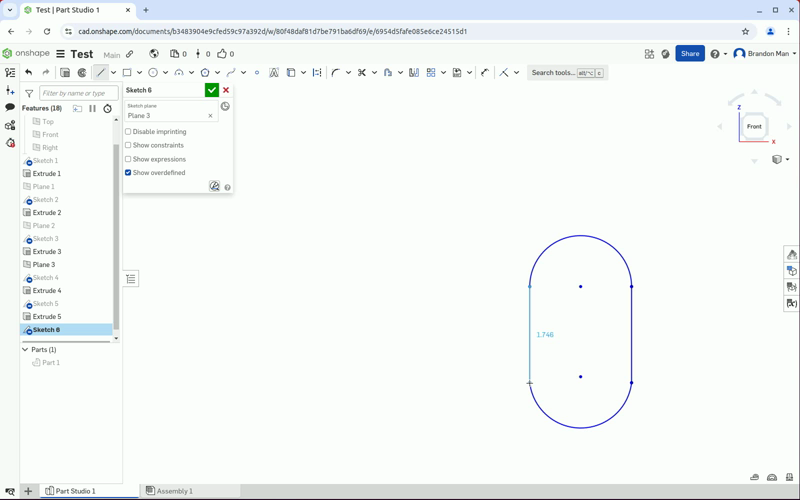
key_up(shift)
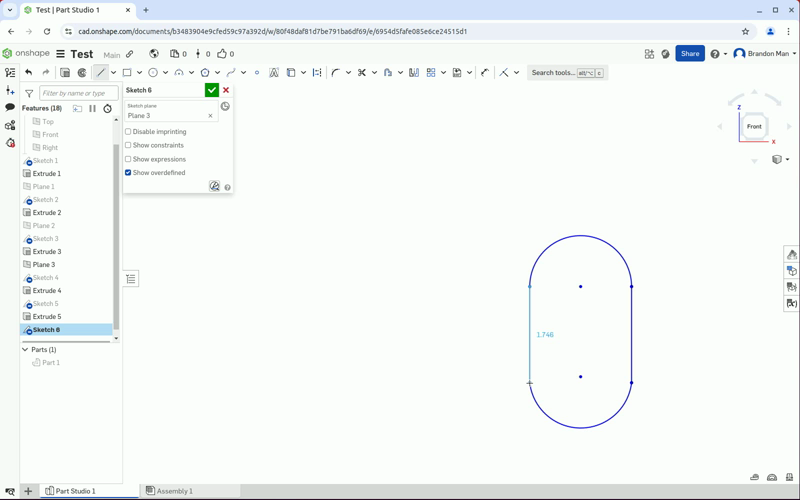
click(529, 382)
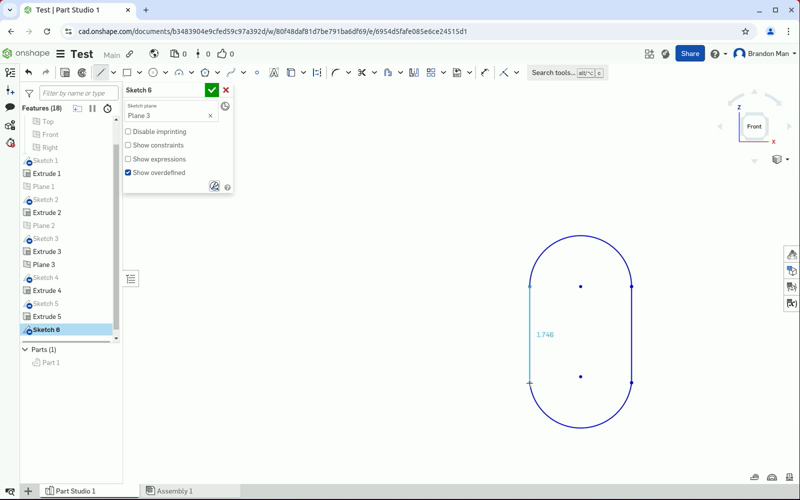
scroll(-6)
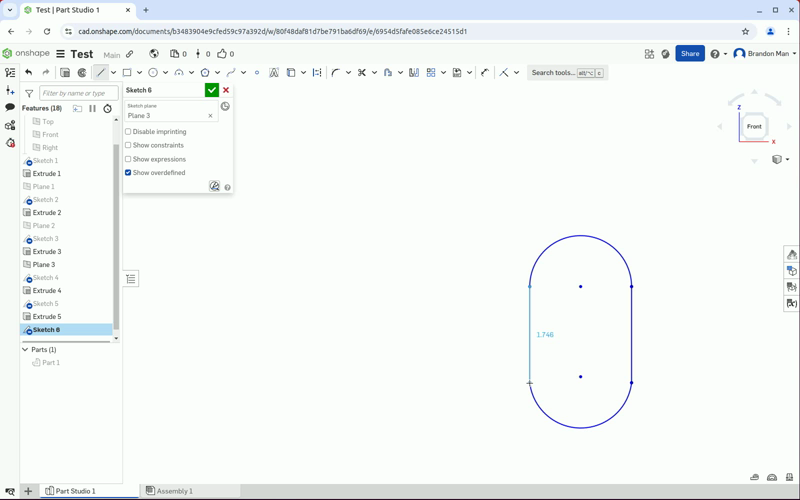
scroll(-6)
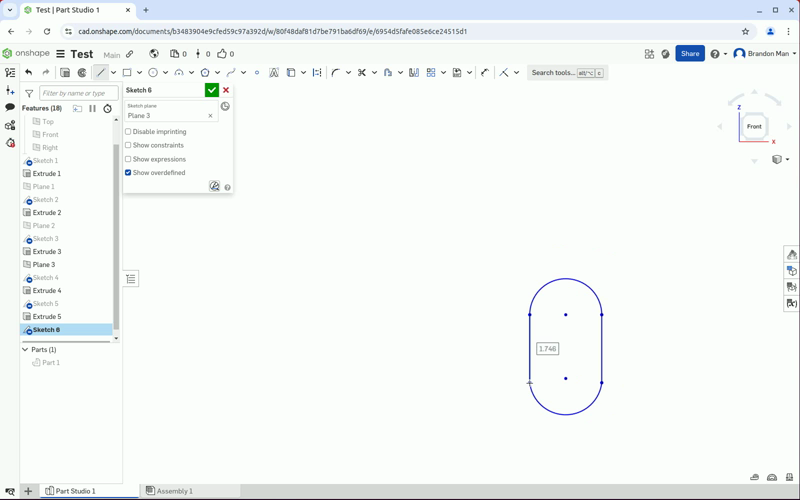
scroll(-6)
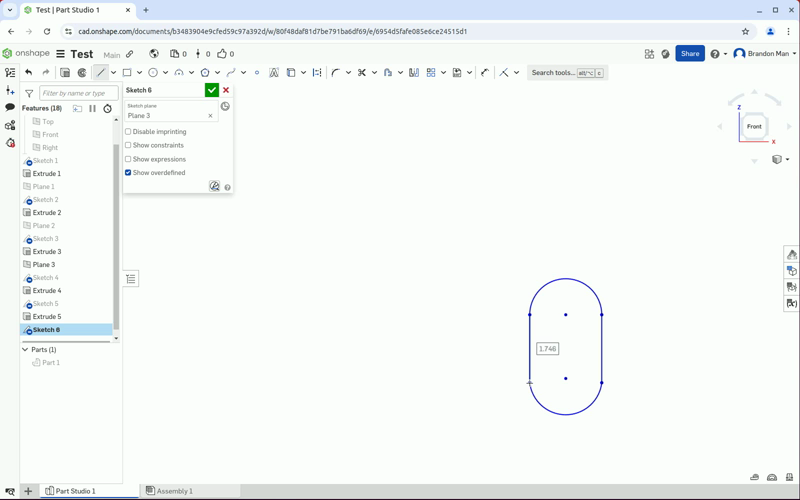
scroll(-6)
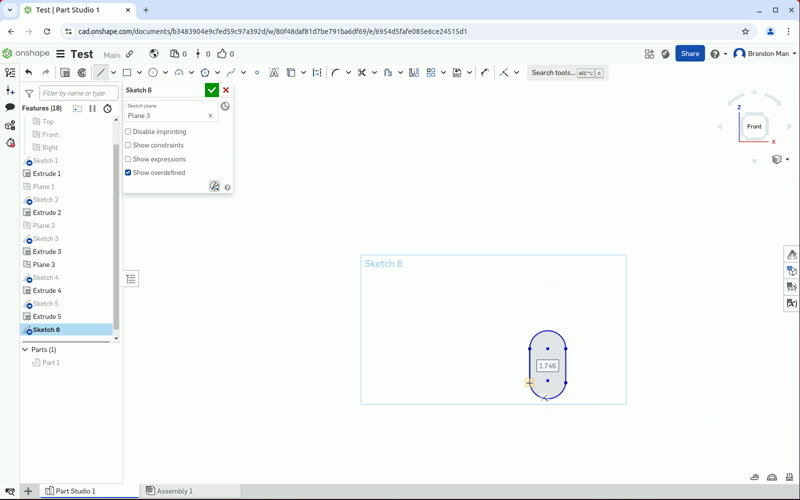
scroll(-6)
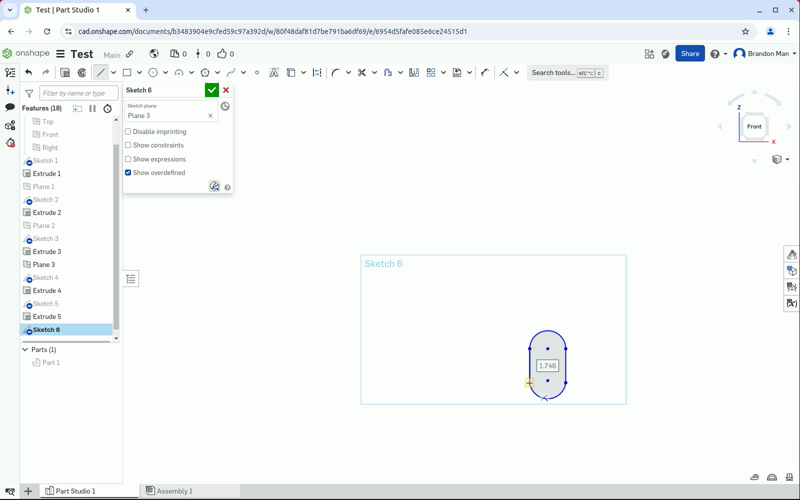
scroll(-6)
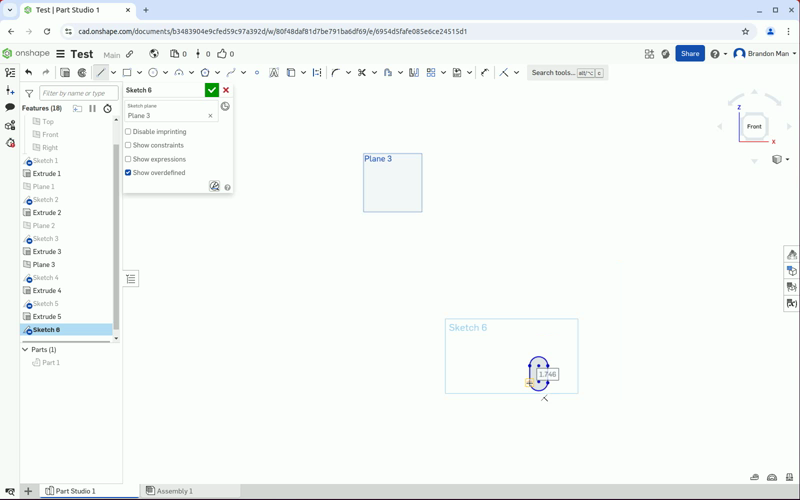
scroll(-6)
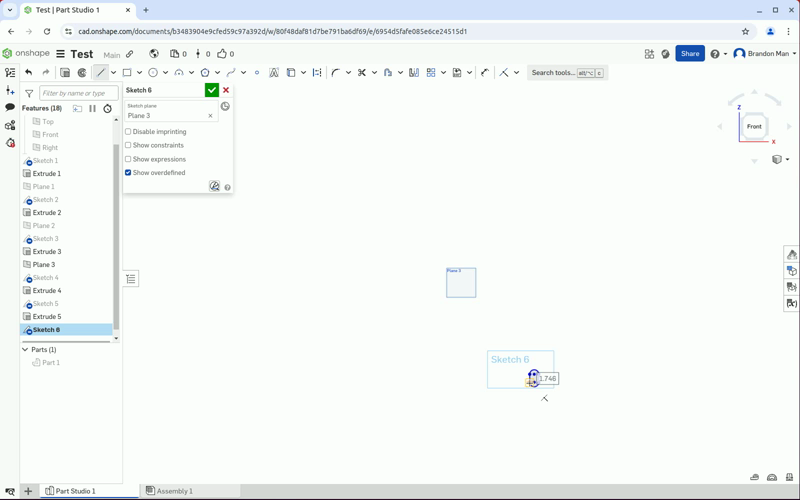
key(esc)
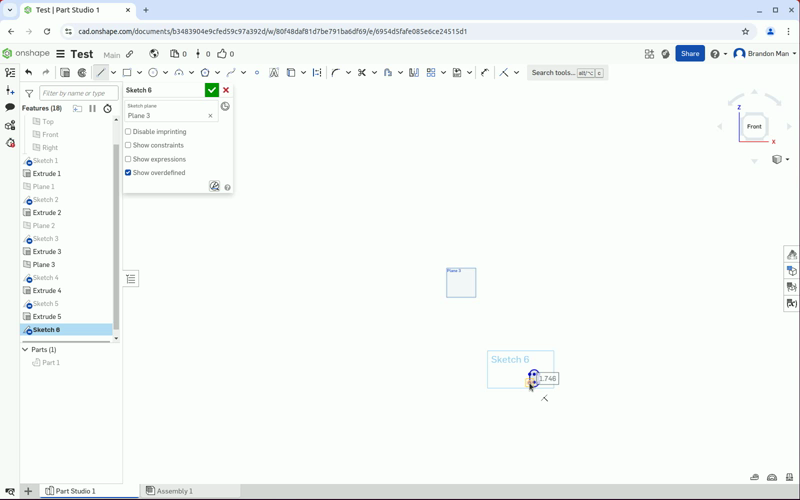
mouse_move(538, 379)
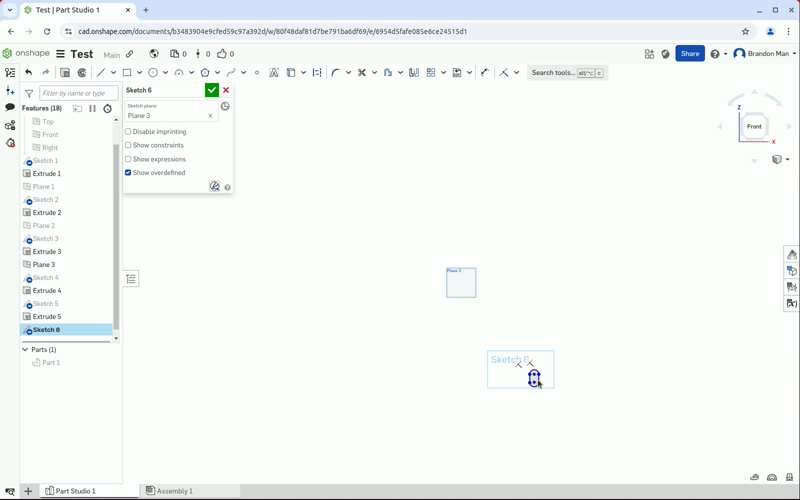
scroll(6)
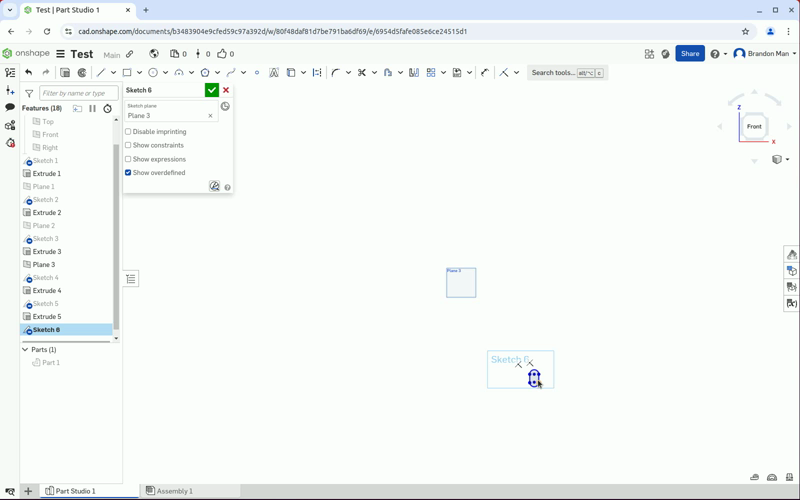
scroll(6)
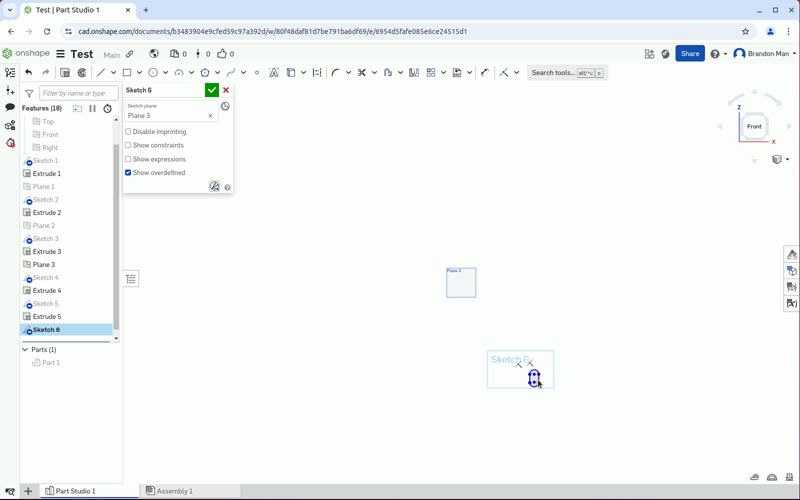
scroll(6)
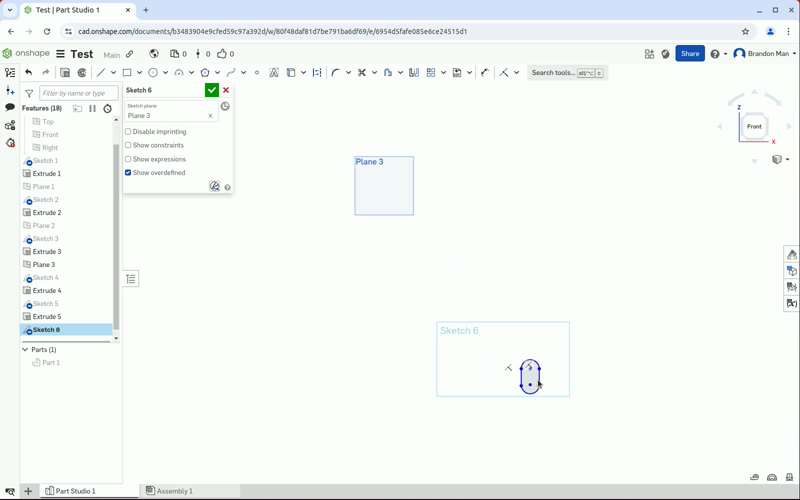
scroll(6)
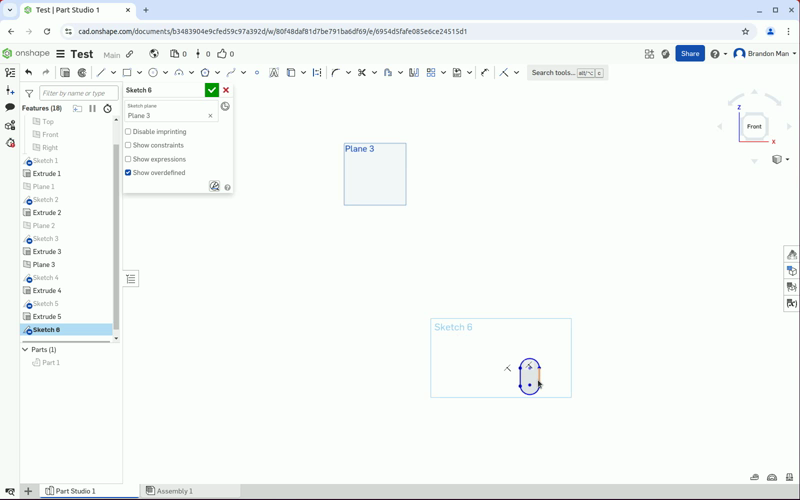
scroll(6)
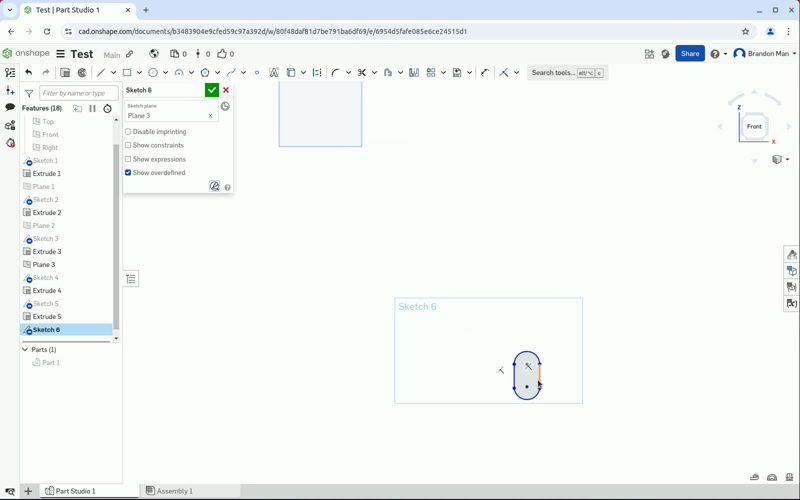
scroll(6)
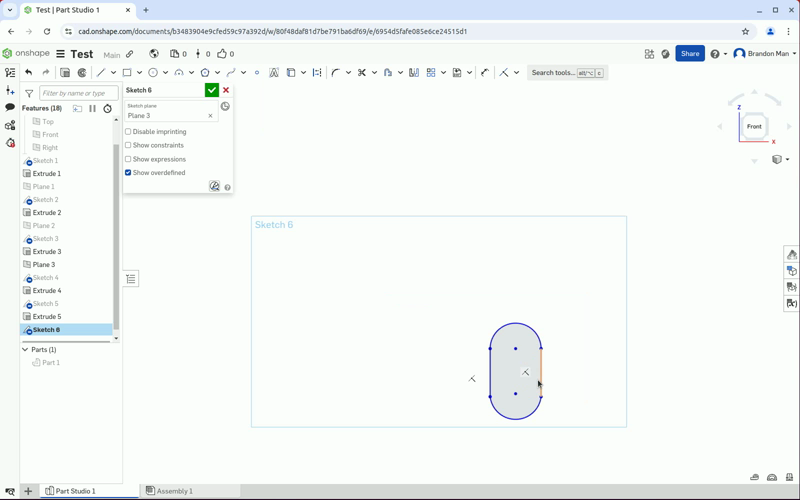
scroll(6)
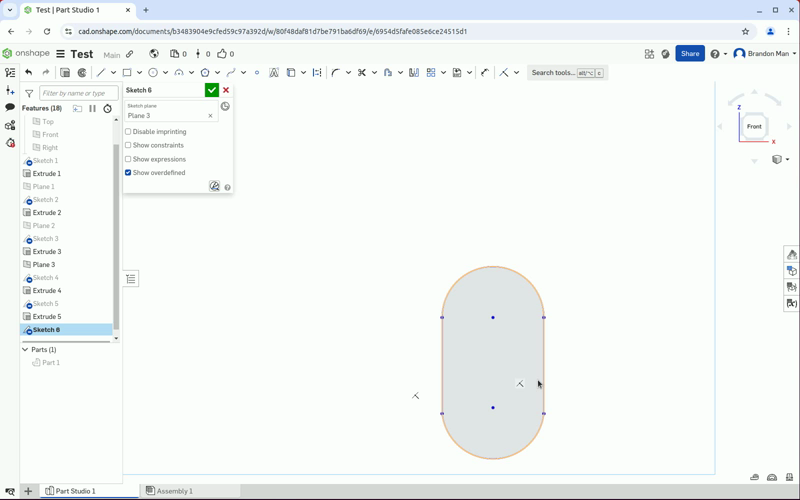
click(538, 379)
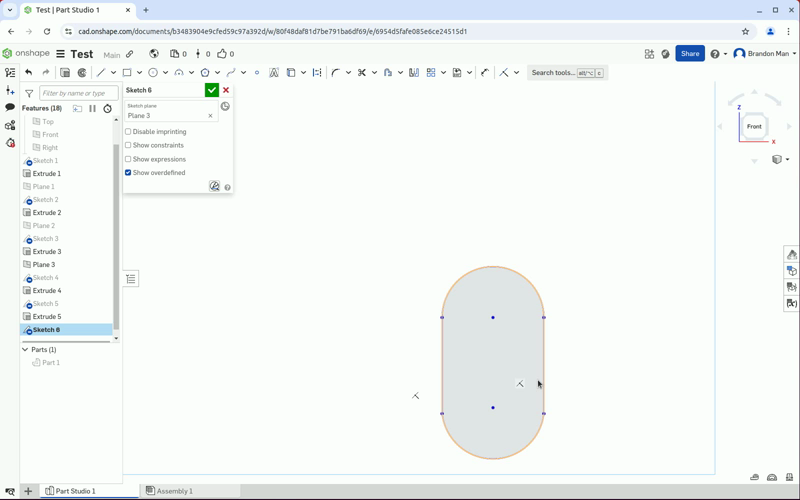
scroll(-6)
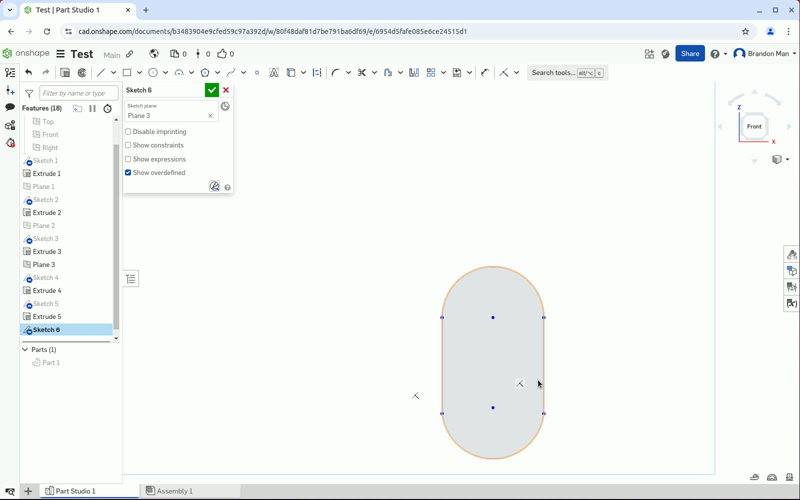
scroll(-6)
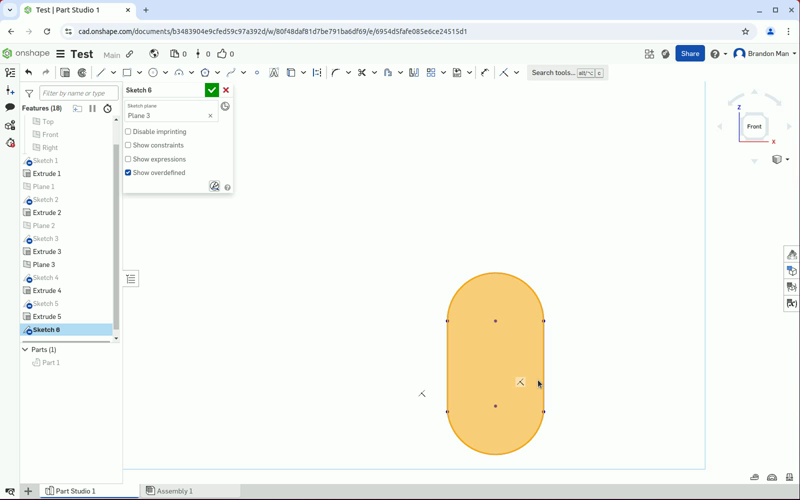
scroll(-6)
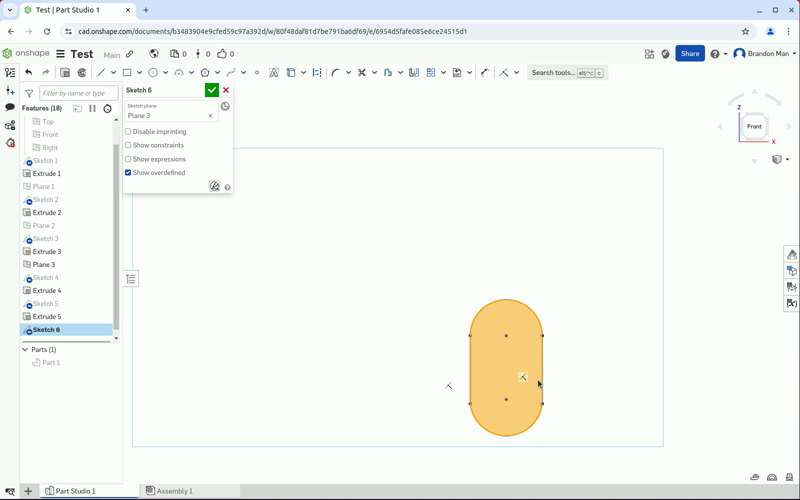
scroll(-6)
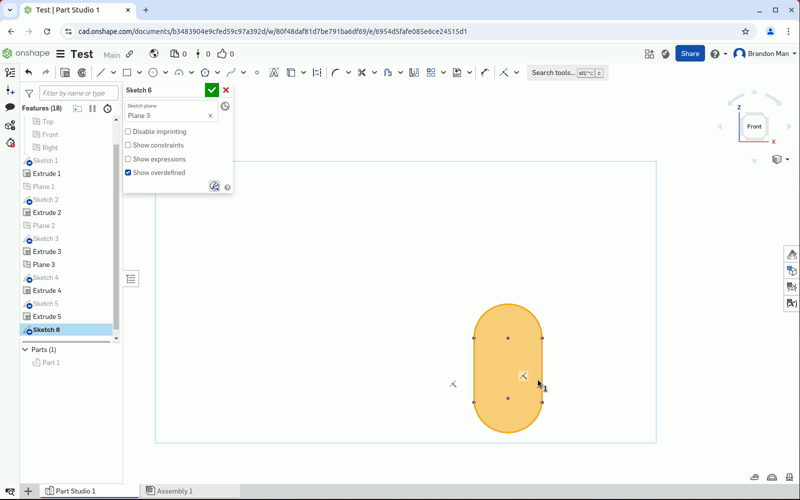
scroll(-6)
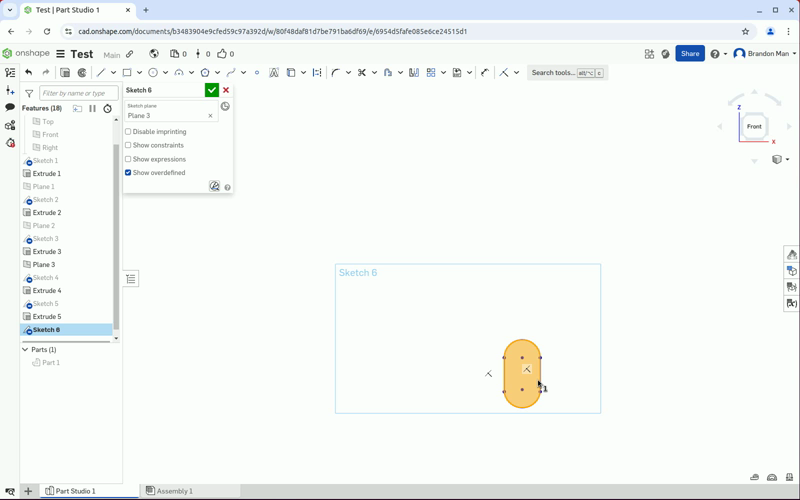
scroll(-6)
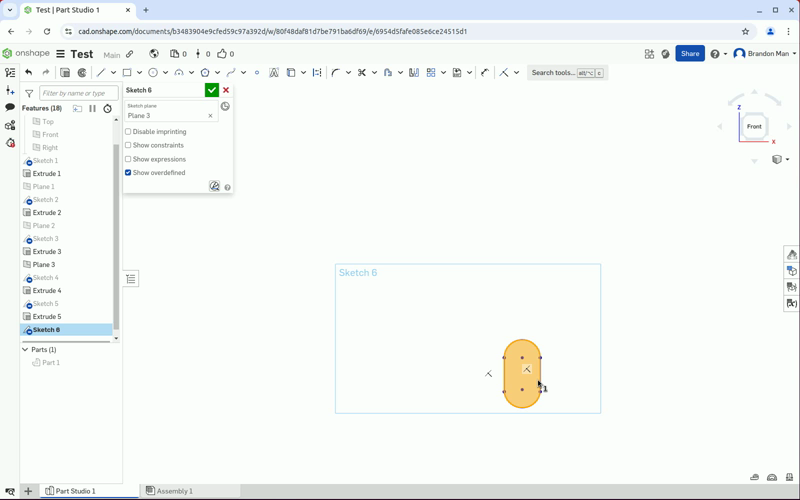
scroll(-6)
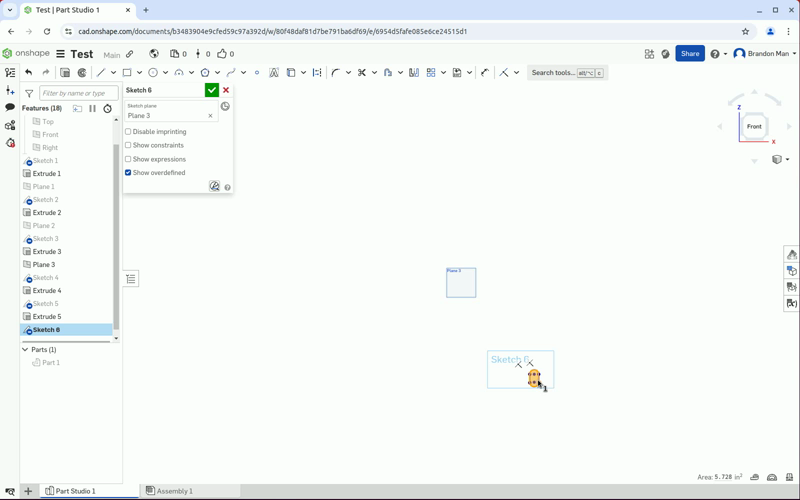
mouse_move(73, 352)
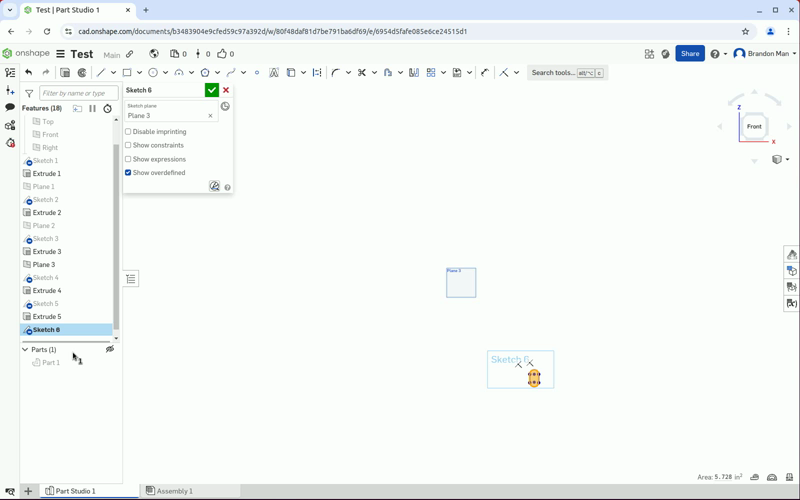
key(shift+y)
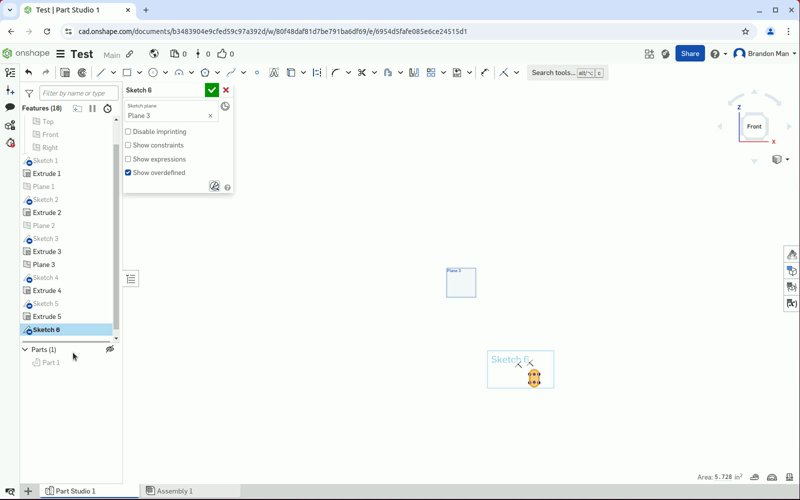
key(shift+e)
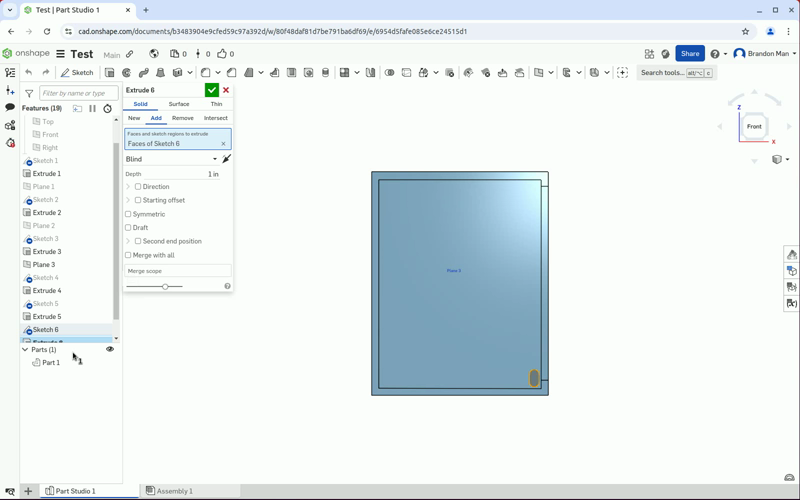
mouse_move(143, 106)
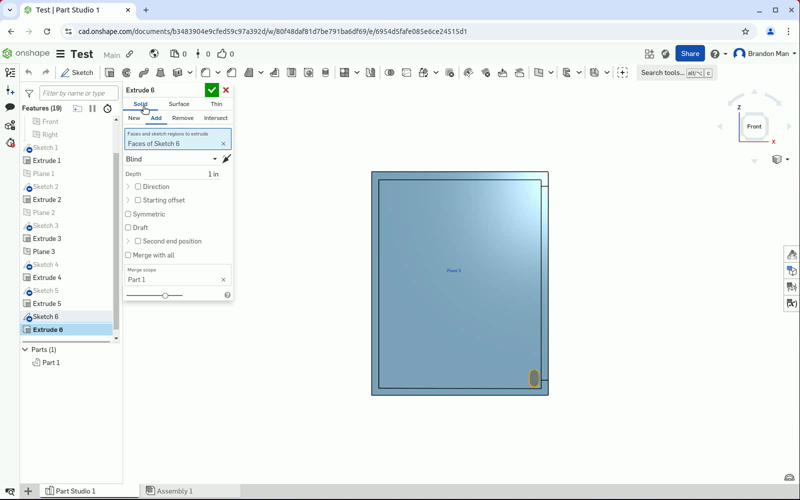
click(143, 106)
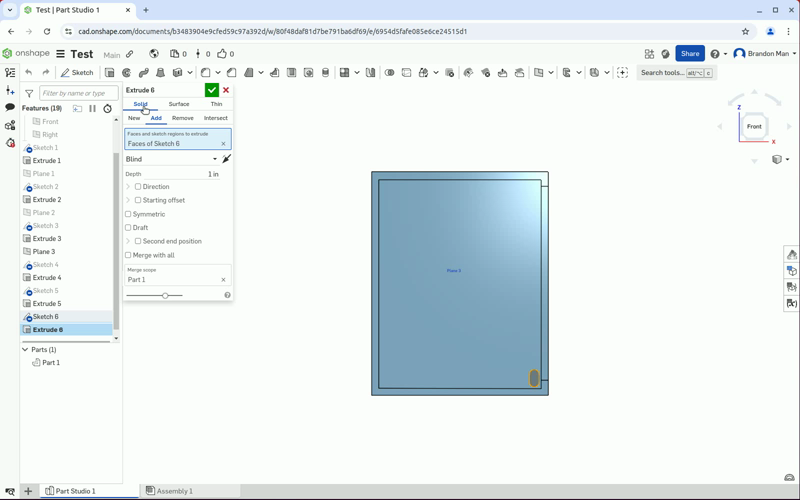
mouse_move(186, 120)
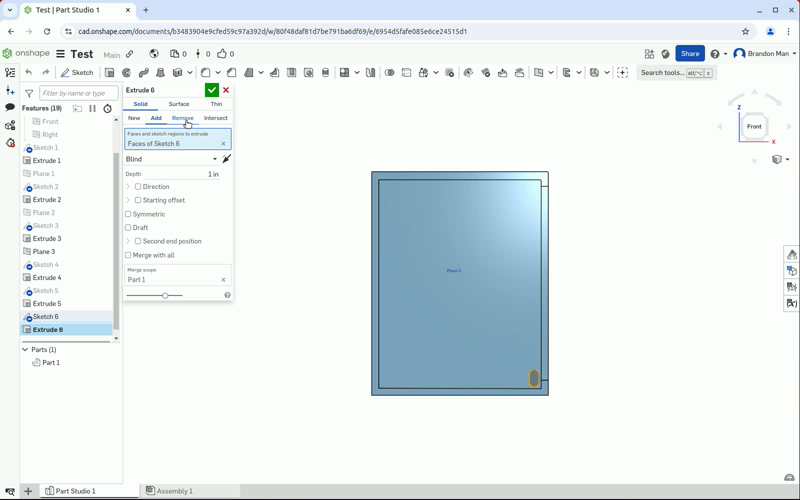
click(186, 120)
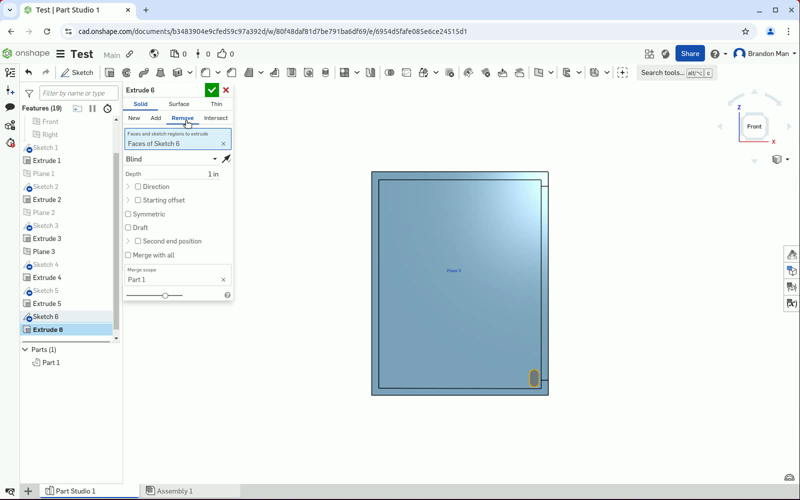
key(tab, 4)
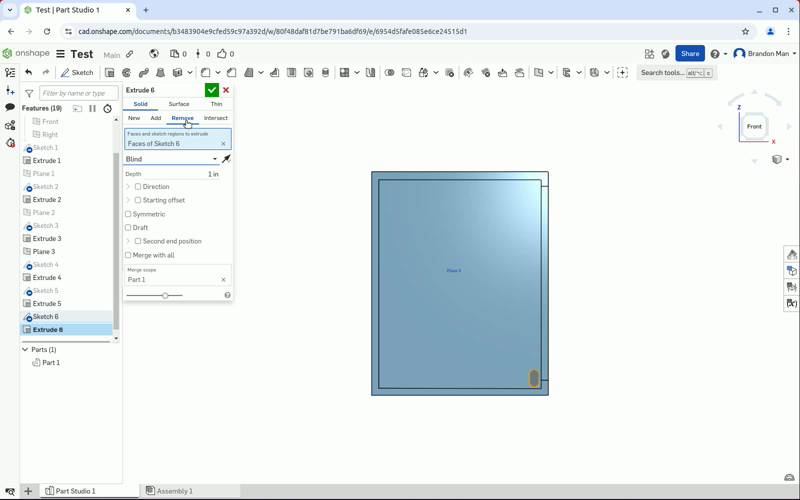
text(1.204)
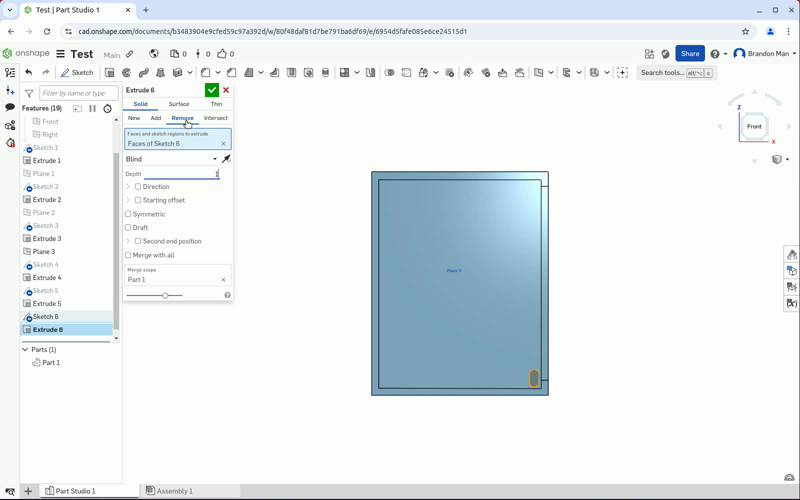
key(tab, 6)
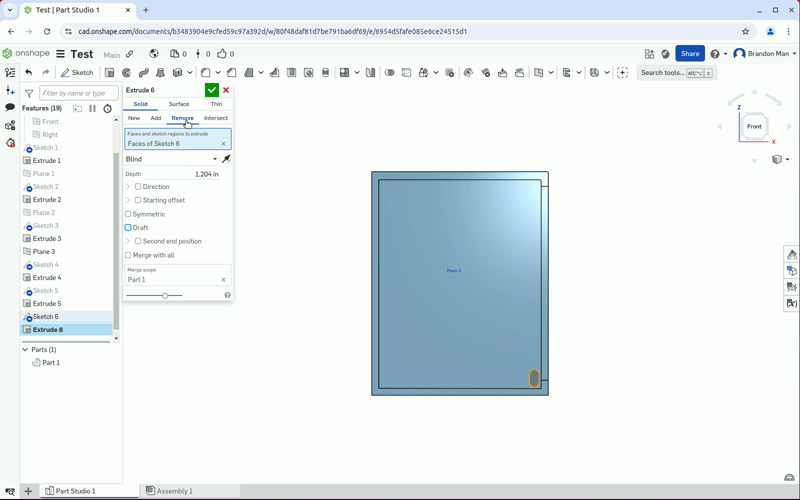
key(space)
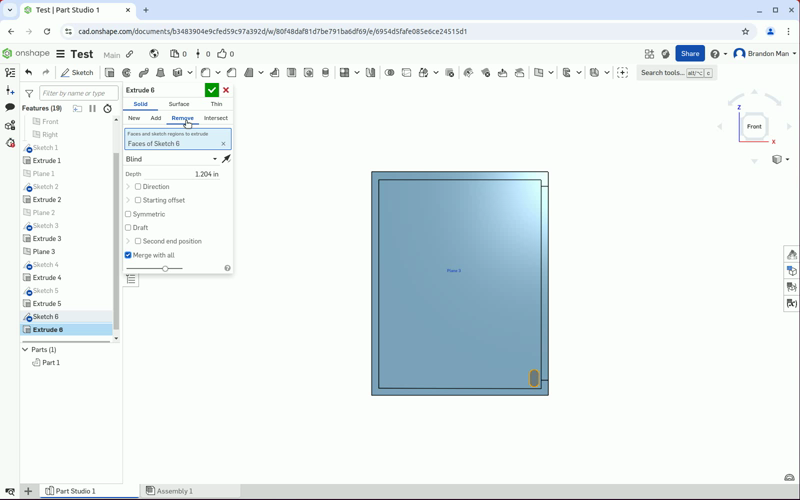
key(enter)
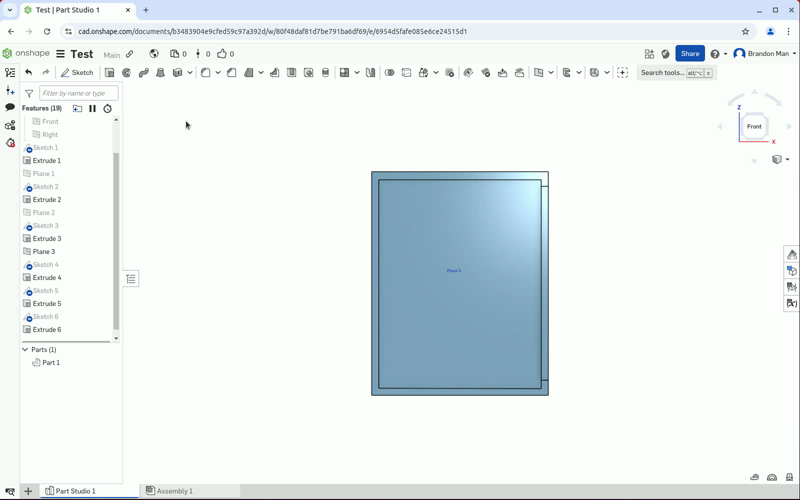
key(shift+h)
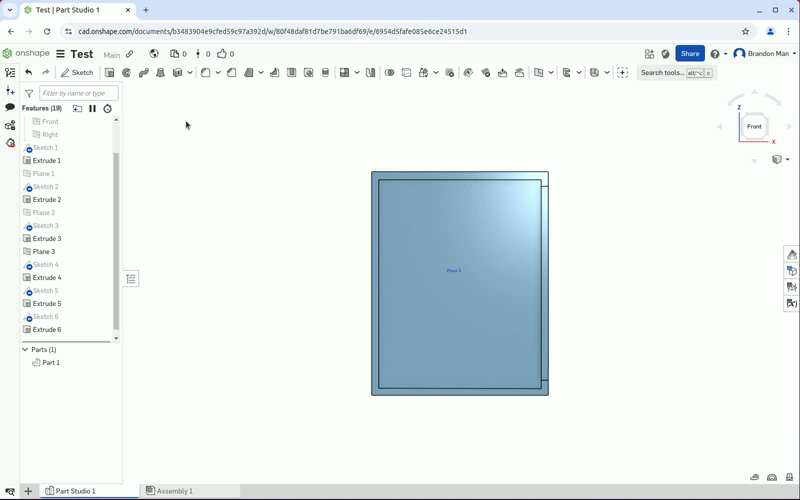
key(shift+h)
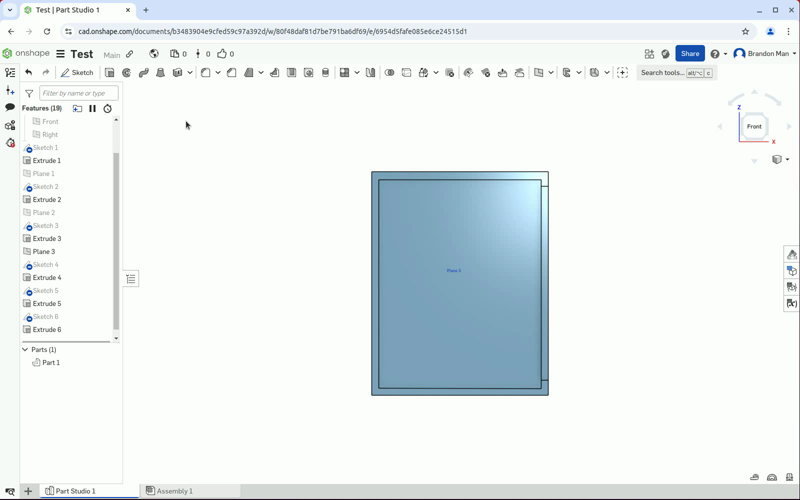
mouse_move(69, 150)
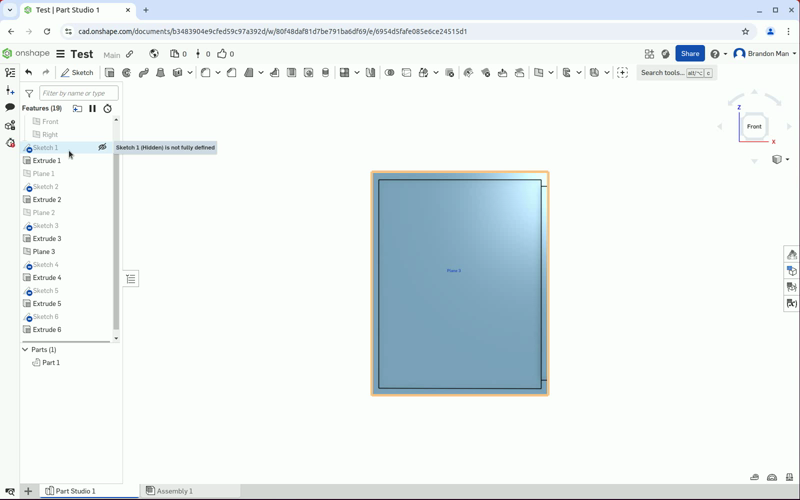
click(69, 150)
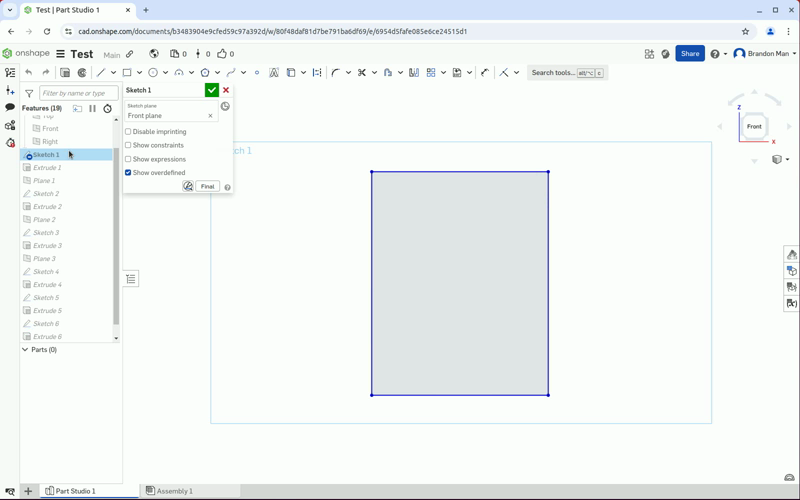
mouse_move(229, 92)
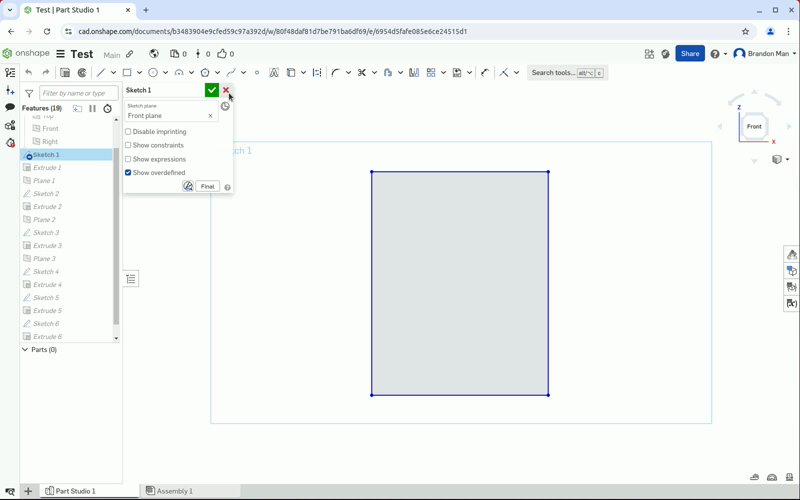
click(229, 92)
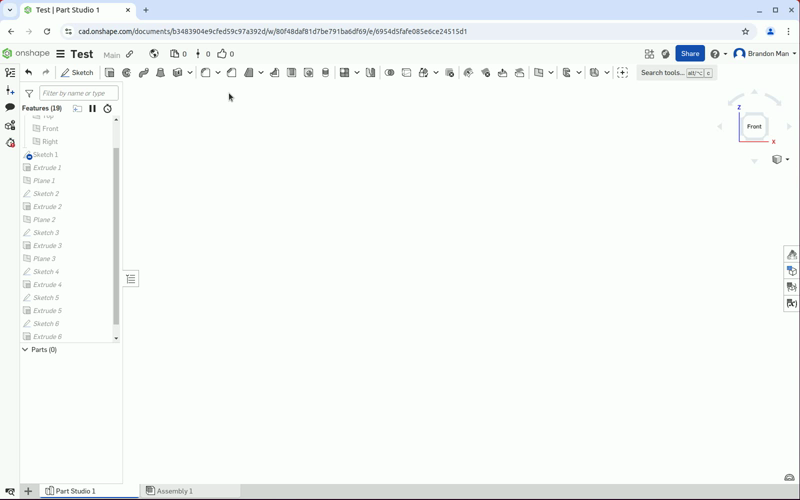
key(shift+s)
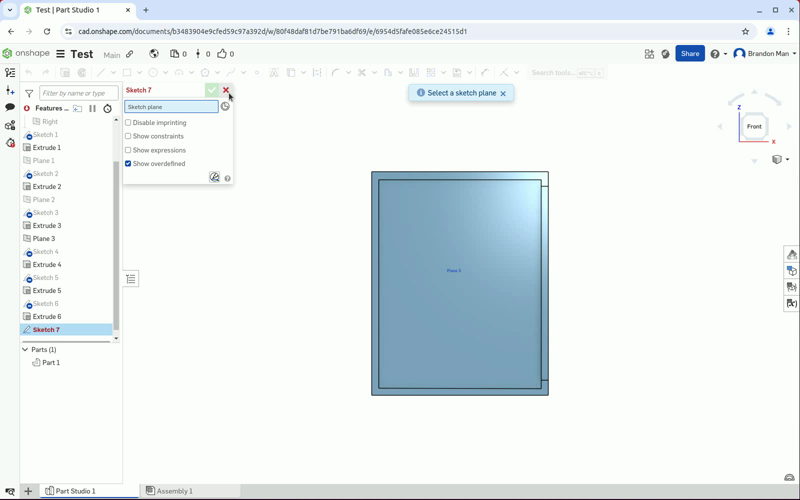
mouse_move(69, 241)
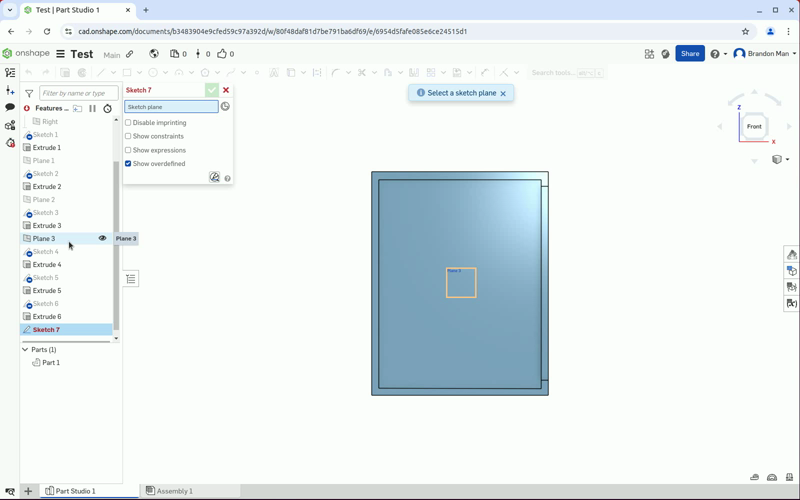
click(69, 241)
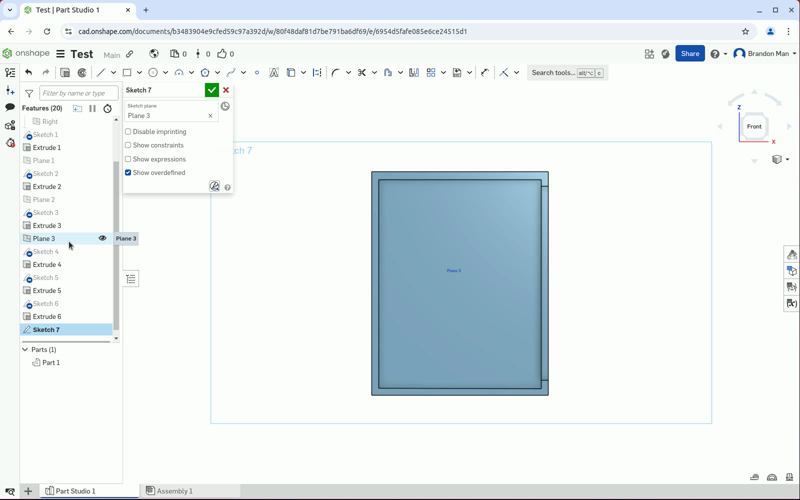
mouse_move(73, 352)
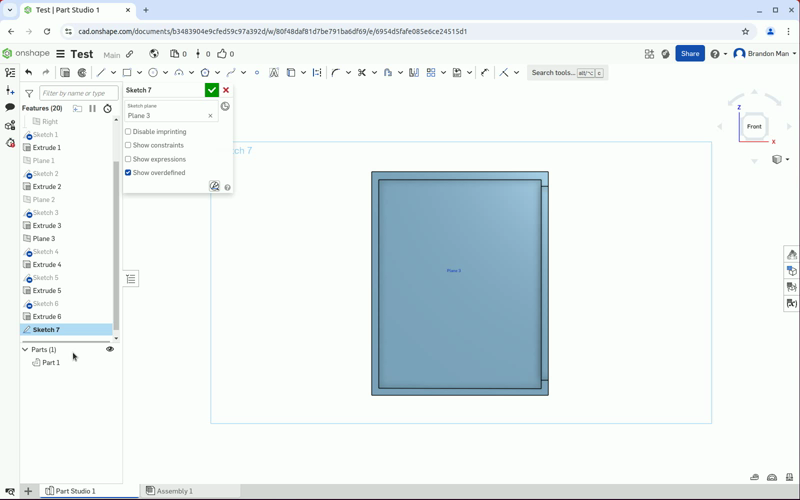
key(y)
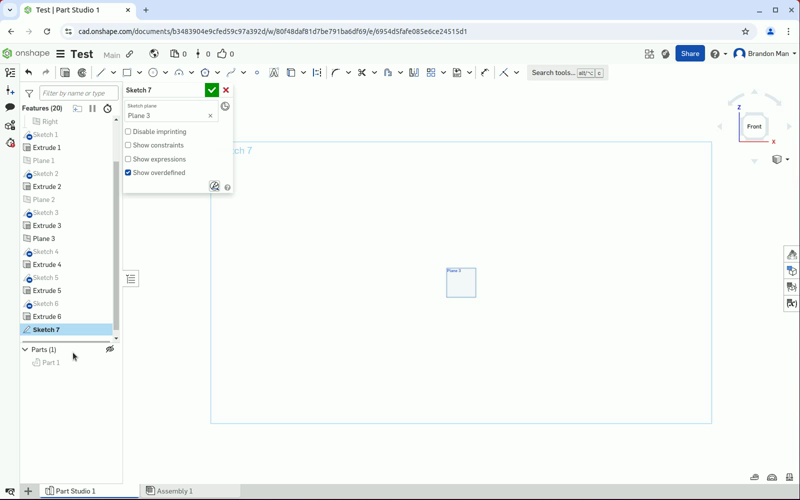
key(a)
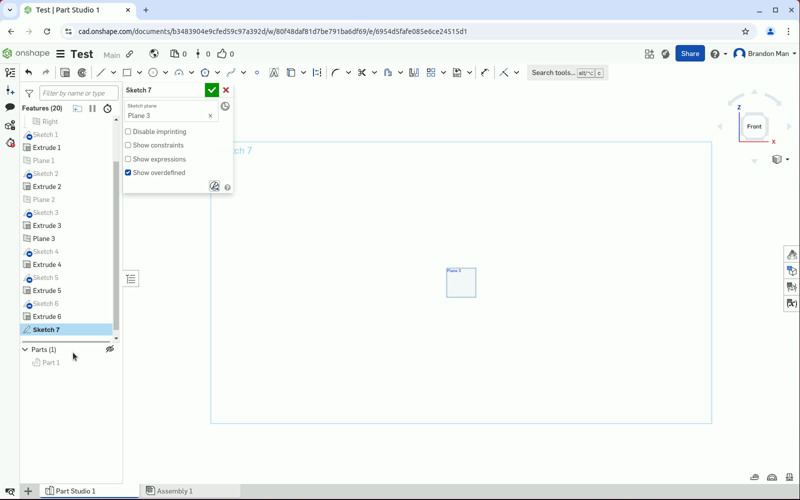
key_down(shift)
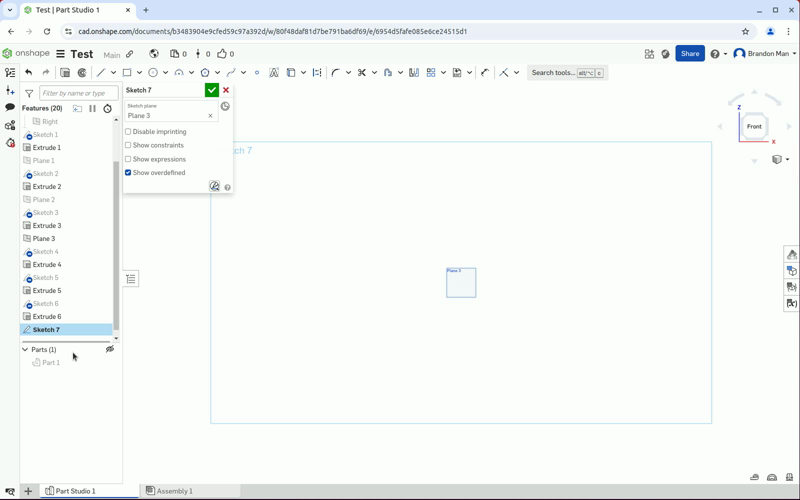
mouse_move(382, 369)
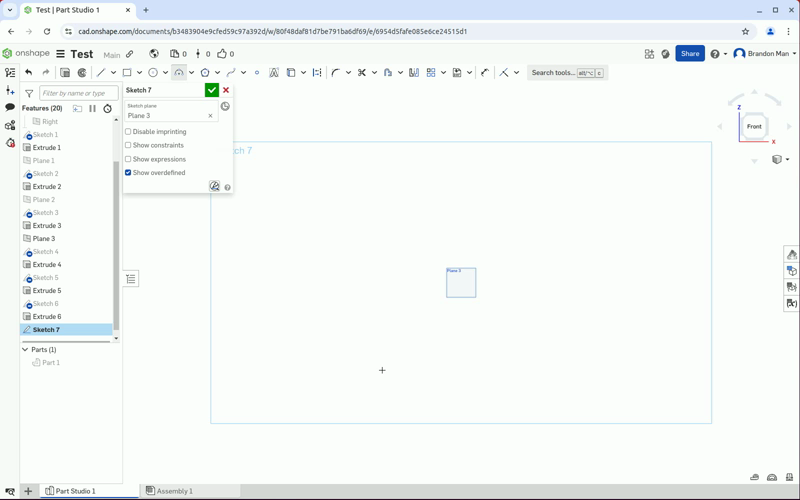
click(382, 369)
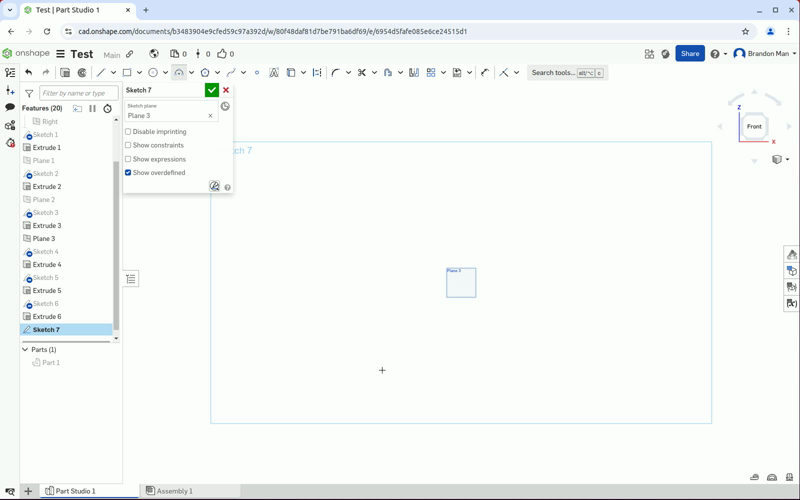
key_up(shift)
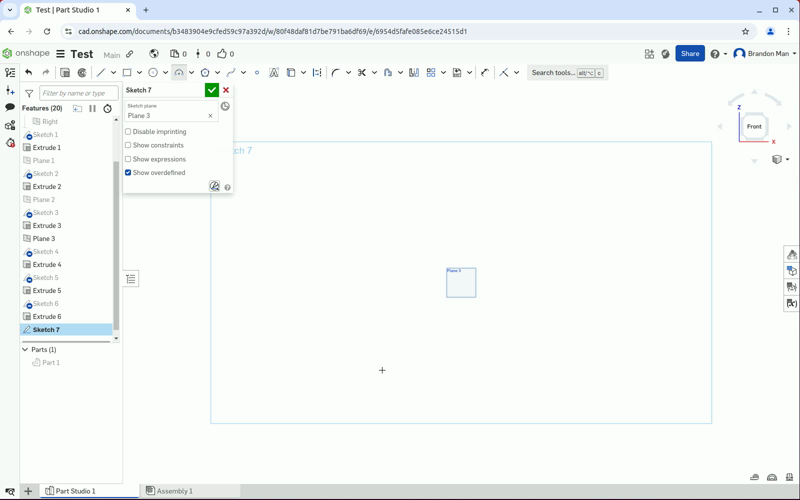
key_down(shift)
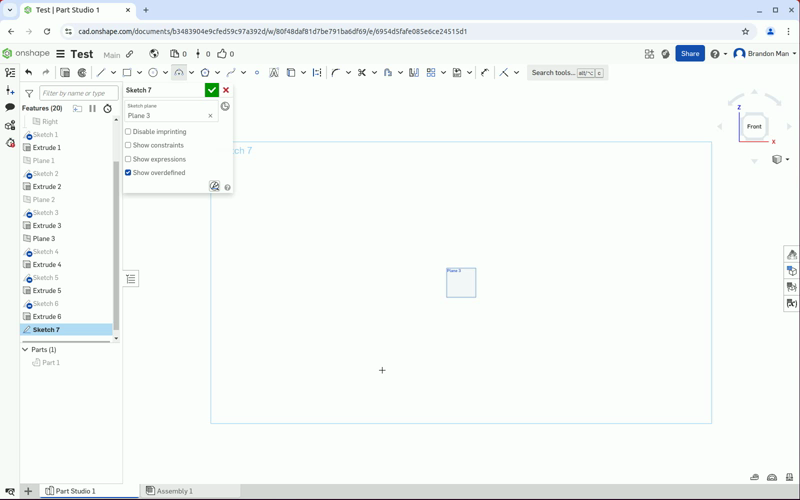
mouse_move(390, 369)
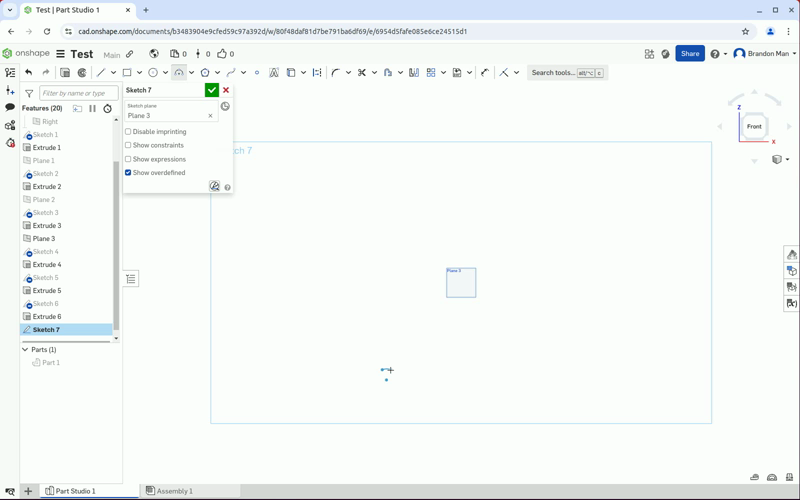
click(390, 369)
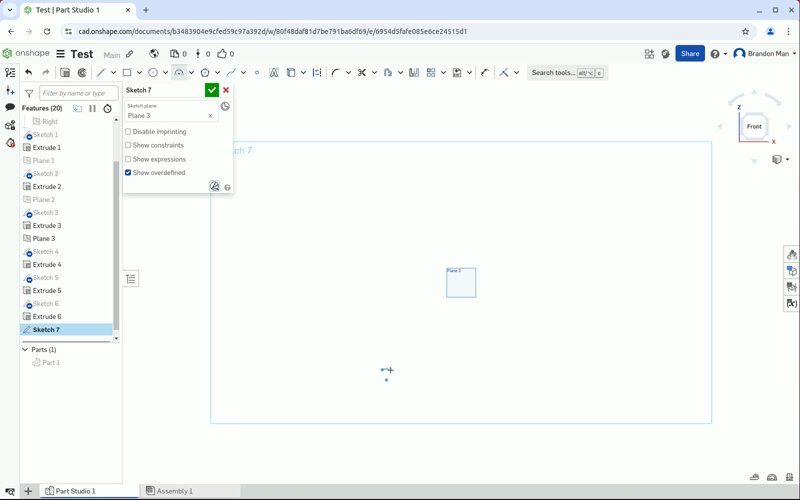
mouse_move(386, 373)
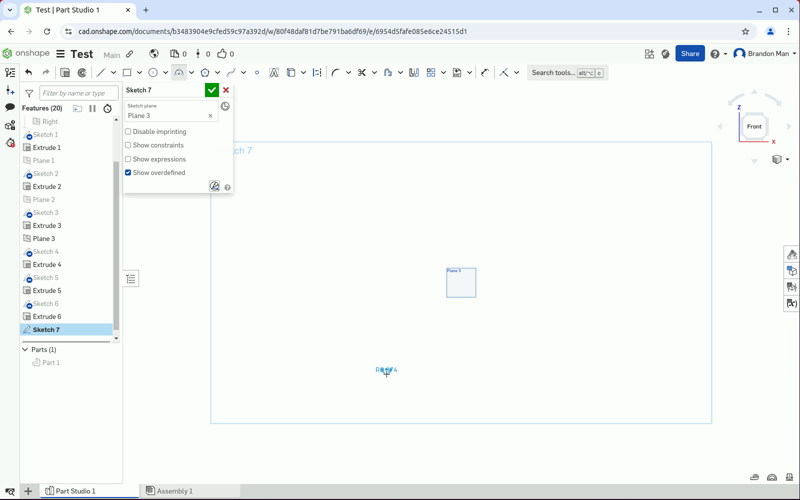
click(386, 373)
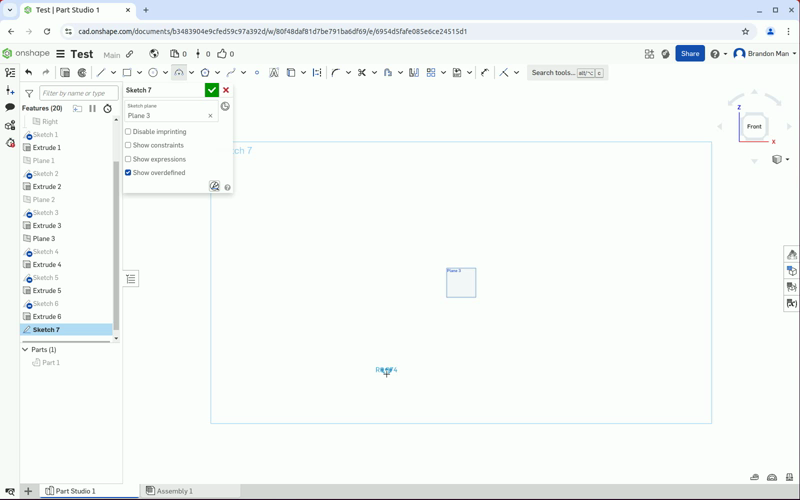
key_up(shift)
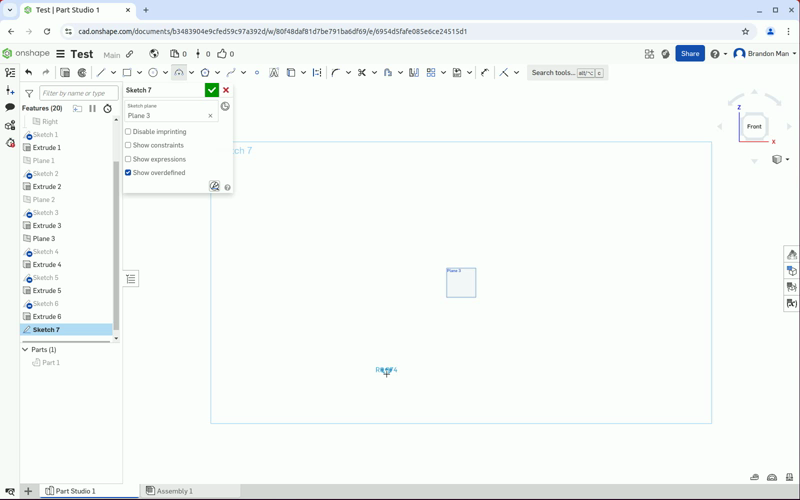
key(esc)
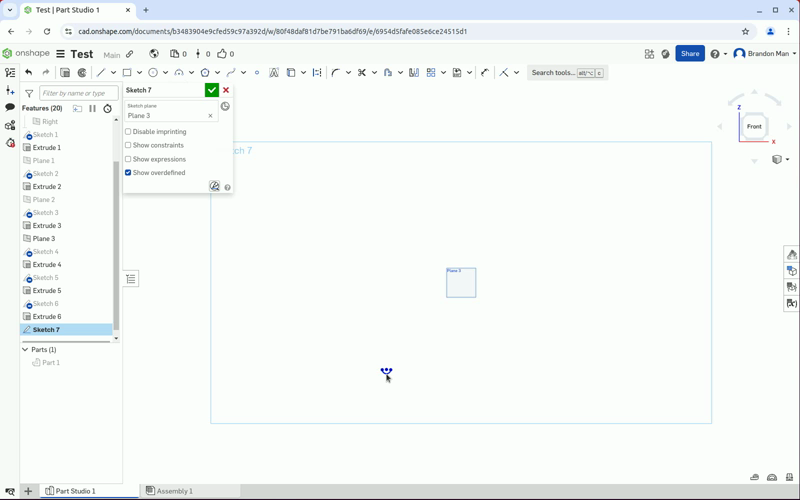
key(l)
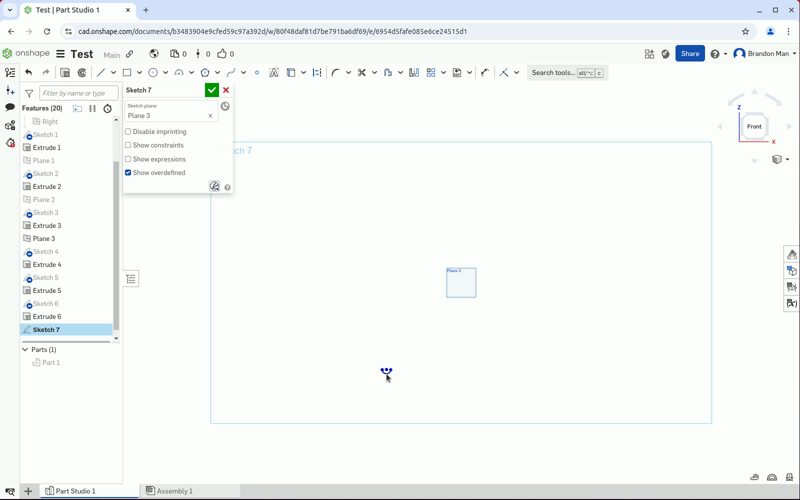
mouse_move(390, 369)
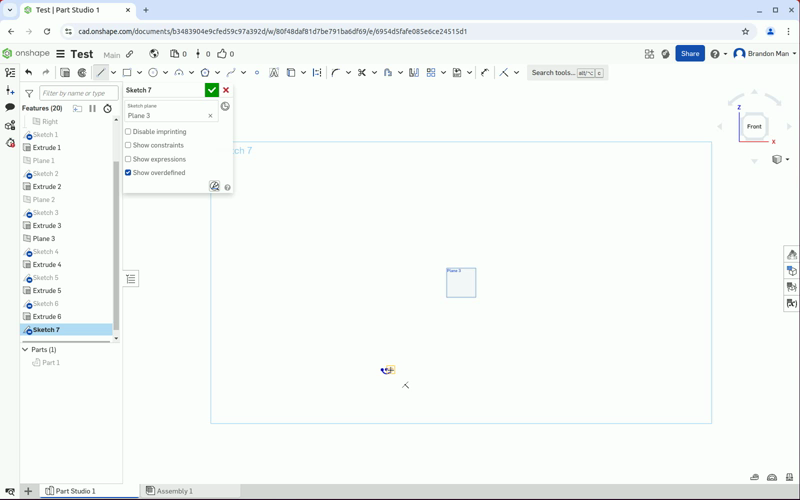
scroll(6)
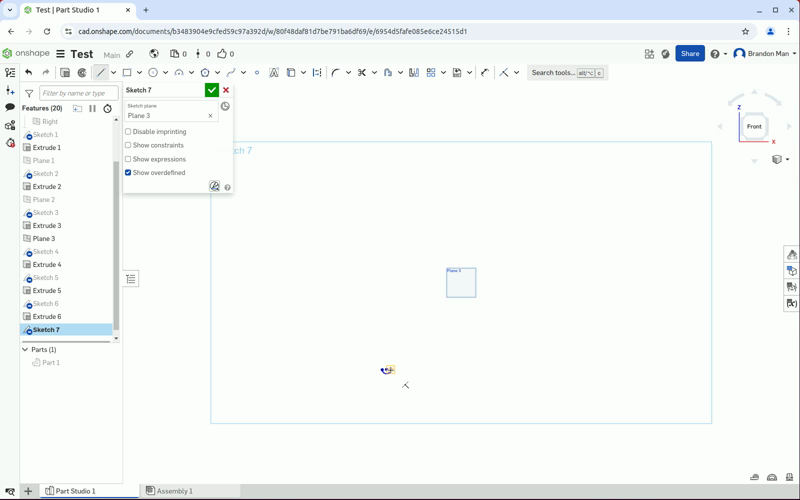
scroll(6)
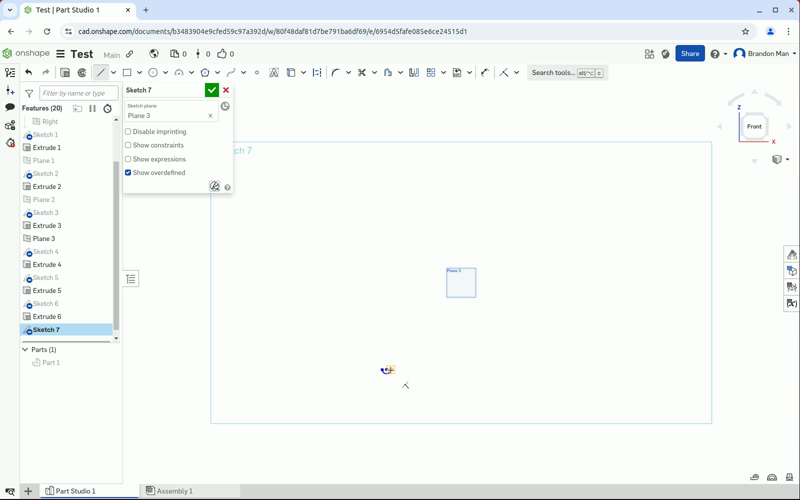
scroll(6)
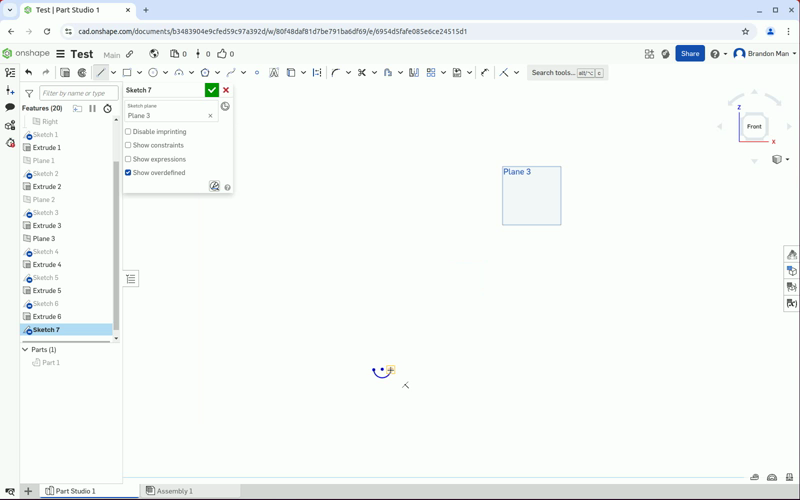
scroll(6)
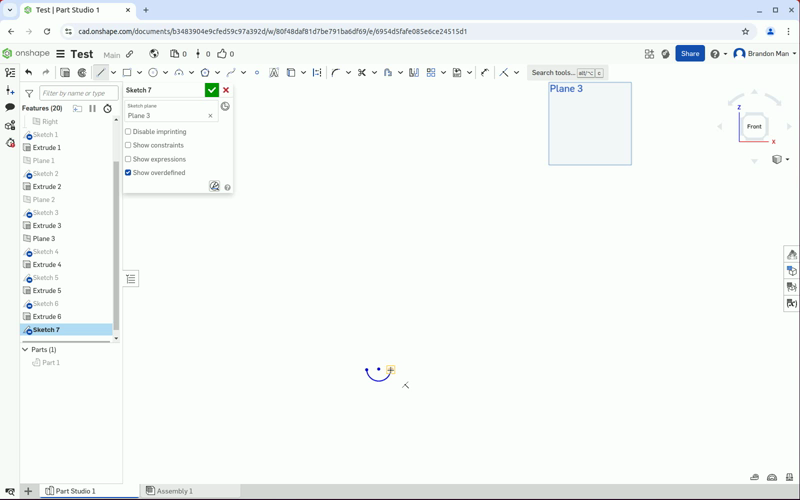
scroll(6)
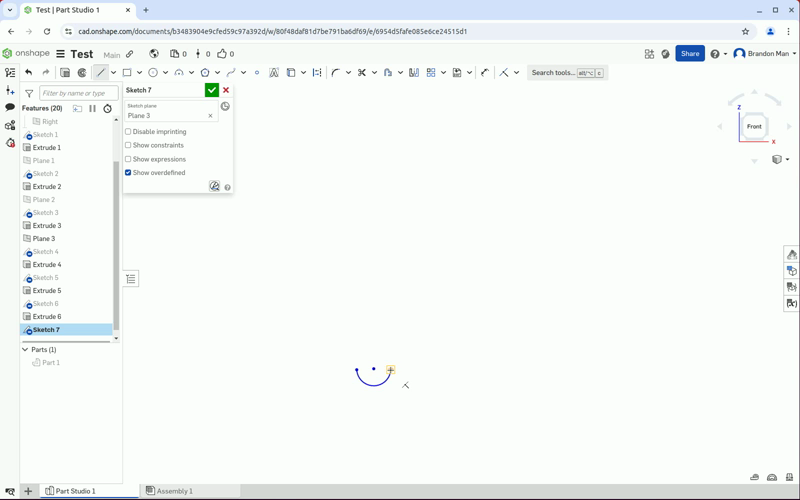
scroll(6)
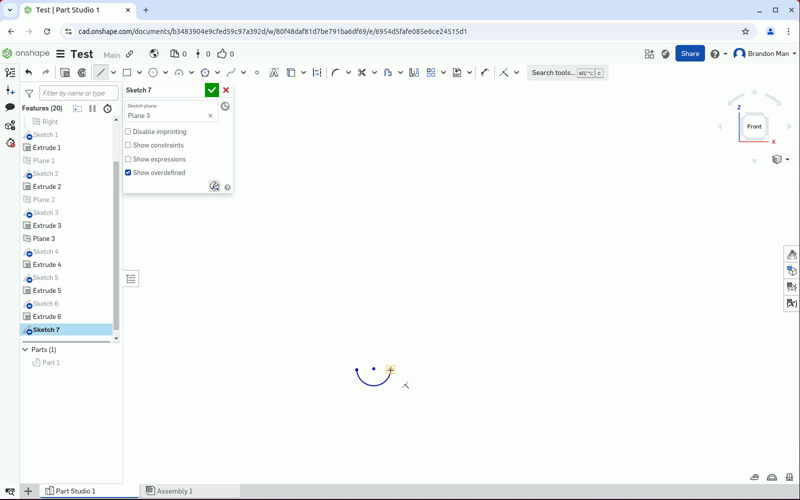
scroll(6)
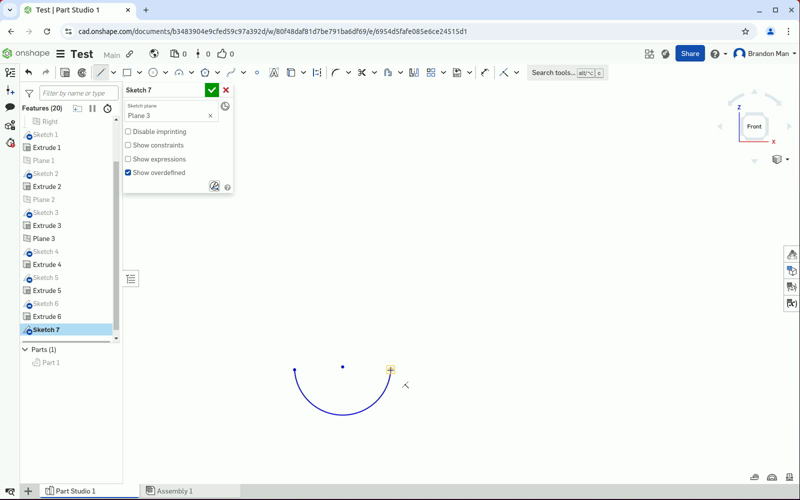
click(390, 369)
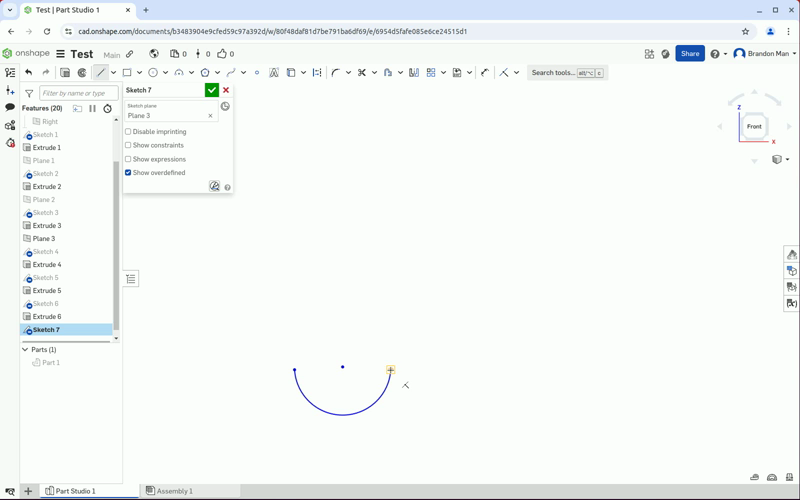
scroll(-6)
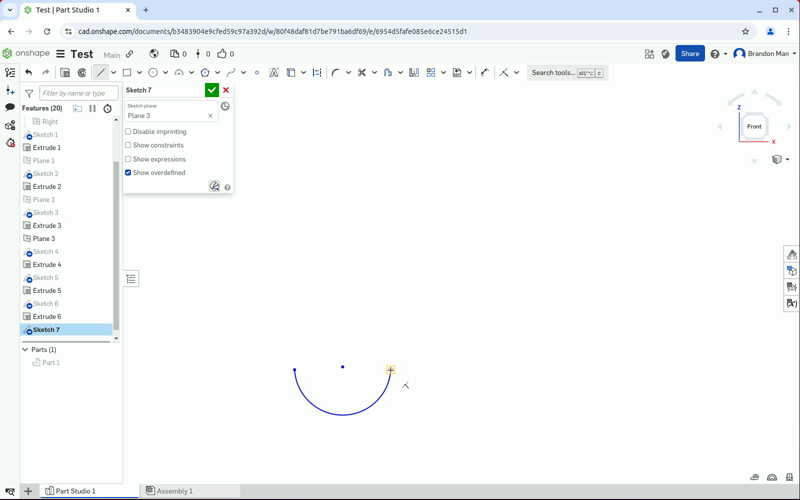
scroll(-6)
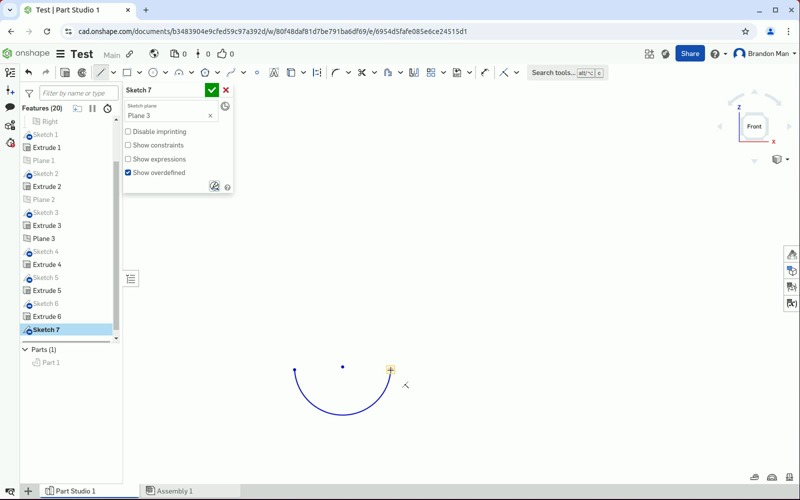
scroll(-6)
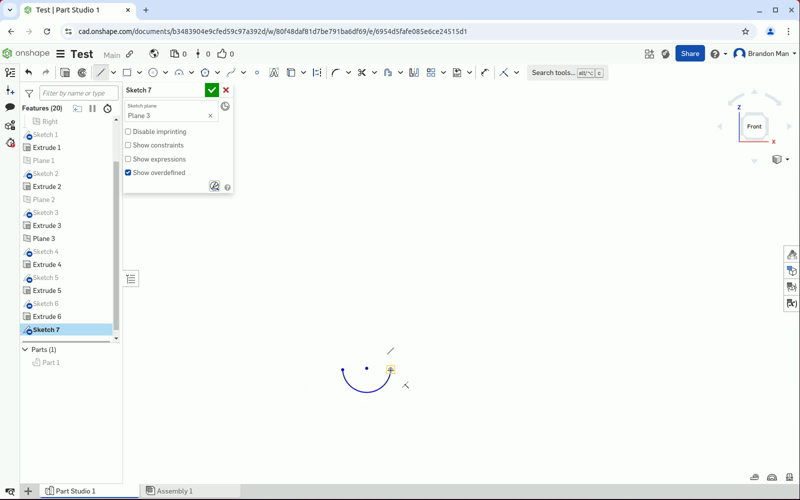
scroll(-6)
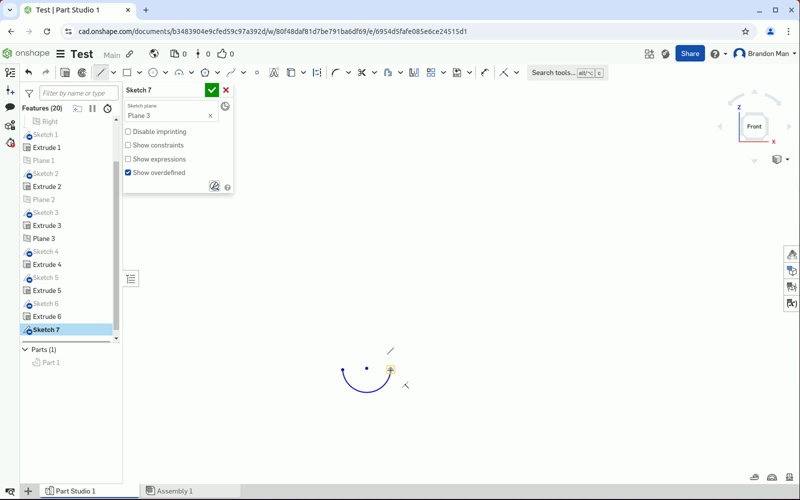
scroll(-6)
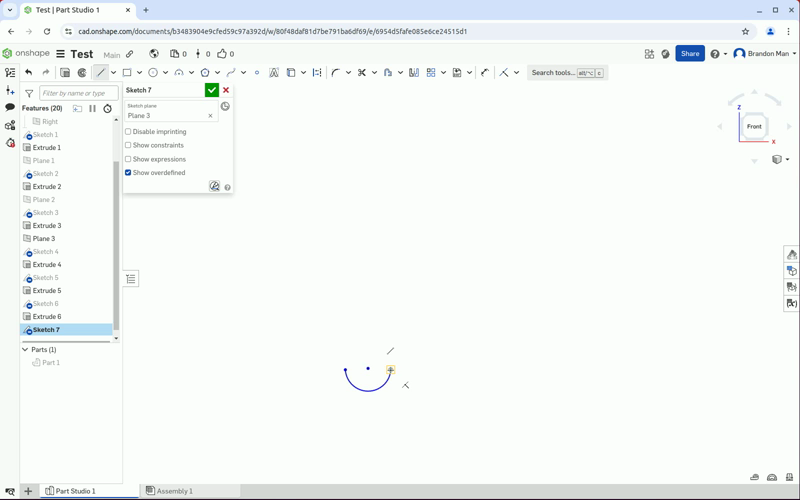
scroll(-6)
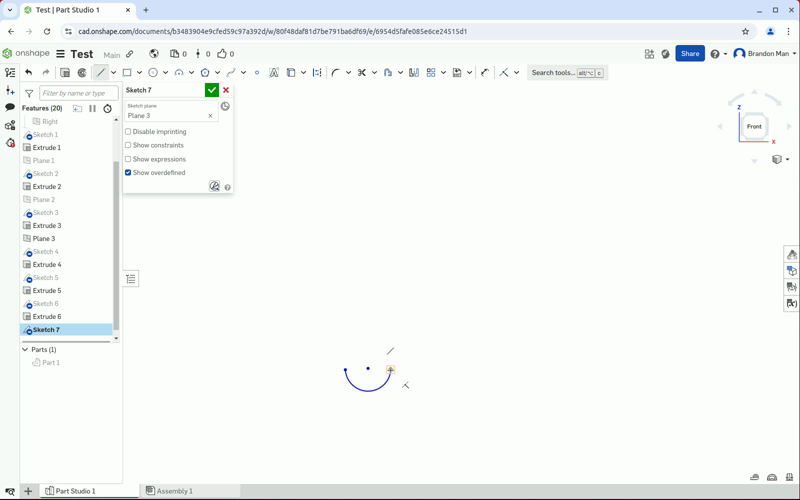
scroll(-6)
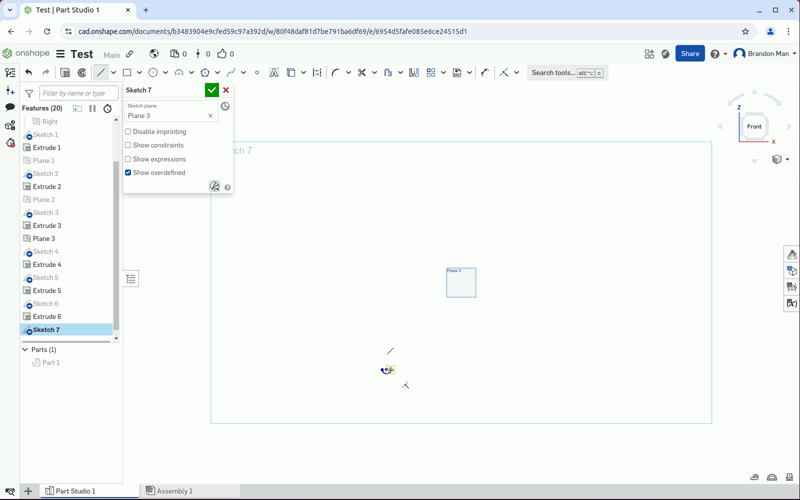
key_down(shift)
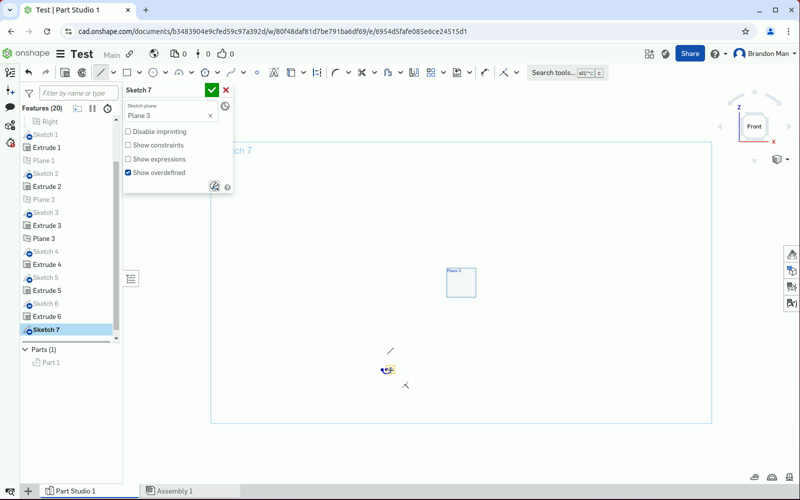
mouse_move(420, 369)
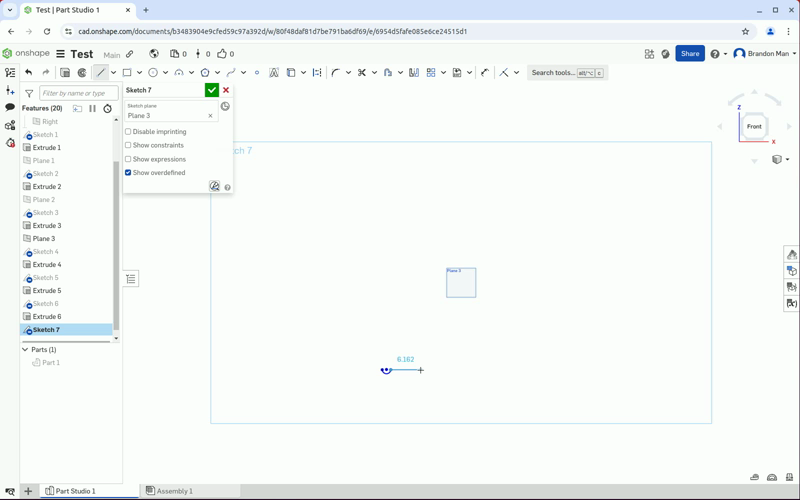
mouse_move(390, 361)
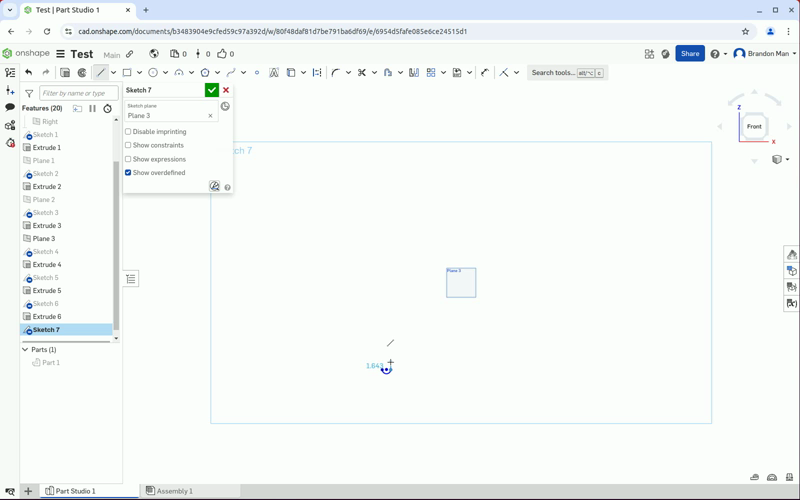
click(390, 361)
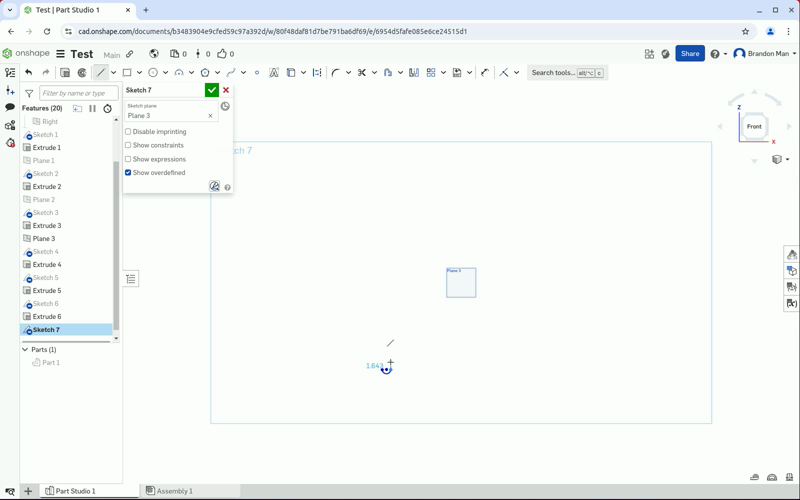
key_up(shift)
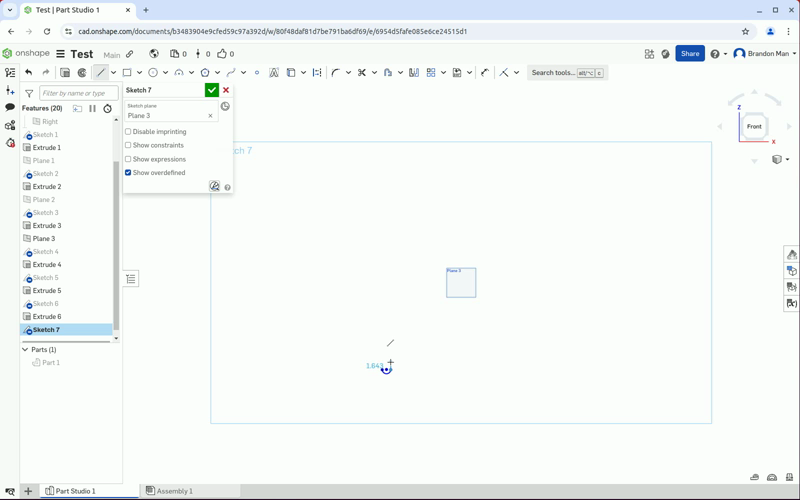
key(esc)
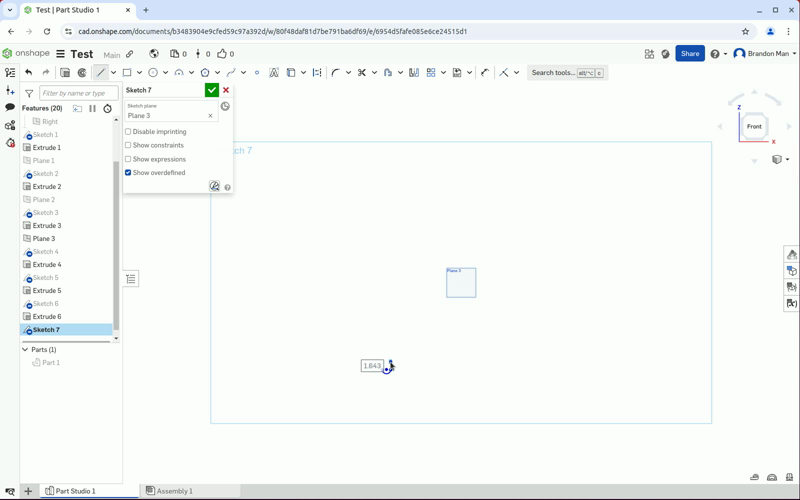
key(a)
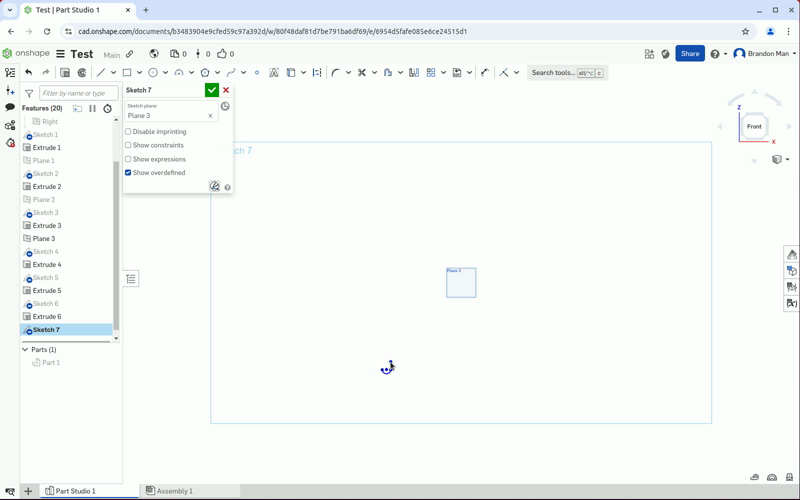
mouse_move(390, 361)
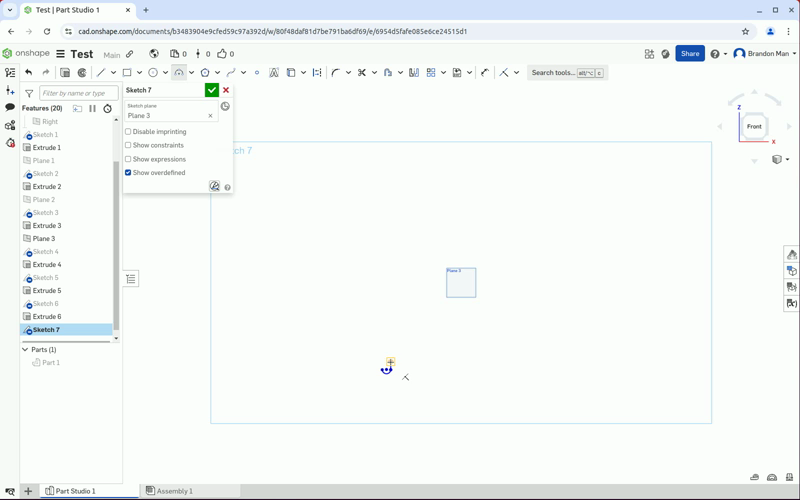
click(390, 361)
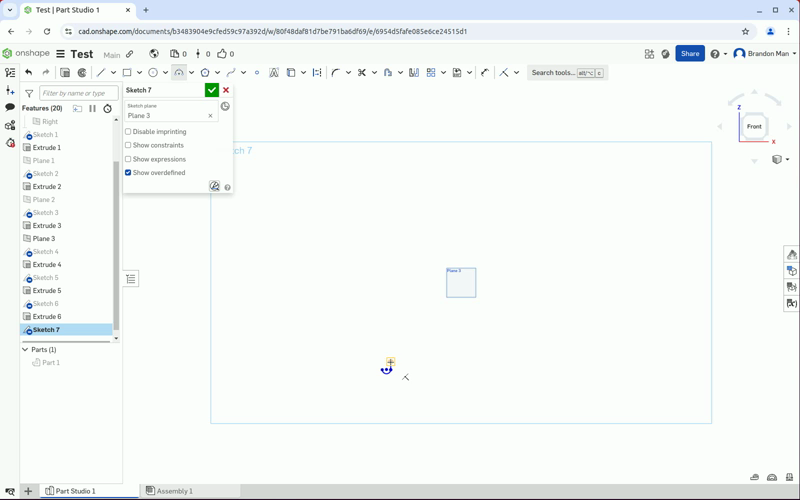
key_down(shift)
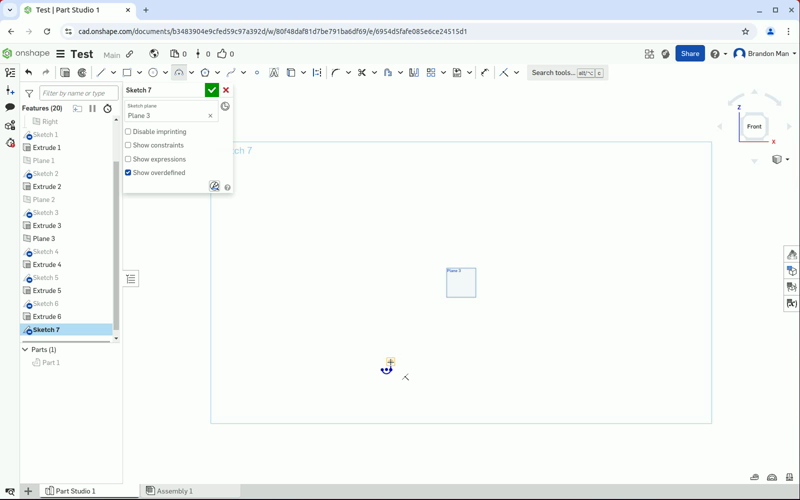
mouse_move(382, 361)
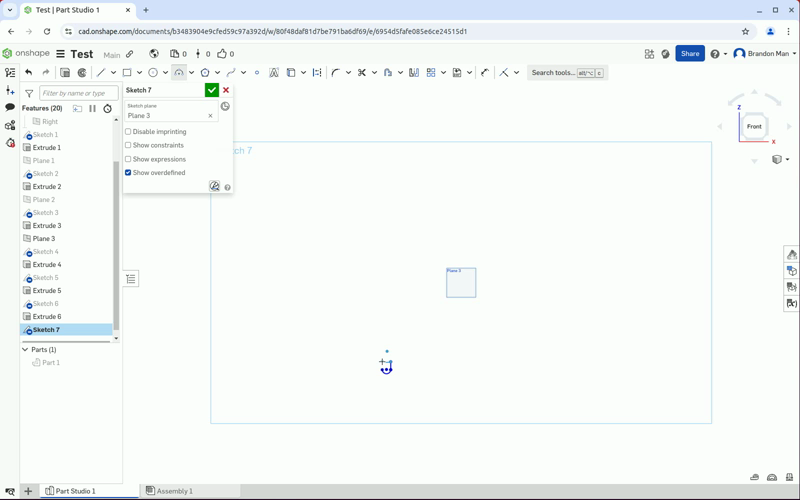
click(382, 361)
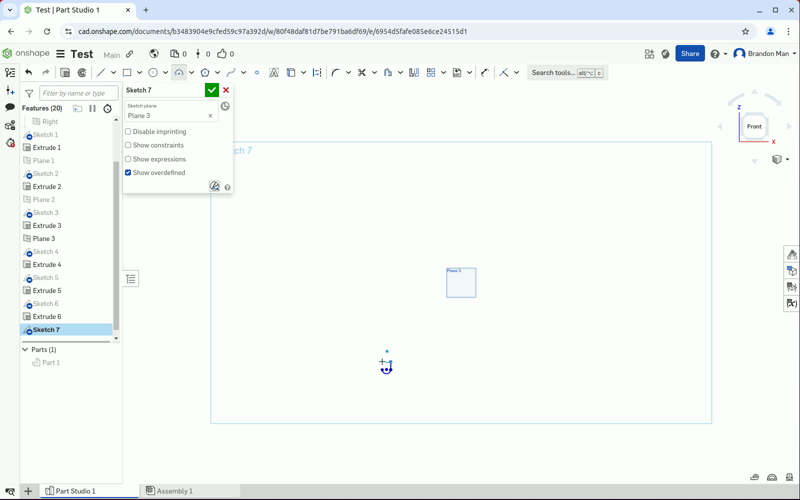
mouse_move(386, 357)
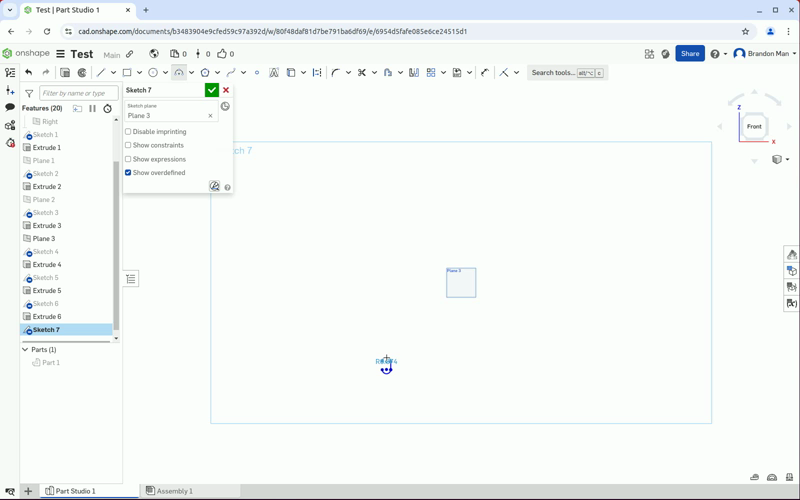
click(386, 357)
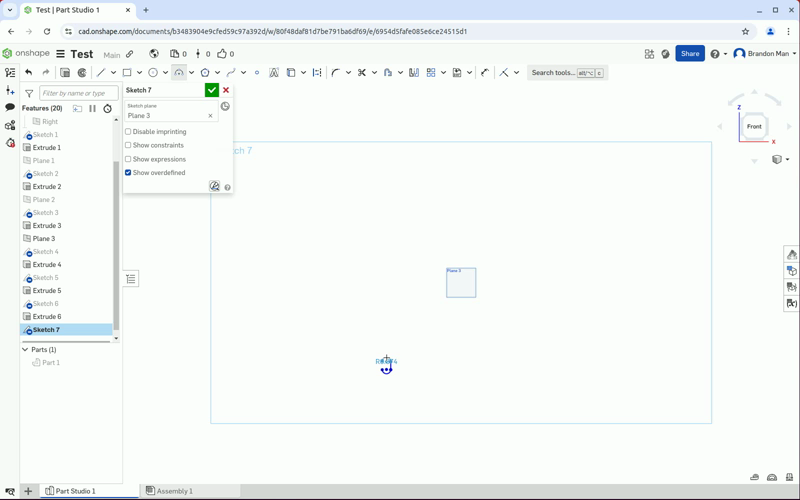
key_up(shift)
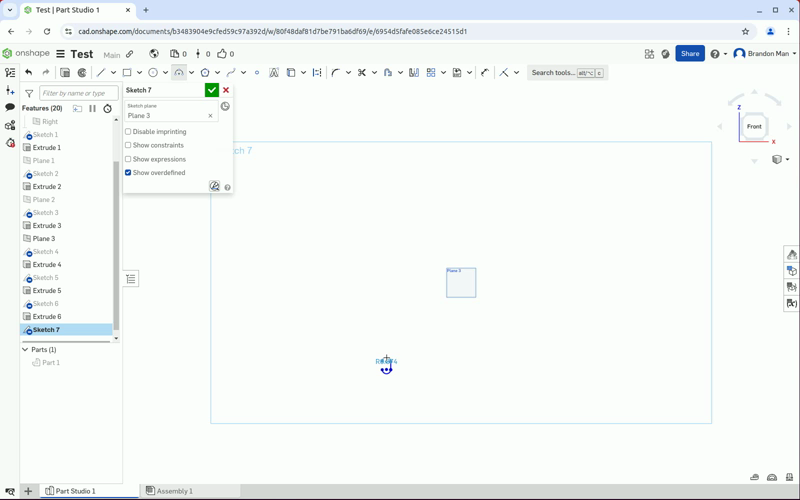
key(esc)
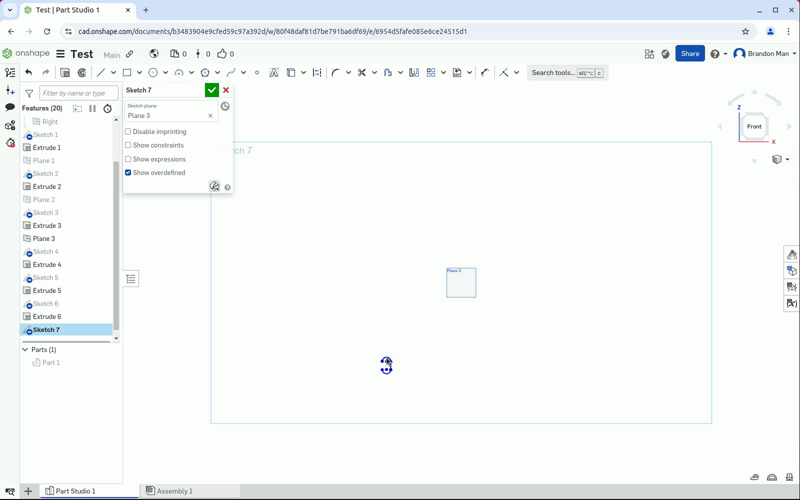
key(l)
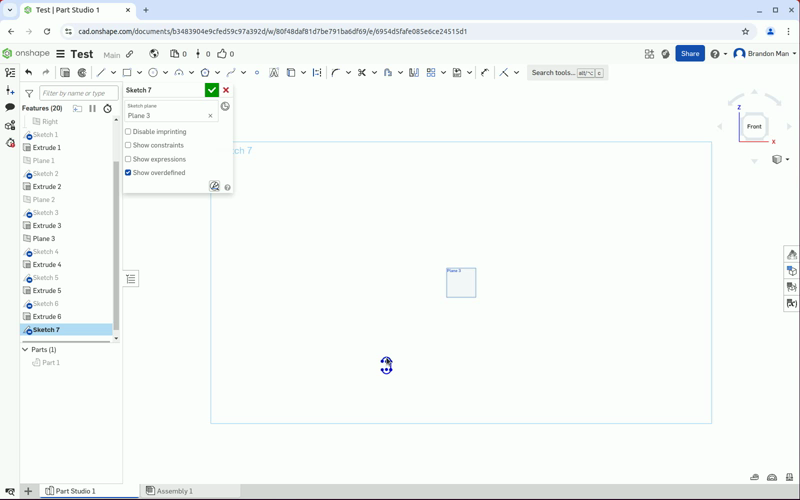
mouse_move(382, 361)
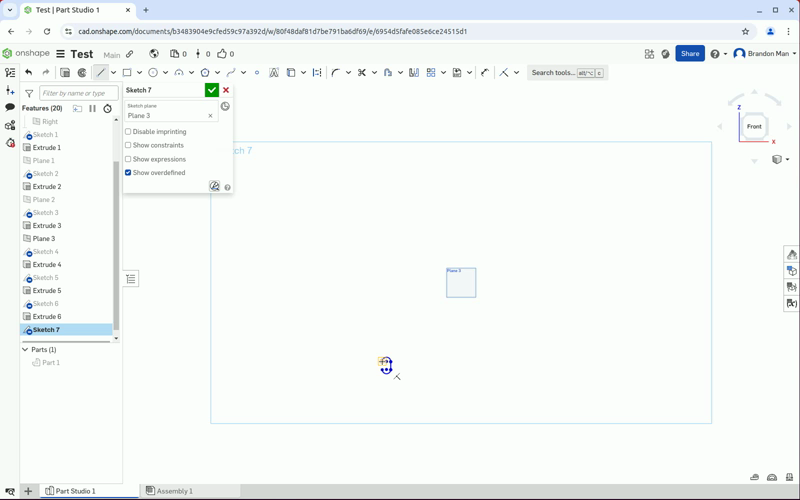
click(382, 361)
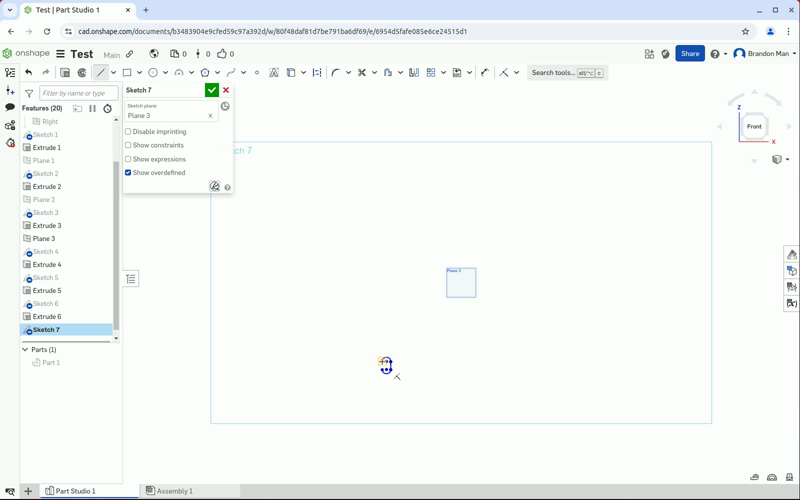
mouse_move(412, 361)
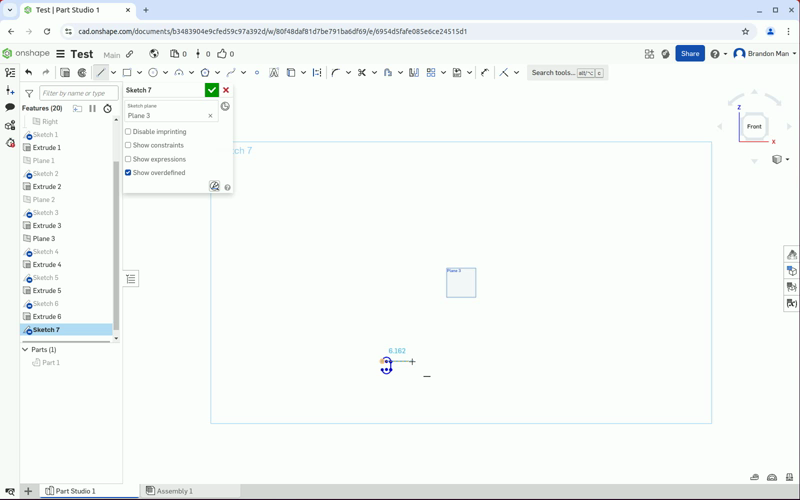
key_down(shift)
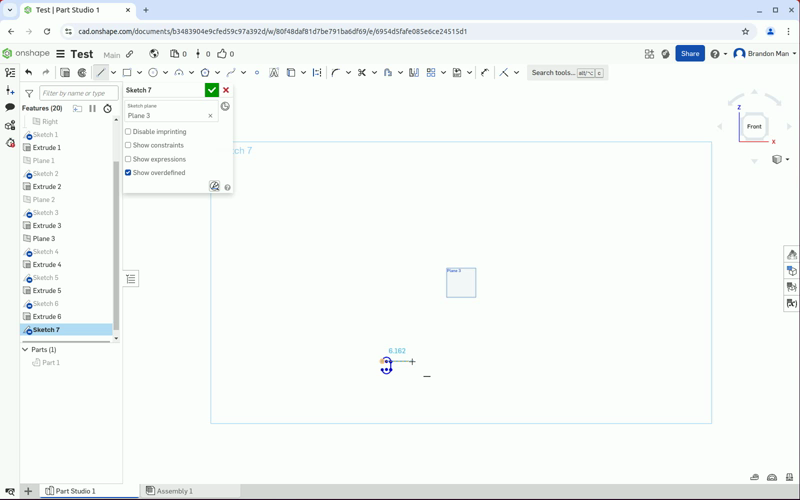
mouse_move(382, 369)
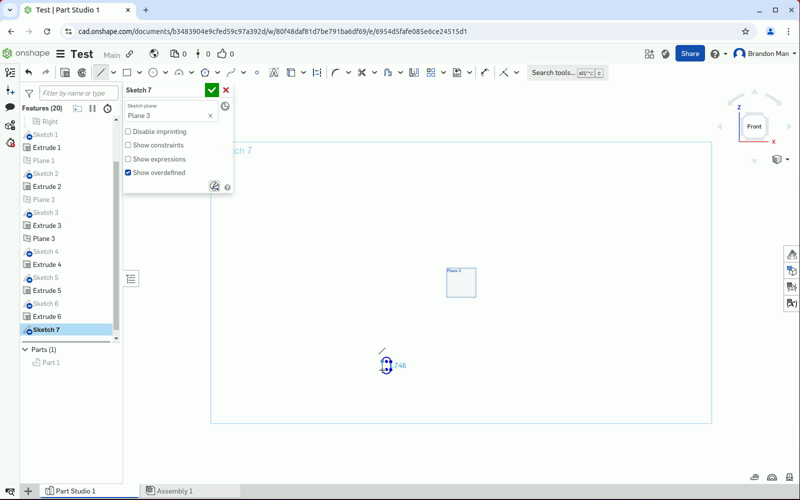
key_up(shift)
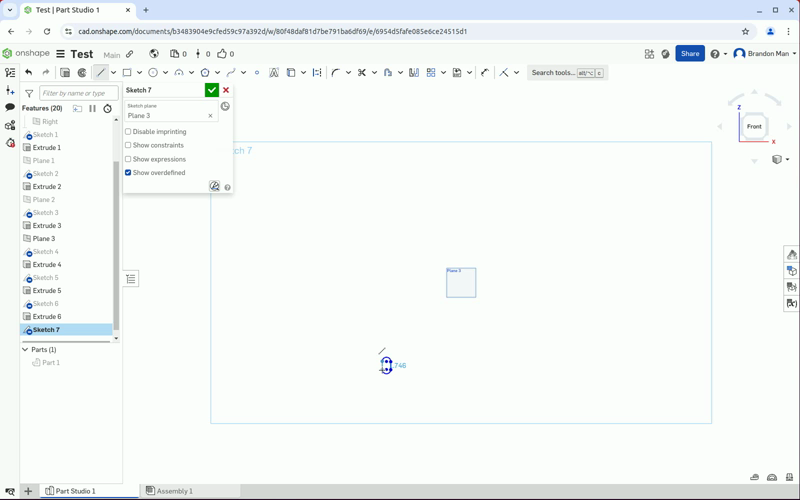
click(382, 369)
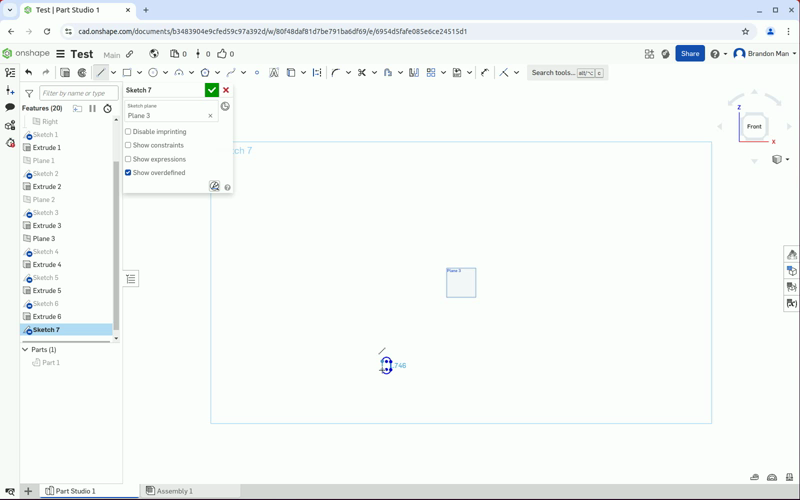
key(esc)
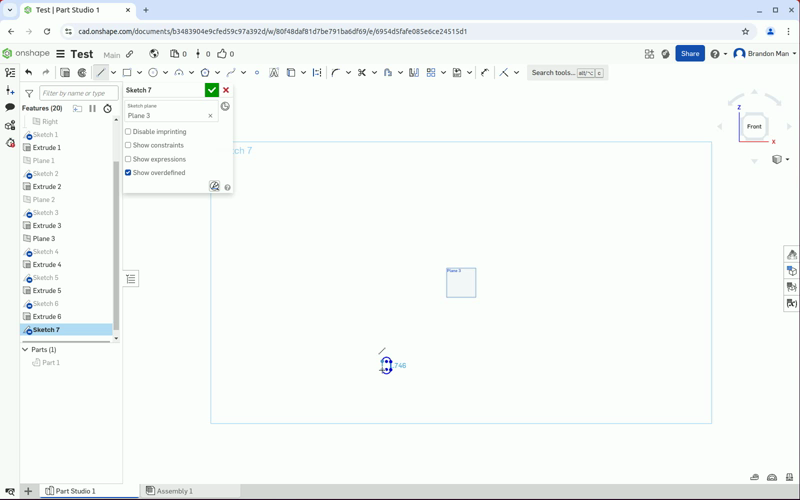
mouse_move(385, 362)
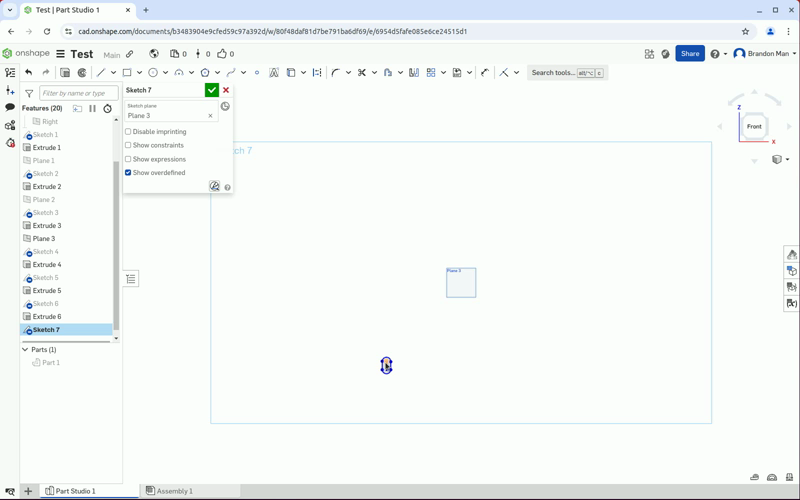
scroll(6)
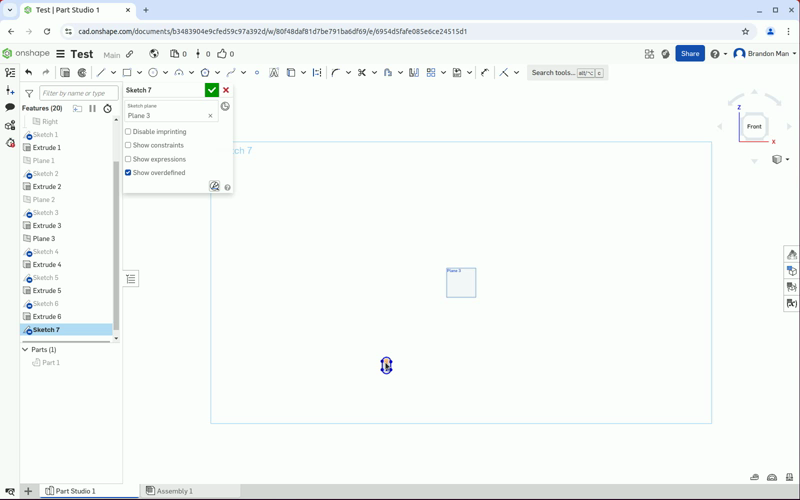
scroll(6)
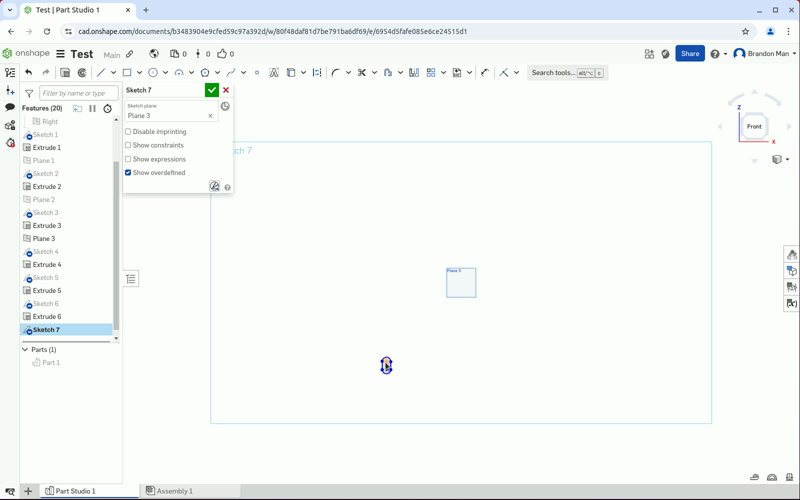
scroll(6)
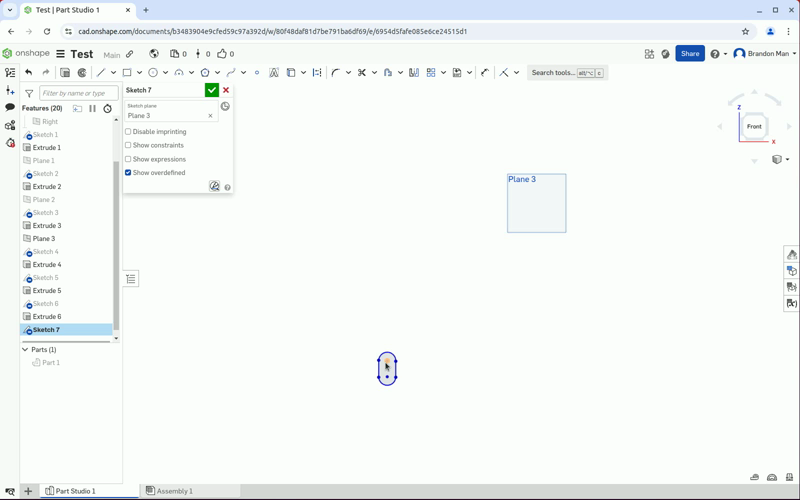
scroll(6)
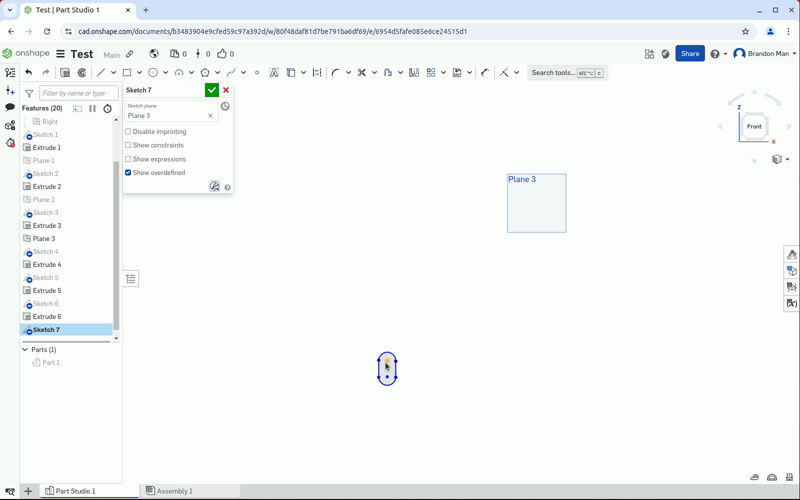
scroll(6)
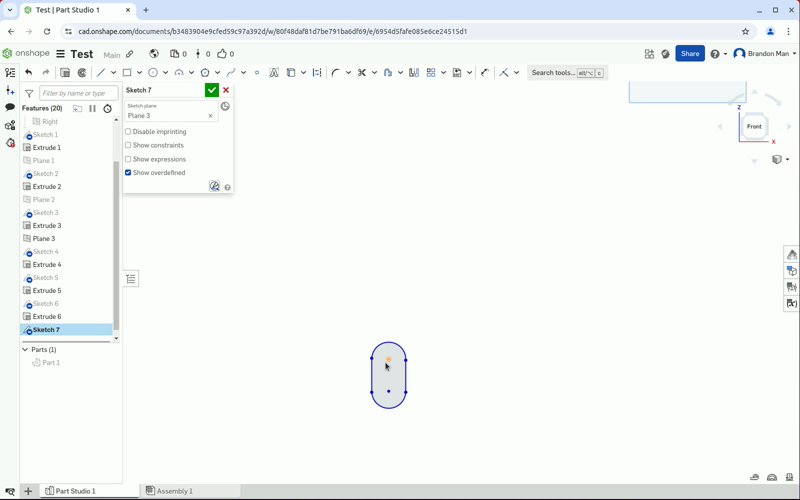
scroll(6)
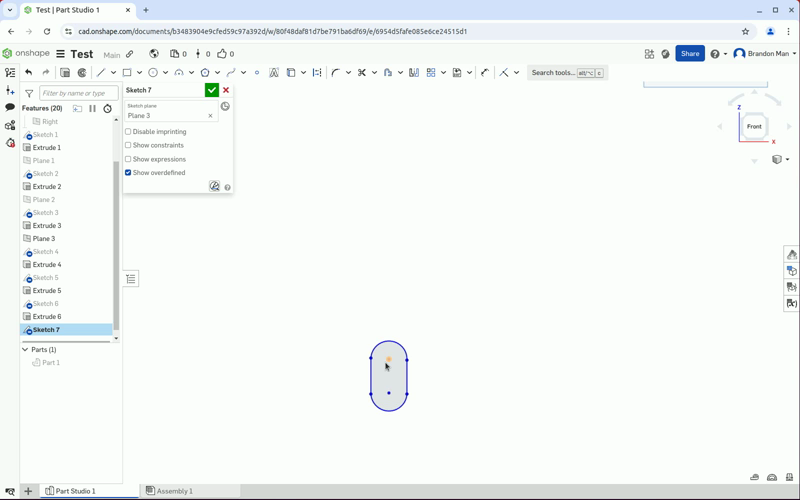
scroll(6)
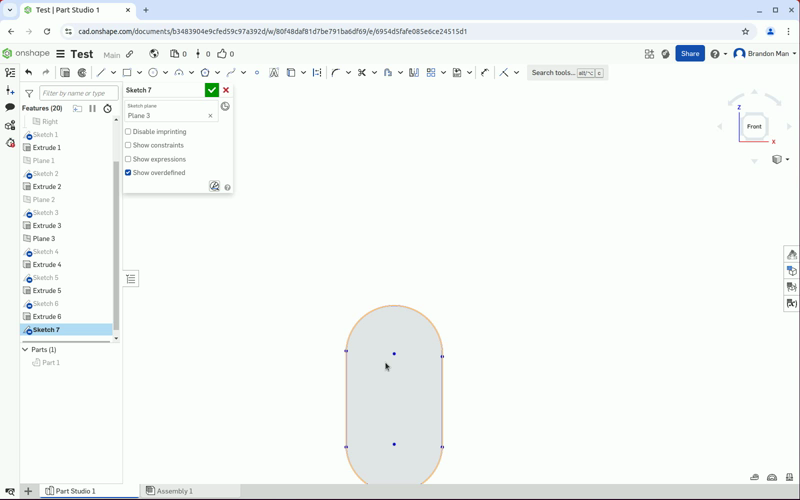
click(385, 362)
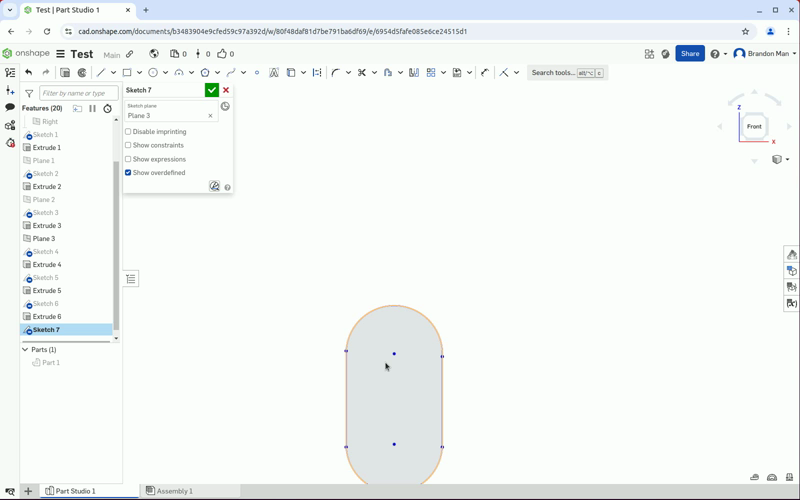
scroll(-6)
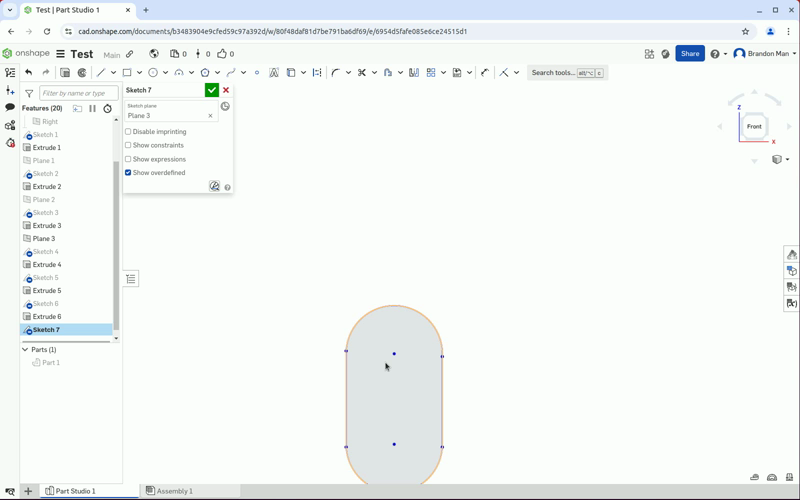
scroll(-6)
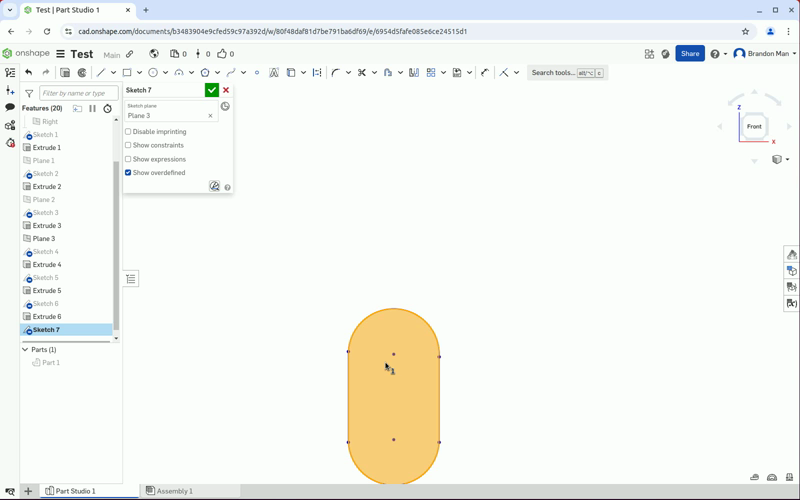
scroll(-6)
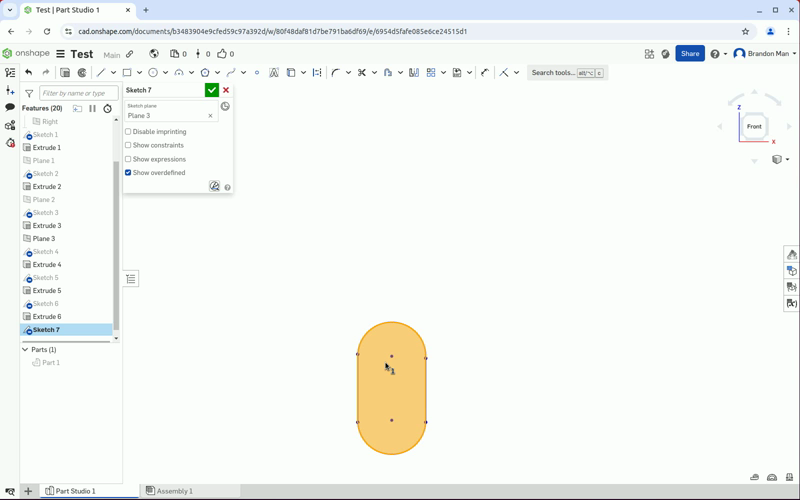
scroll(-6)
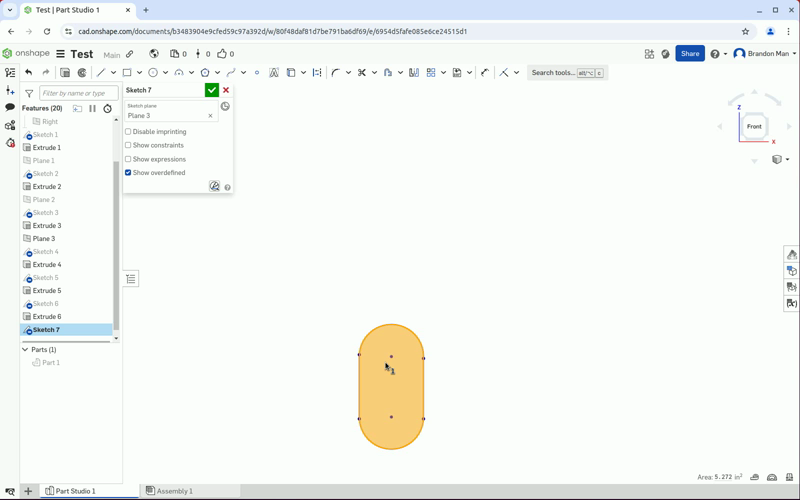
scroll(-6)
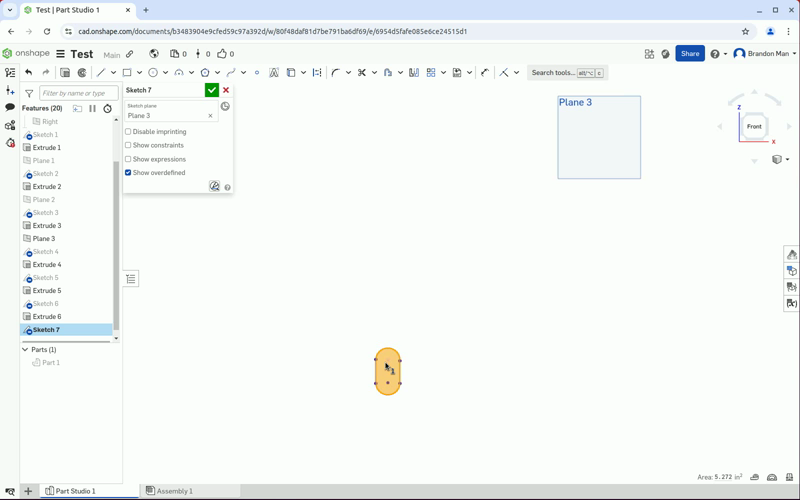
scroll(-6)
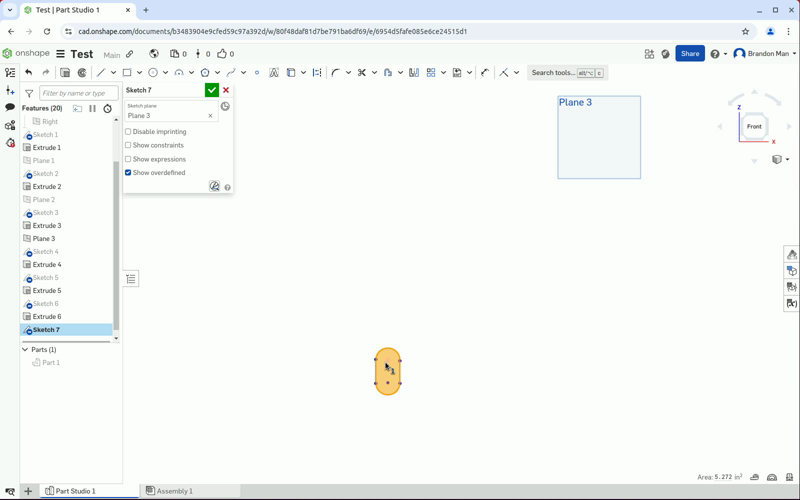
scroll(-6)
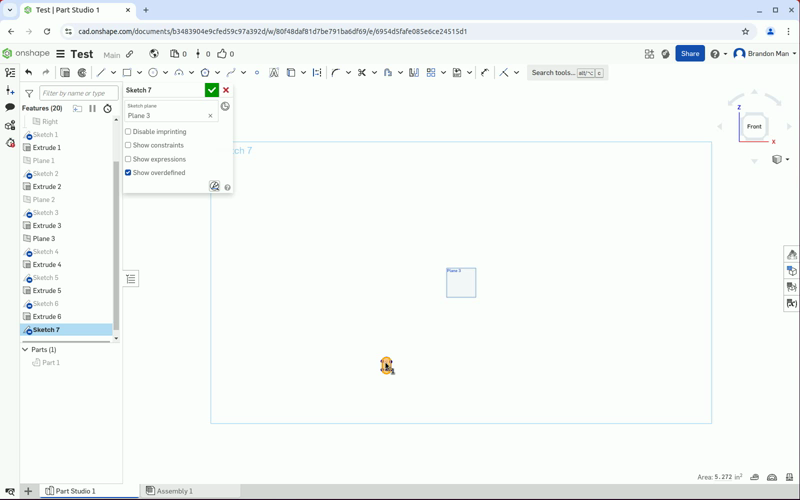
mouse_move(73, 352)
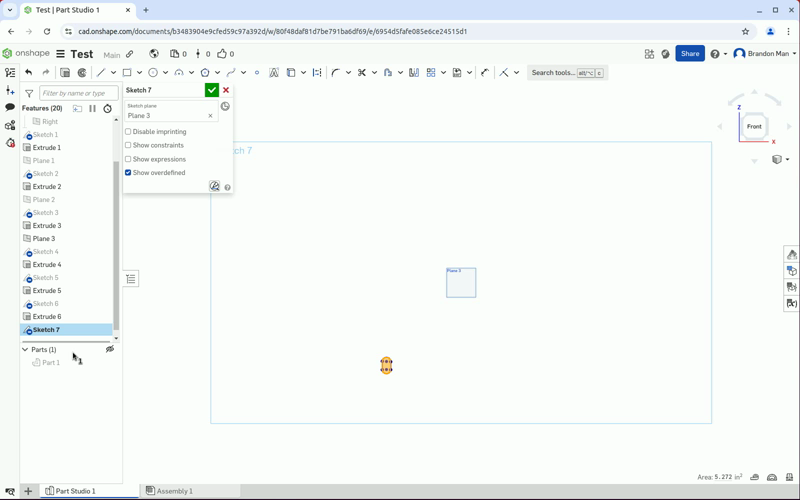
key(shift+y)
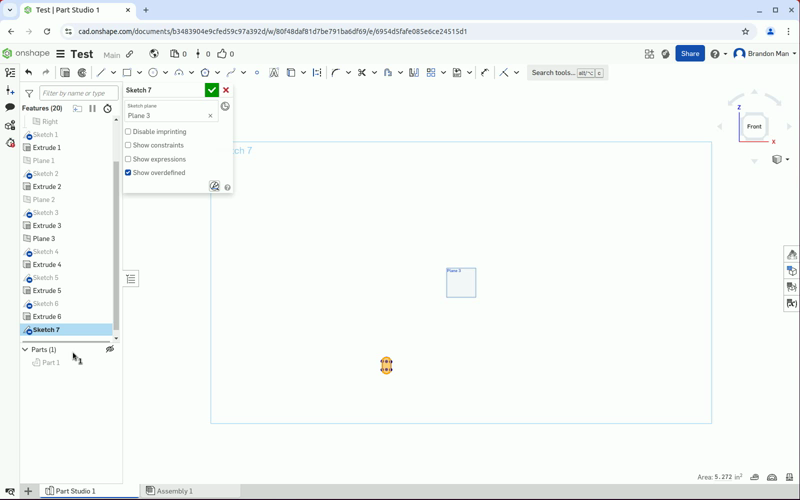
key(shift+e)
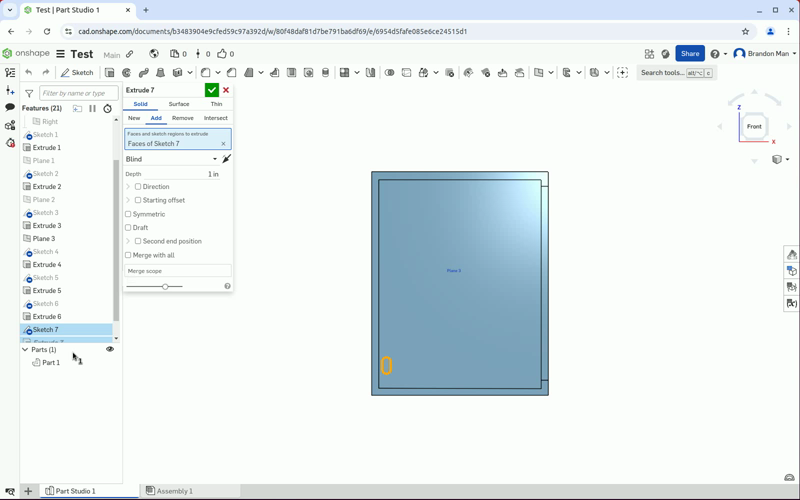
mouse_move(143, 106)
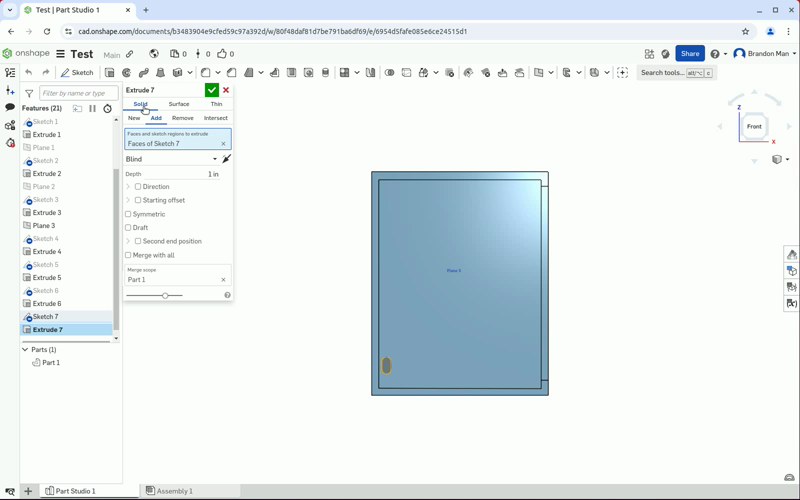
click(143, 106)
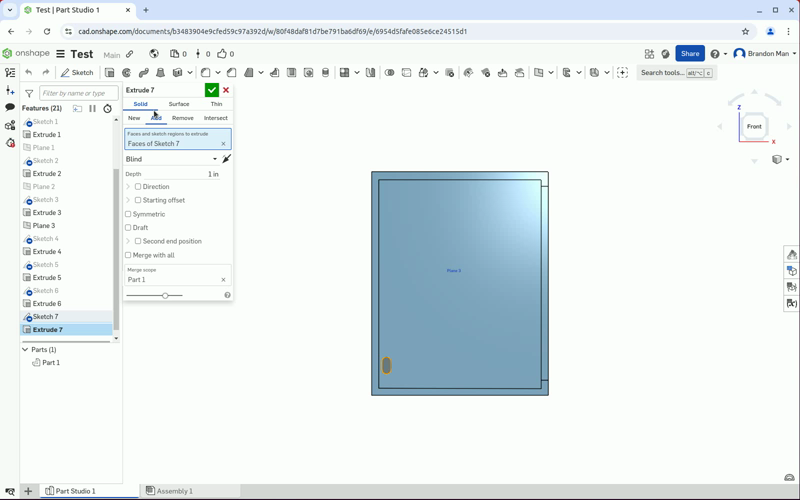
mouse_move(186, 120)
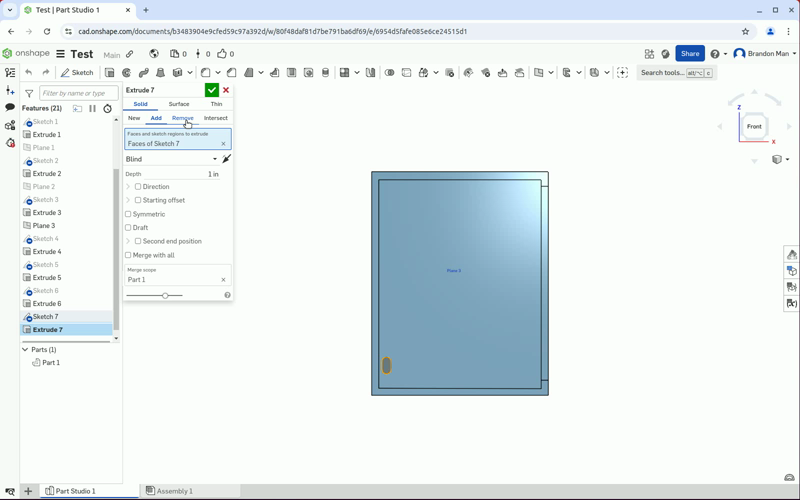
click(186, 120)
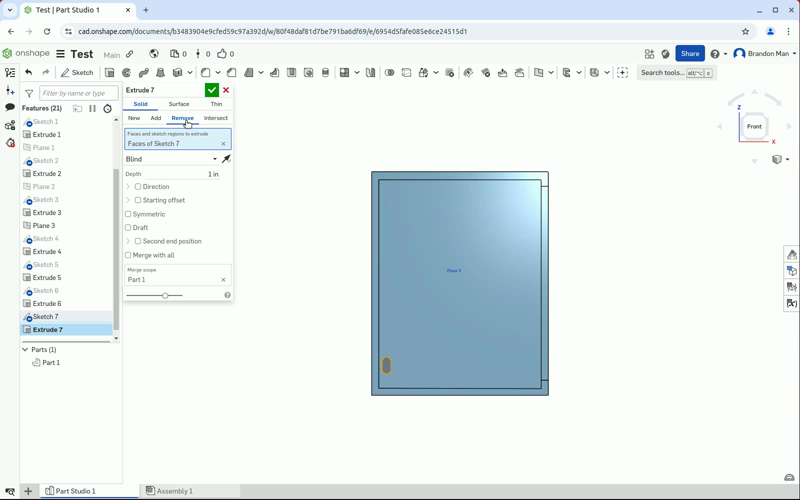
key(tab, 4)
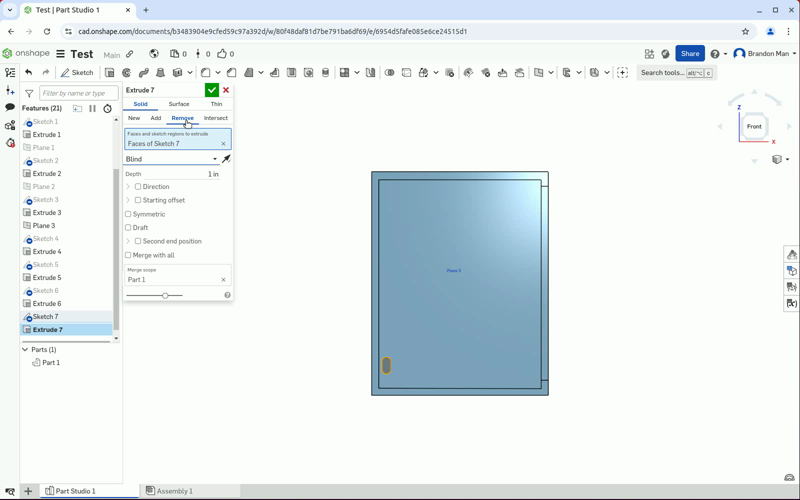
text(1.204)
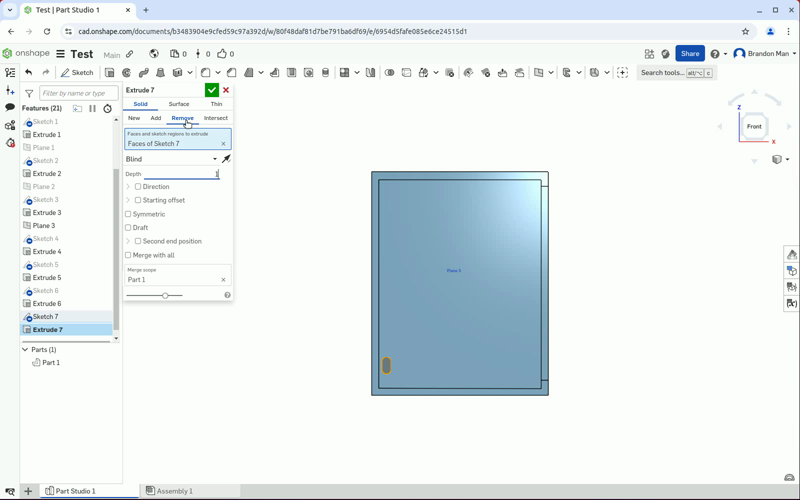
key(tab, 6)
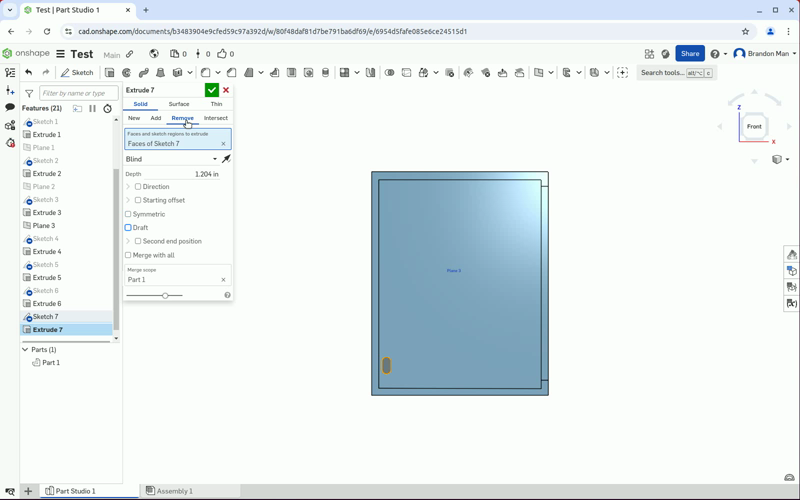
key(space)
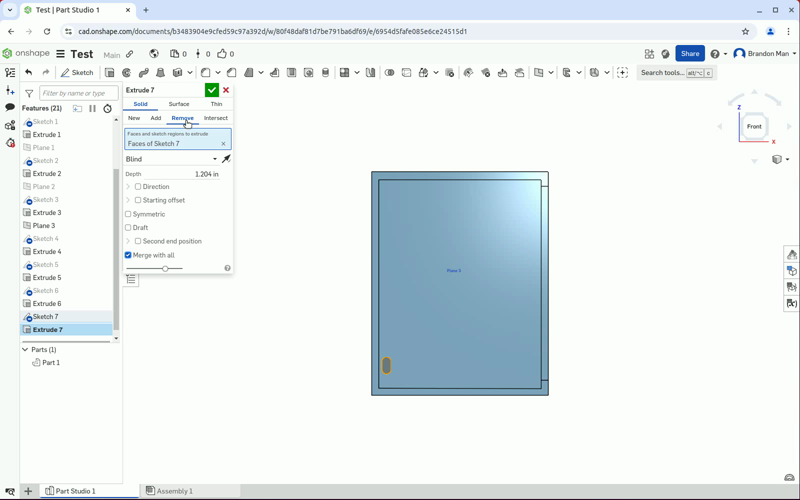
key(enter)
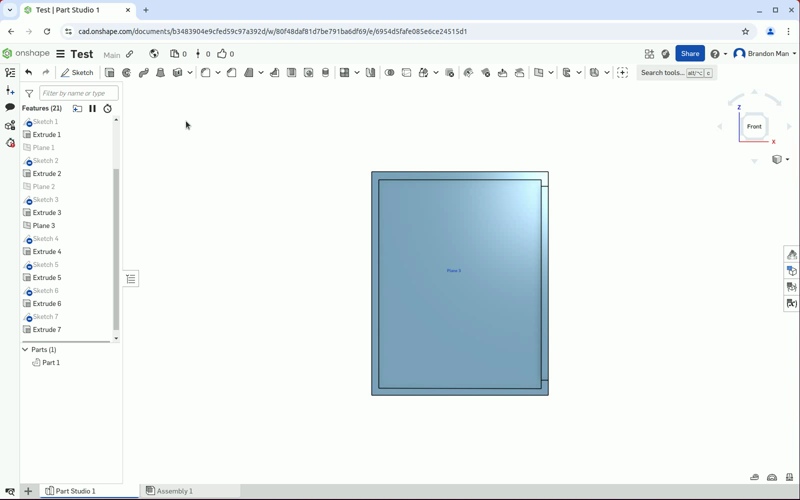
key(shift+h)
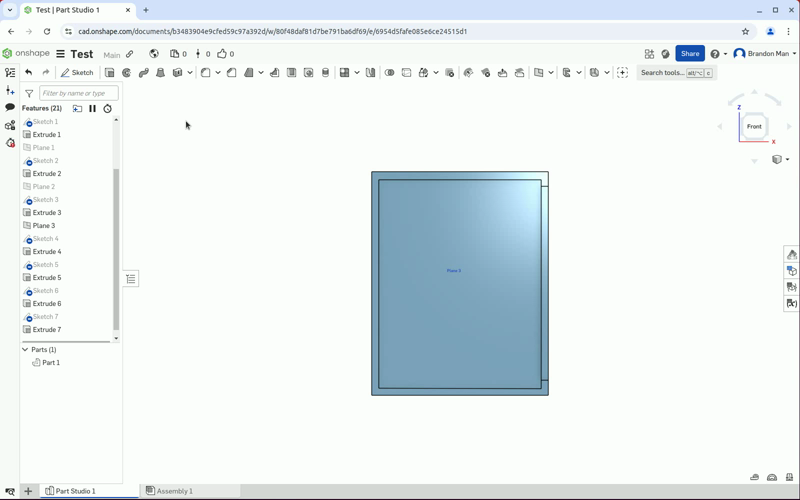
key(shift+h)
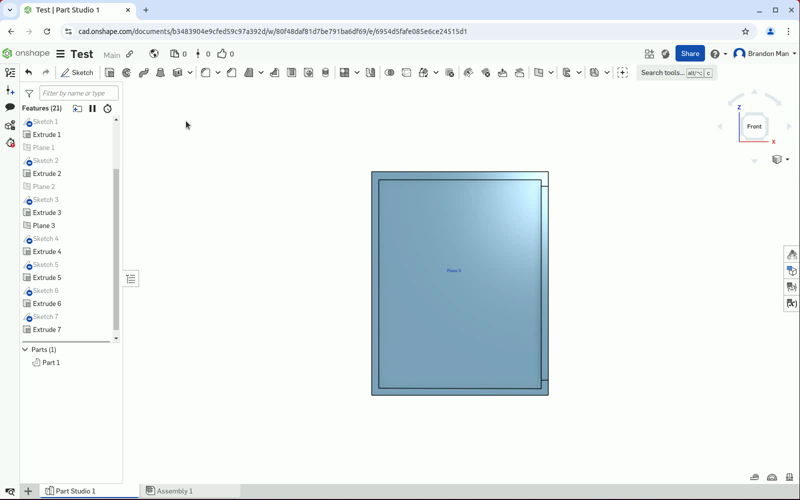
key(shift+7)
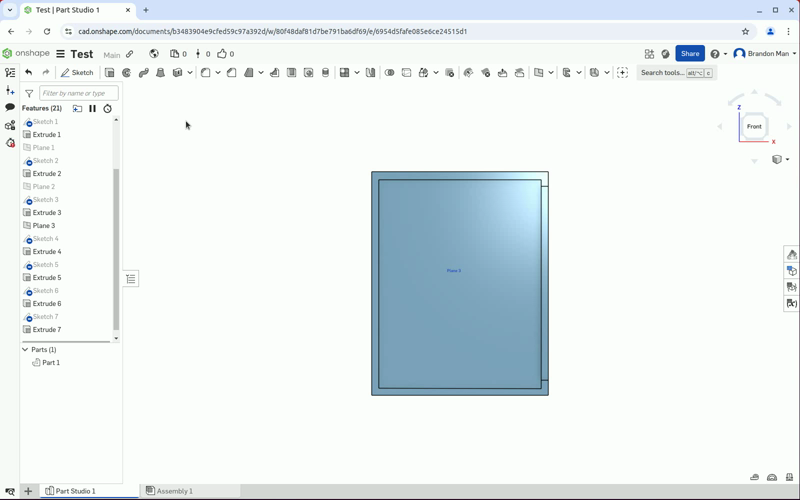
key(left, 2)
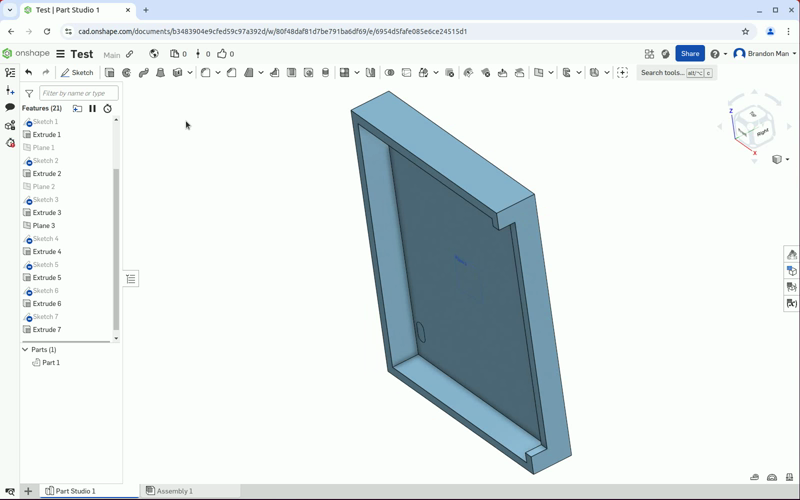
key(down, 2)
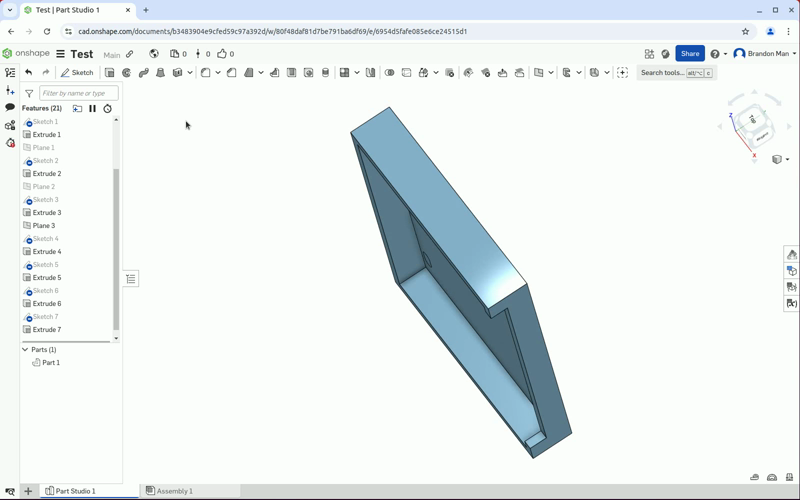
key(up, 2)
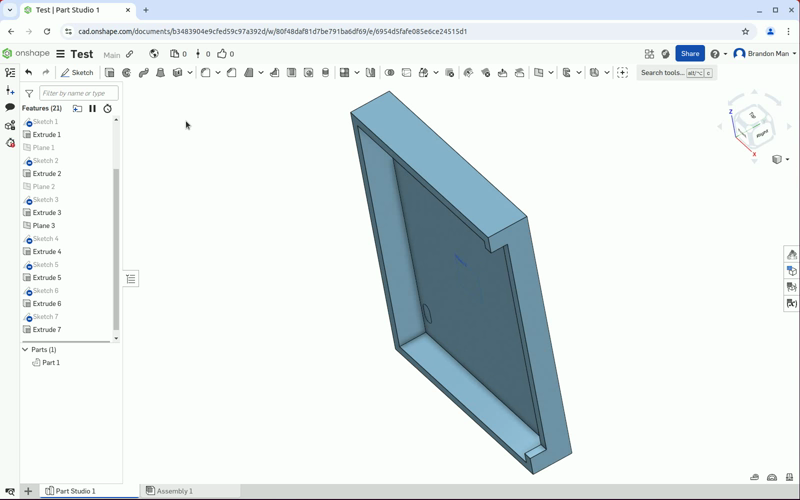
key(right, 2)
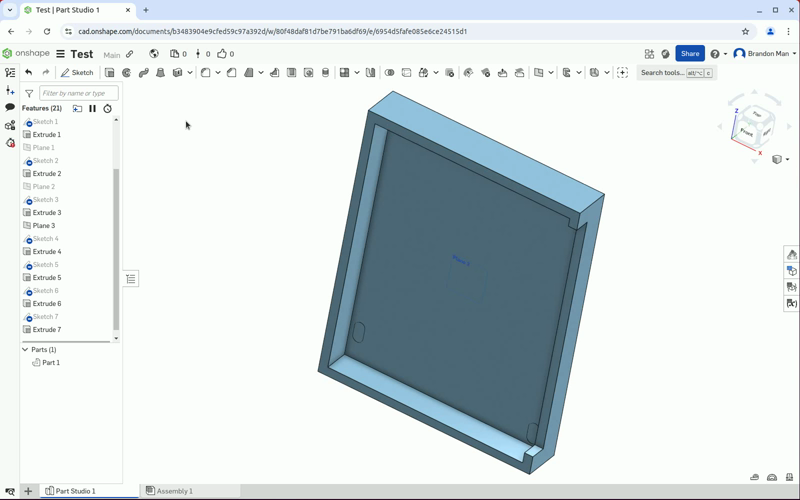
mouse_move(69, 124)
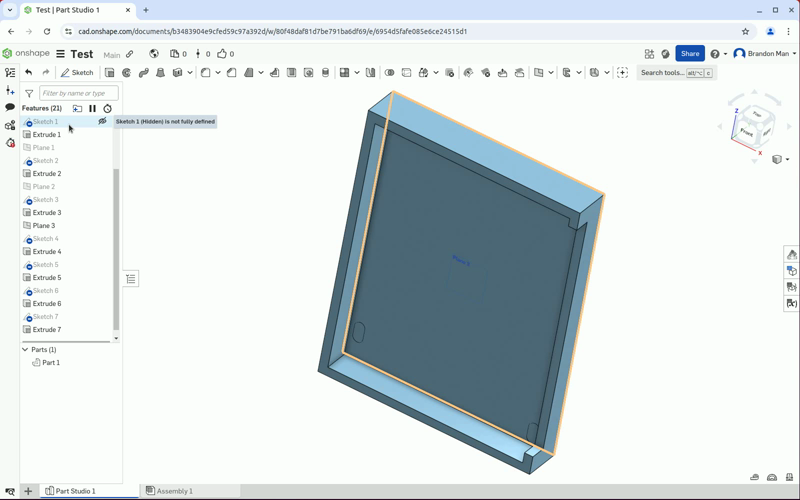
click(69, 124)